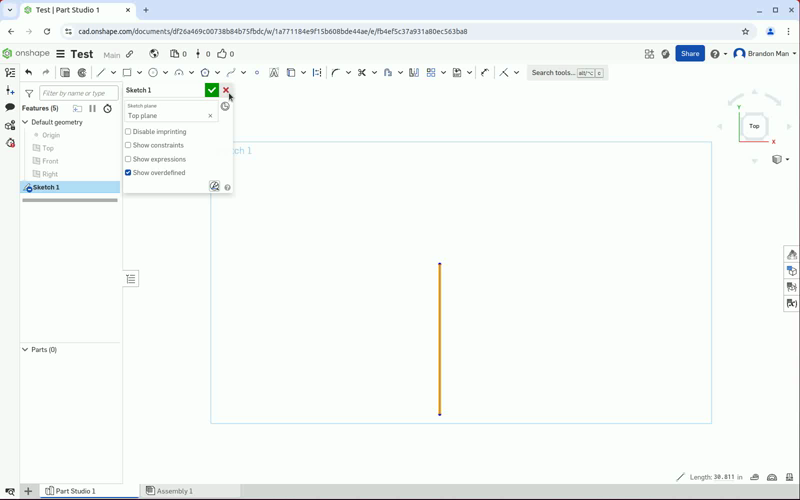
key(shift+h)
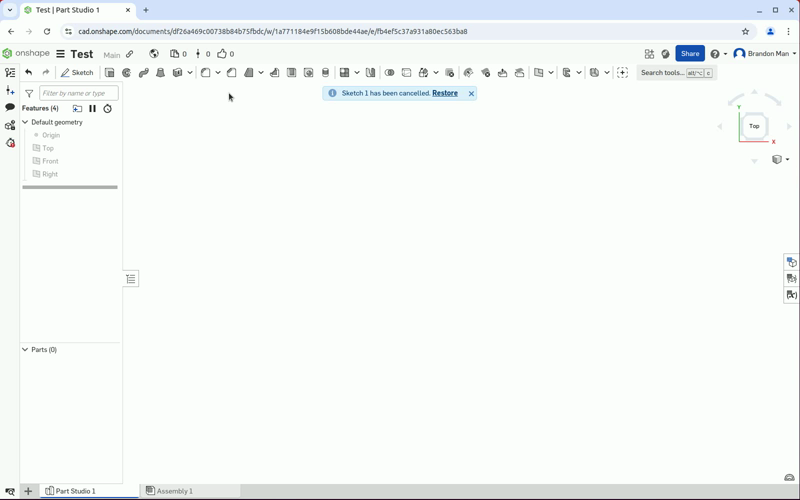
mouse_move(73, 352)
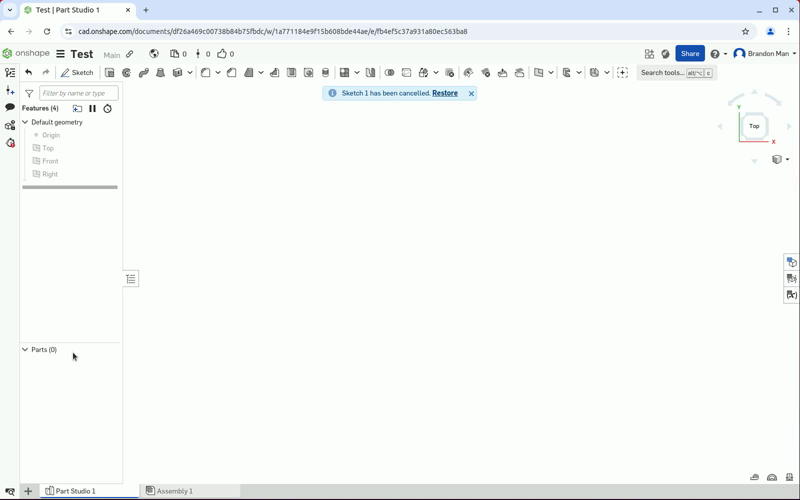
key(y)
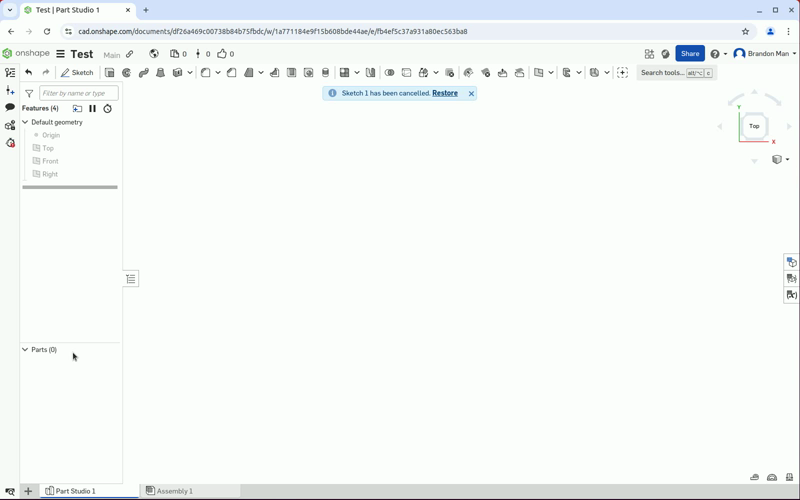
key(shift+p)
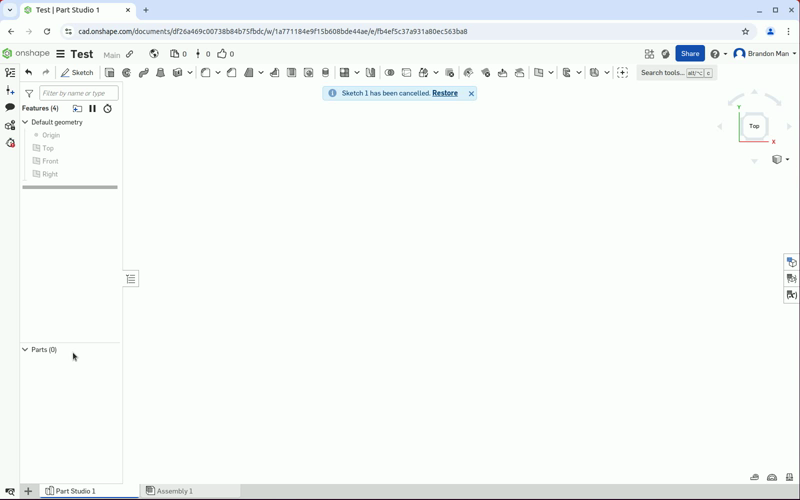
key(space)
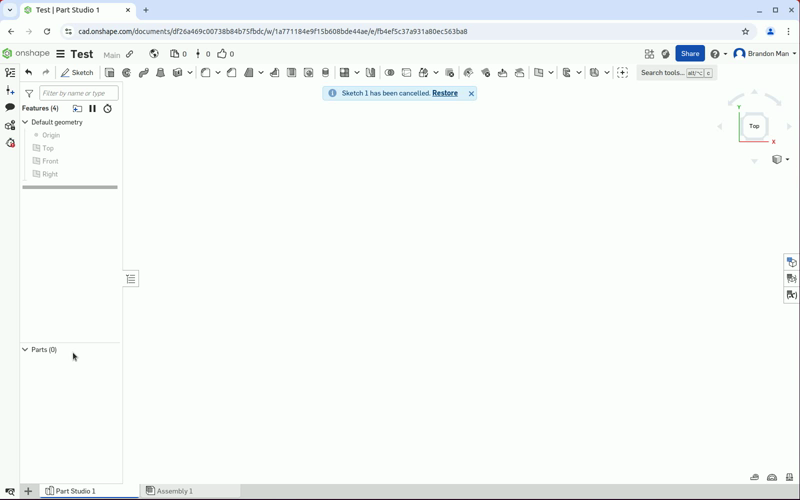
key_down(shift)
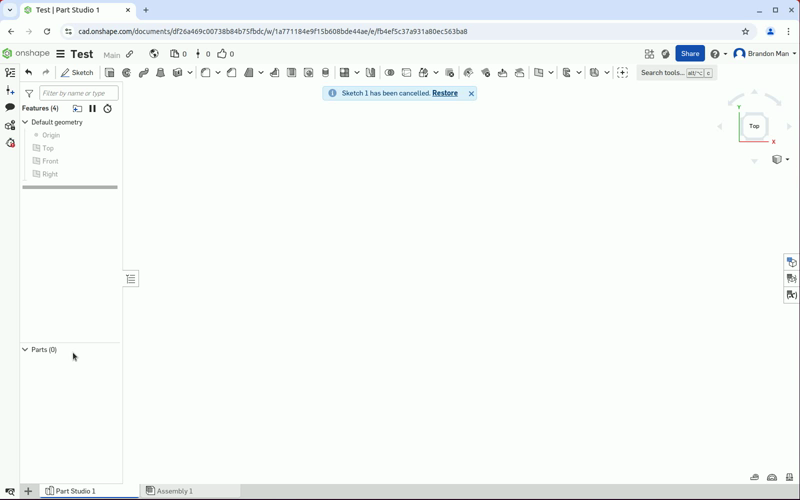
key(up)
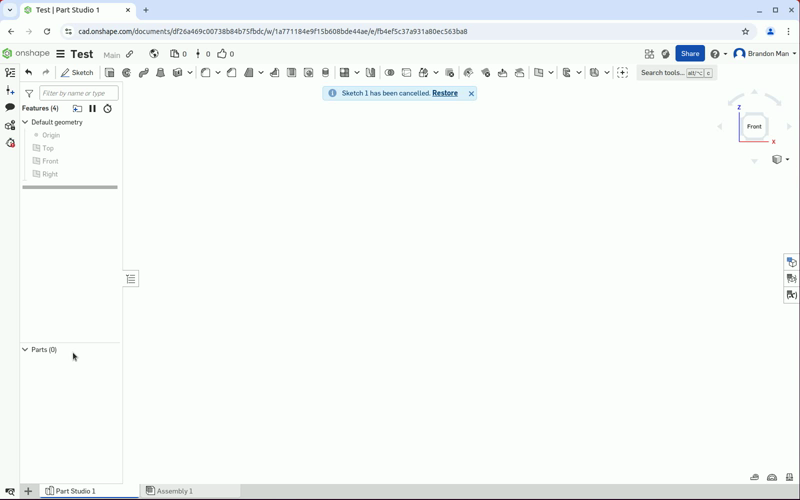
key_up(shift)
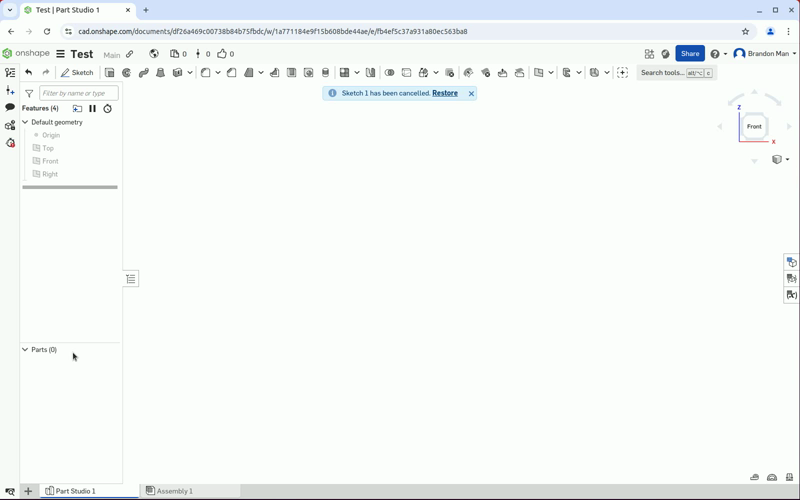
mouse_move(73, 352)
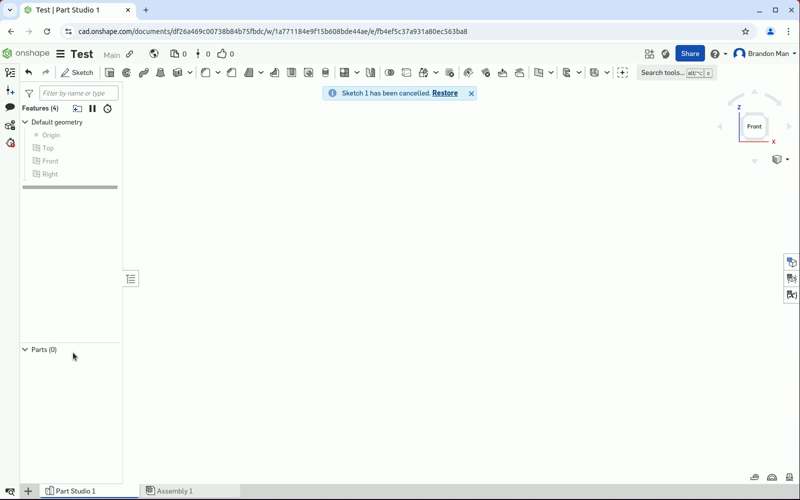
key(shift+y)
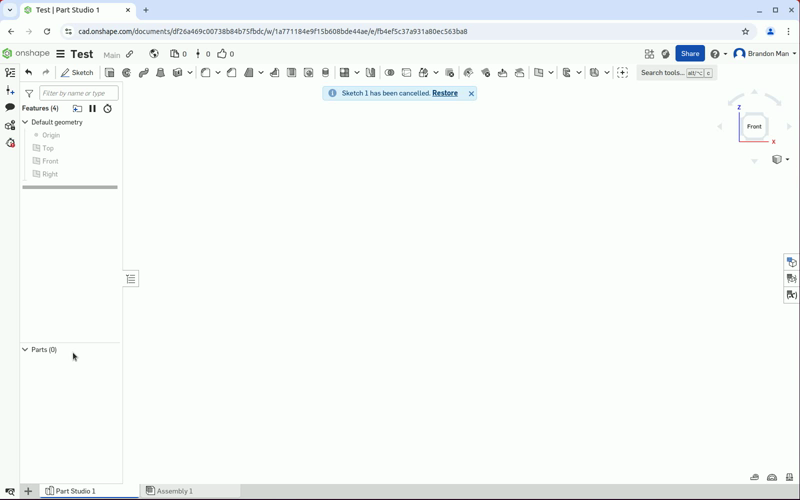
key(shift+s)
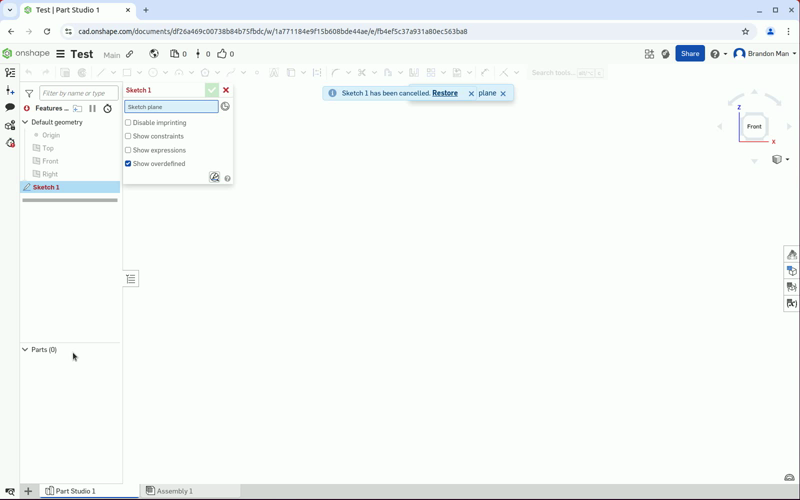
mouse_move(73, 163)
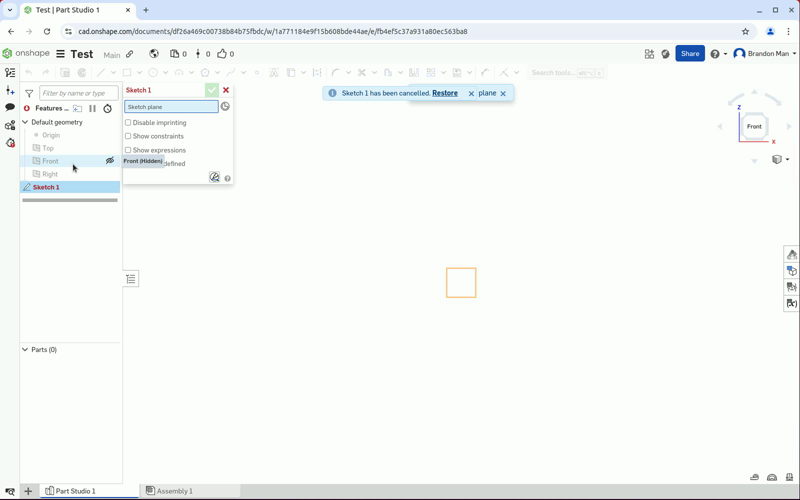
click(73, 163)
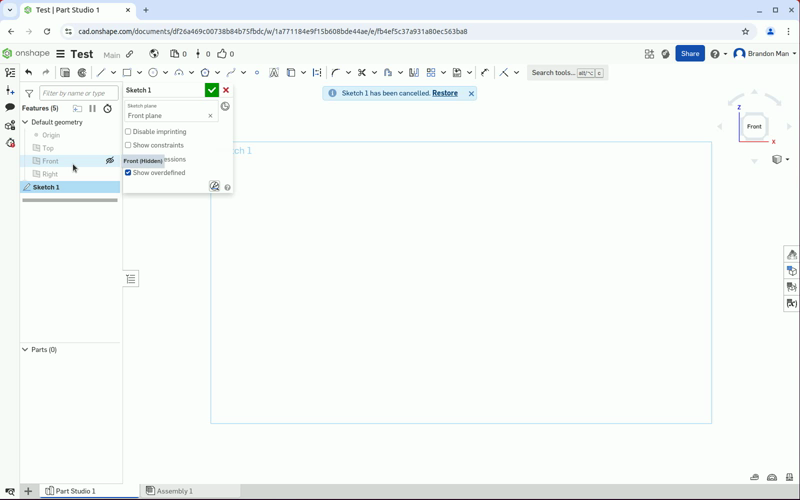
mouse_move(73, 352)
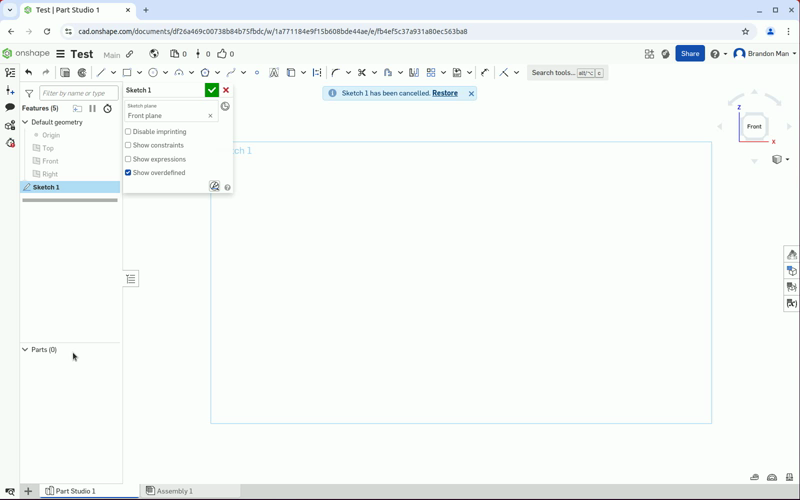
key(y)
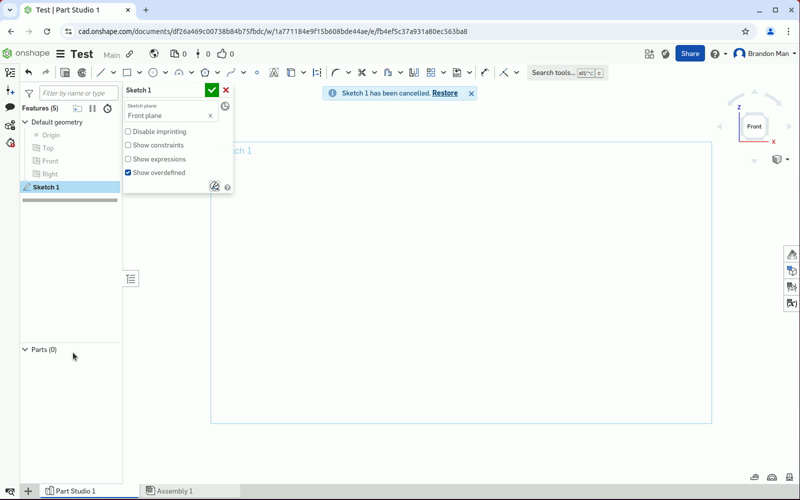
key(l)
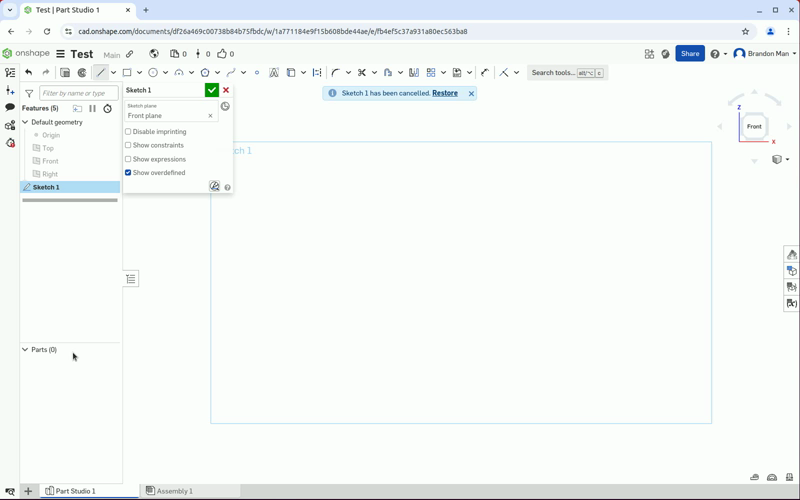
key_down(shift)
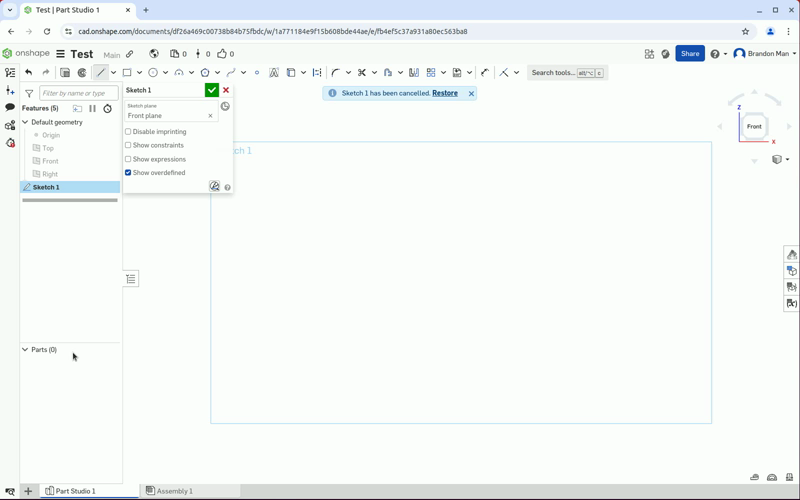
mouse_move(460, 282)
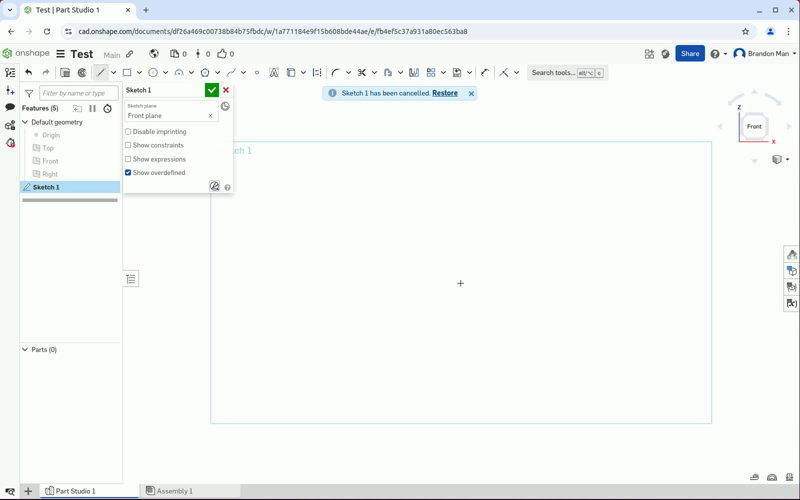
click(460, 282)
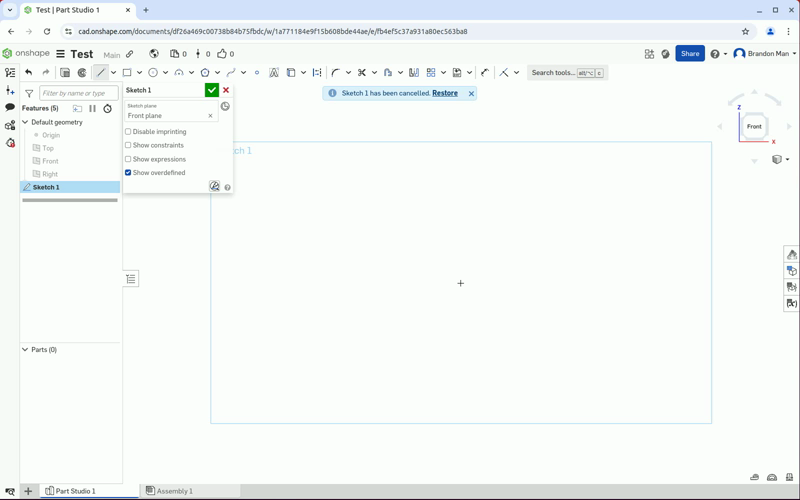
key_up(shift)
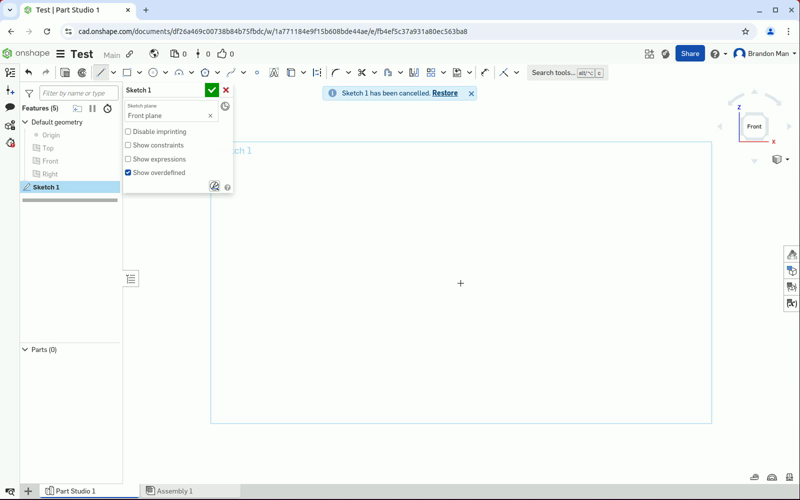
key_down(shift)
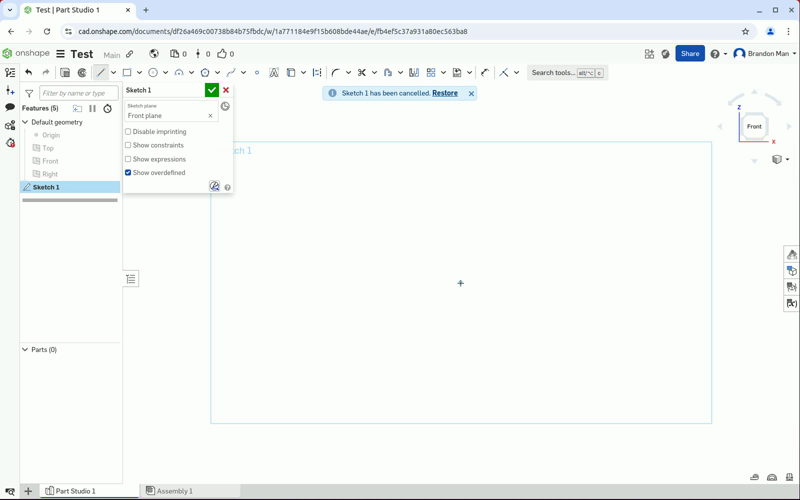
mouse_move(568, 282)
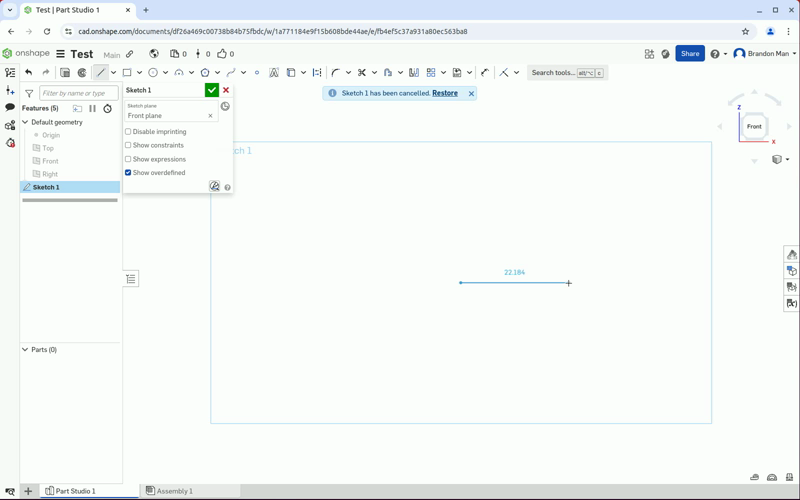
click(568, 282)
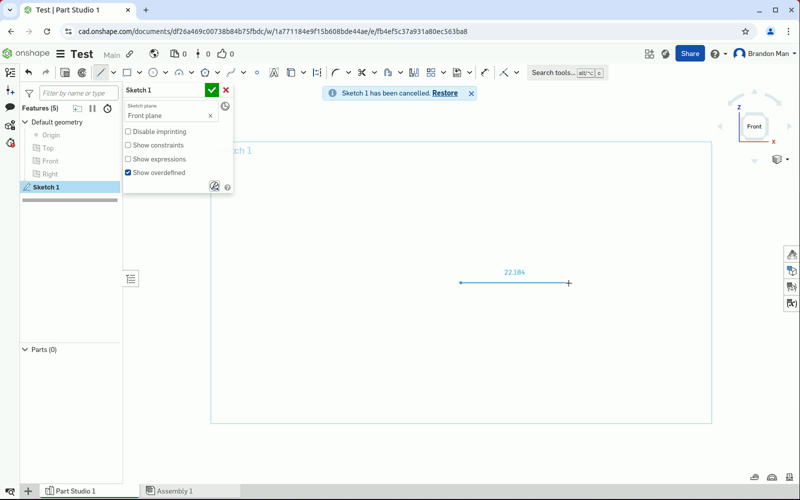
key_up(shift)
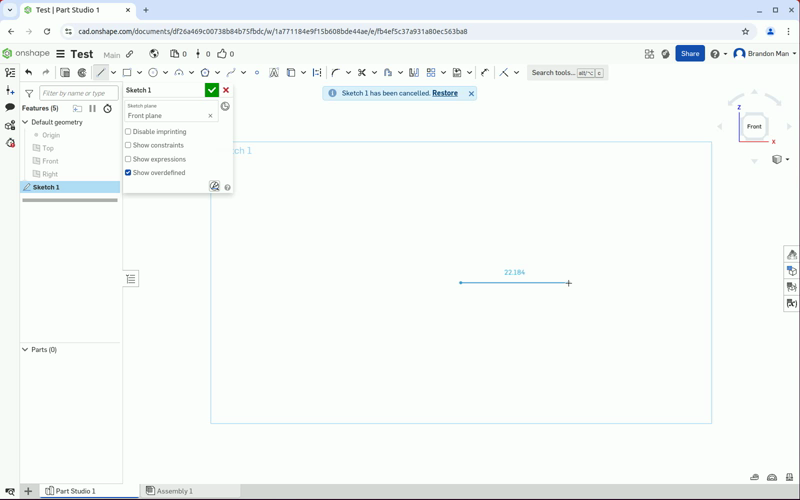
key_down(shift)
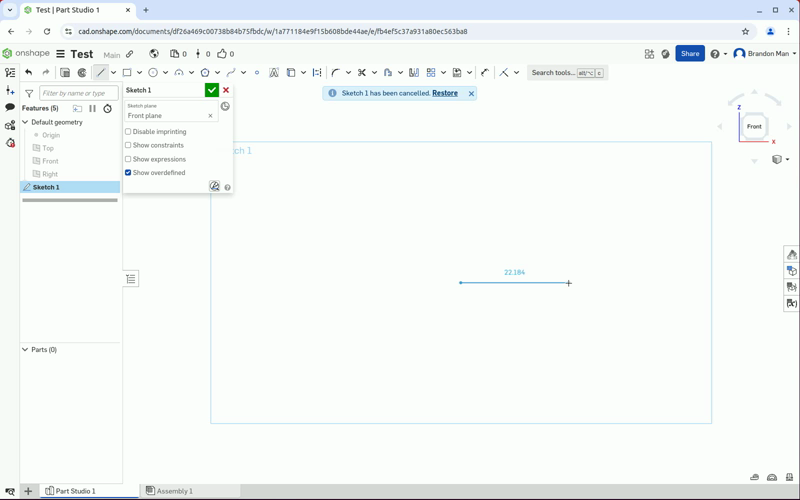
mouse_move(589, 282)
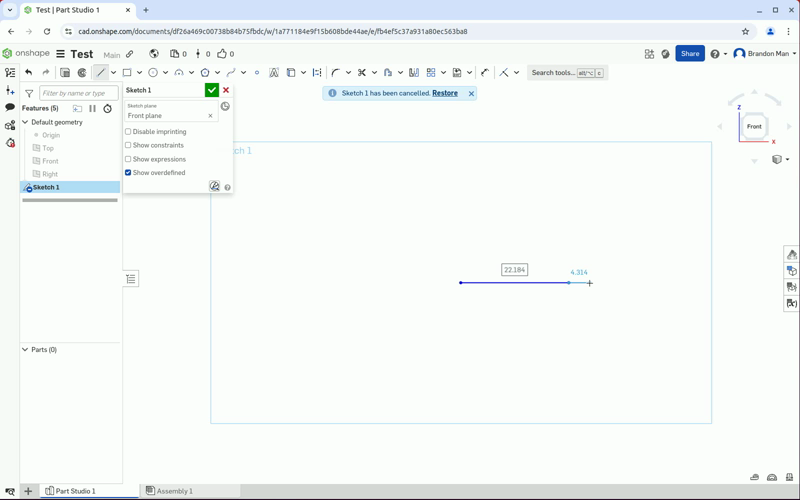
mouse_move(568, 278)
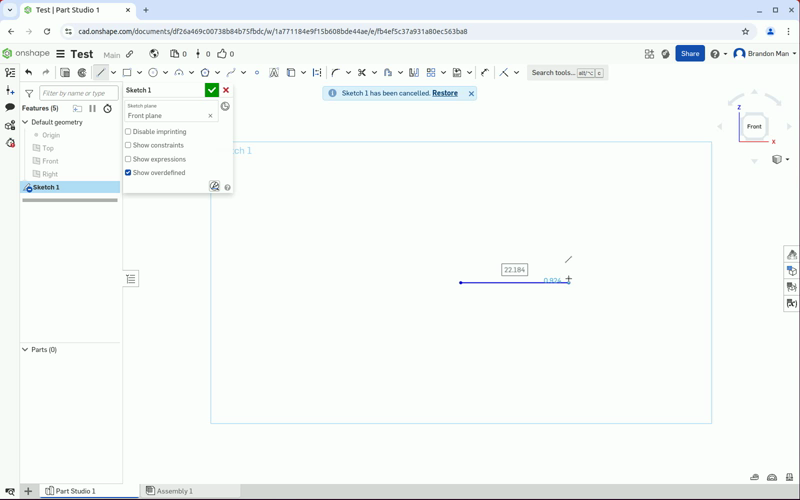
scroll(6)
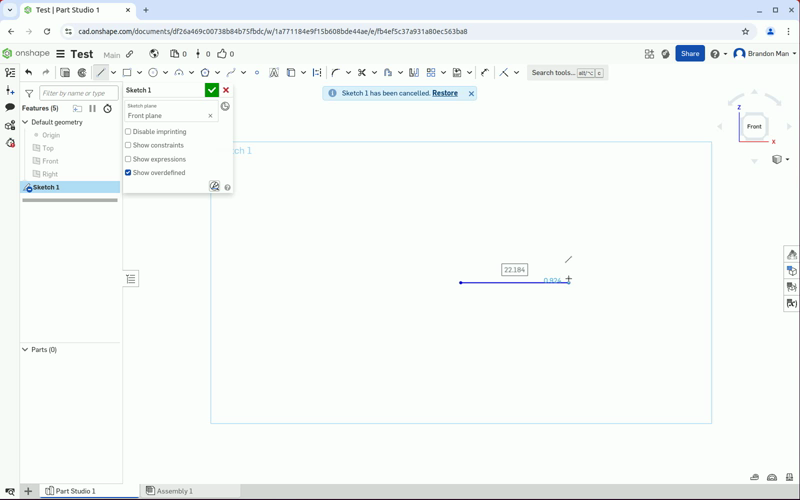
scroll(6)
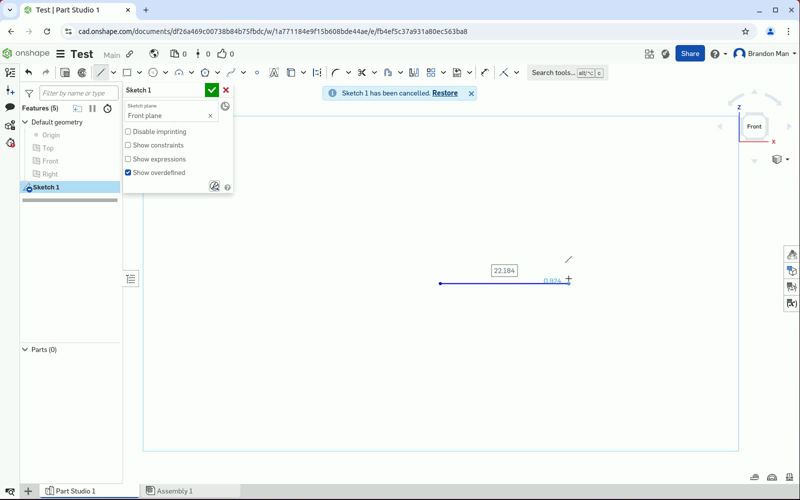
scroll(6)
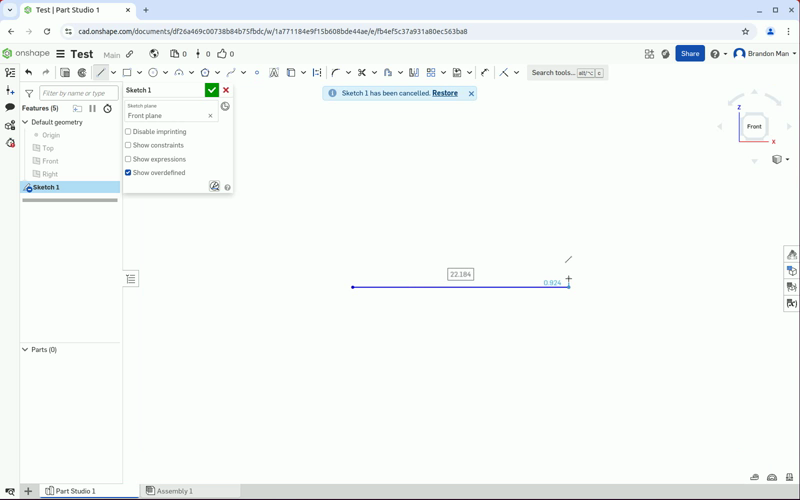
scroll(6)
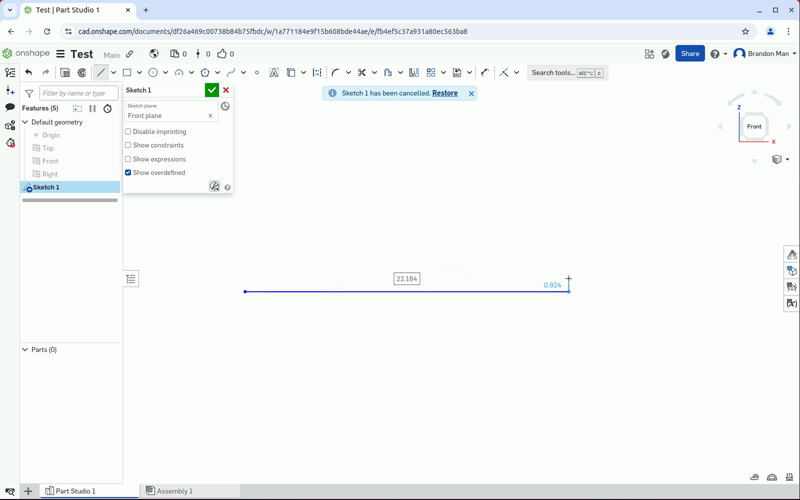
scroll(6)
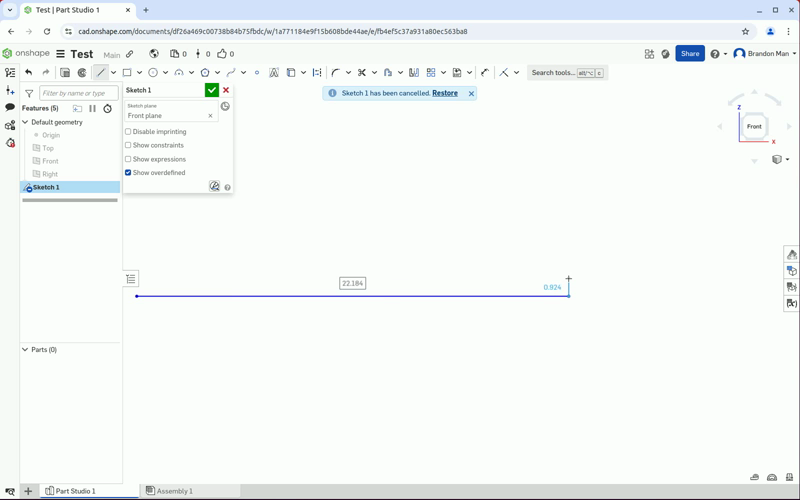
scroll(6)
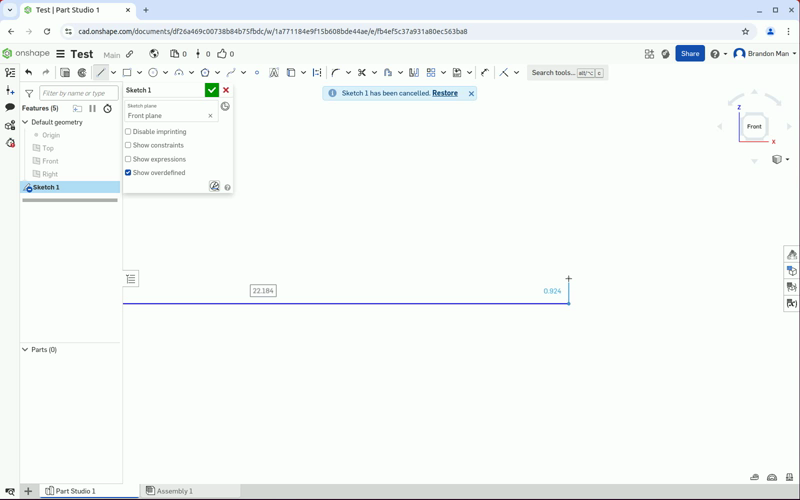
scroll(6)
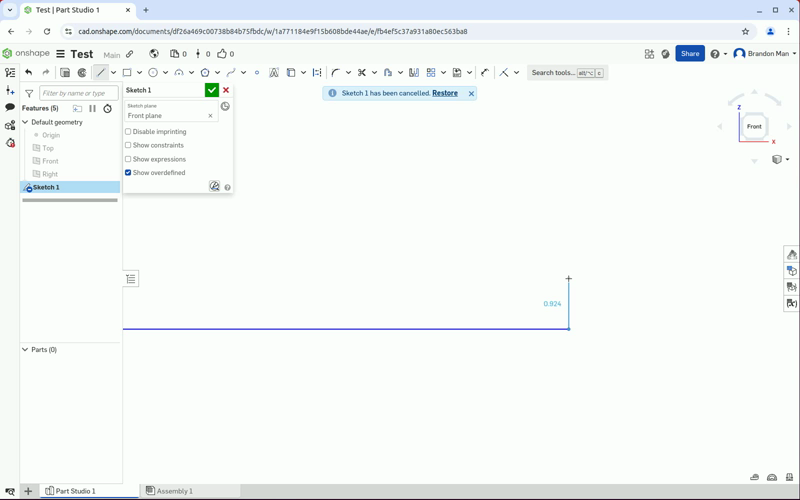
click(568, 278)
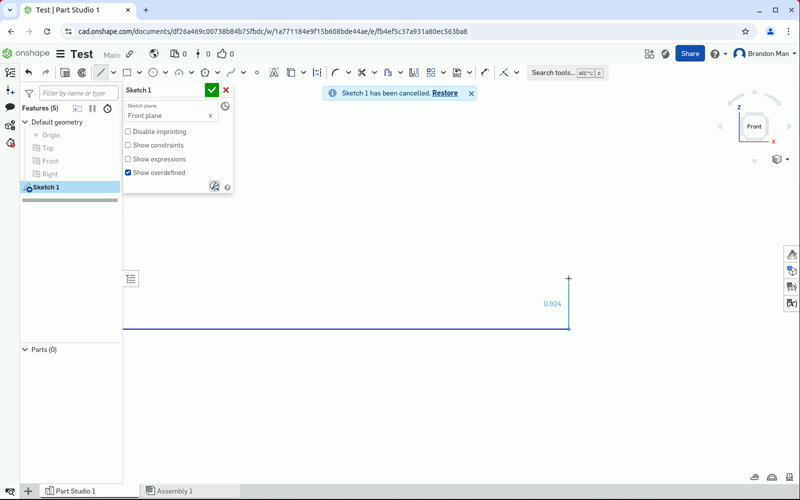
scroll(-6)
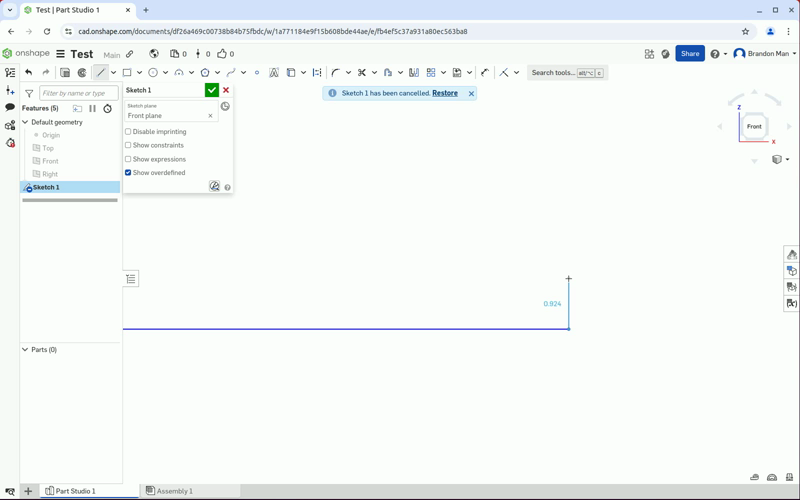
scroll(-6)
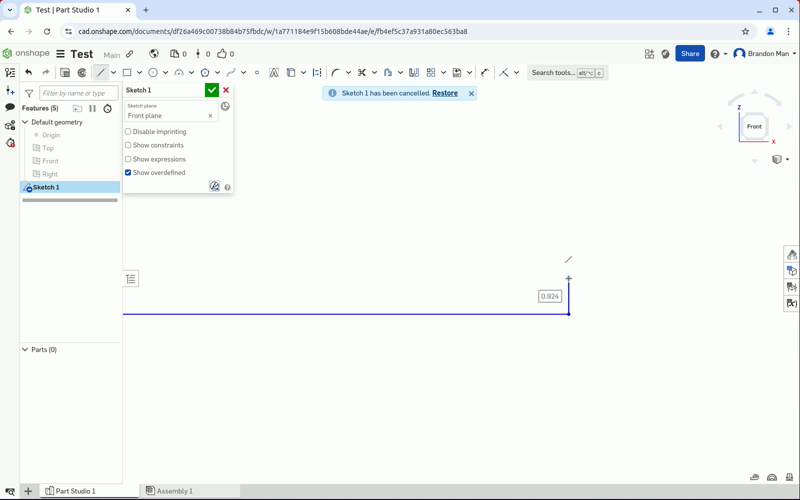
scroll(-6)
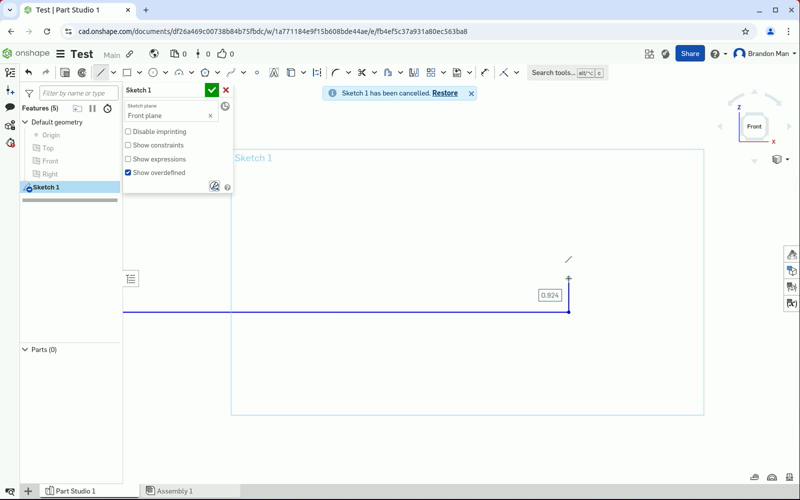
scroll(-6)
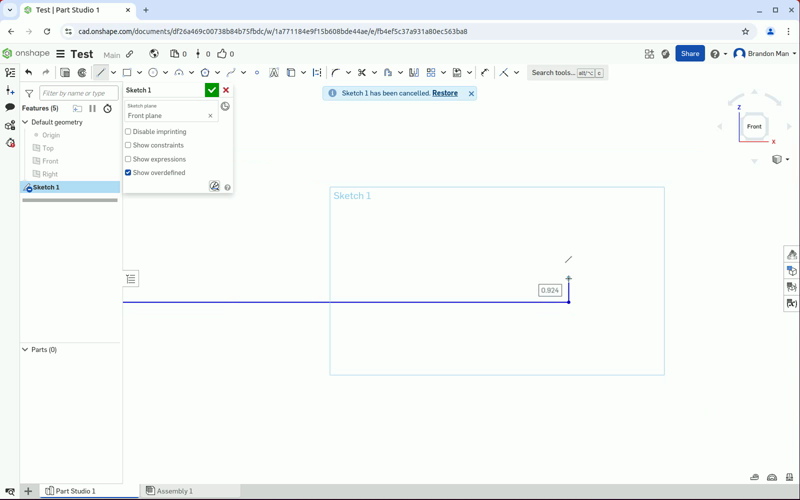
scroll(-6)
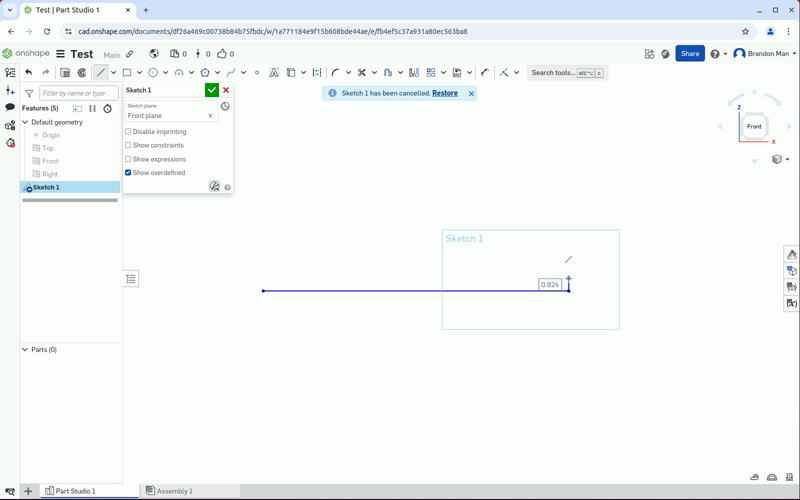
scroll(-6)
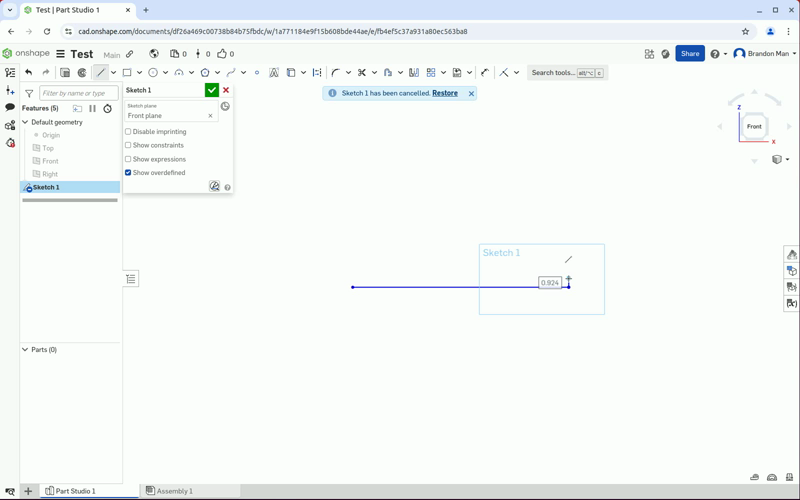
scroll(-6)
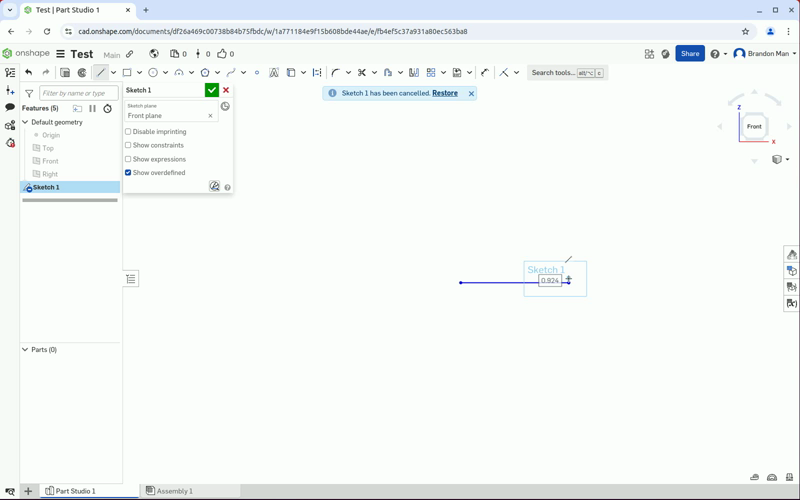
key_up(shift)
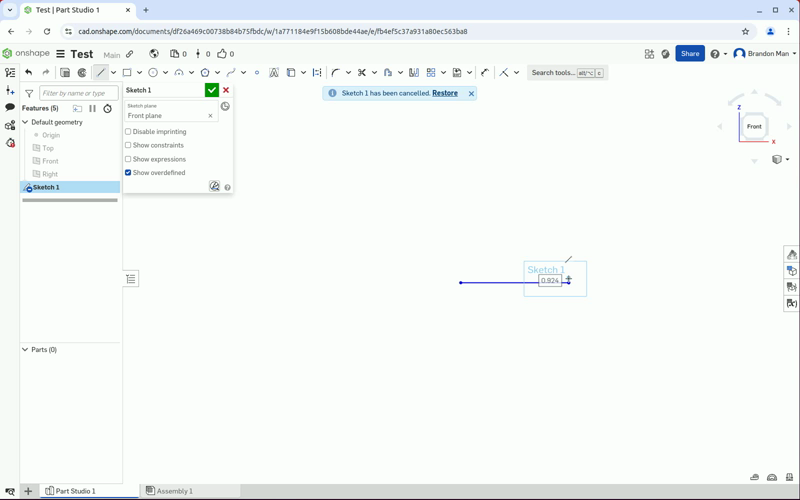
key_down(shift)
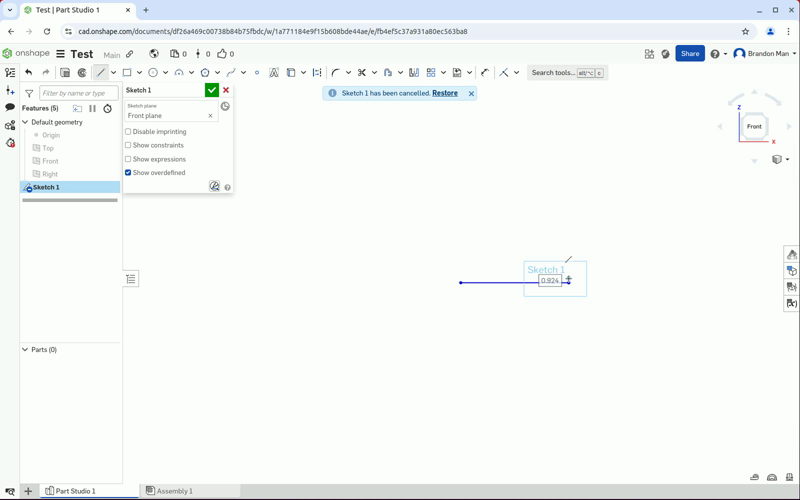
mouse_move(589, 278)
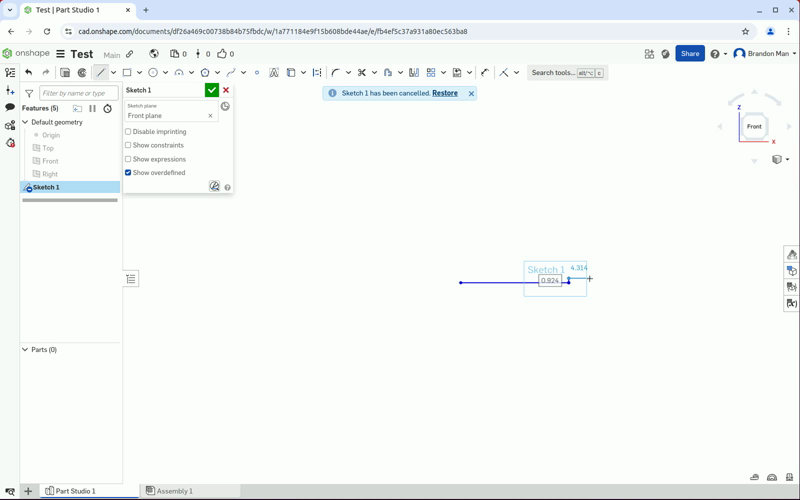
mouse_move(573, 274)
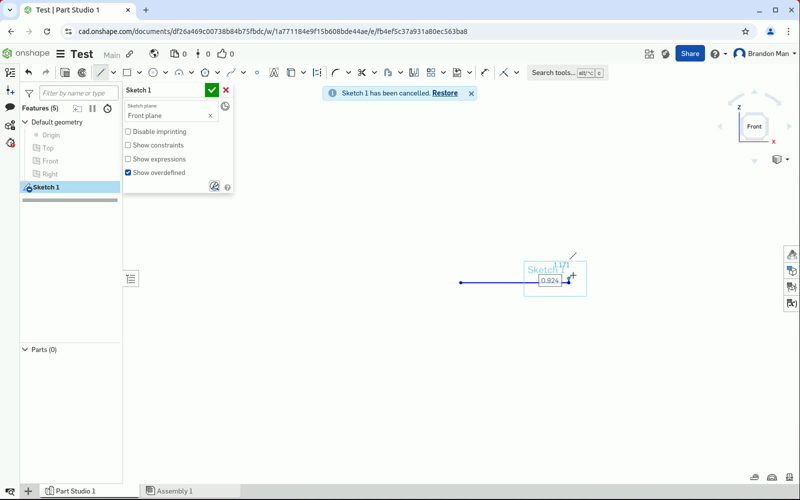
scroll(6)
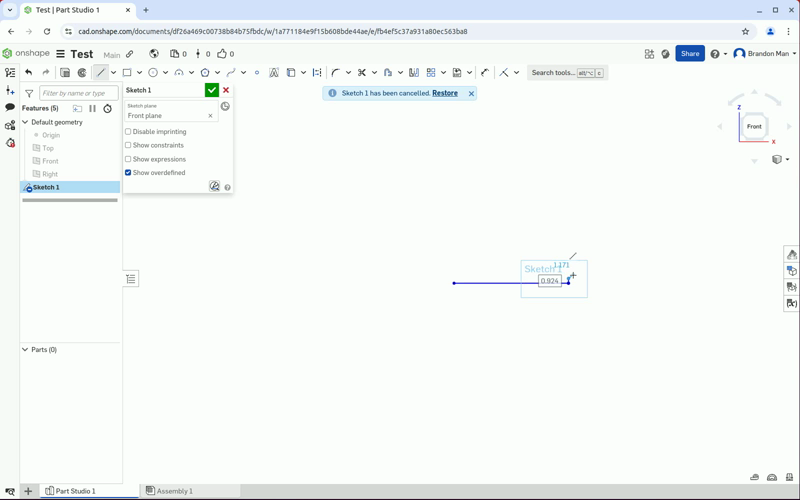
scroll(6)
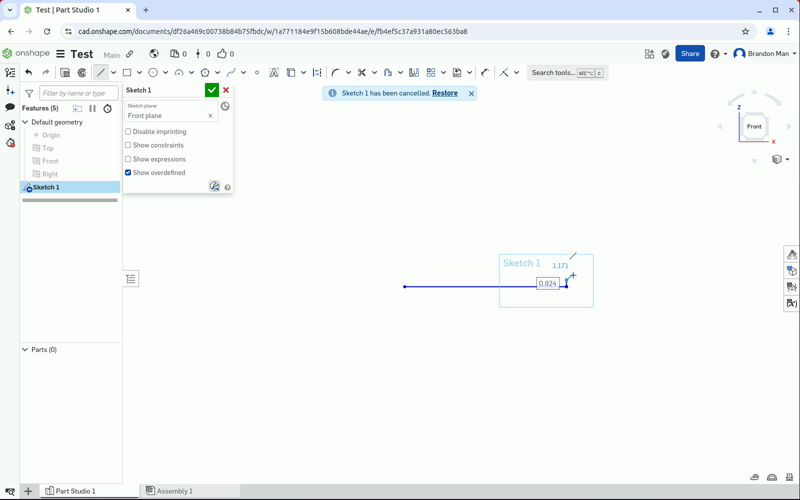
scroll(6)
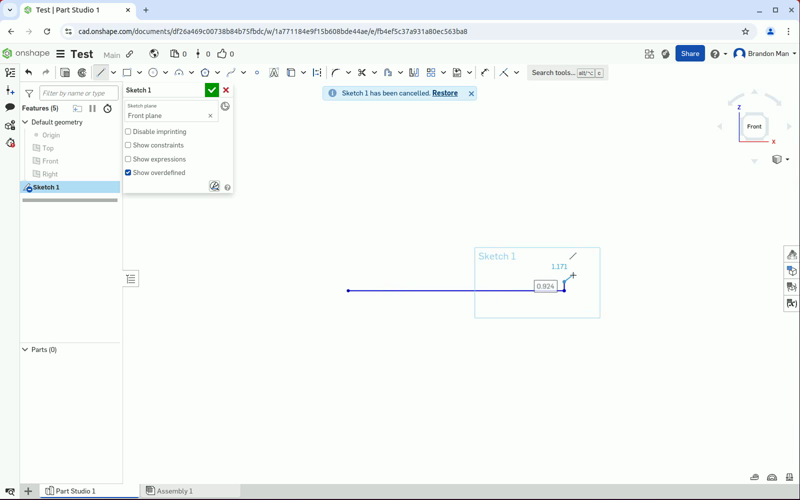
scroll(6)
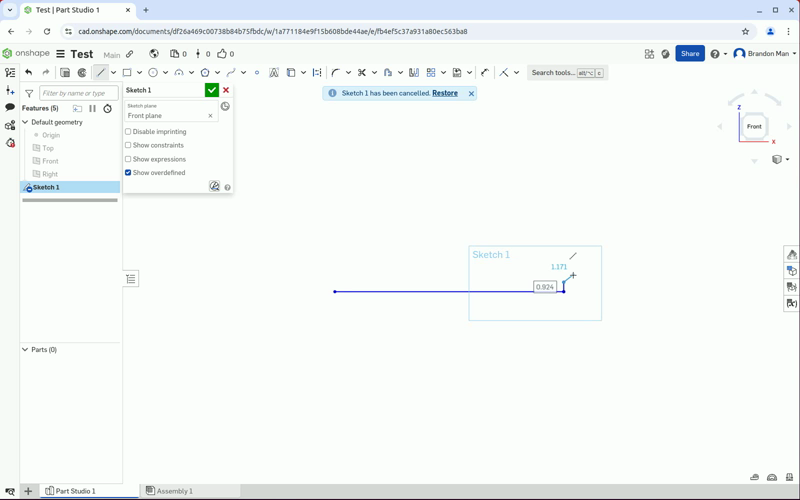
scroll(6)
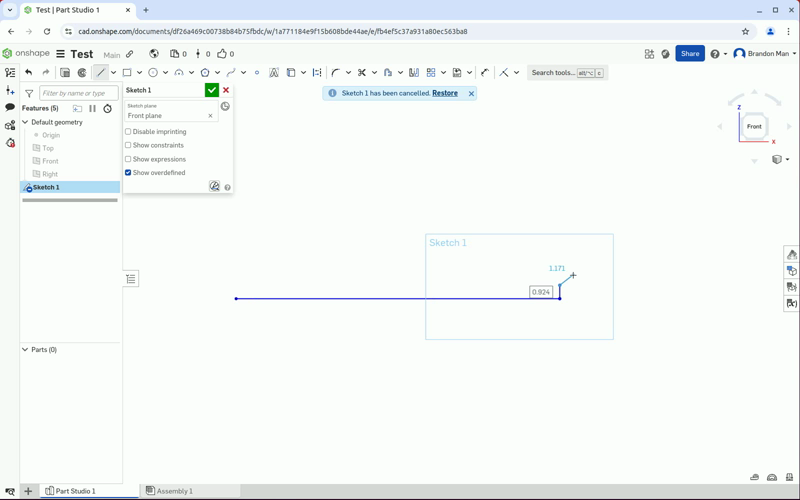
scroll(6)
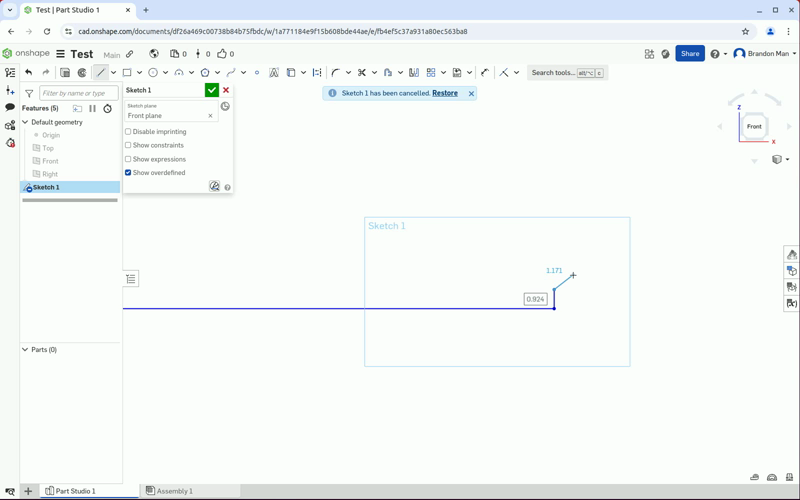
scroll(6)
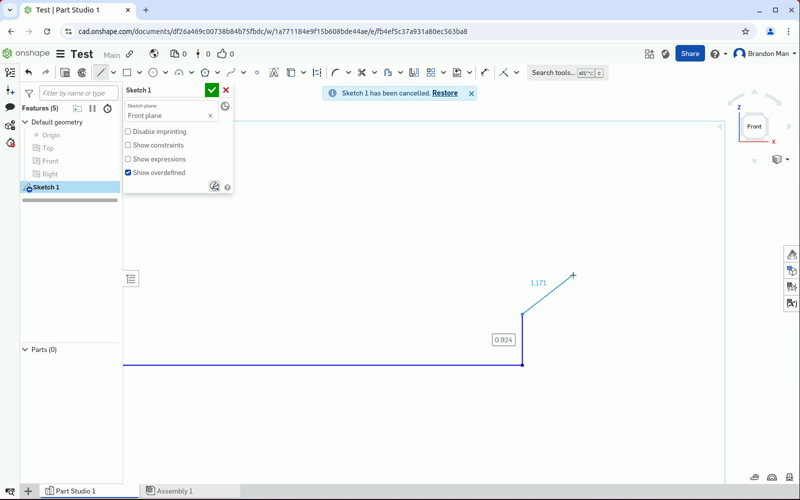
click(573, 274)
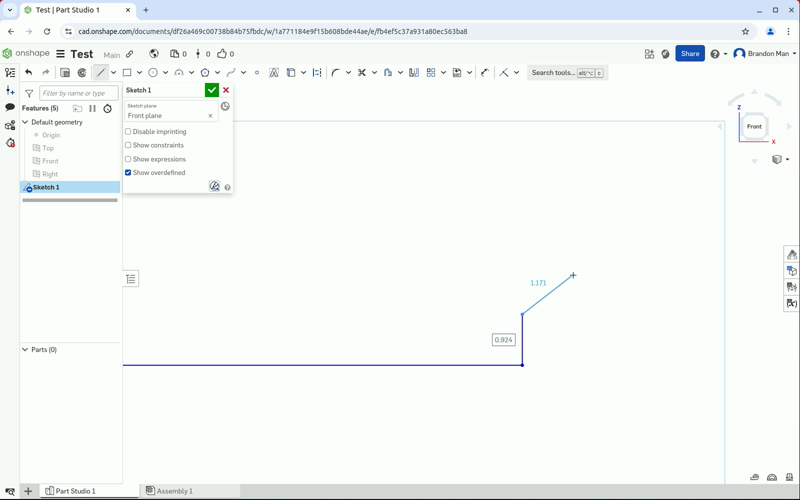
scroll(-6)
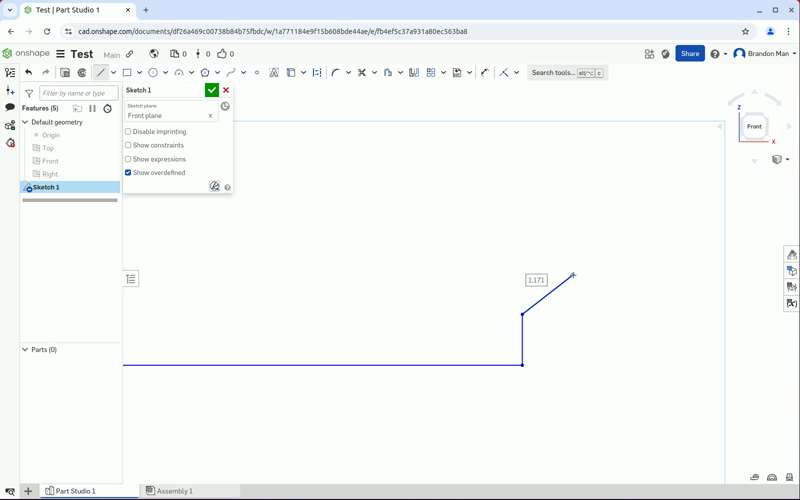
scroll(-6)
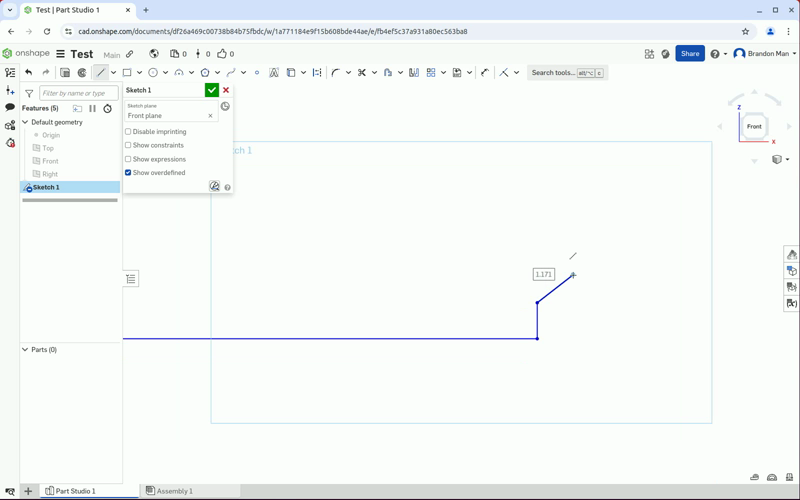
scroll(-6)
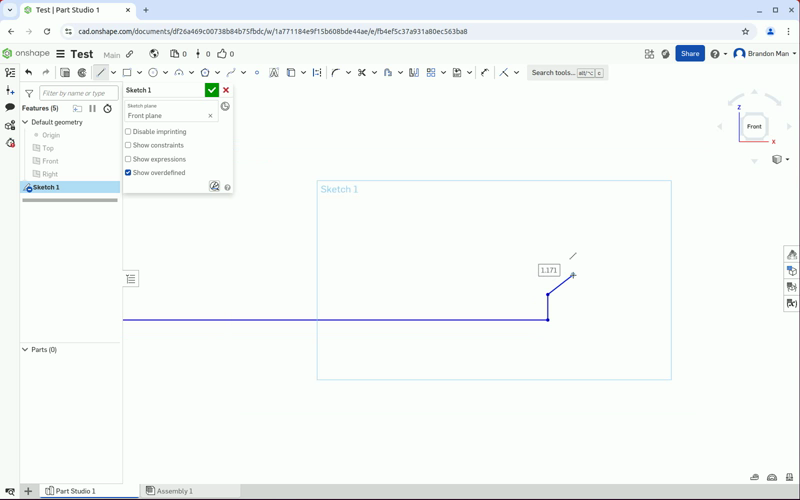
scroll(-6)
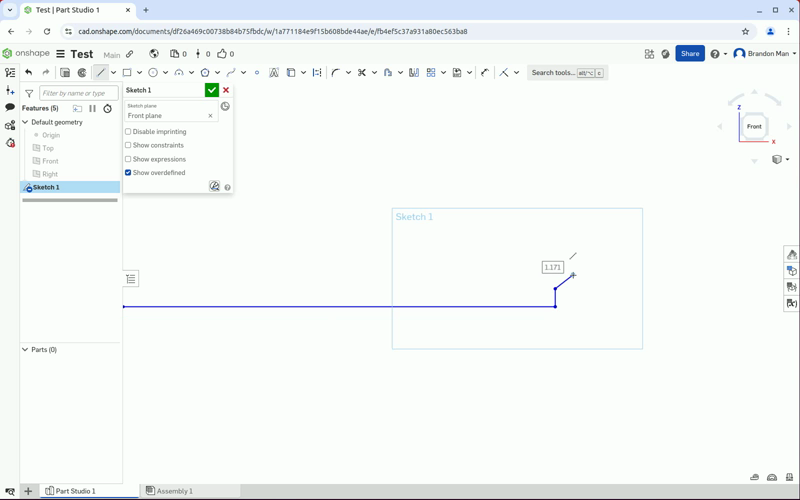
scroll(-6)
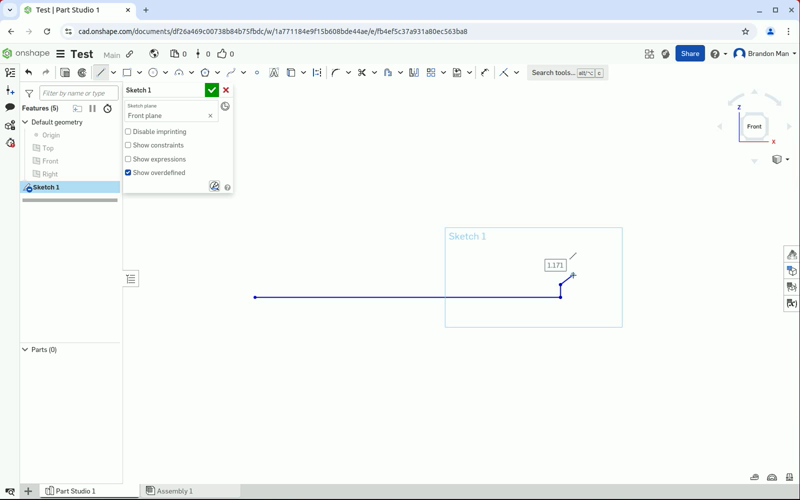
scroll(-6)
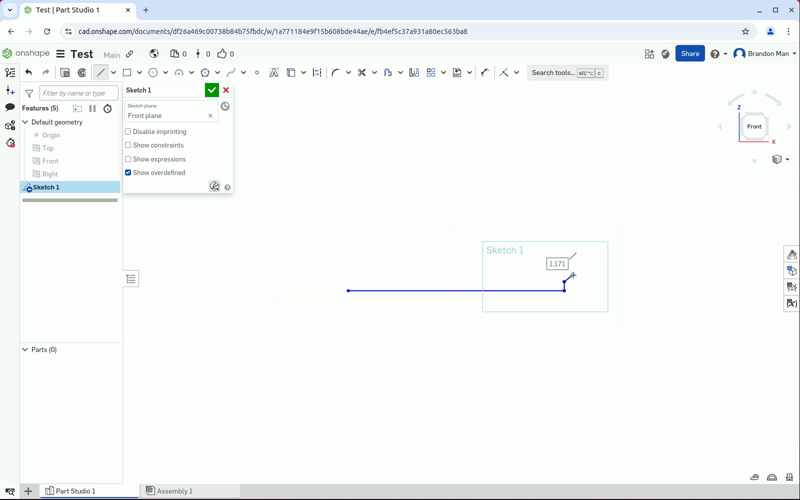
scroll(-6)
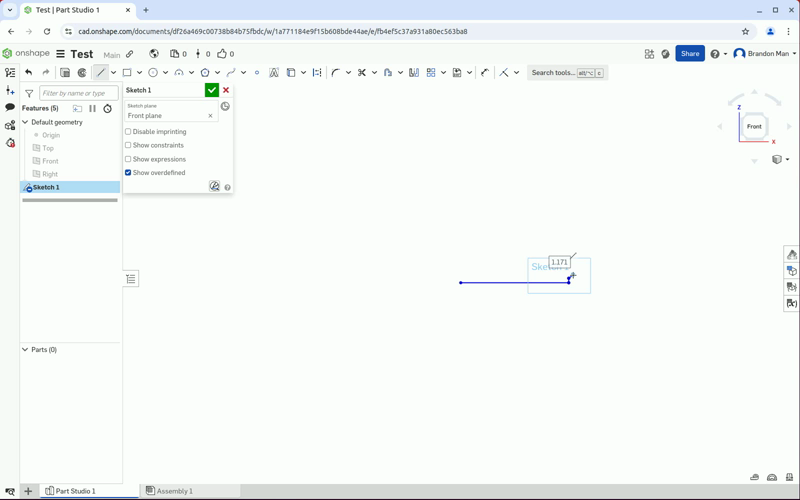
key_up(shift)
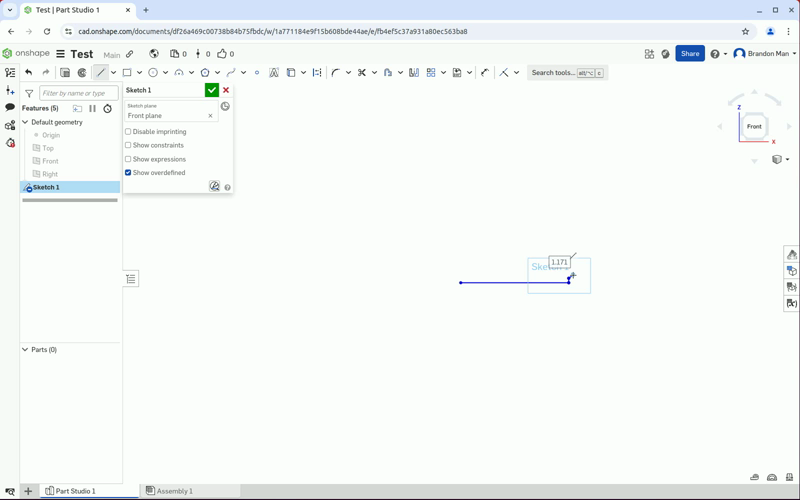
key_down(shift)
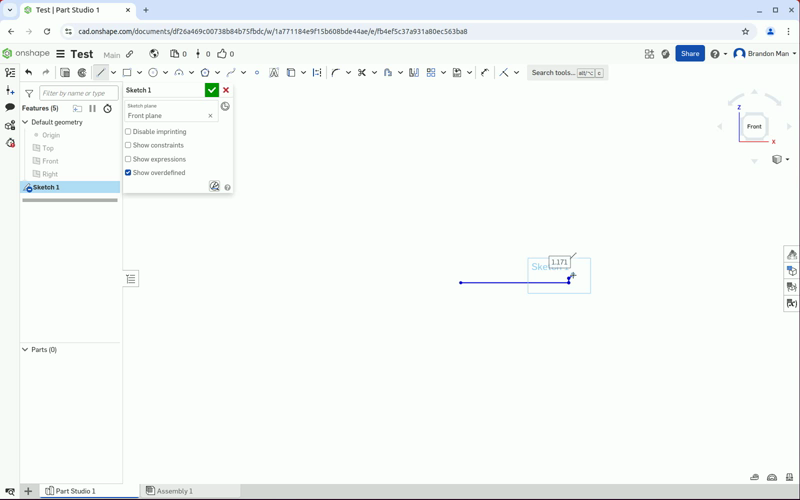
mouse_move(589, 274)
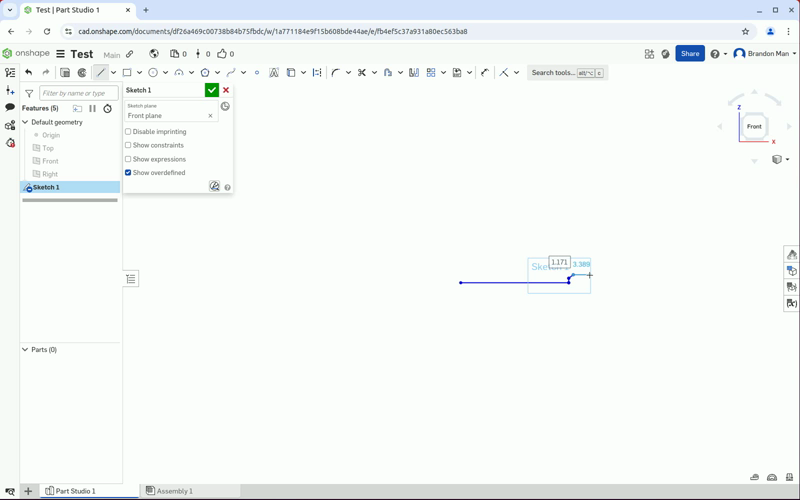
mouse_move(573, 221)
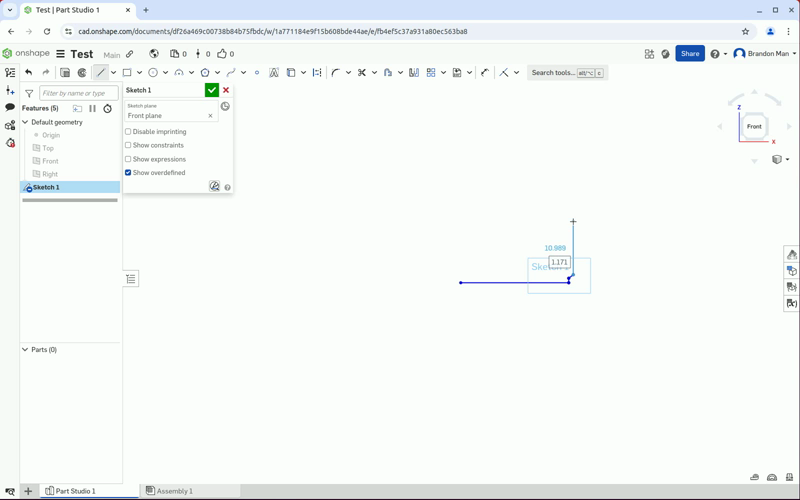
click(573, 221)
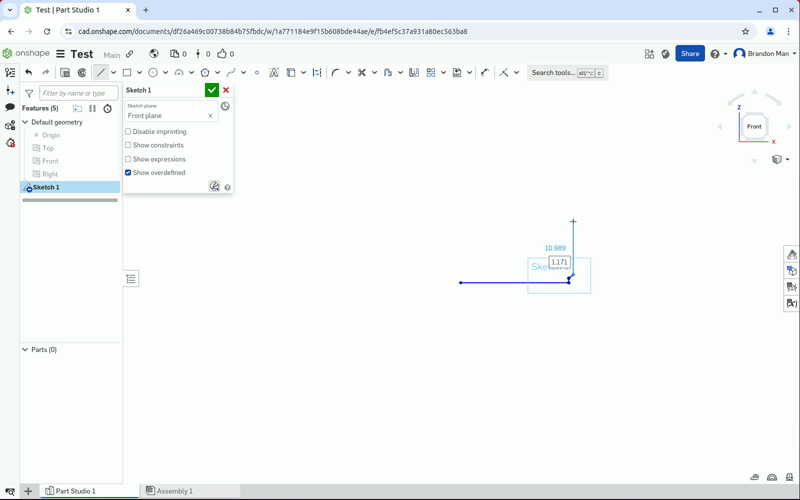
key_up(shift)
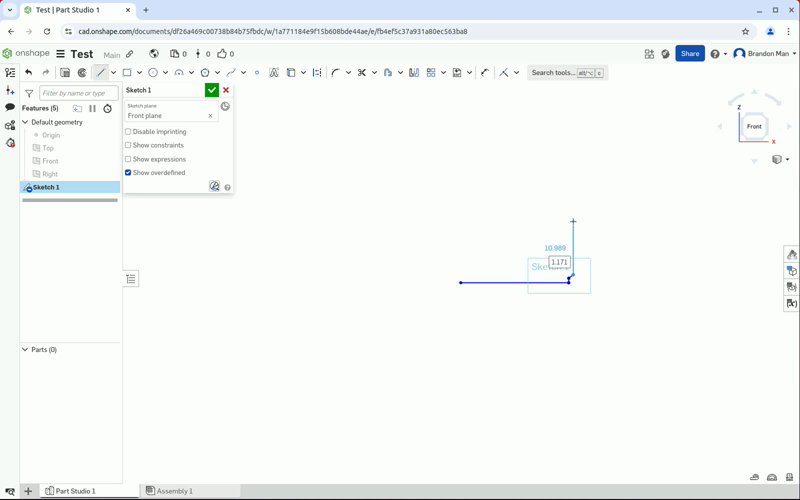
key_down(shift)
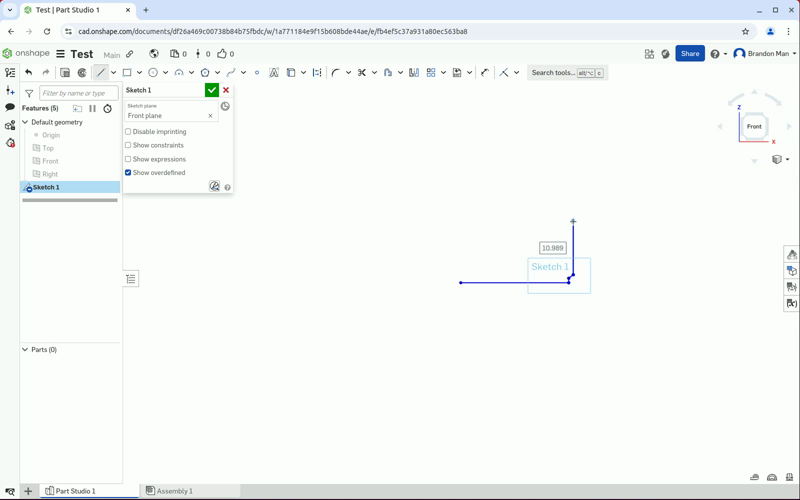
mouse_move(589, 221)
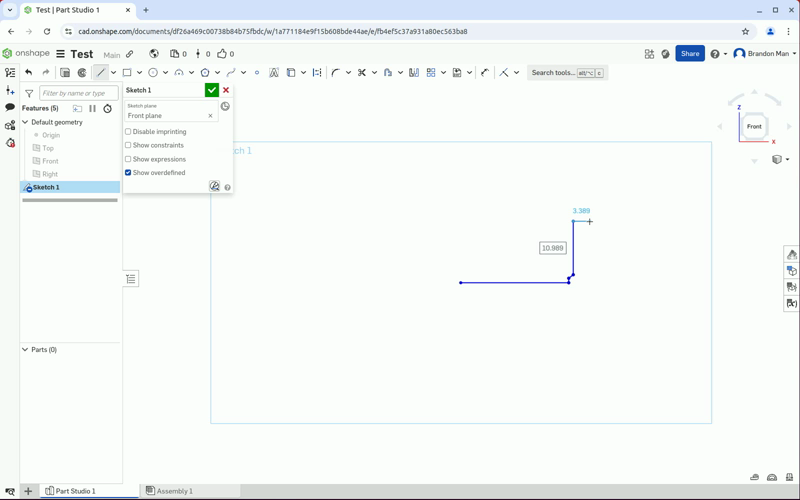
mouse_move(568, 216)
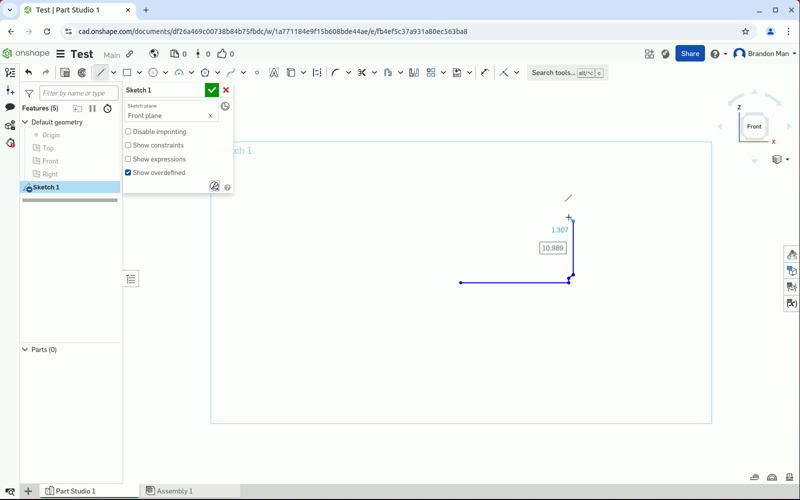
scroll(6)
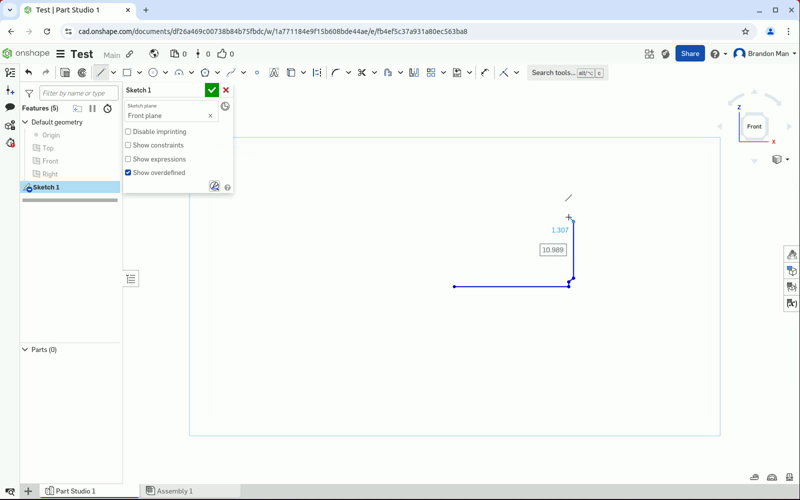
scroll(6)
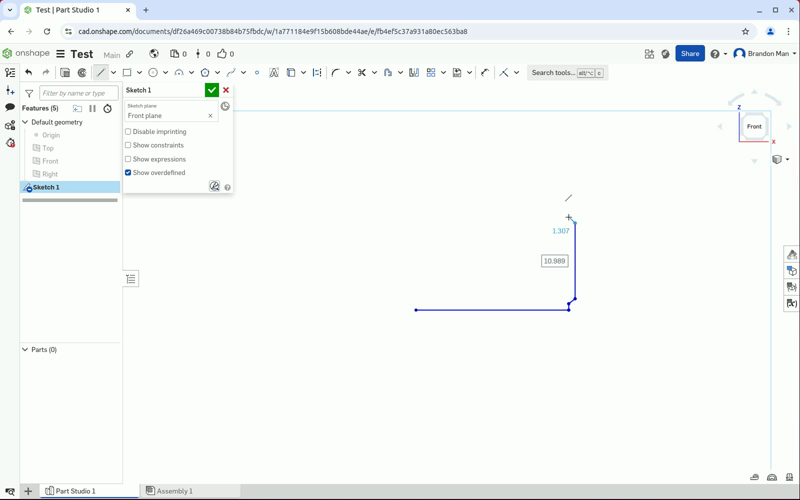
scroll(6)
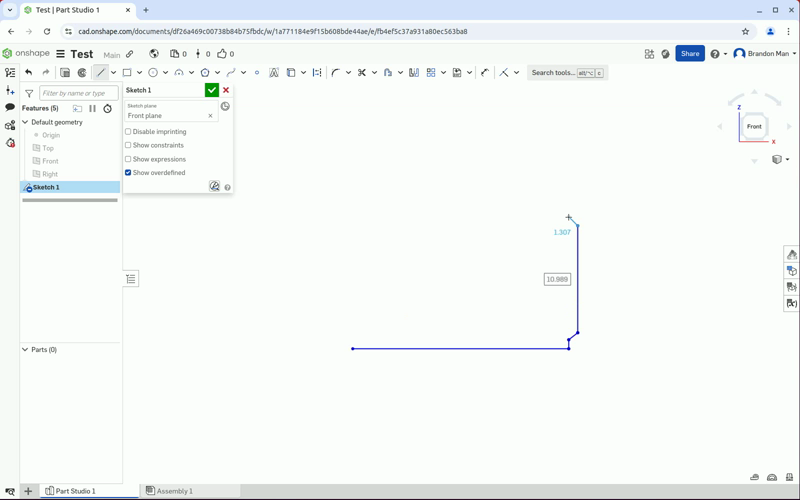
scroll(6)
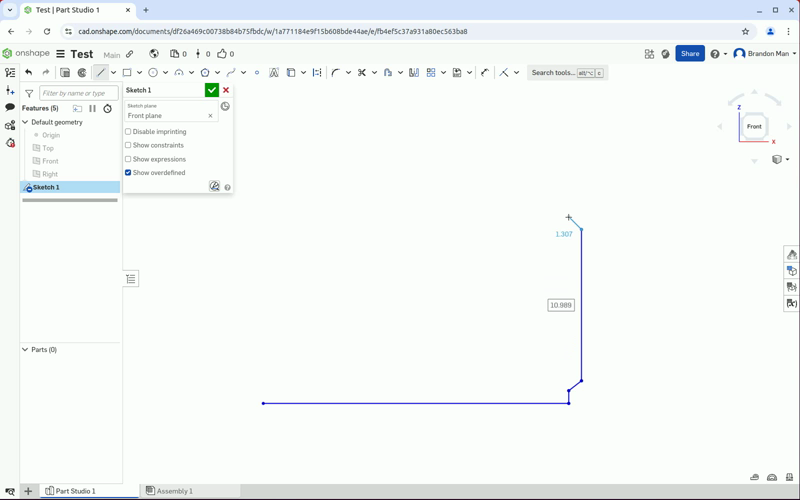
scroll(6)
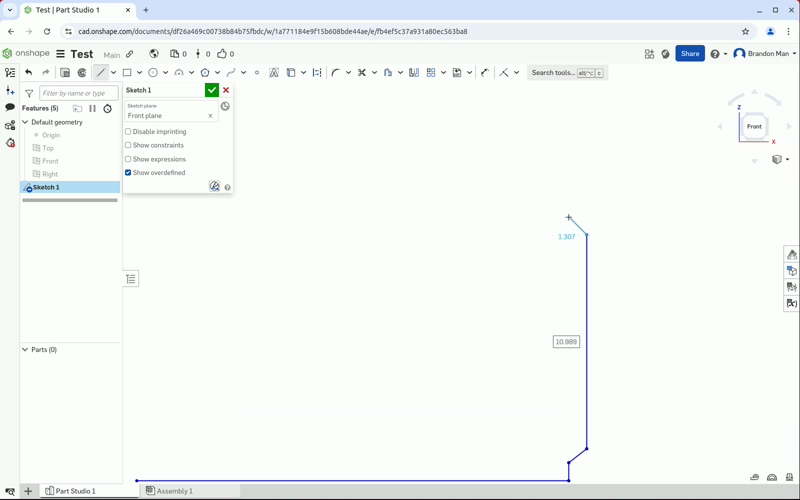
scroll(6)
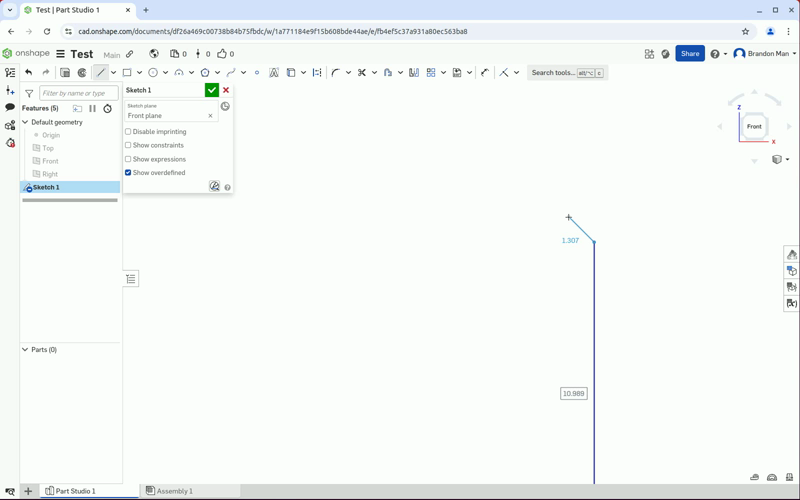
scroll(6)
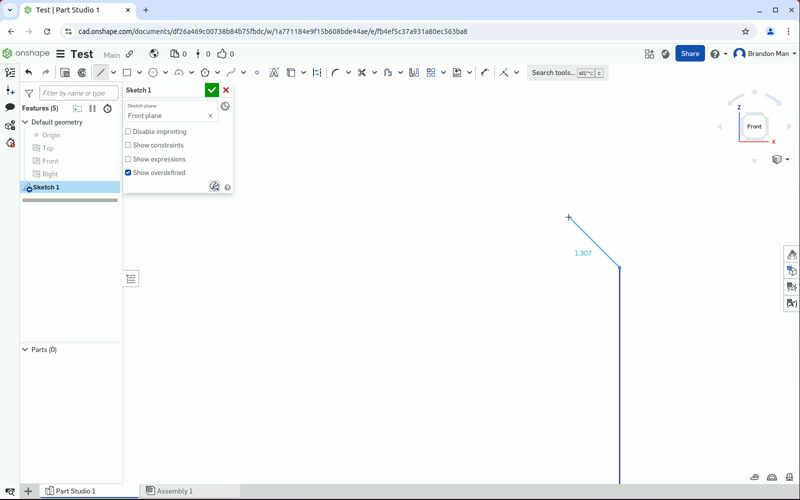
click(568, 216)
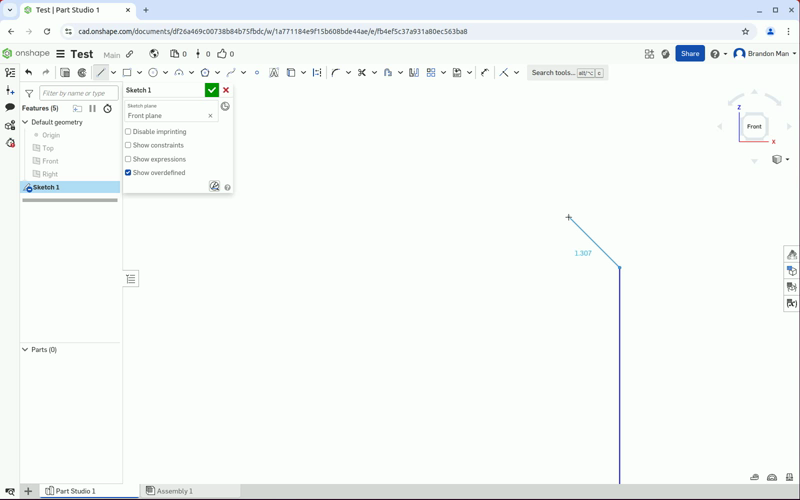
scroll(-6)
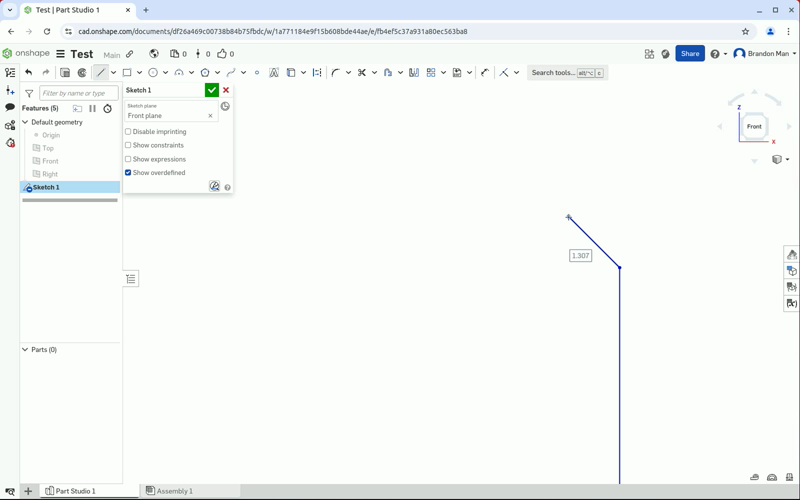
scroll(-6)
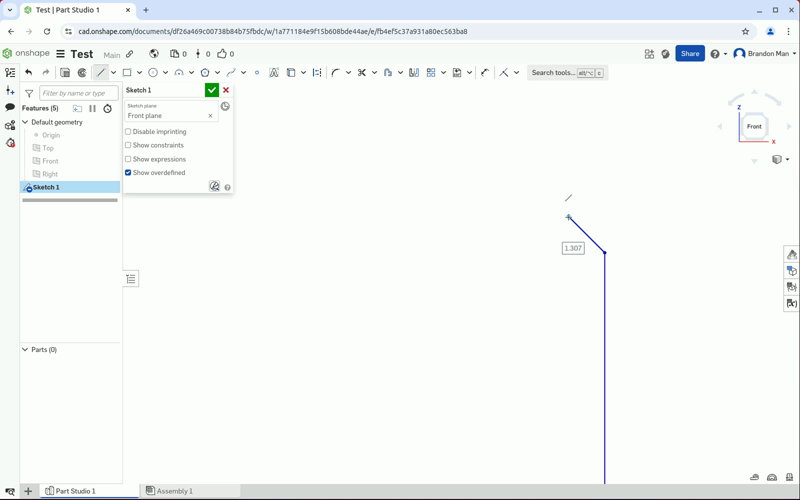
scroll(-6)
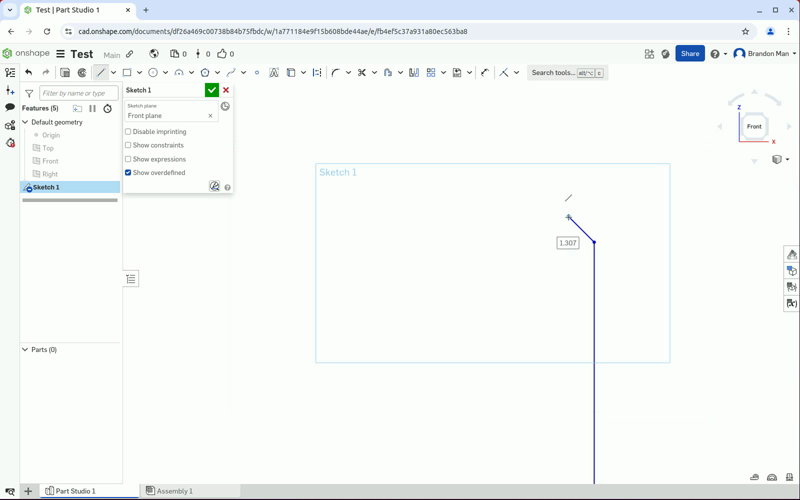
scroll(-6)
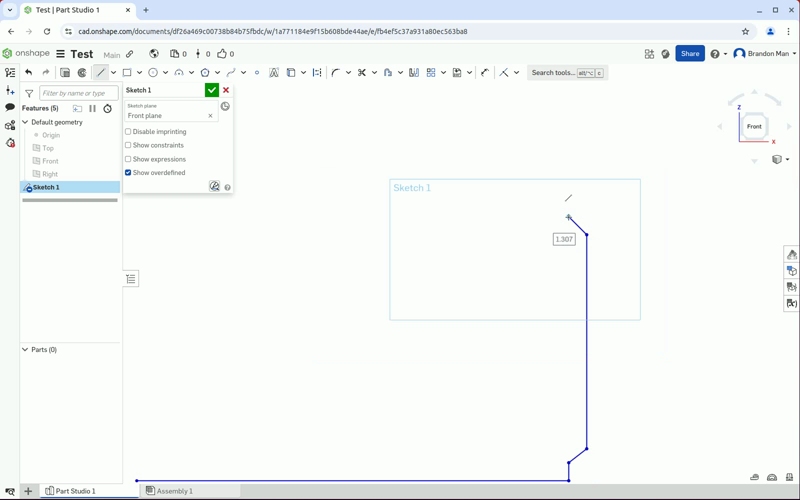
scroll(-6)
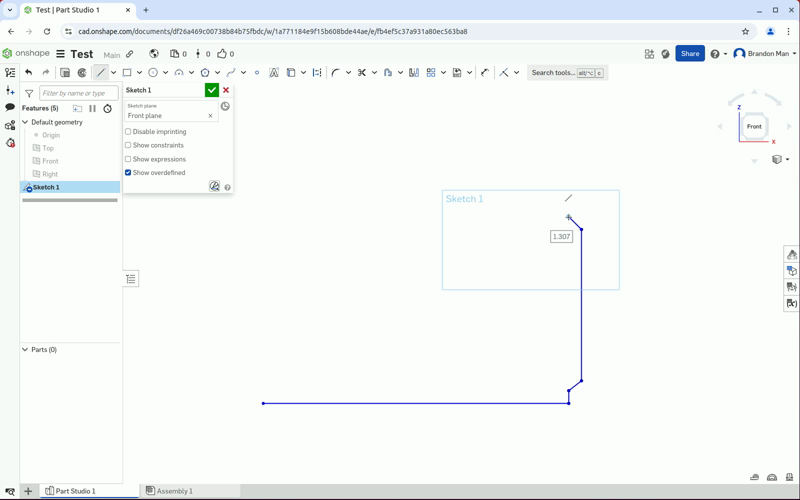
scroll(-6)
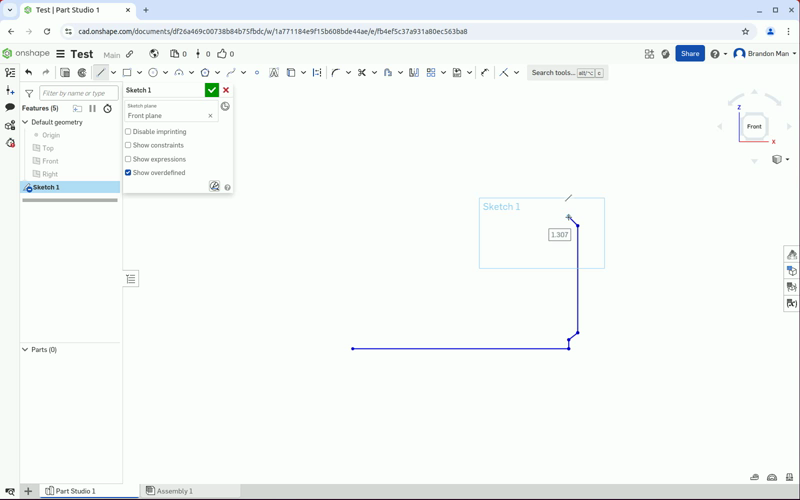
scroll(-6)
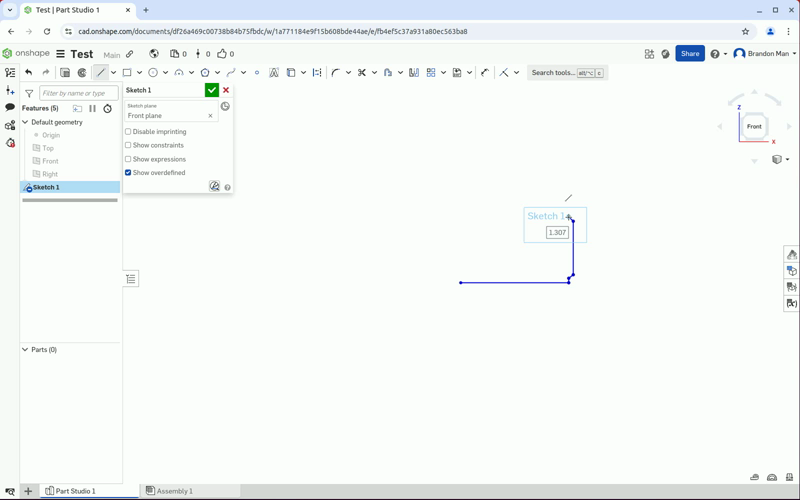
key_up(shift)
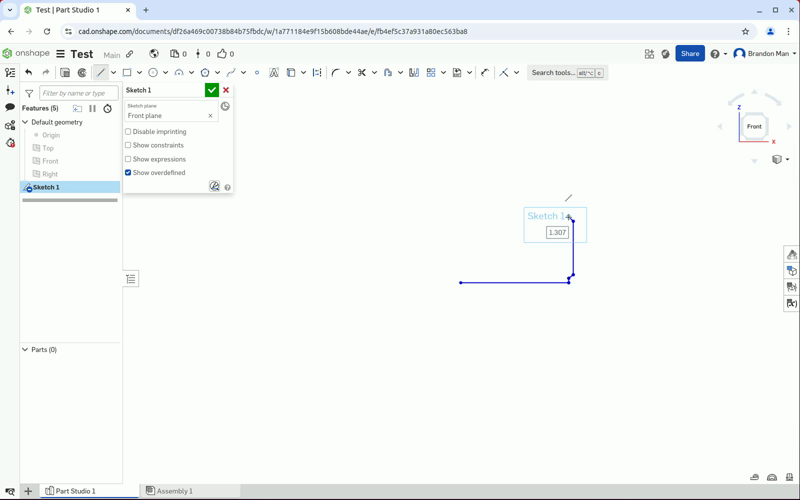
key_down(shift)
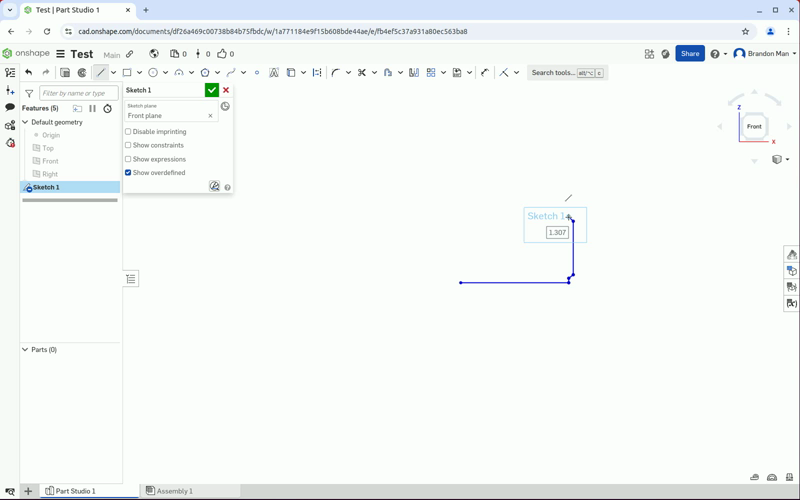
mouse_move(589, 216)
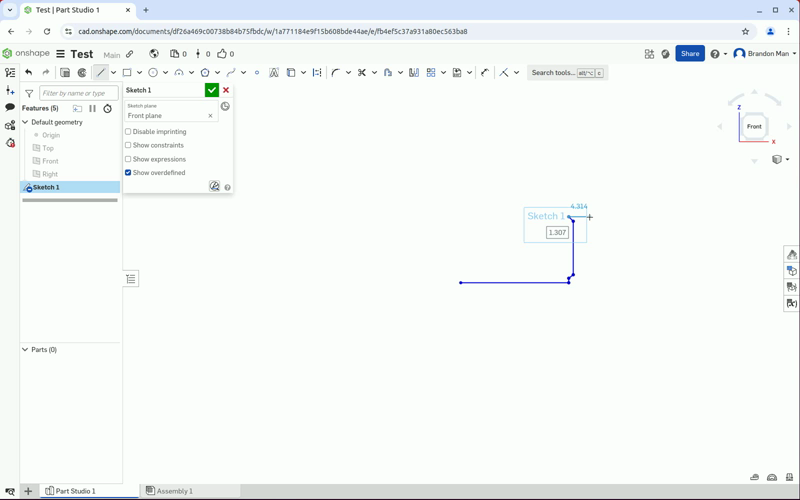
mouse_move(568, 200)
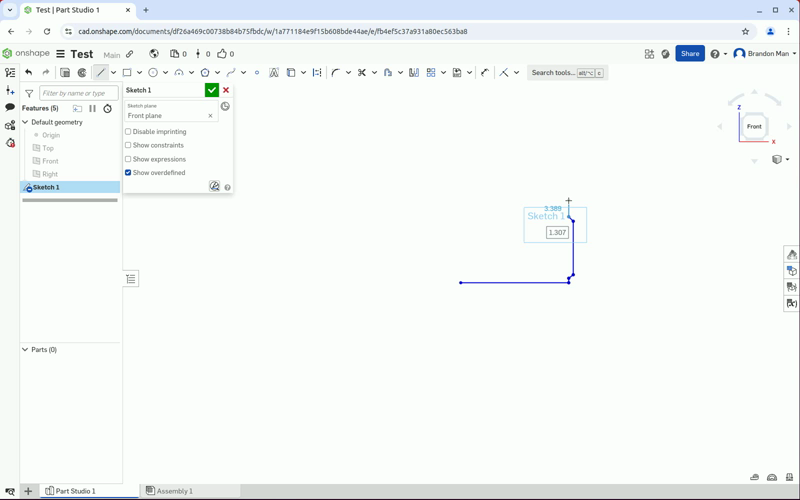
click(568, 200)
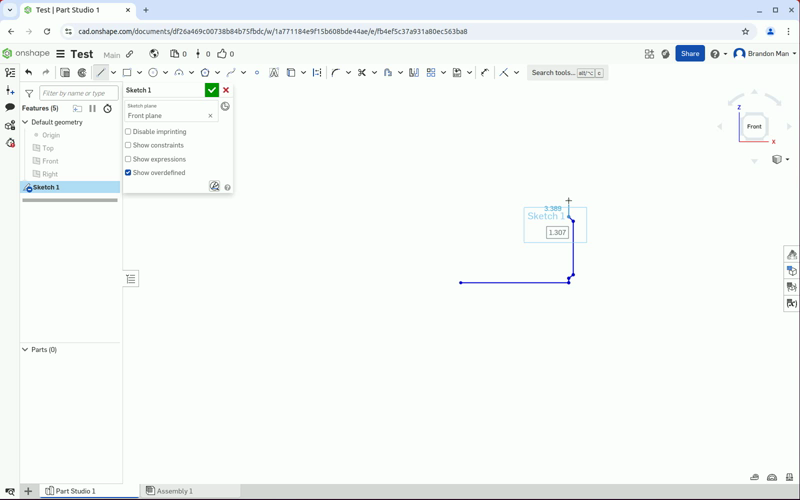
key_up(shift)
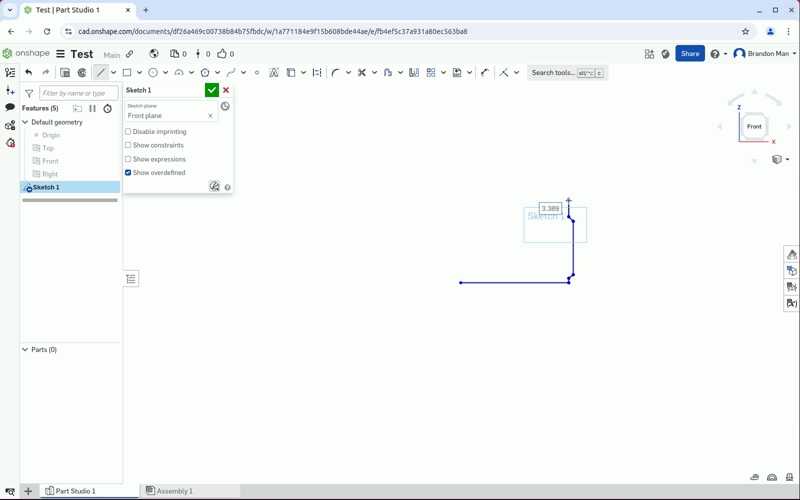
key_down(shift)
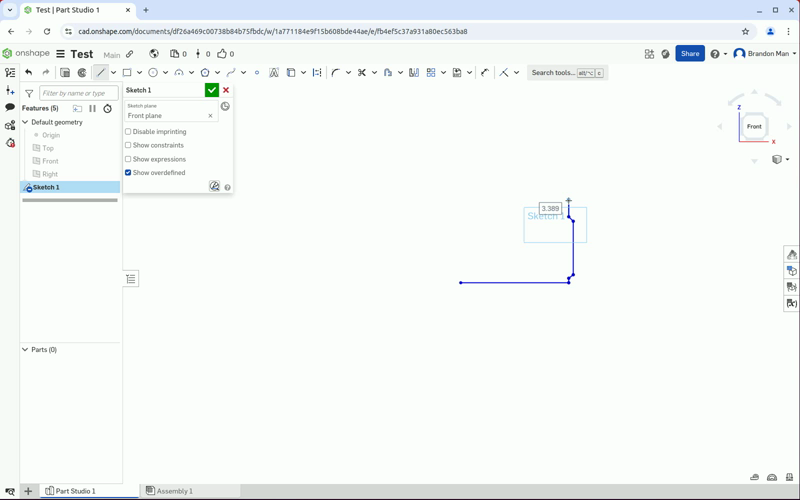
mouse_move(589, 200)
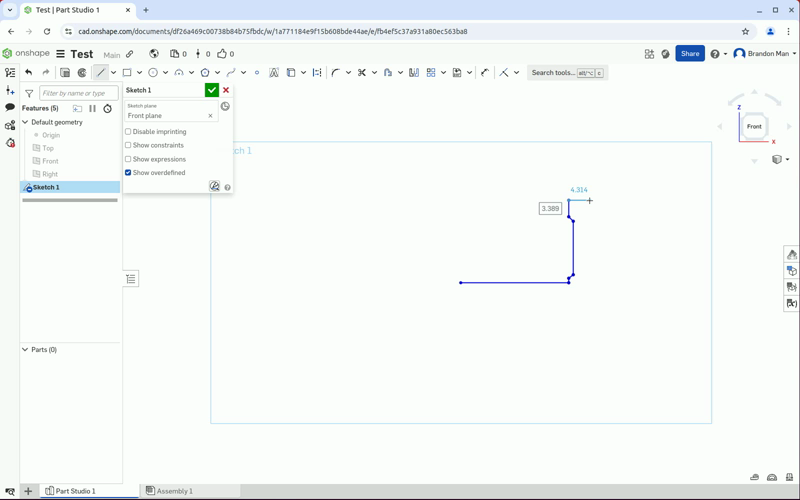
mouse_move(566, 195)
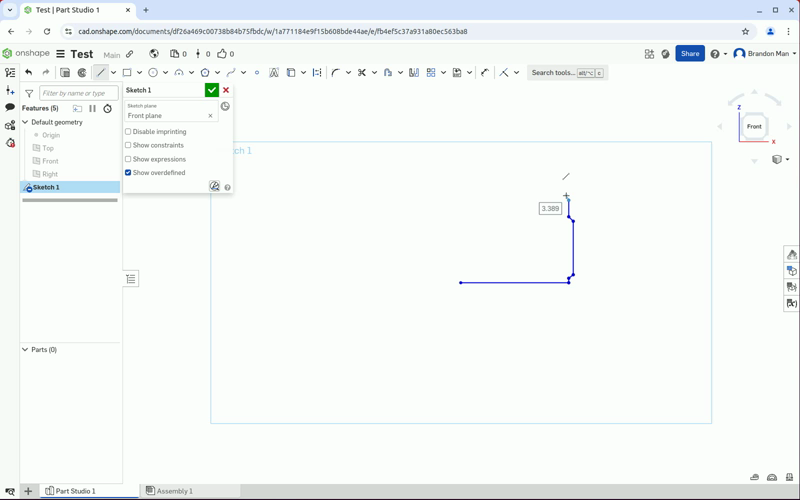
scroll(6)
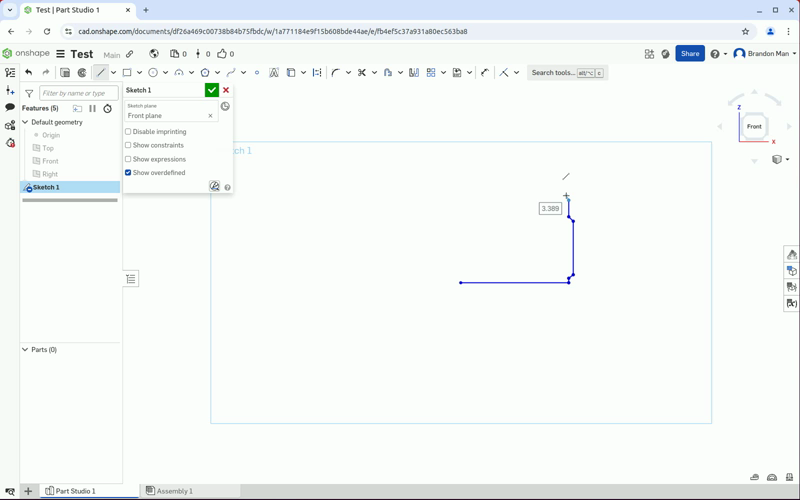
scroll(6)
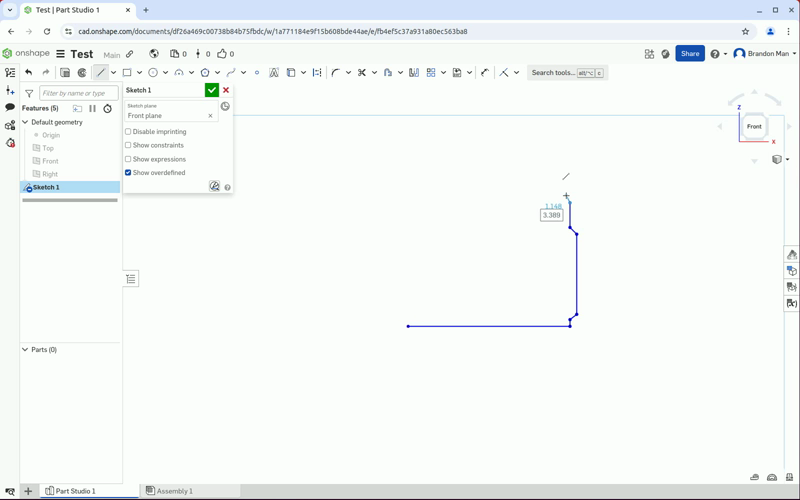
scroll(6)
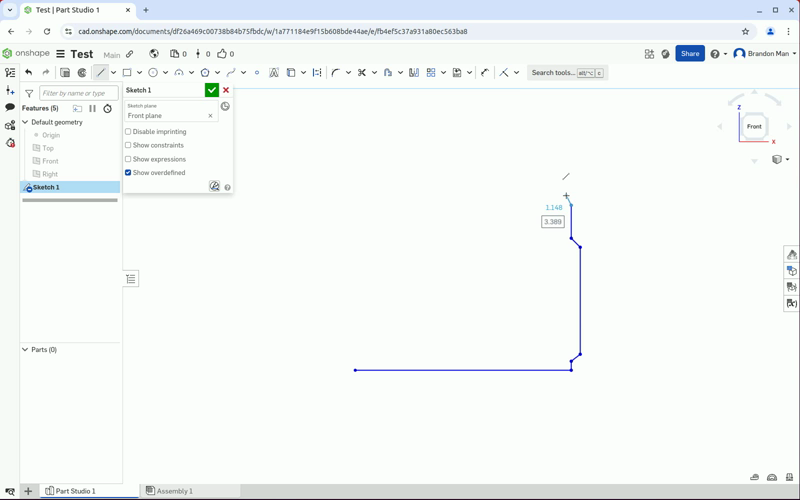
scroll(6)
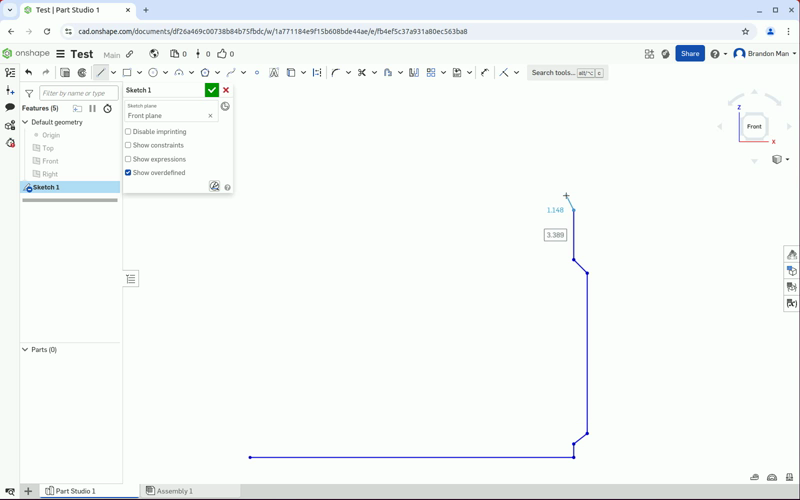
scroll(6)
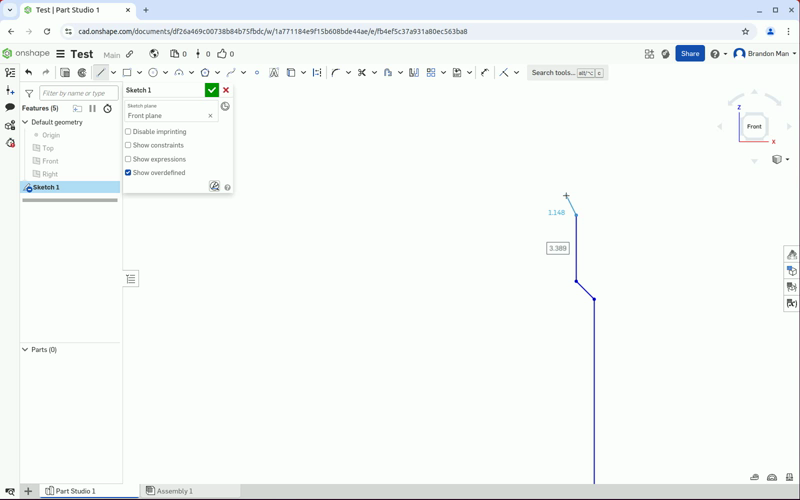
scroll(6)
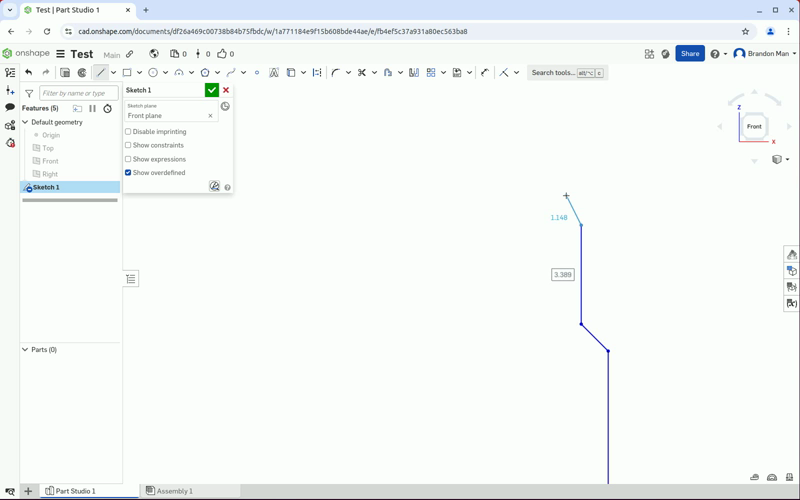
scroll(6)
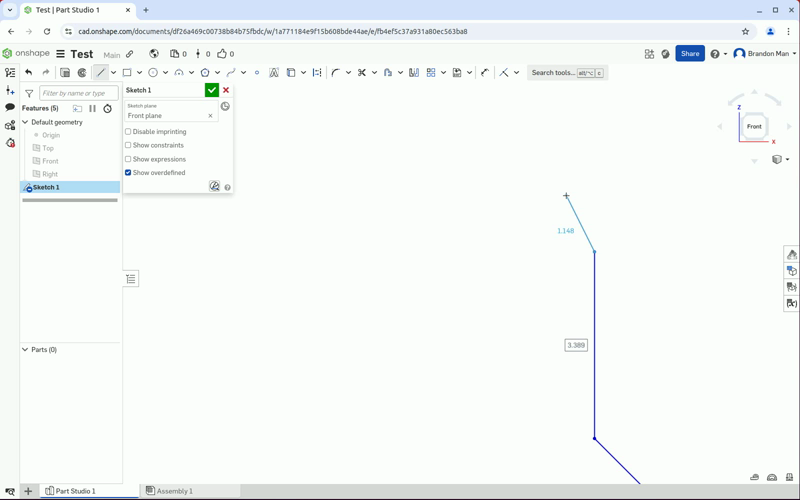
click(566, 195)
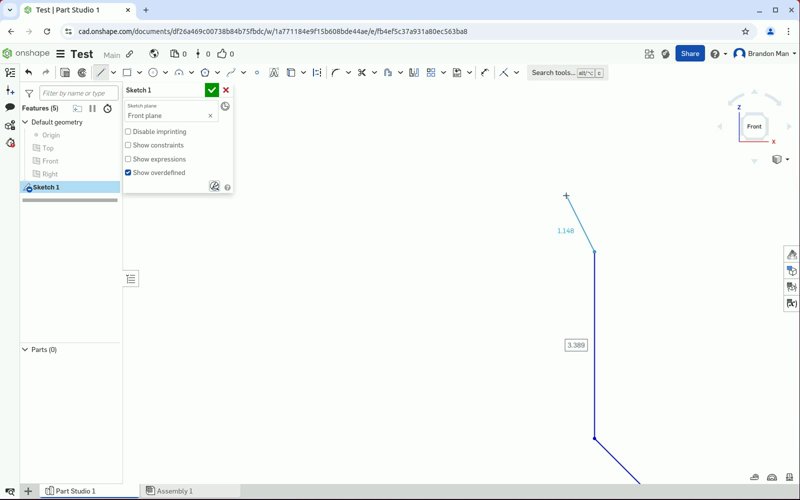
scroll(-6)
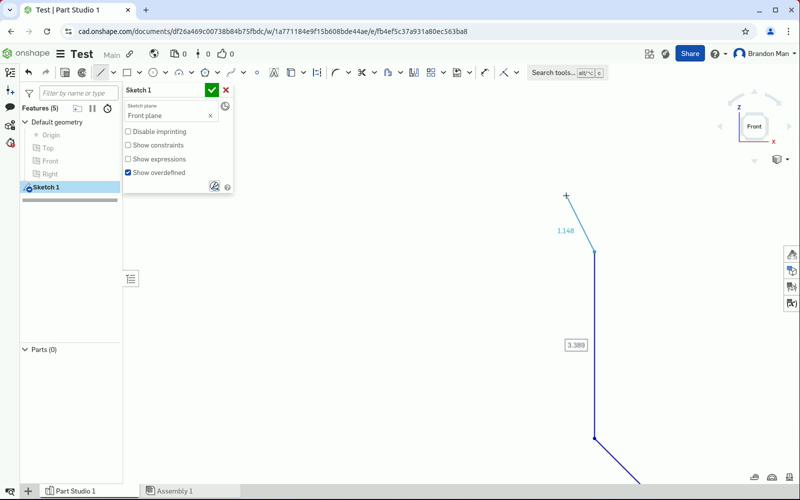
scroll(-6)
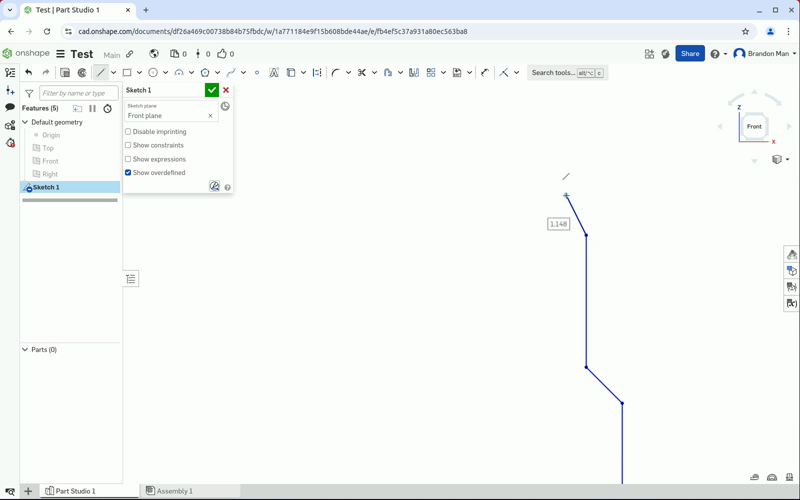
scroll(-6)
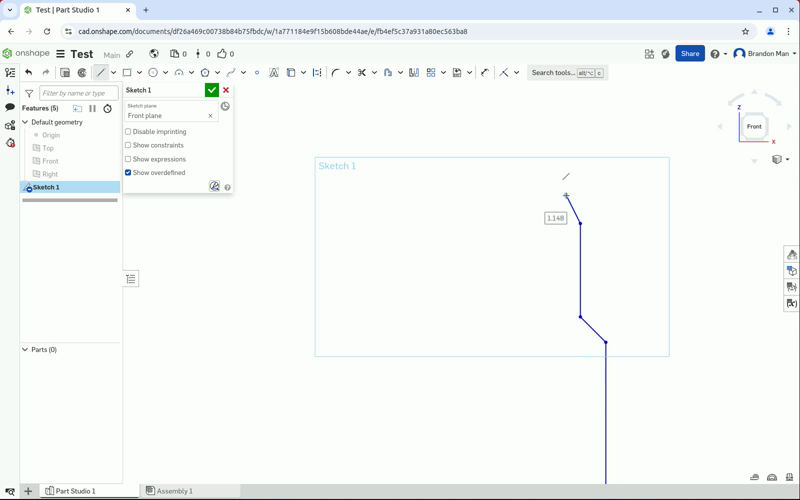
scroll(-6)
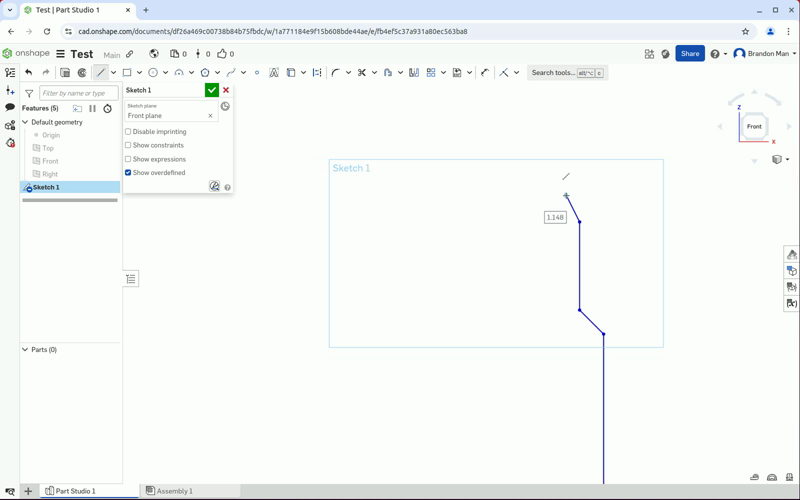
scroll(-6)
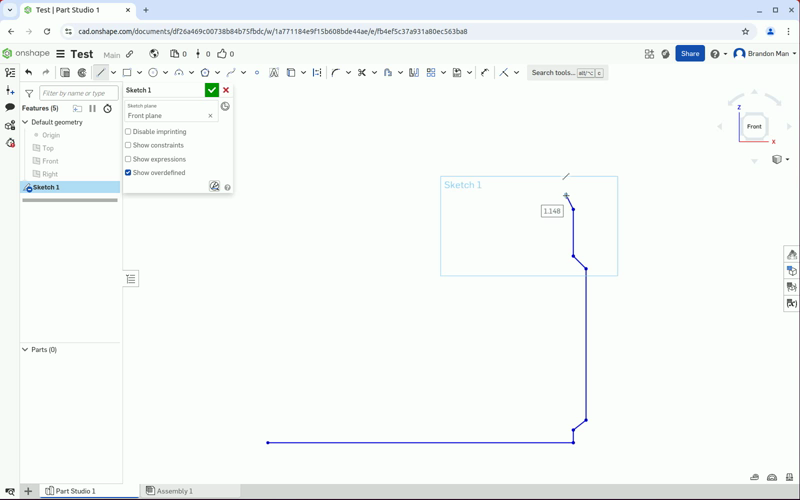
scroll(-6)
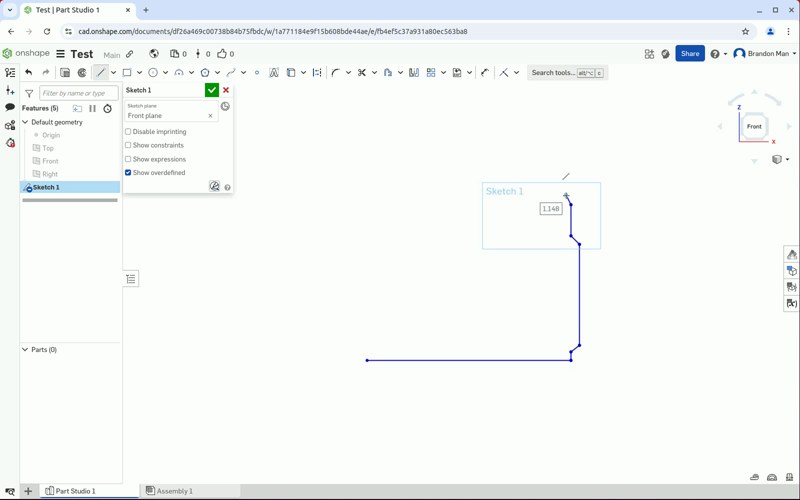
scroll(-6)
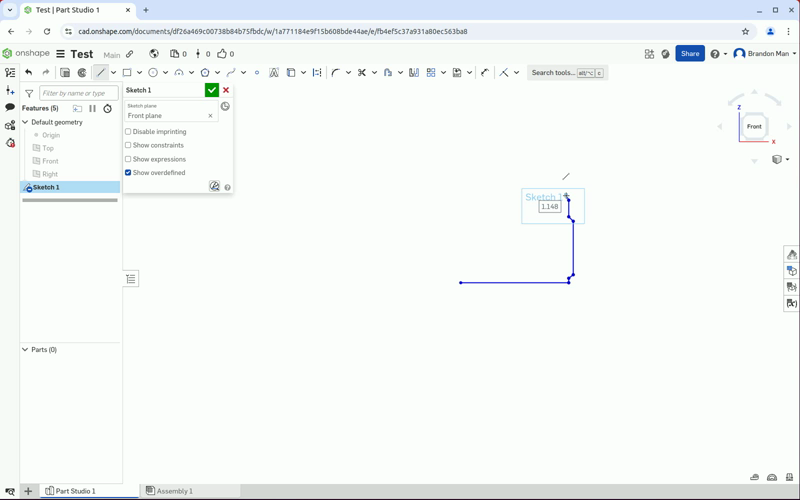
key_up(shift)
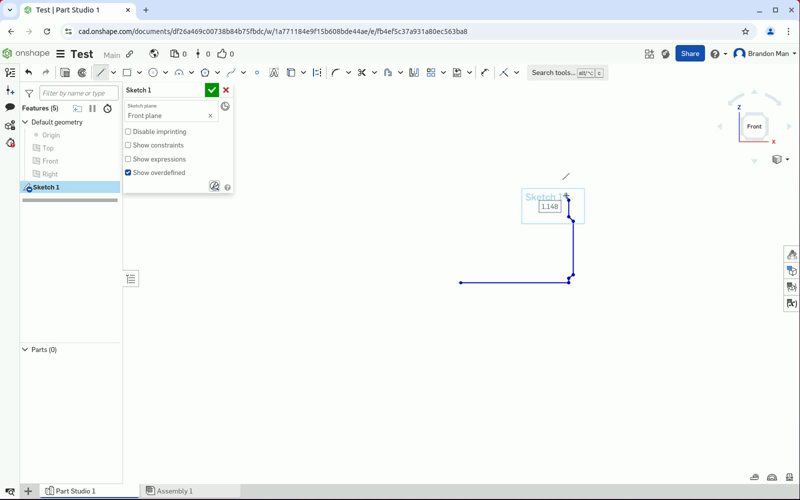
key_down(shift)
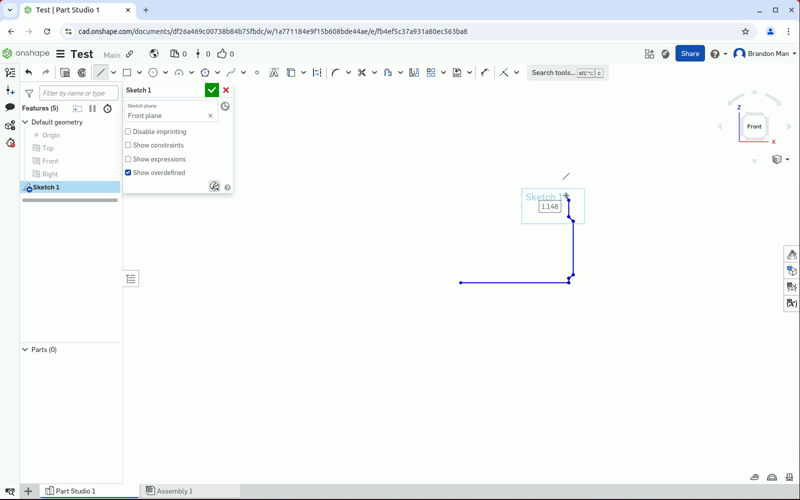
mouse_move(460, 195)
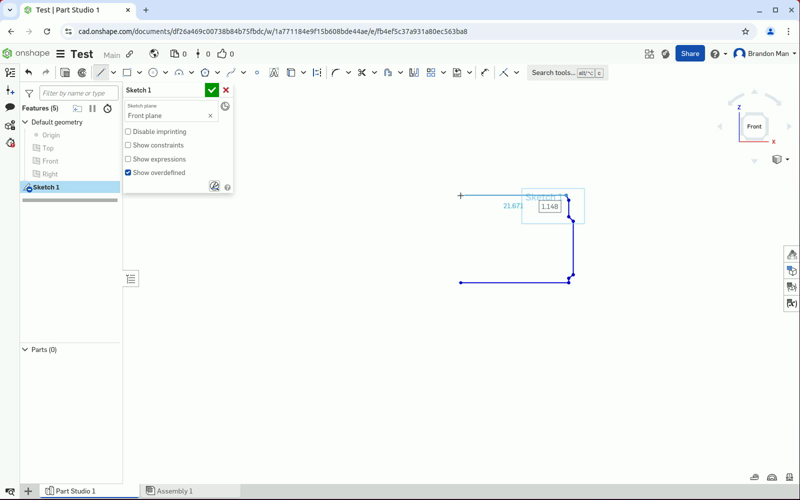
click(460, 195)
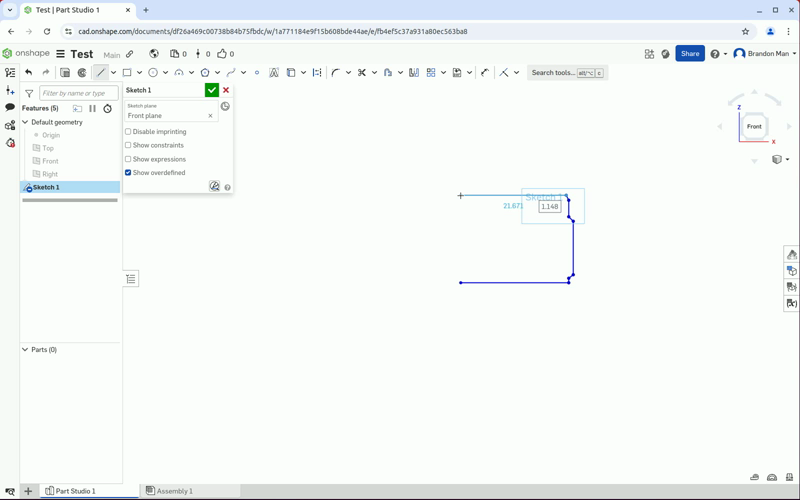
key_up(shift)
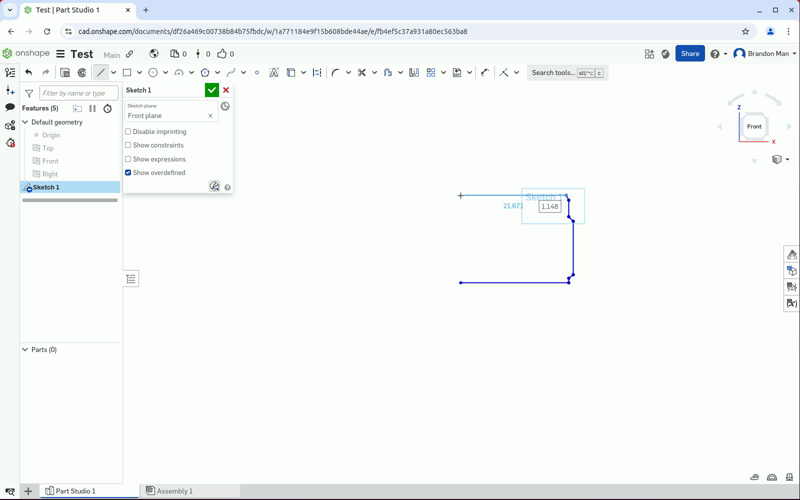
key_down(shift)
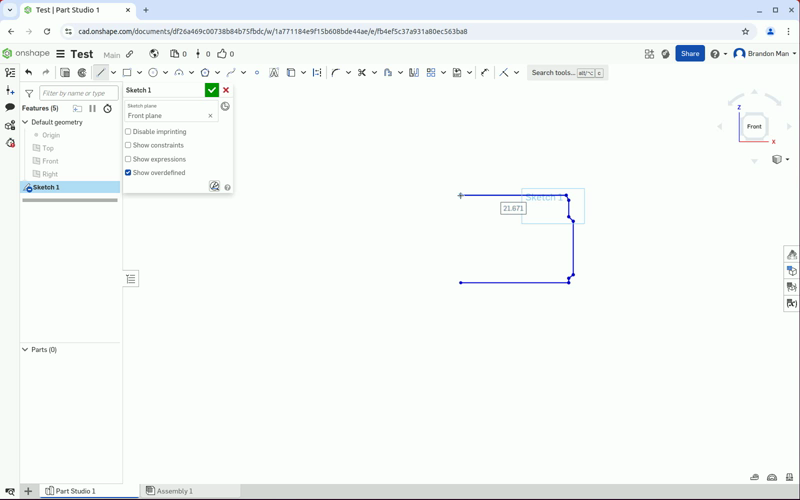
mouse_move(460, 282)
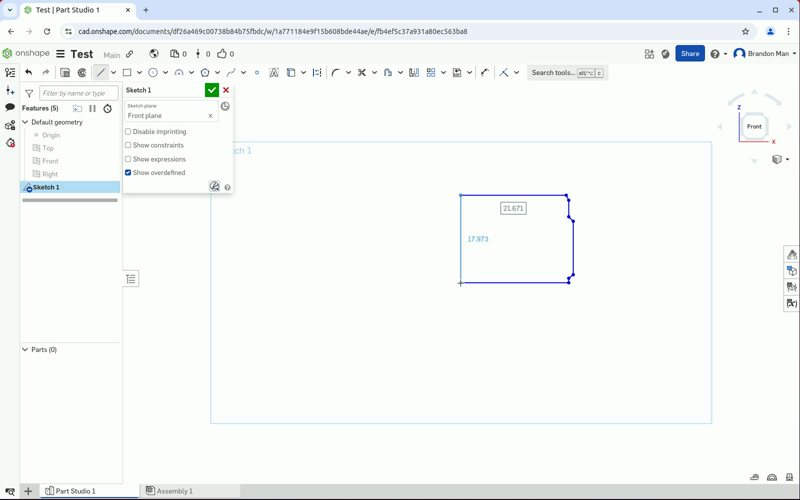
key_up(shift)
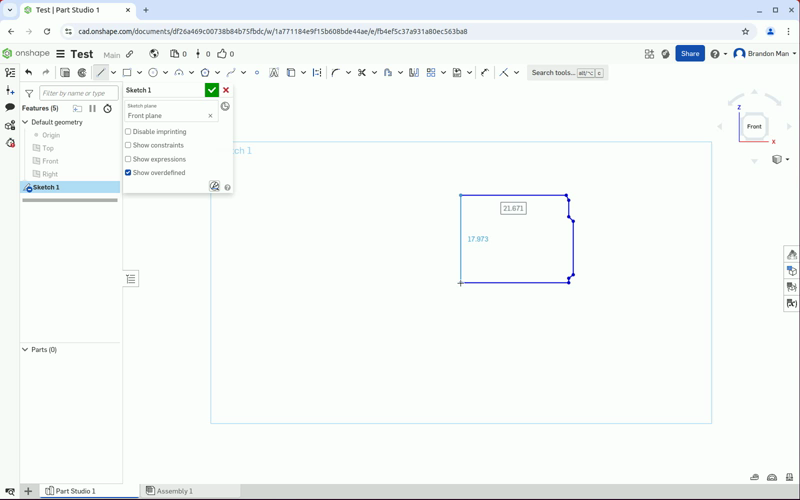
click(460, 282)
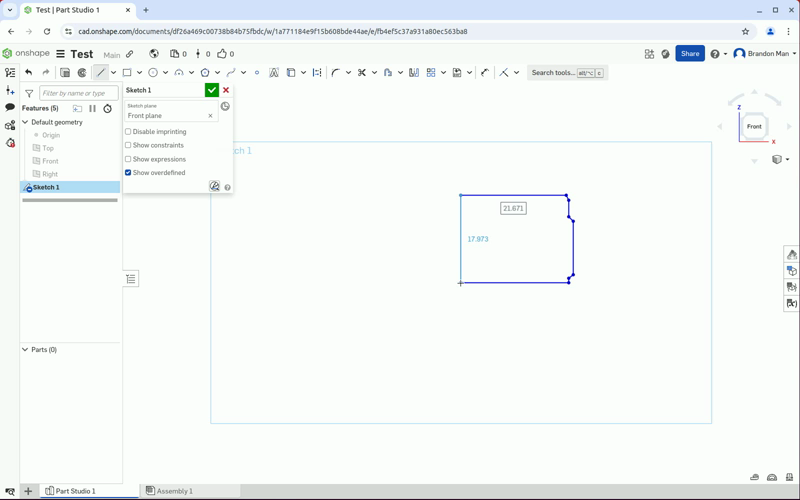
key(esc)
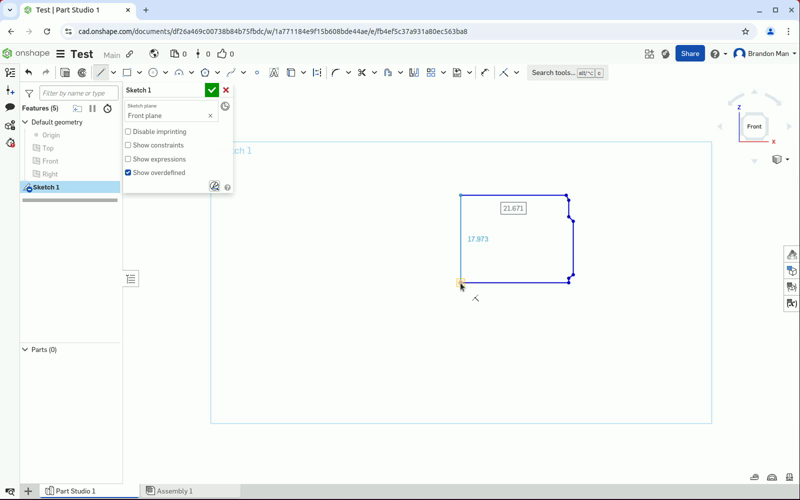
mouse_move(557, 256)
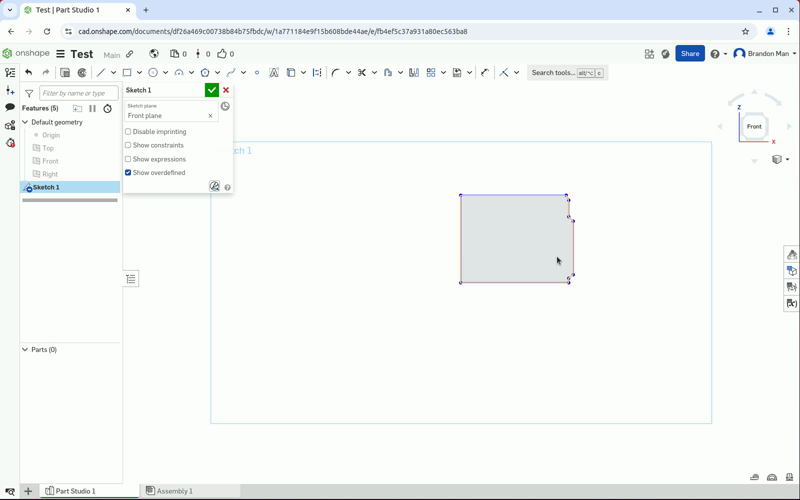
click(557, 256)
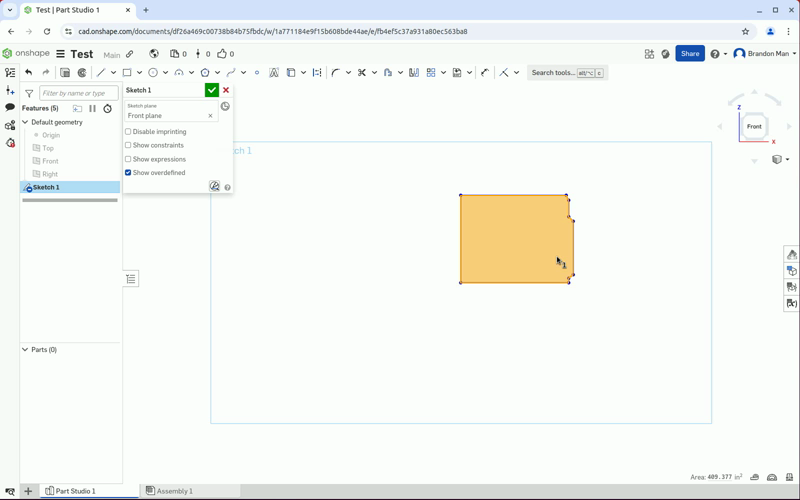
mouse_move(73, 352)
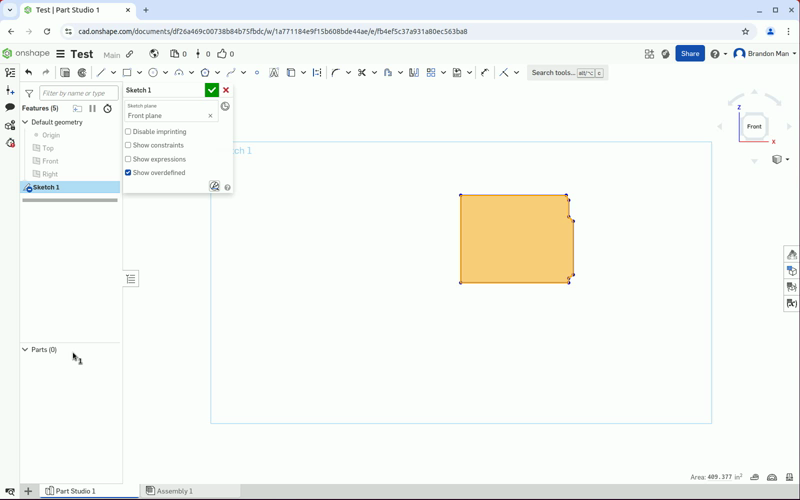
key(shift+y)
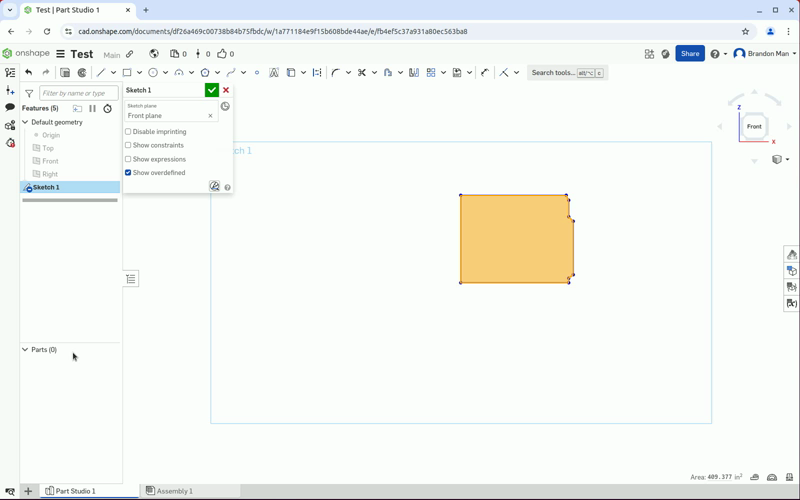
key(shift+e)
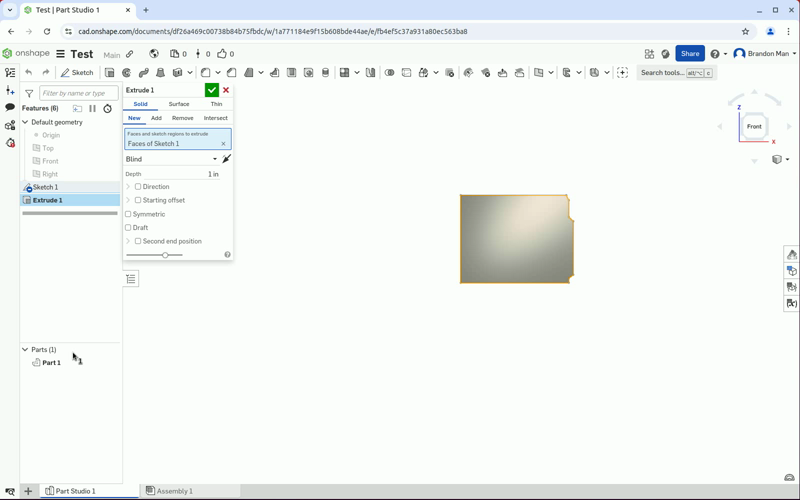
mouse_move(143, 106)
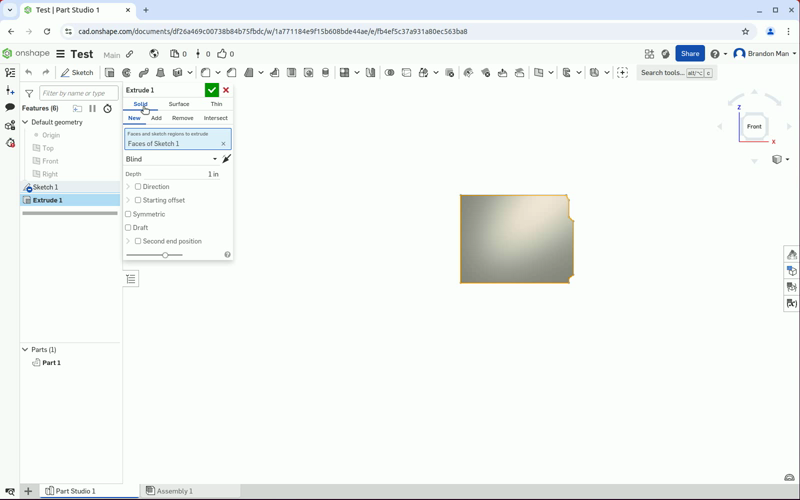
click(143, 106)
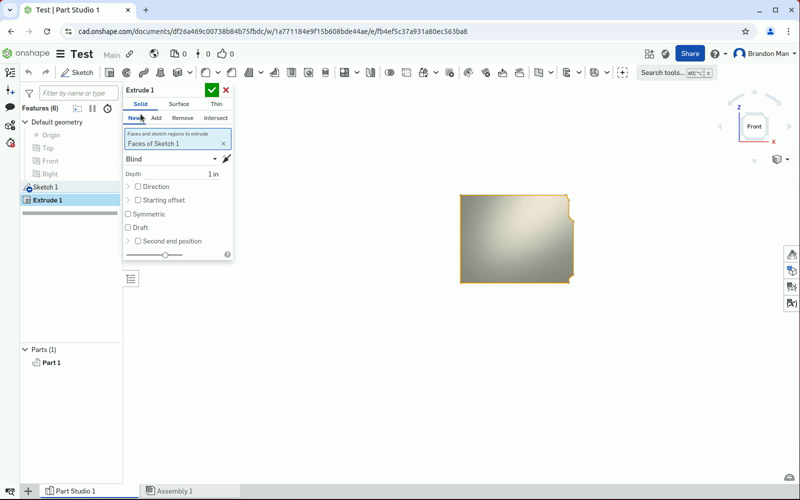
mouse_move(137, 120)
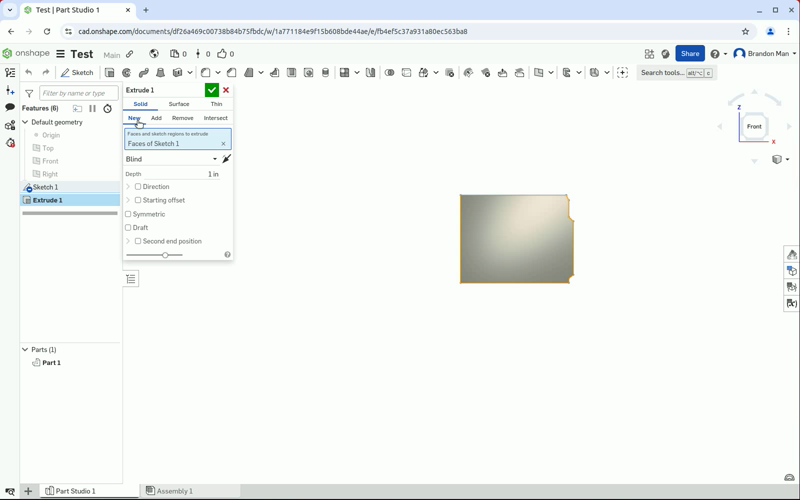
click(137, 120)
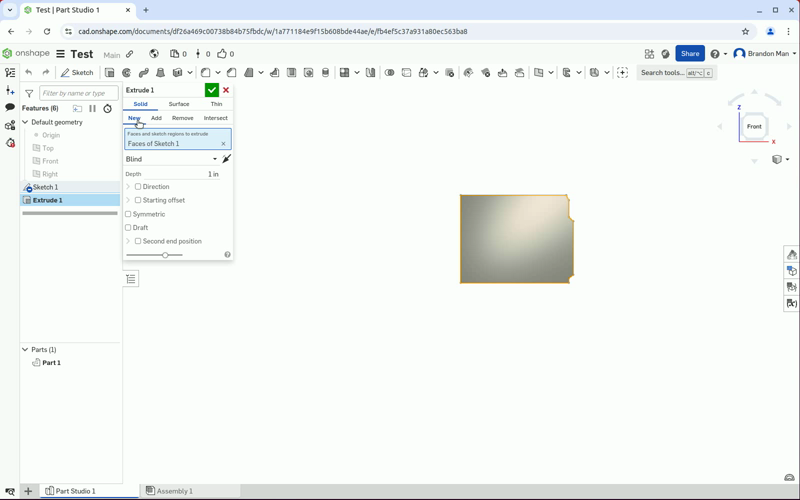
key(tab, 4)
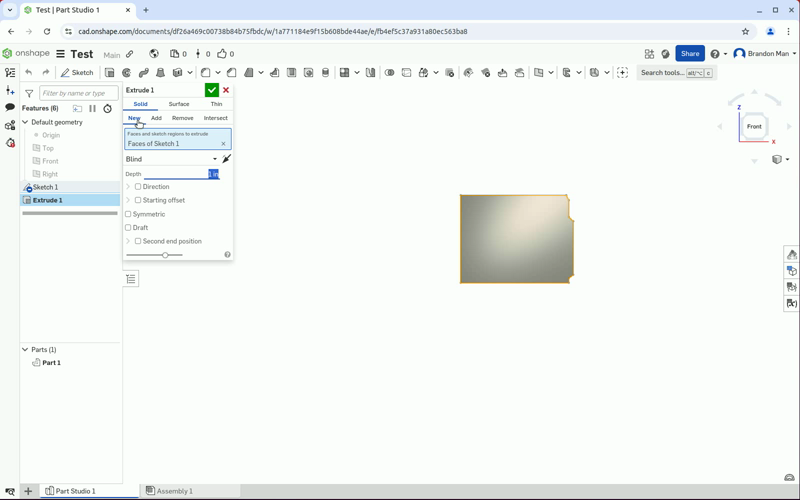
text(0.482)
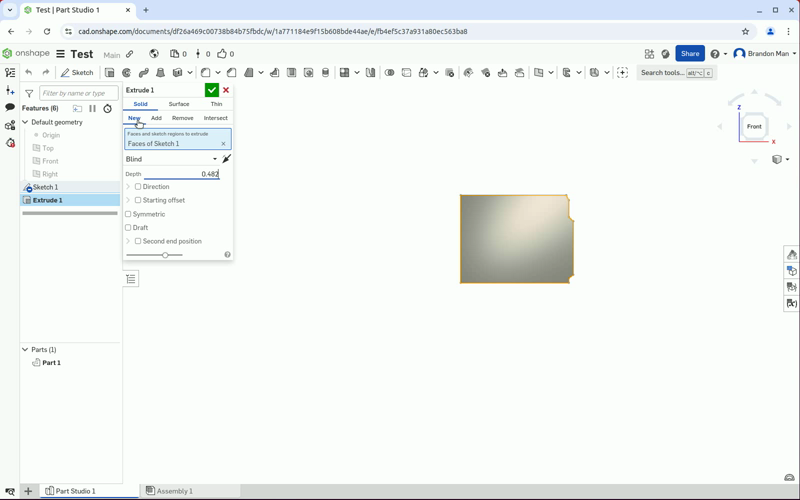
key(tab, 3)
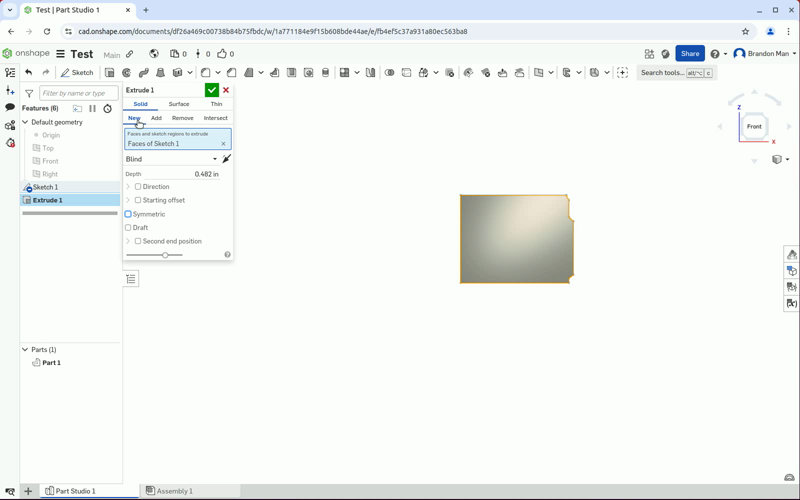
key(space)
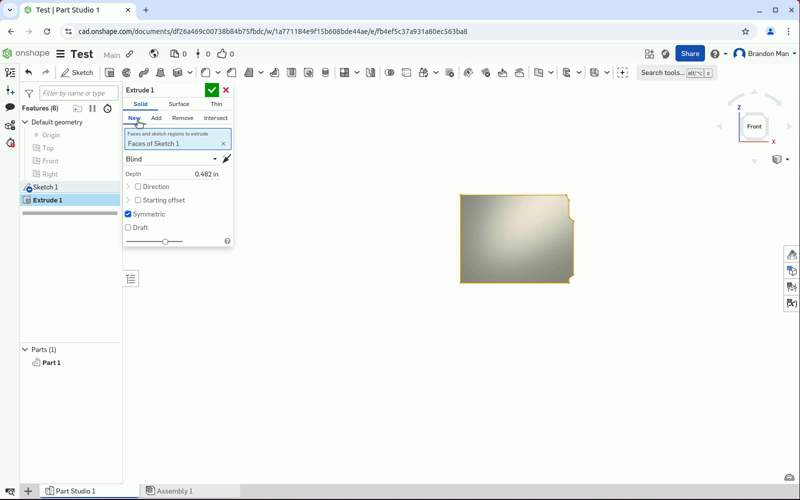
key(enter)
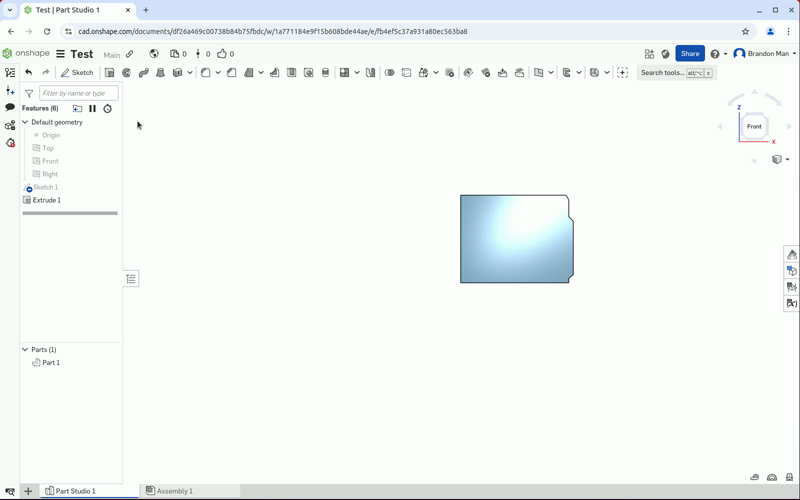
key(shift+h)
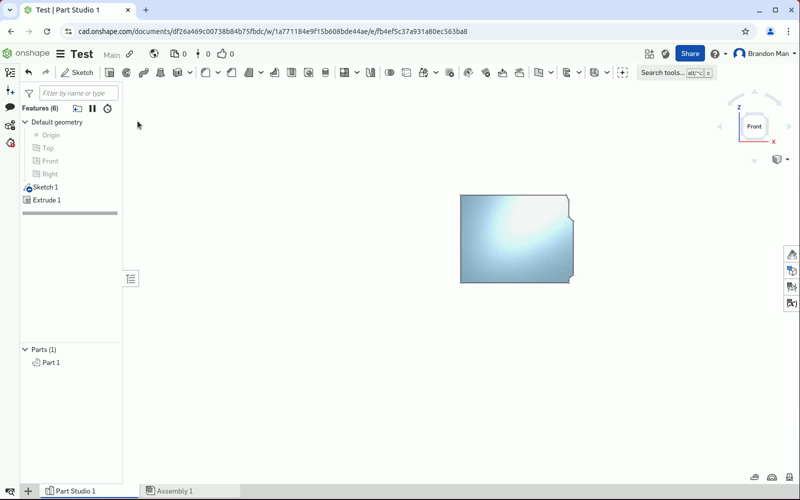
key(shift+h)
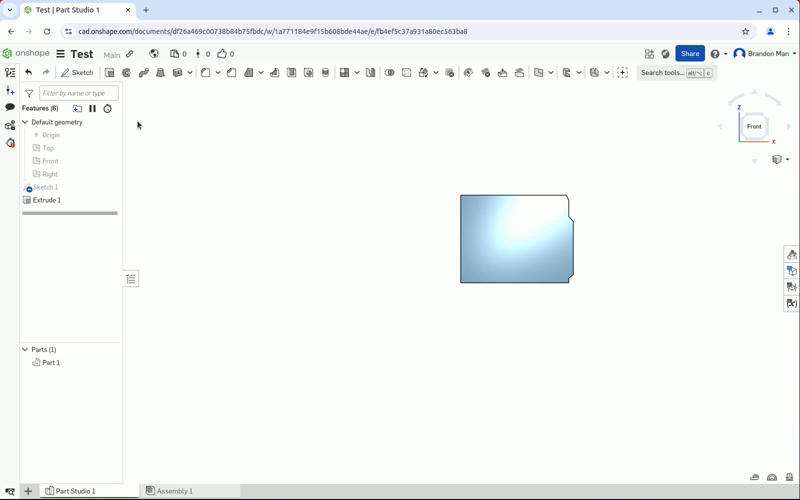
mouse_move(73, 189)
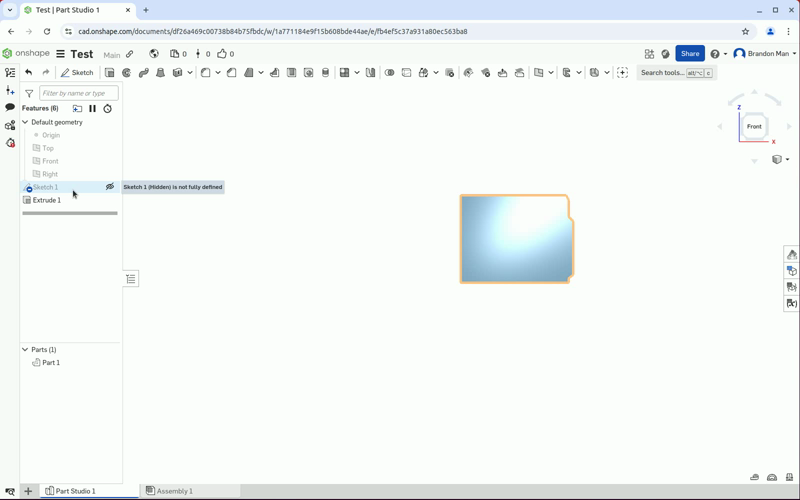
click(73, 189)
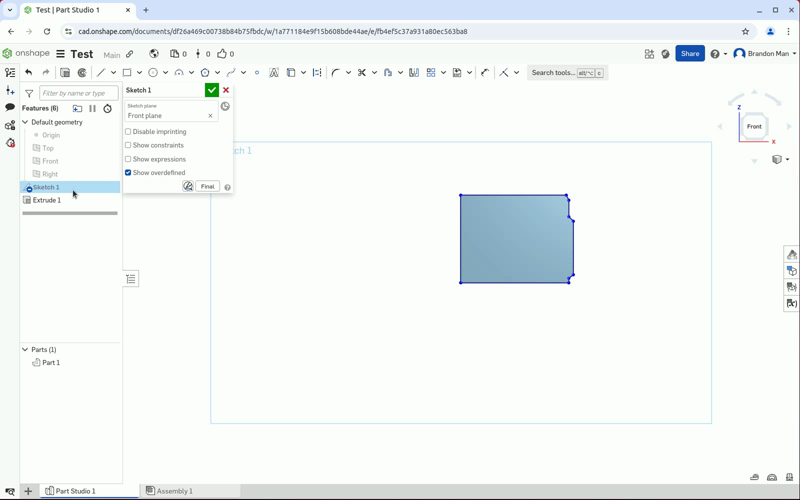
mouse_move(229, 92)
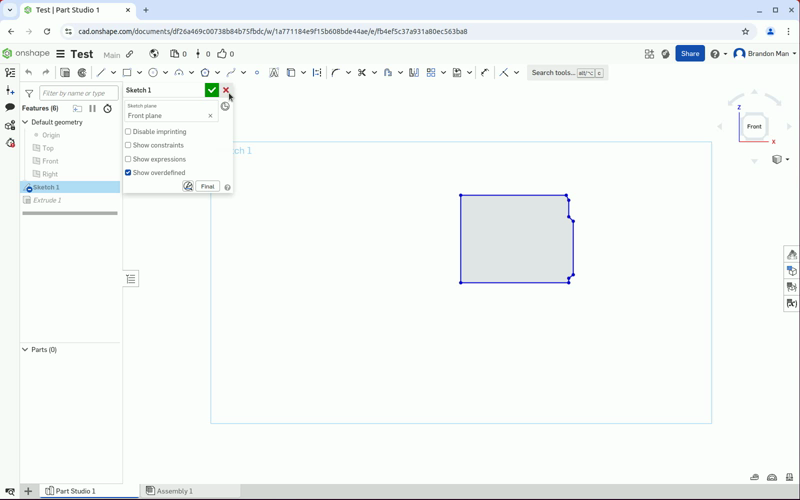
click(229, 92)
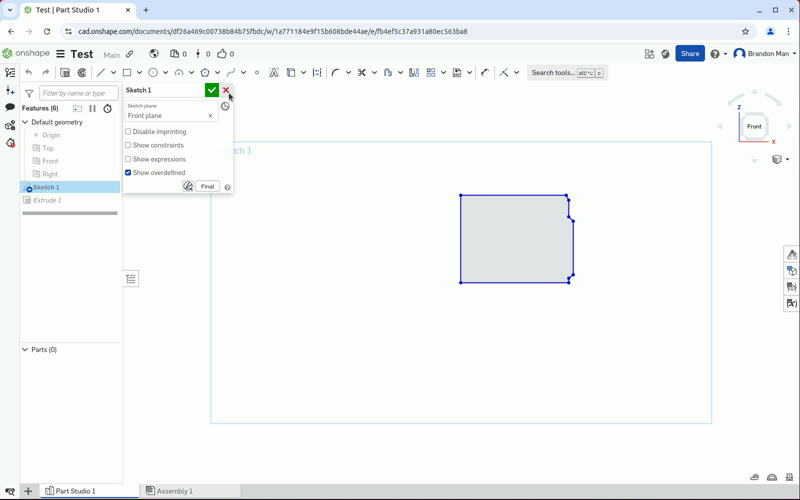
key(shift+s)
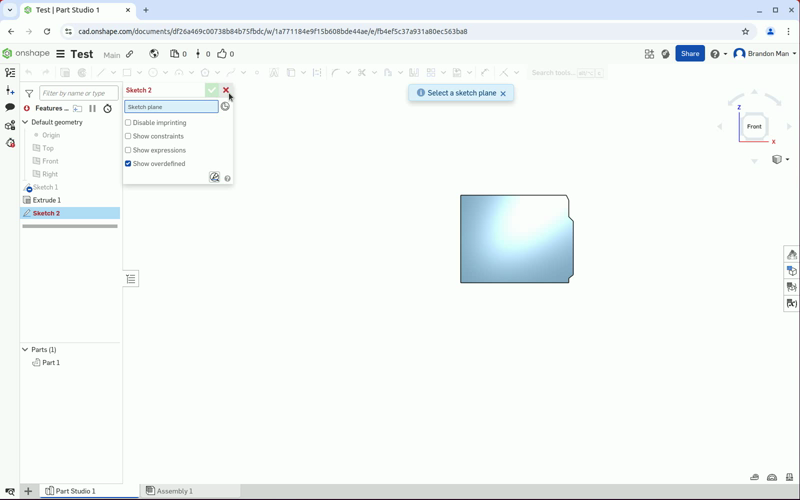
mouse_move(73, 163)
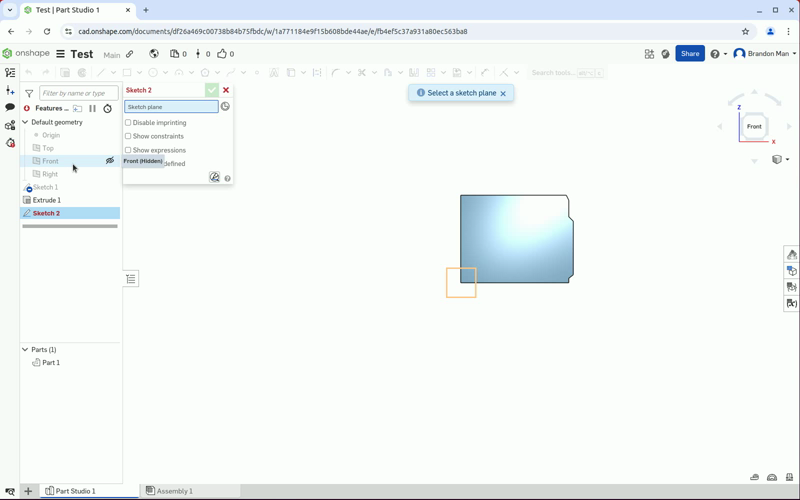
click(73, 163)
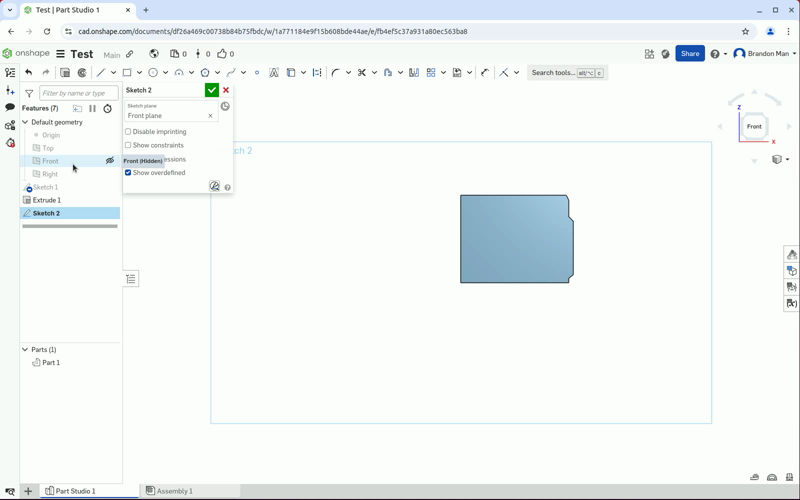
mouse_move(73, 352)
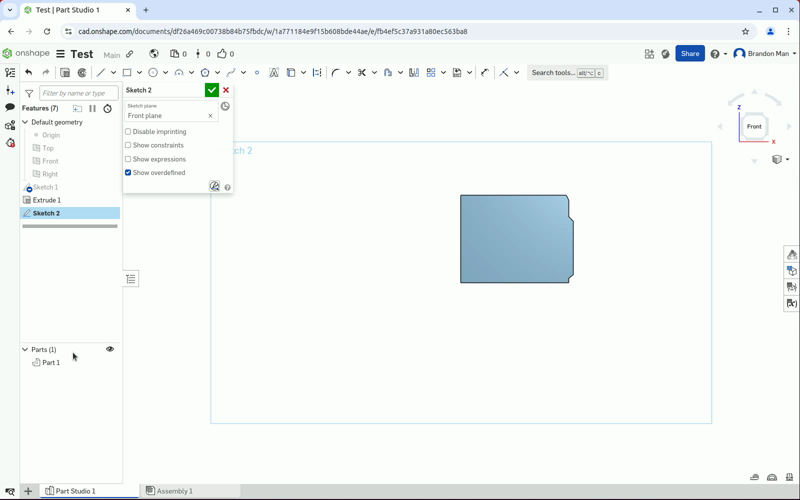
key(y)
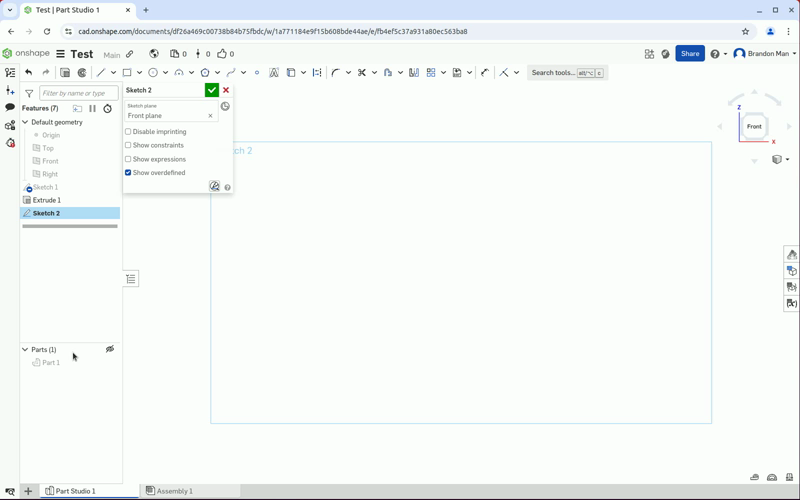
key(l)
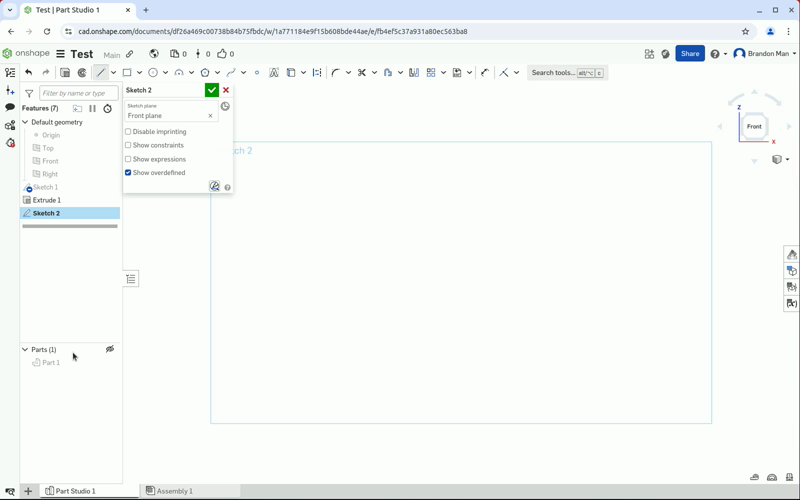
key_down(shift)
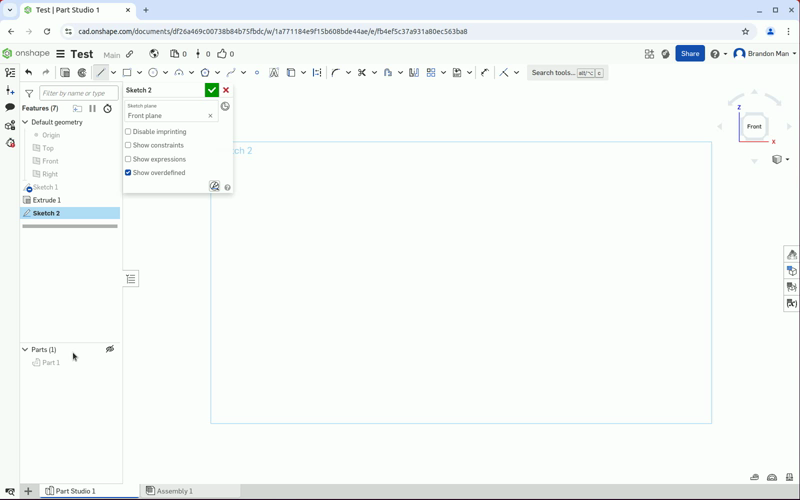
mouse_move(457, 278)
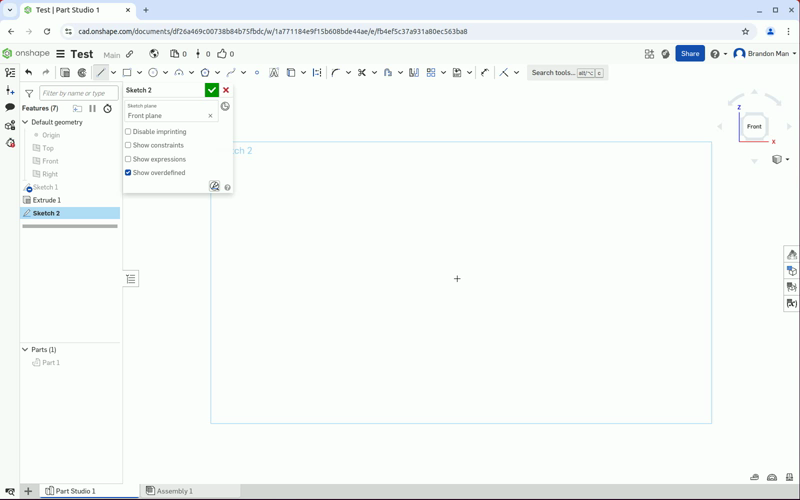
click(457, 278)
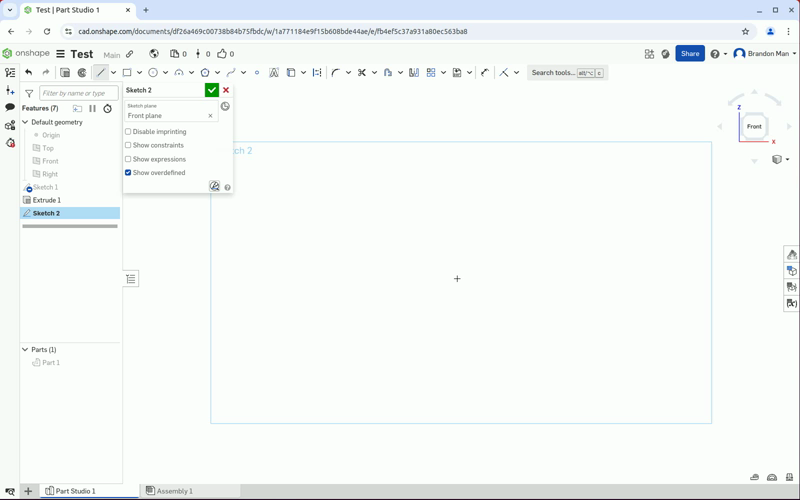
key_up(shift)
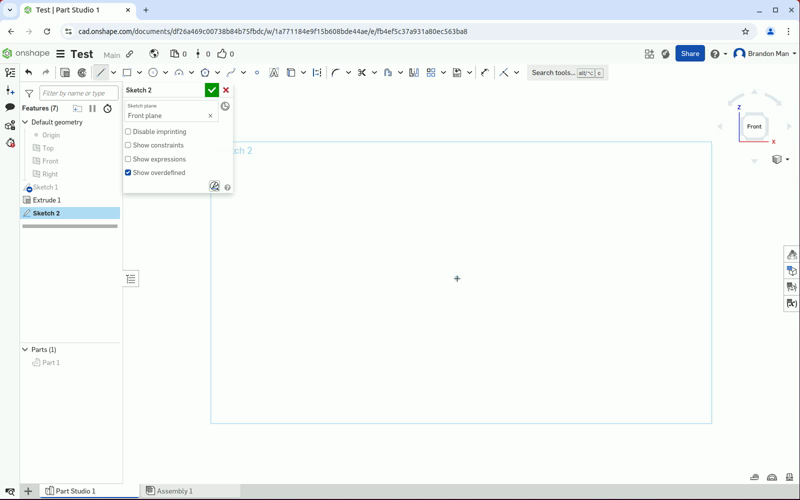
key_down(shift)
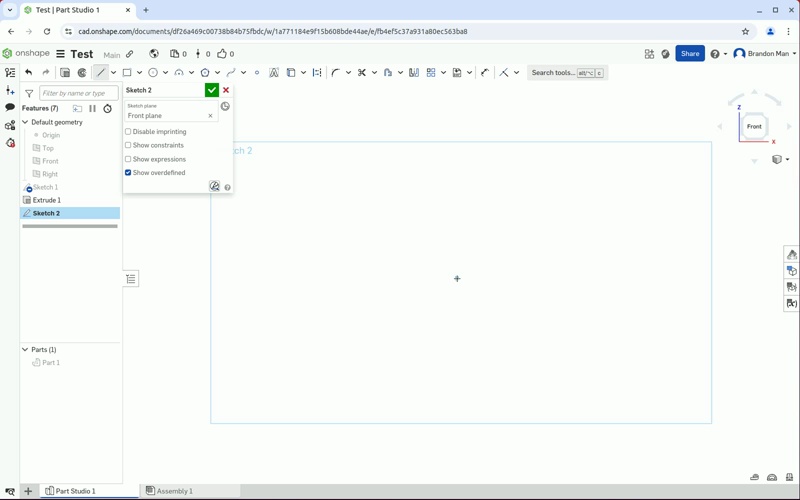
mouse_move(487, 278)
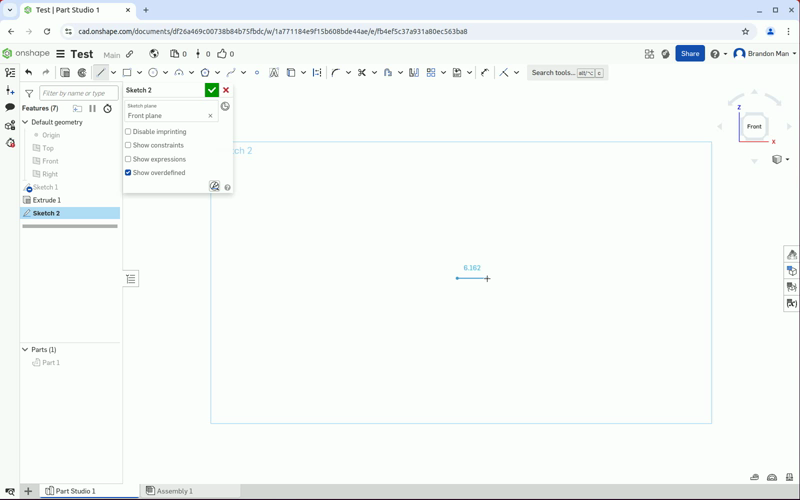
mouse_move(460, 278)
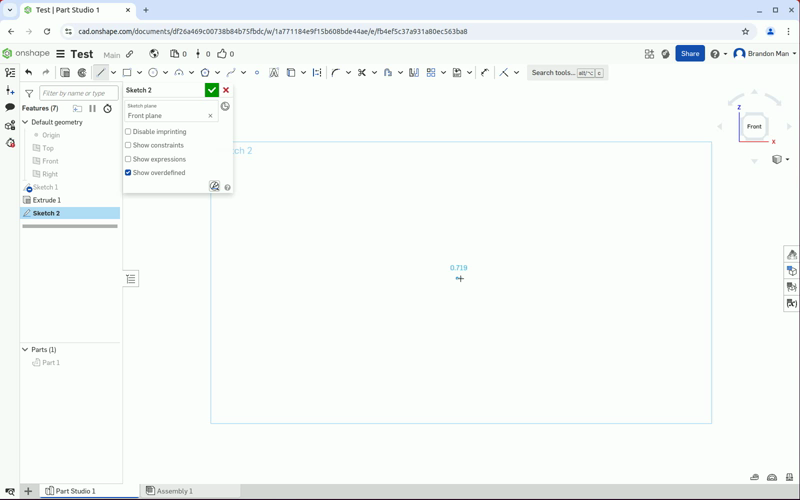
scroll(6)
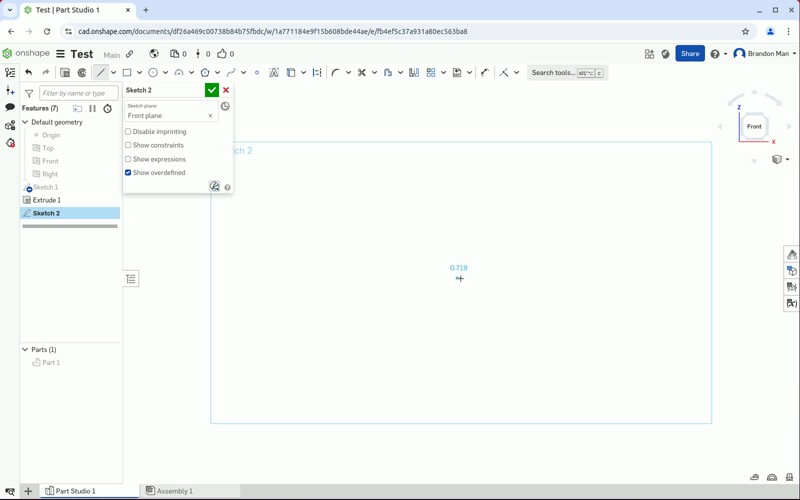
scroll(6)
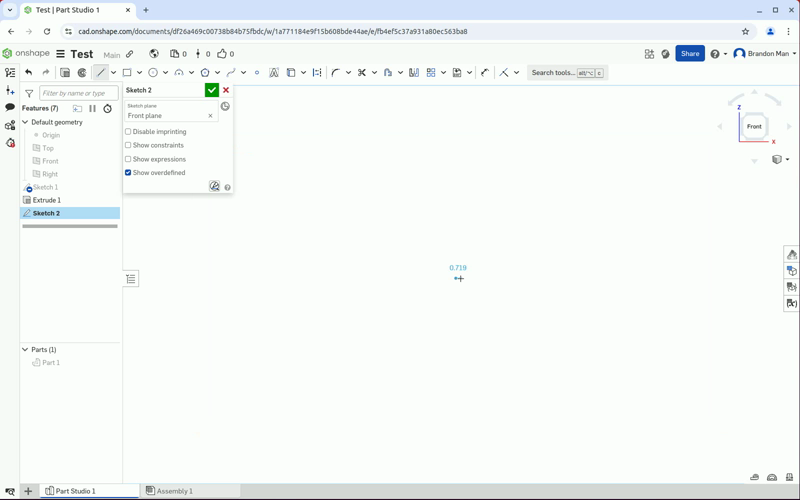
scroll(6)
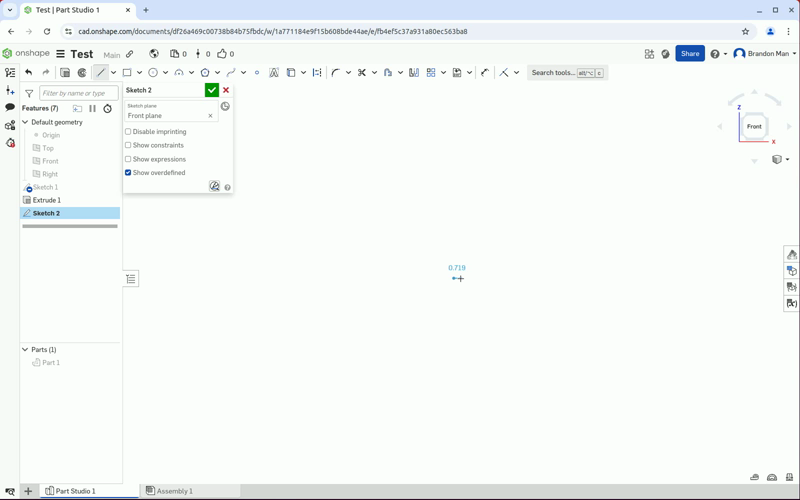
scroll(6)
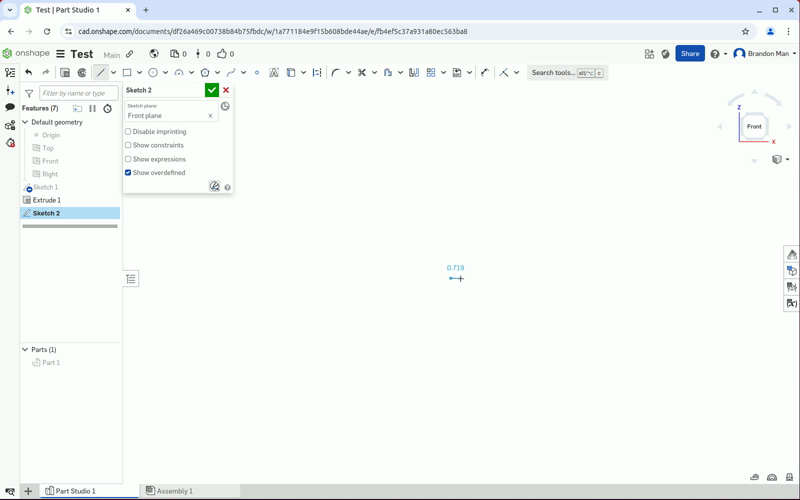
scroll(6)
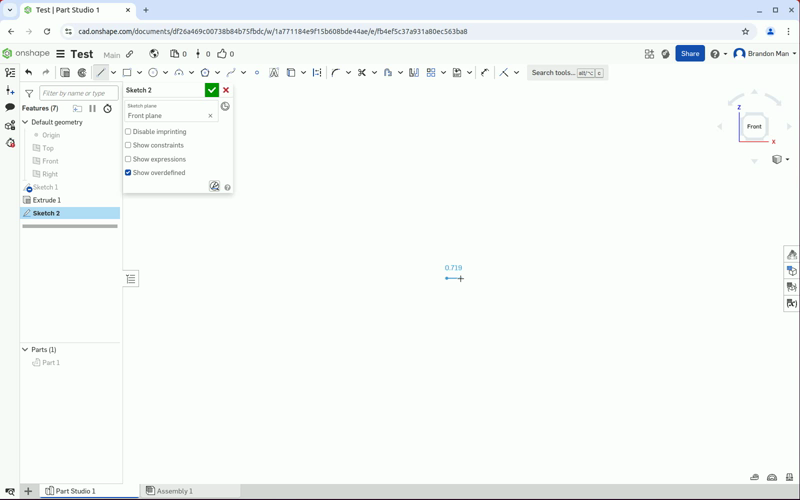
scroll(6)
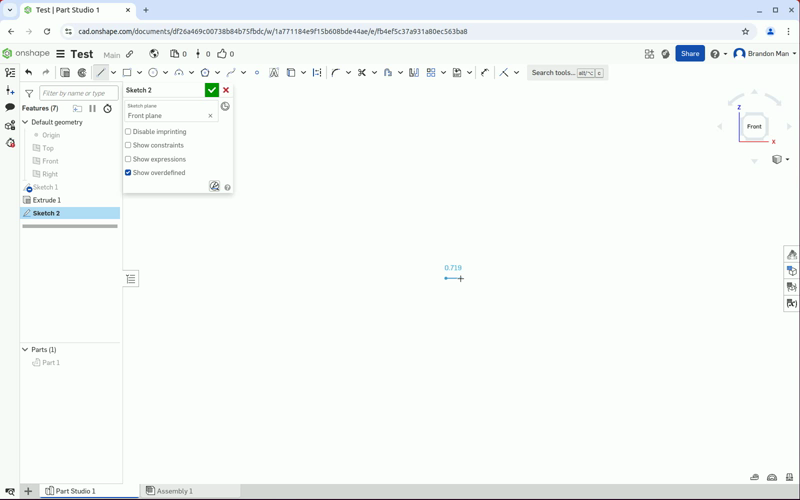
scroll(6)
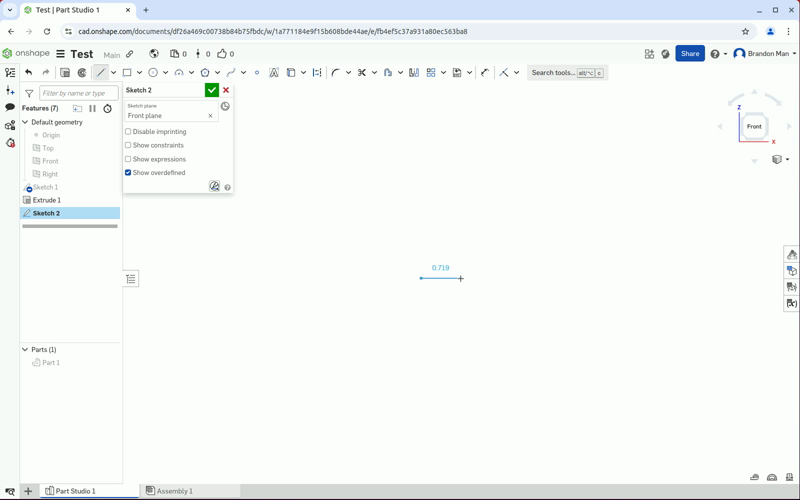
click(460, 278)
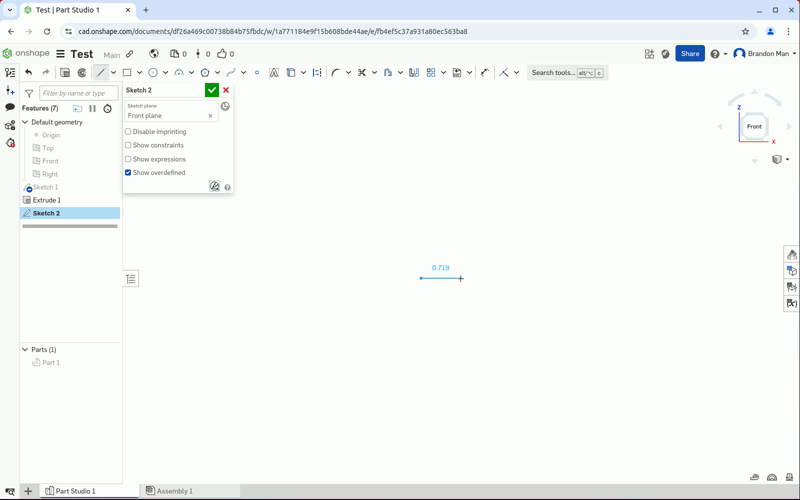
scroll(-6)
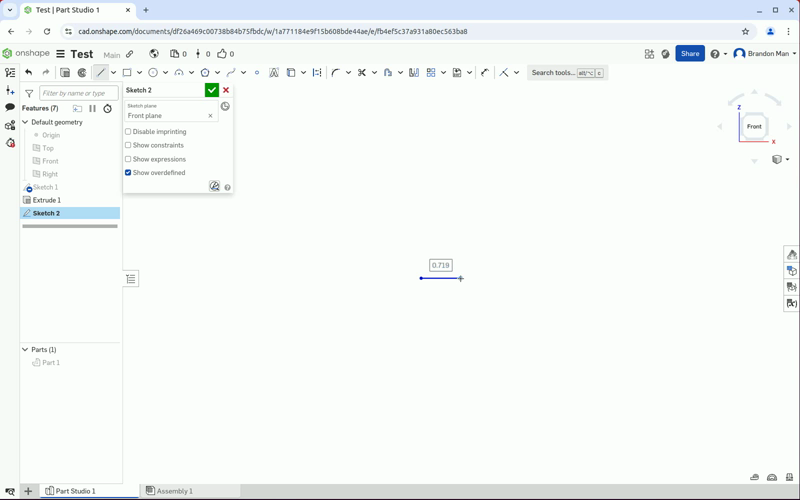
scroll(-6)
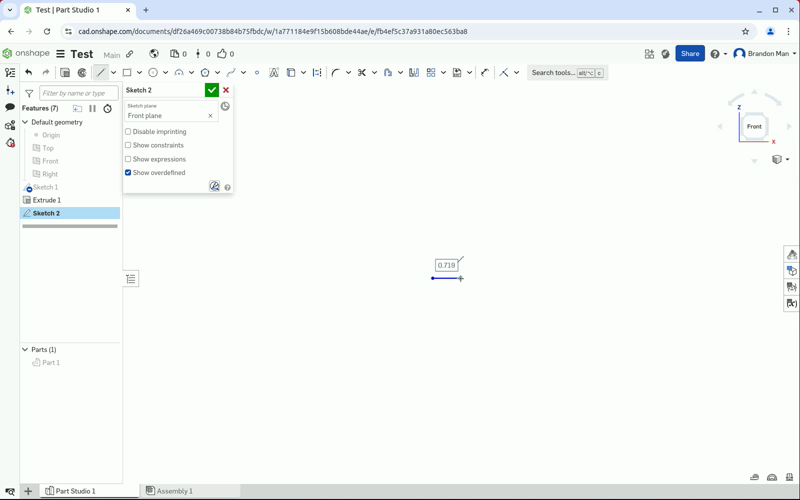
scroll(-6)
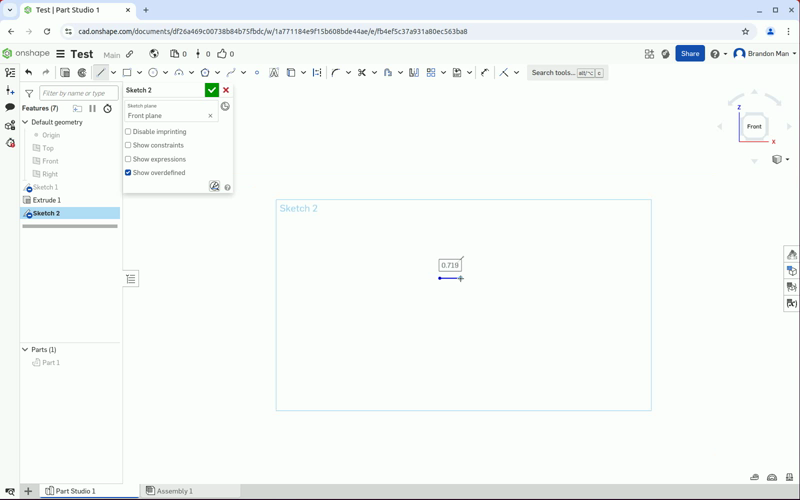
scroll(-6)
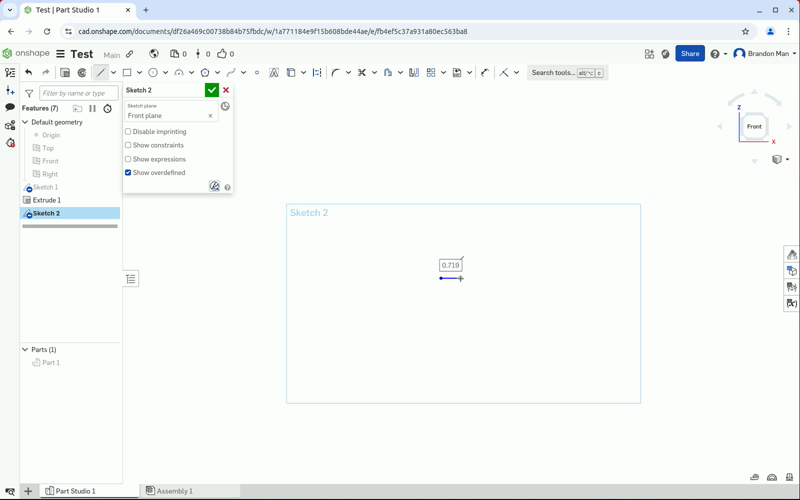
scroll(-6)
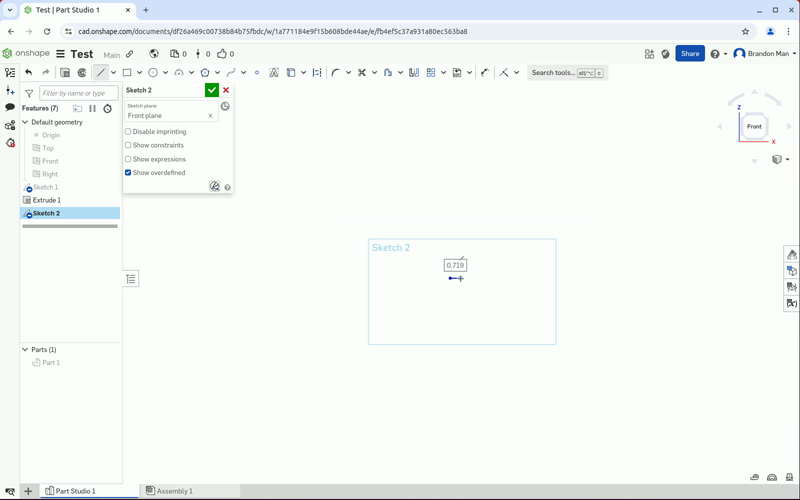
scroll(-6)
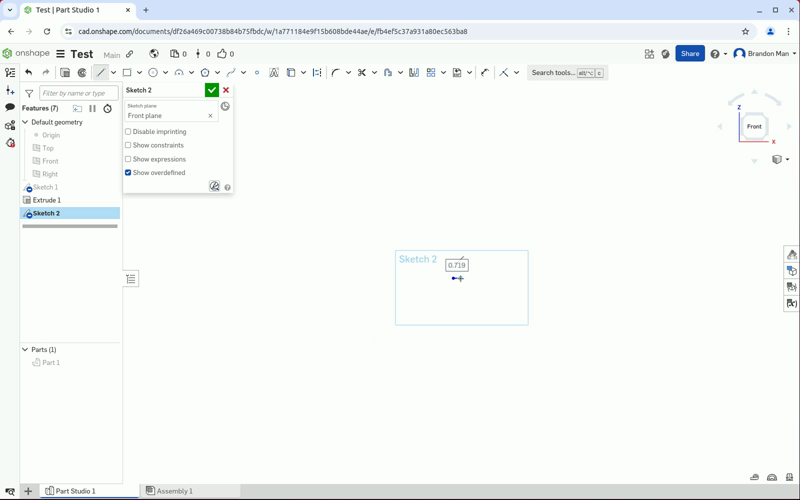
scroll(-6)
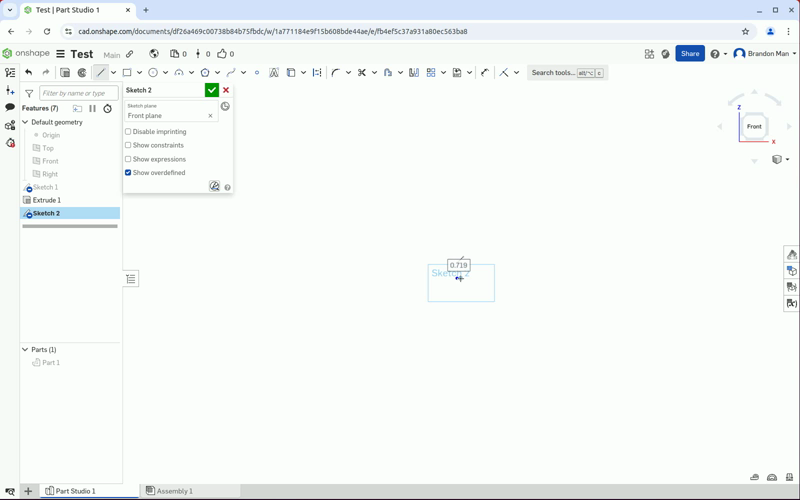
key_up(shift)
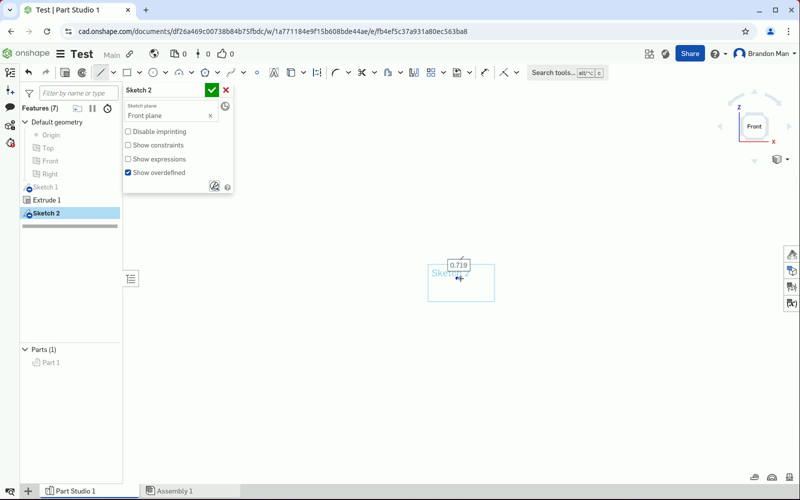
key_down(shift)
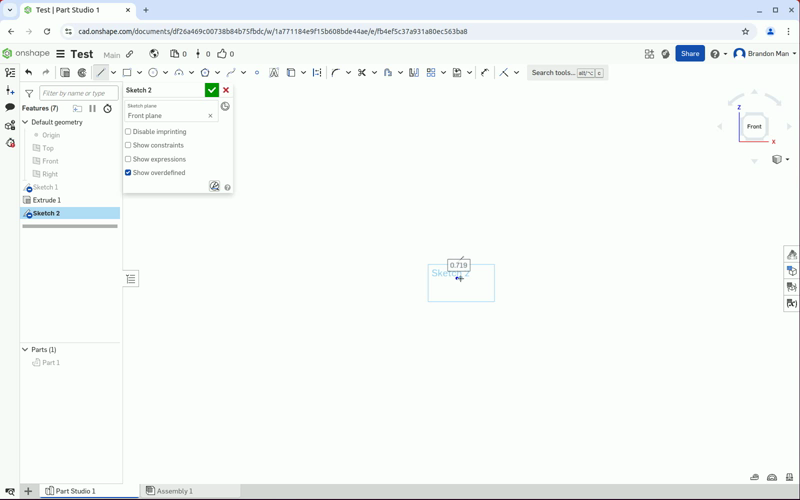
mouse_move(490, 278)
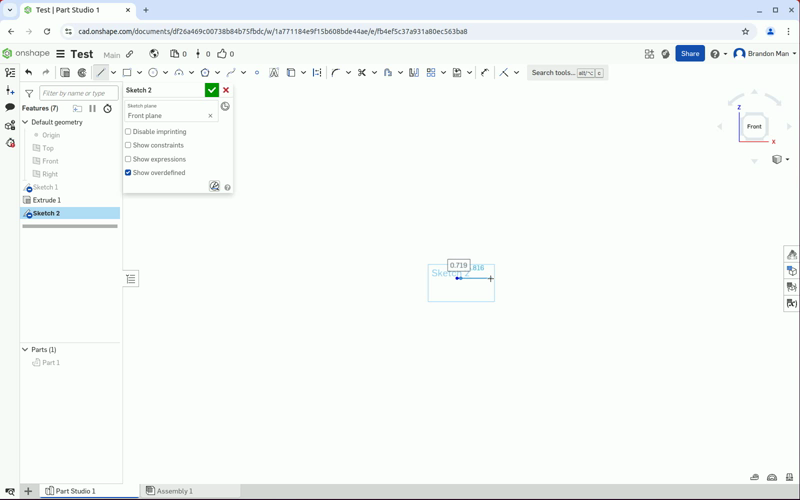
mouse_move(480, 278)
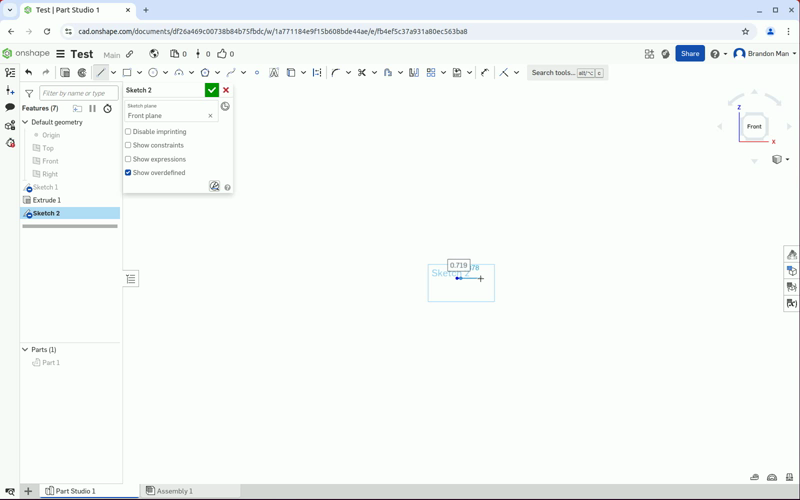
click(480, 278)
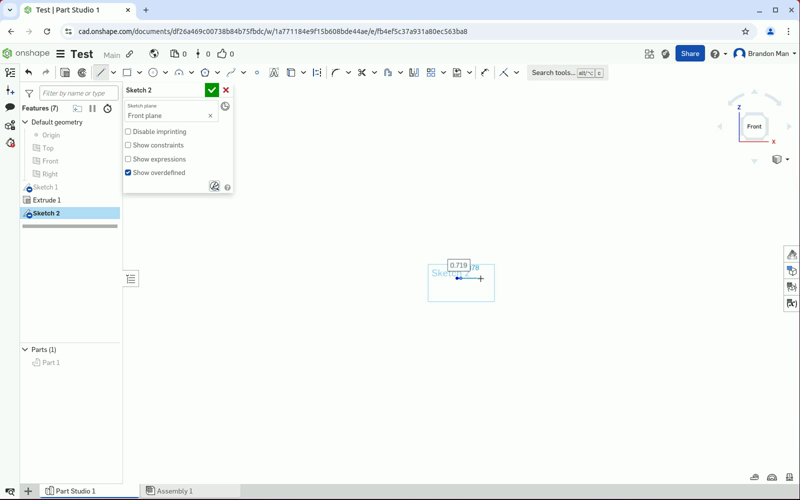
key_up(shift)
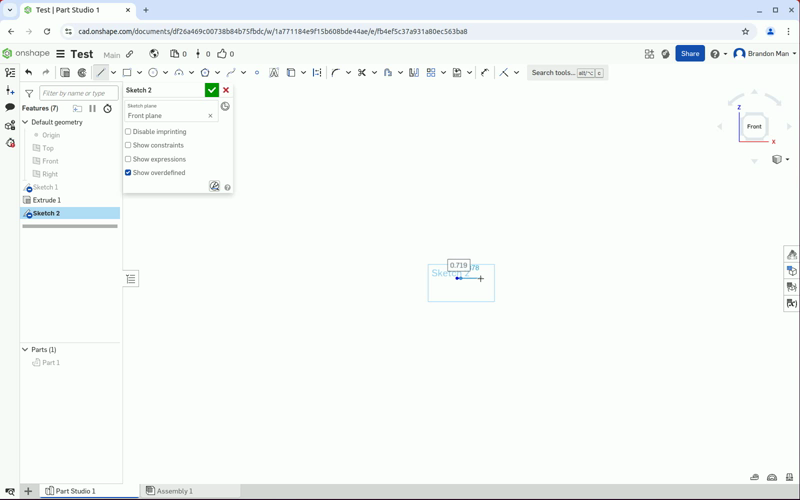
key_down(shift)
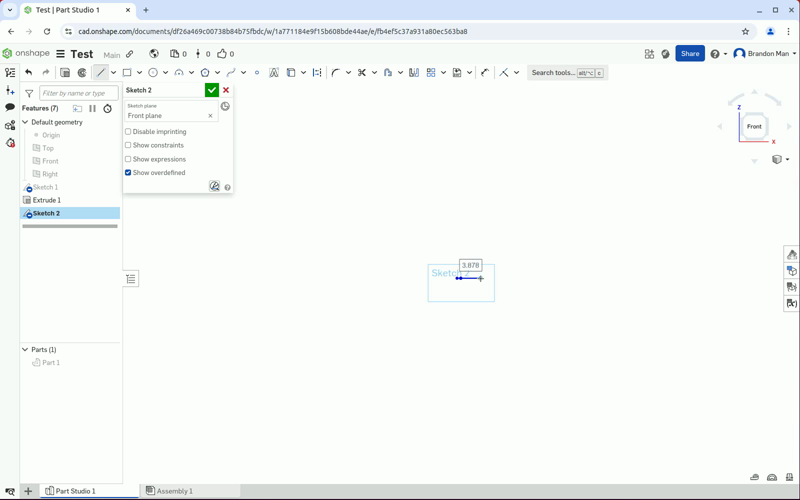
mouse_move(510, 278)
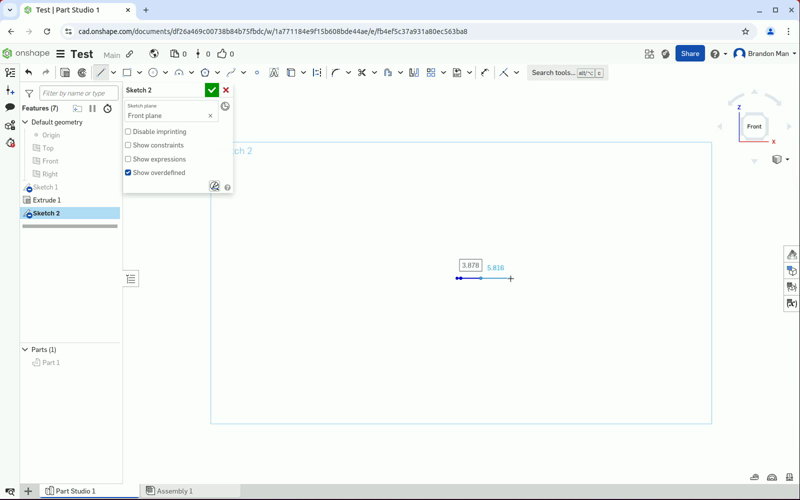
mouse_move(480, 262)
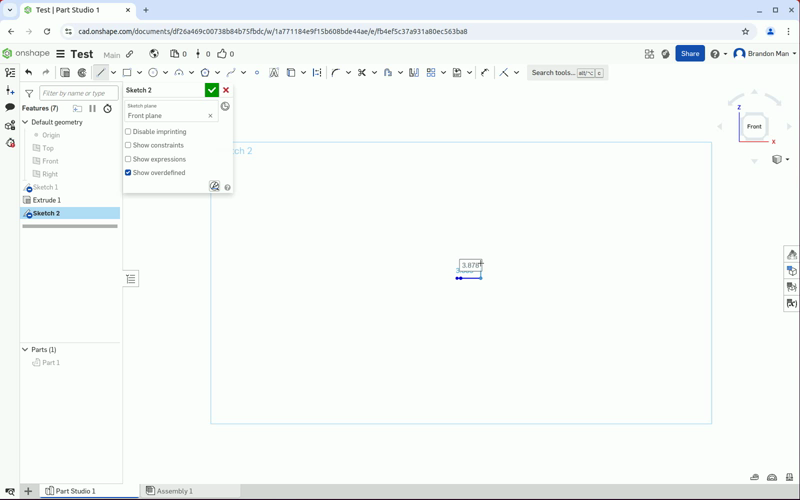
click(480, 262)
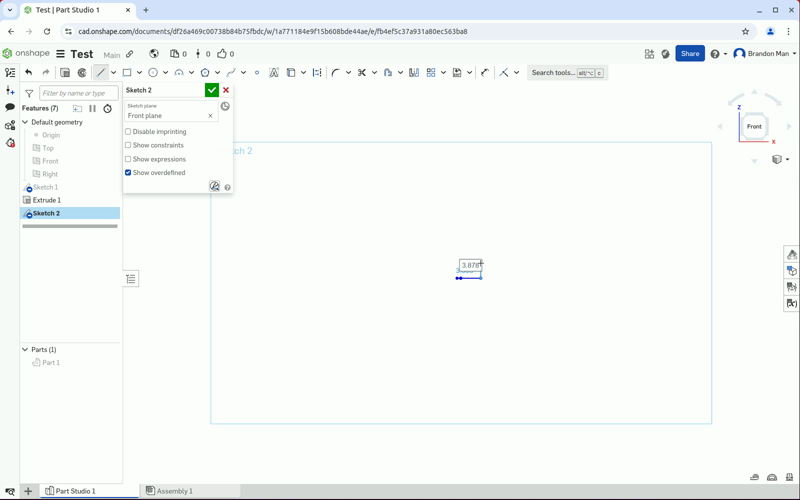
key_up(shift)
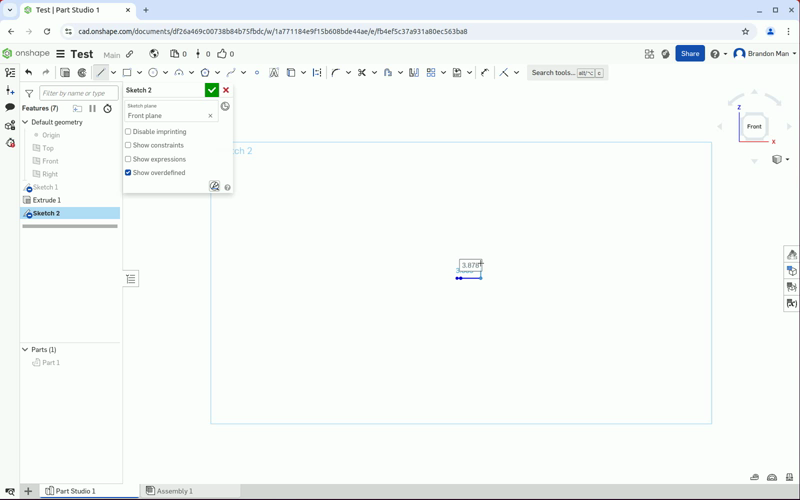
key_down(shift)
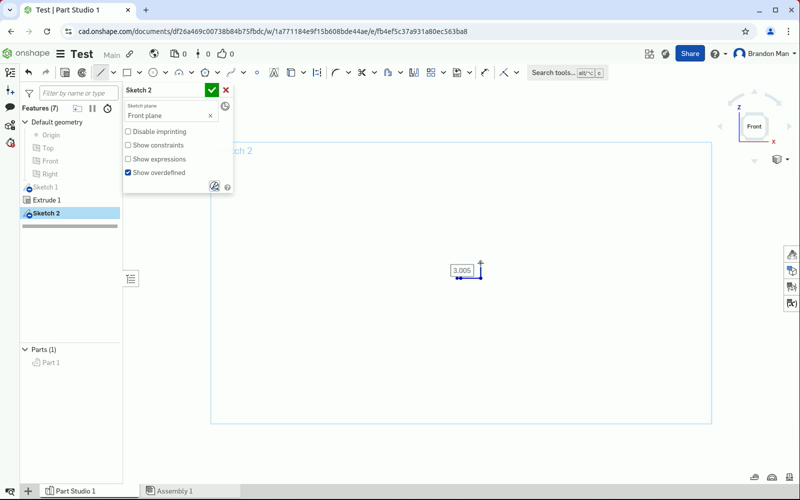
mouse_move(510, 262)
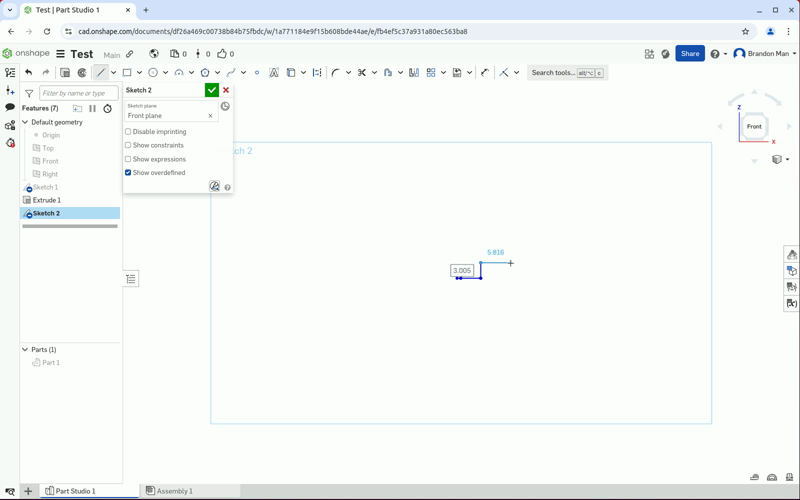
mouse_move(460, 262)
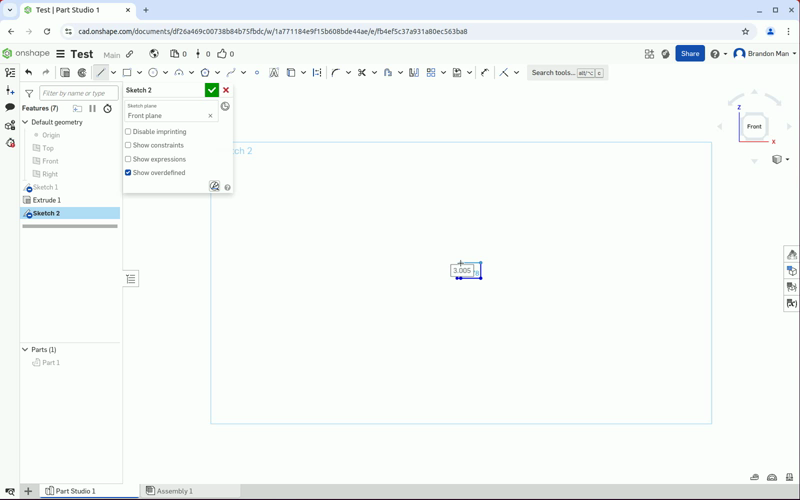
click(460, 262)
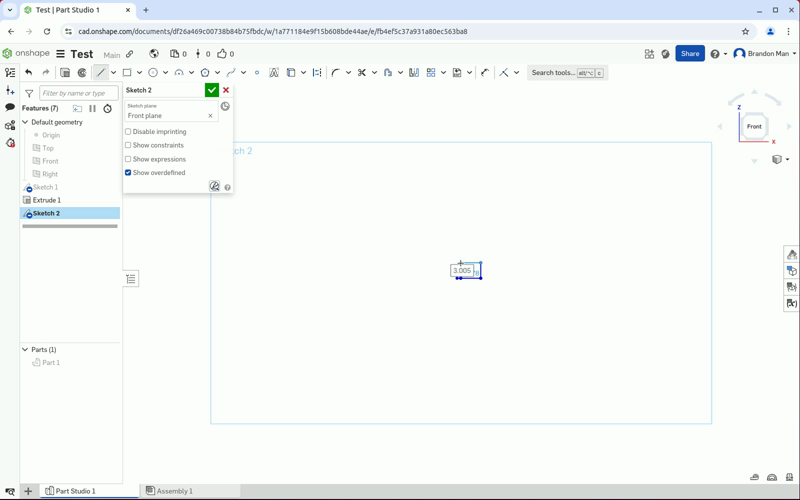
key_up(shift)
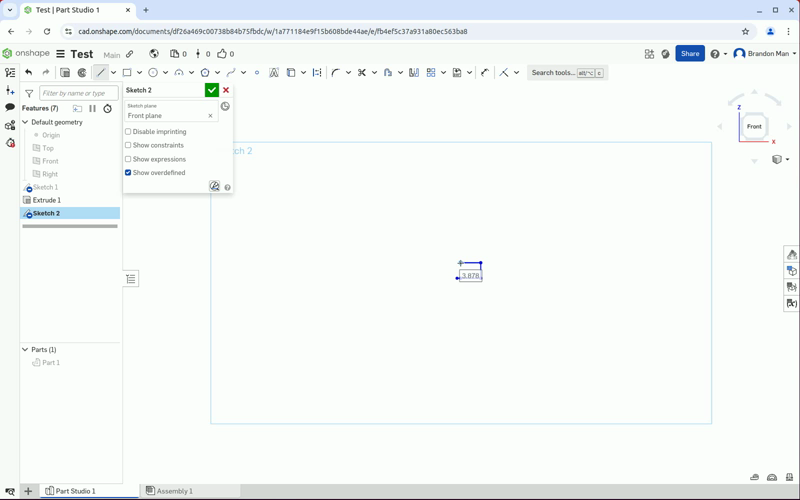
key_down(shift)
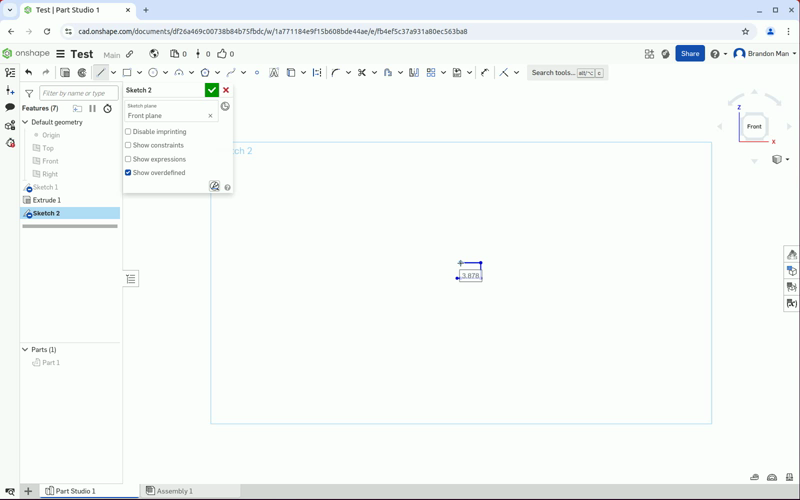
mouse_move(490, 262)
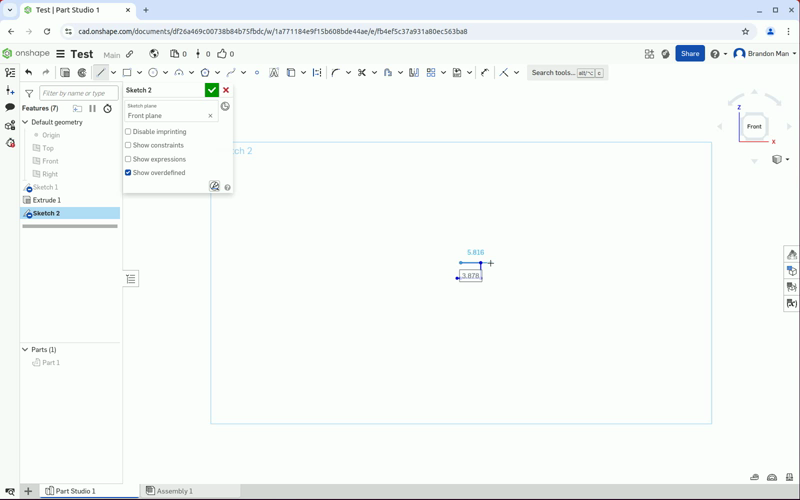
mouse_move(457, 262)
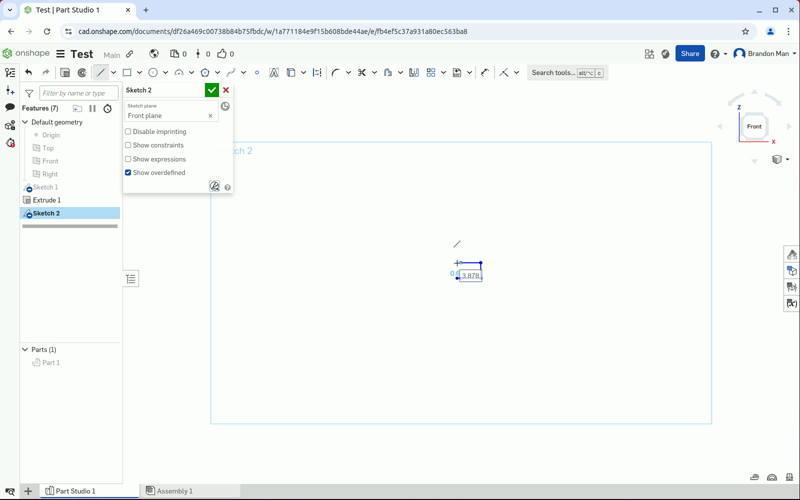
scroll(6)
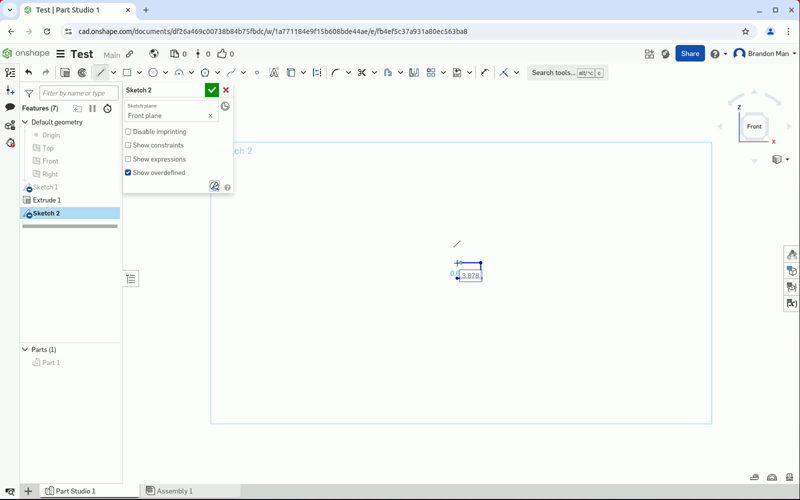
scroll(6)
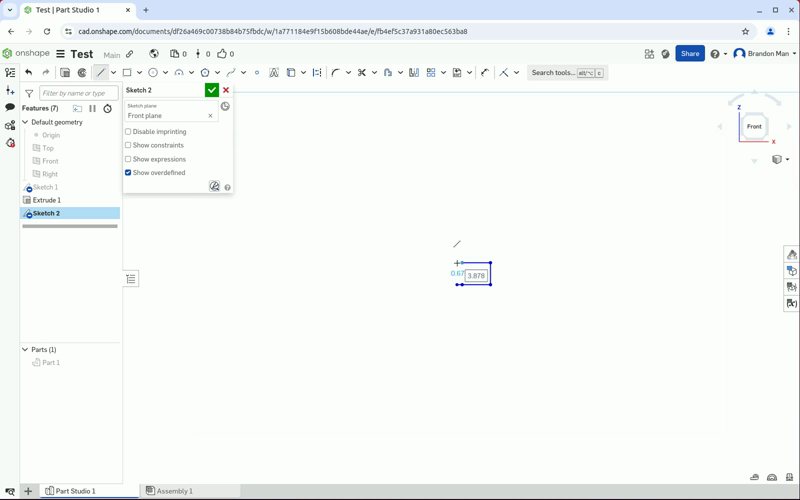
scroll(6)
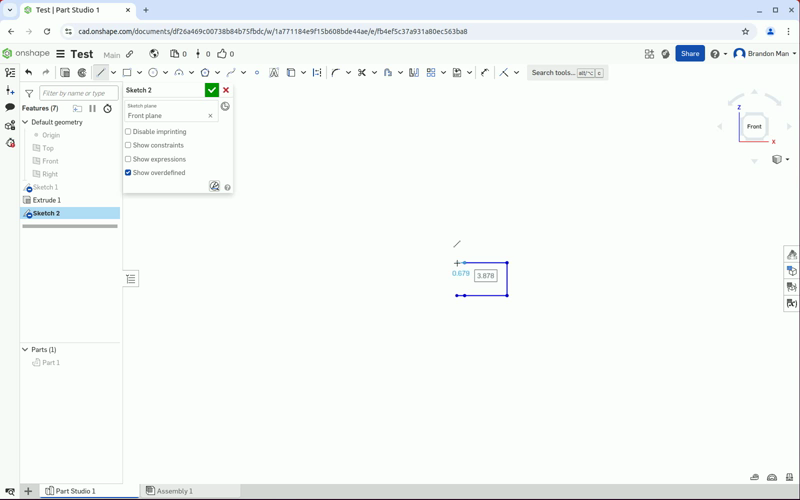
scroll(6)
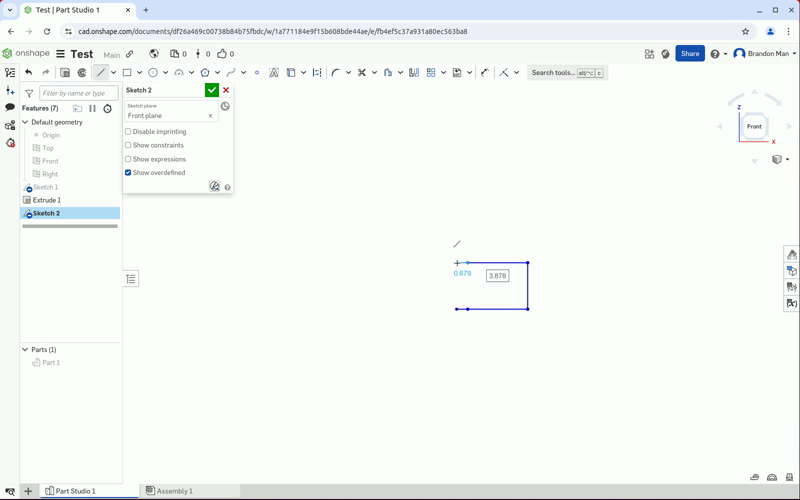
scroll(6)
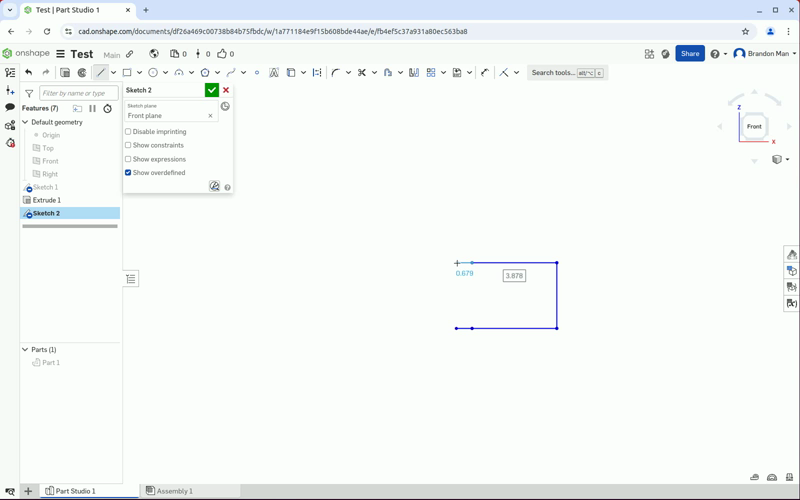
scroll(6)
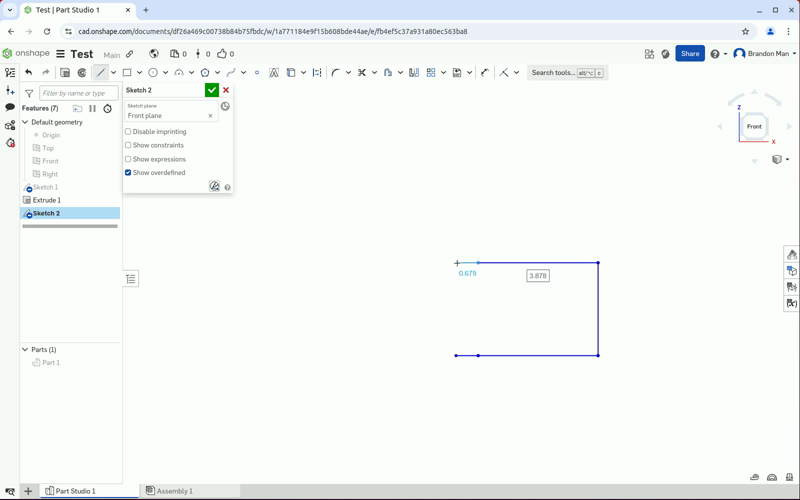
scroll(6)
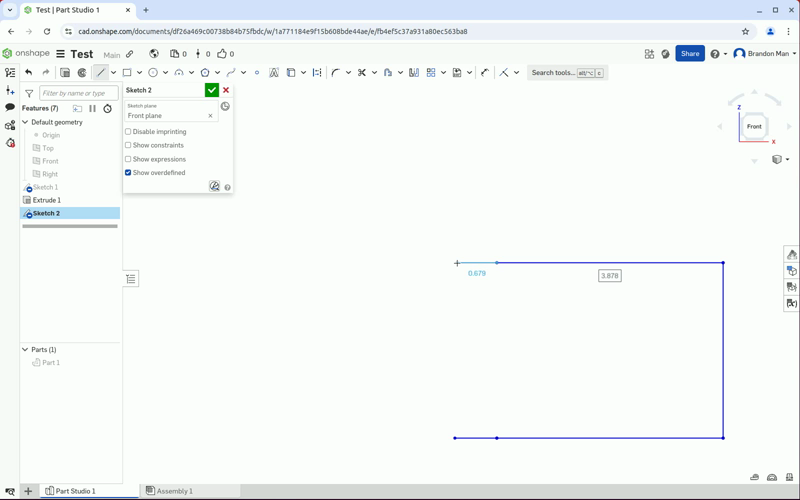
click(457, 262)
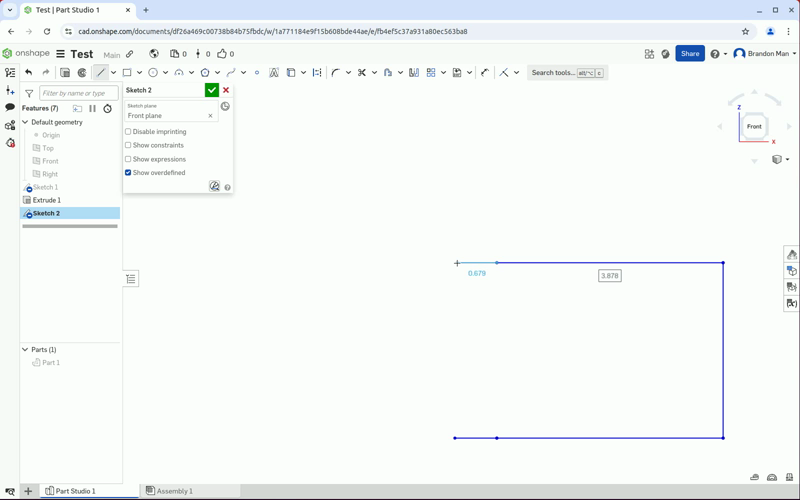
scroll(-6)
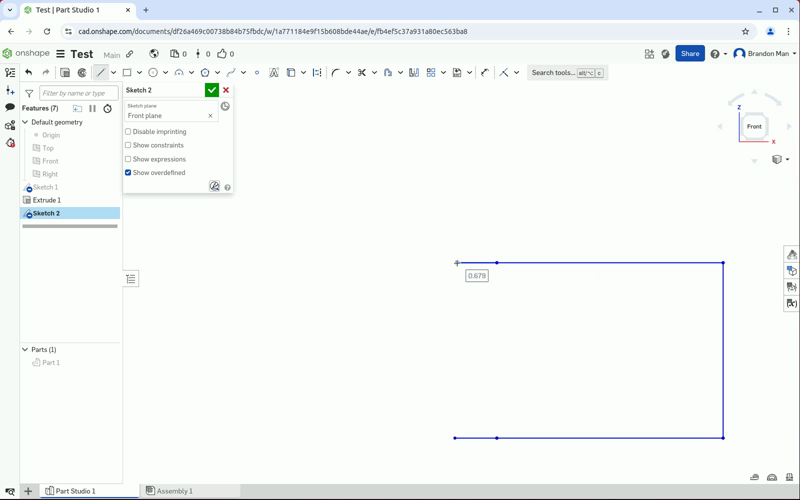
scroll(-6)
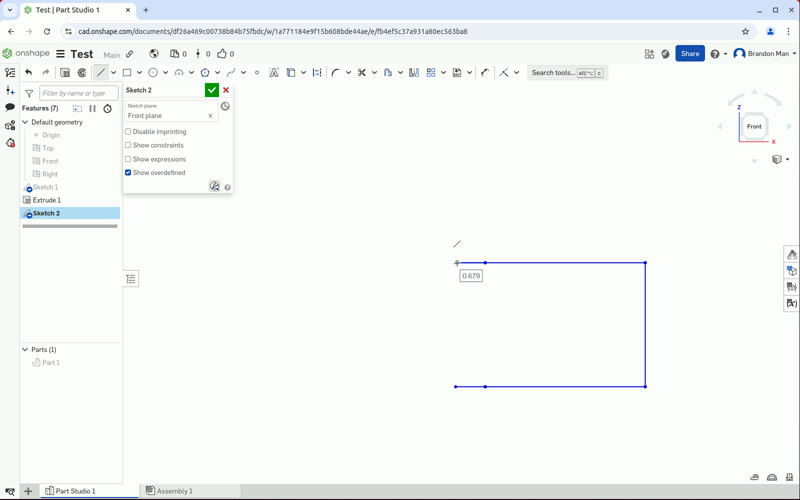
scroll(-6)
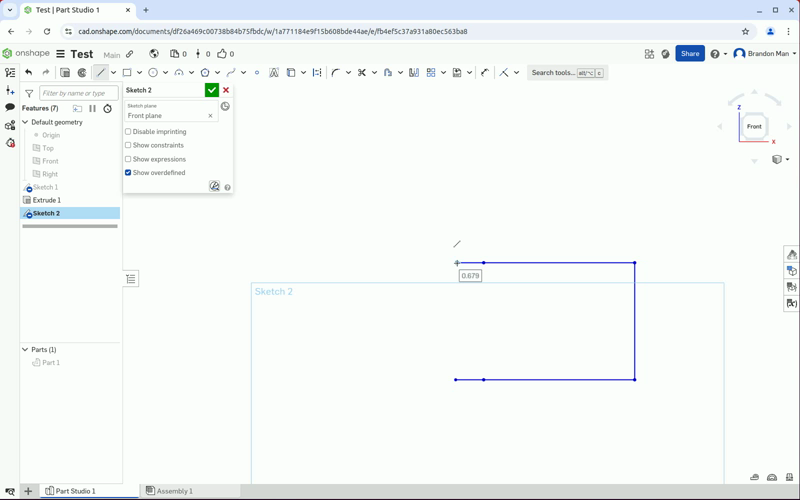
scroll(-6)
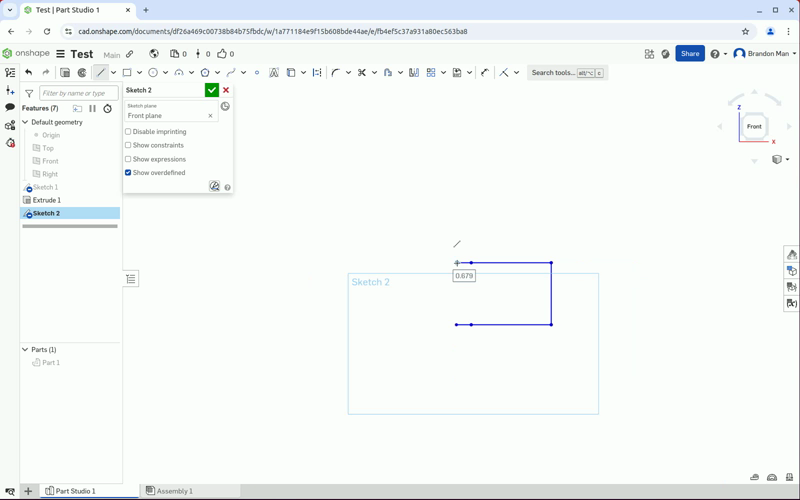
scroll(-6)
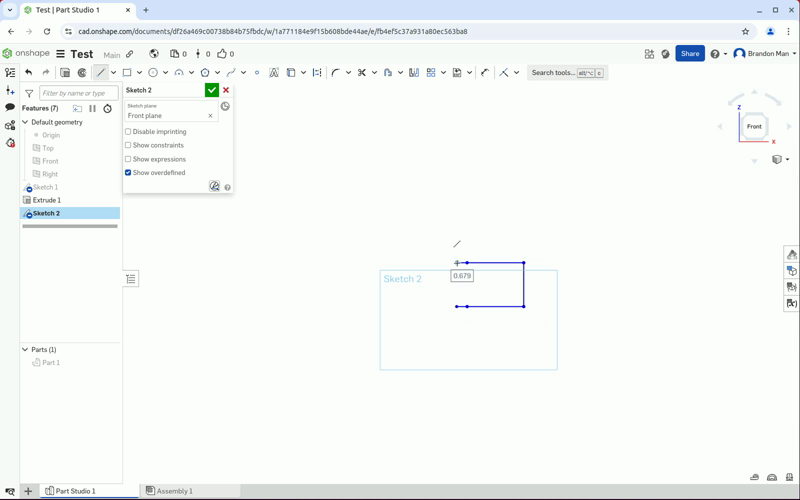
scroll(-6)
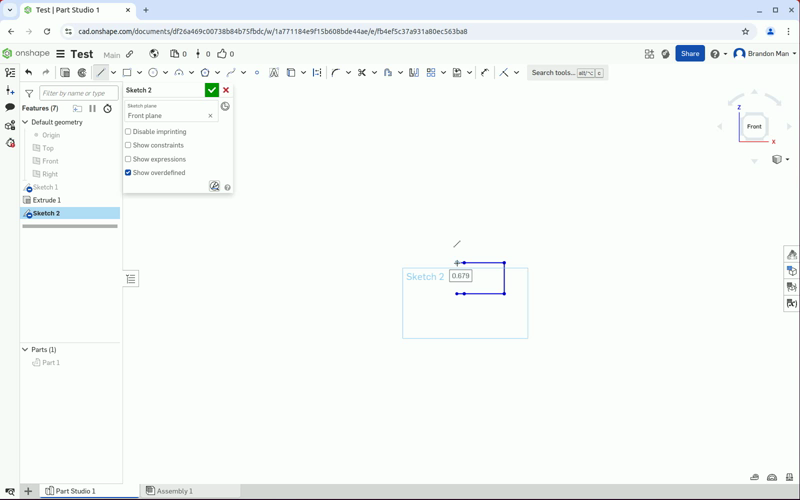
scroll(-6)
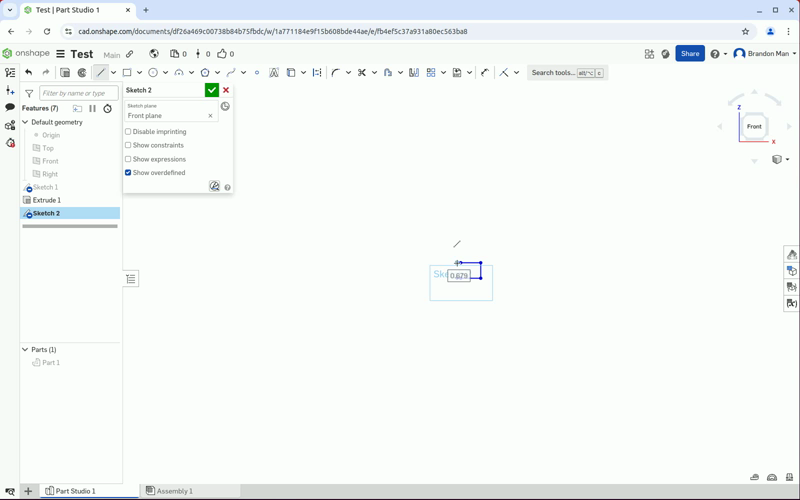
key_up(shift)
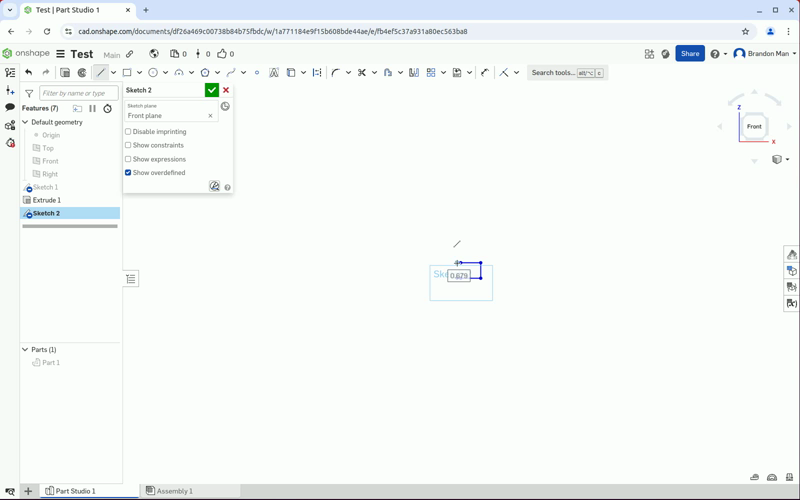
mouse_move(487, 262)
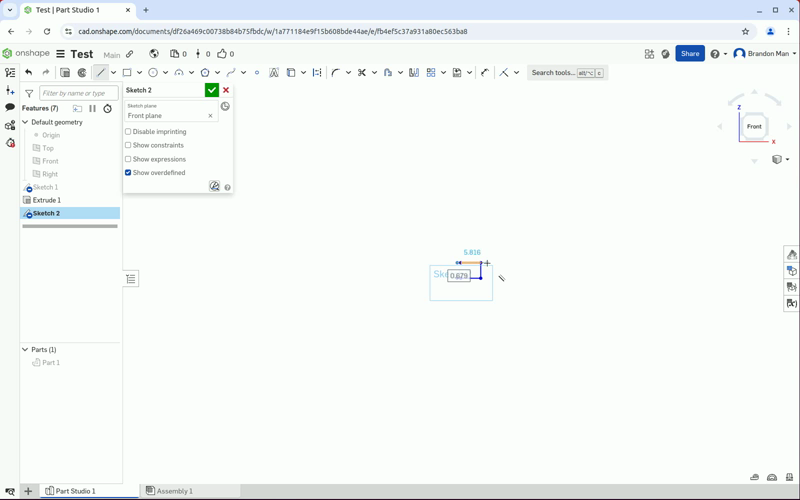
key_down(shift)
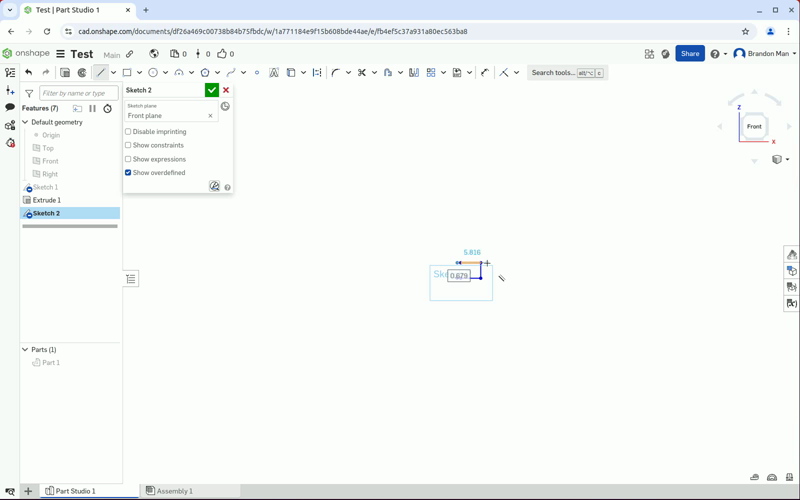
mouse_move(457, 278)
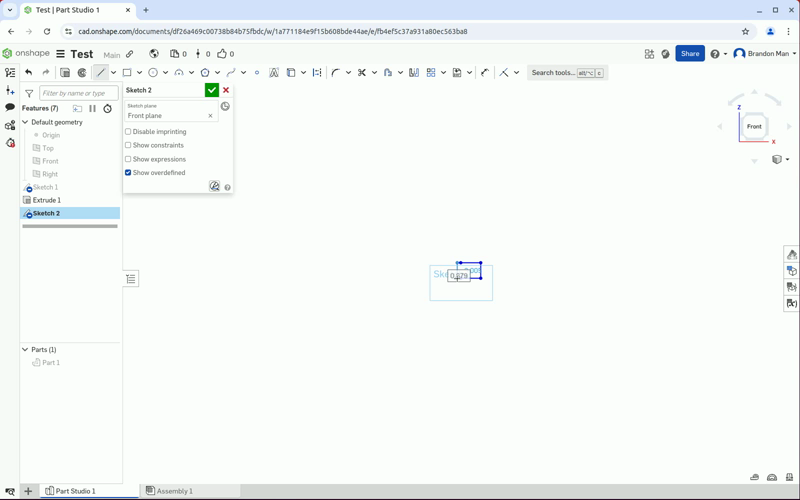
scroll(6)
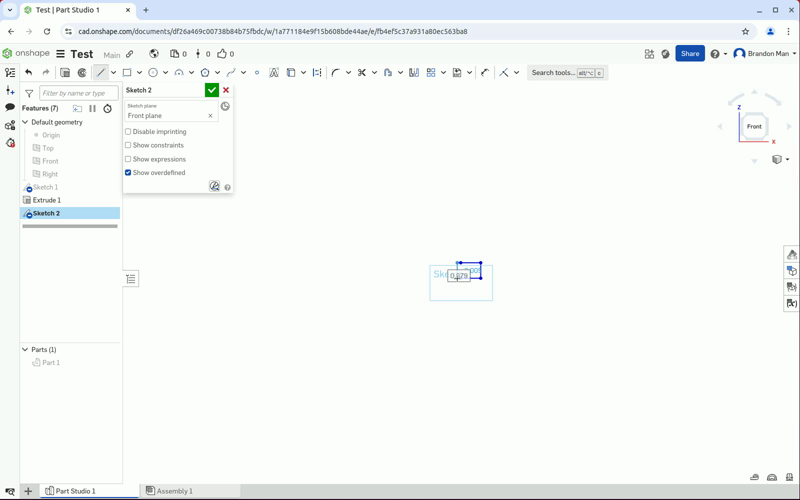
scroll(6)
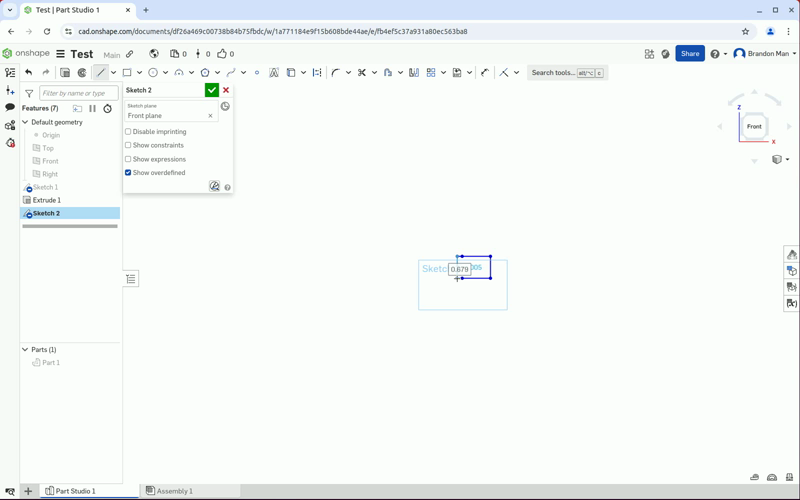
scroll(6)
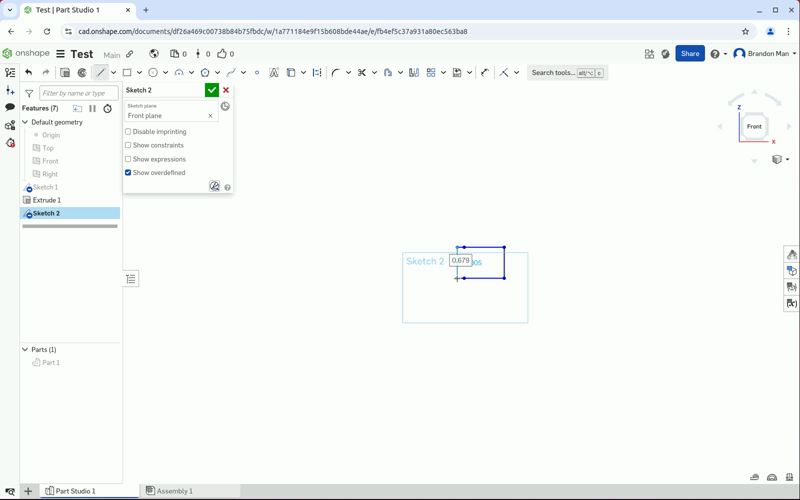
scroll(6)
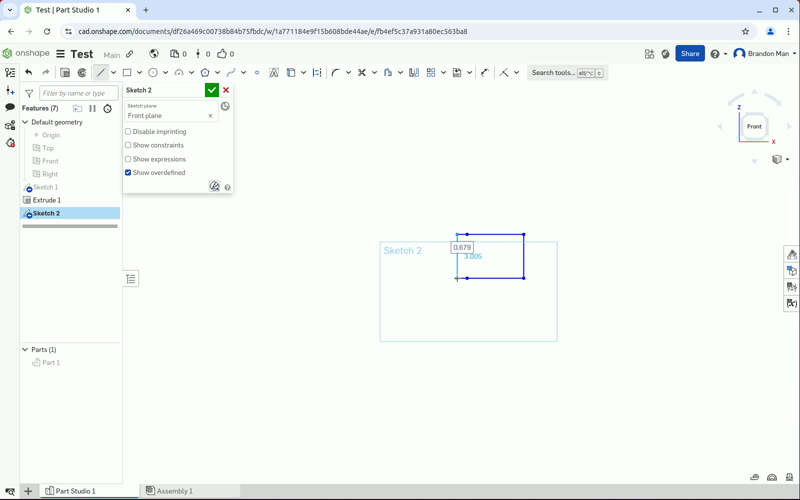
scroll(6)
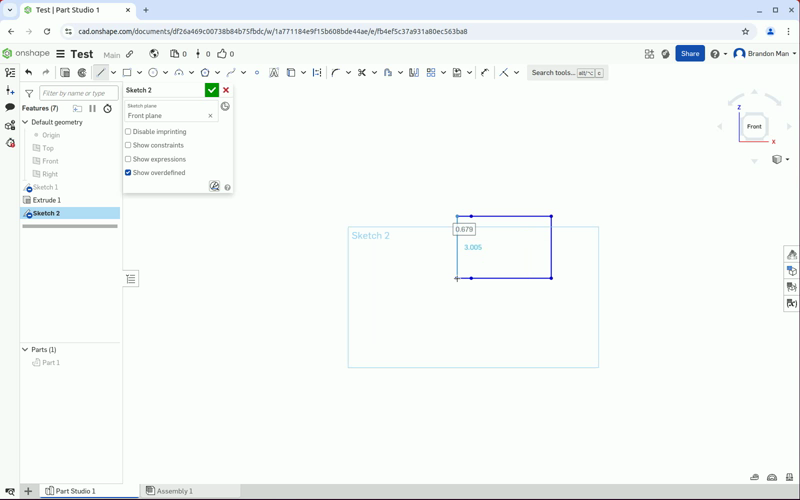
scroll(6)
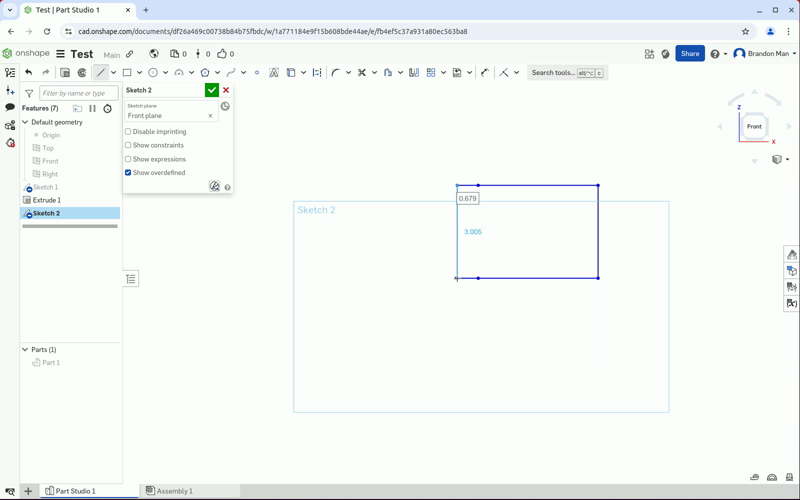
scroll(6)
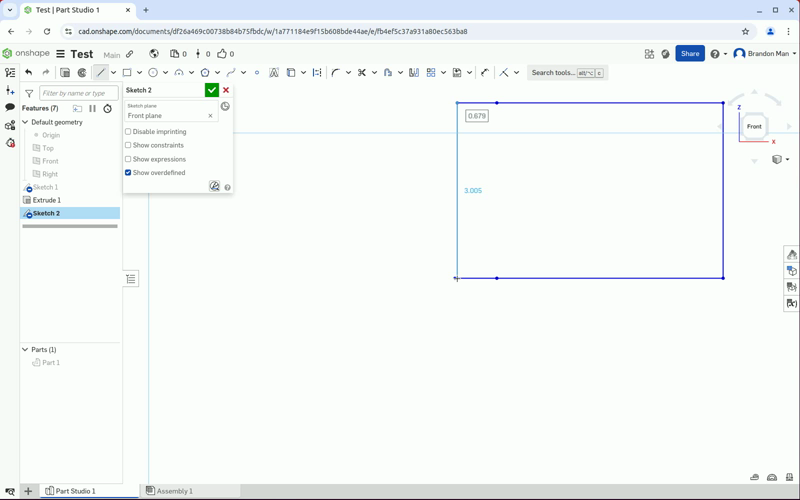
key_up(shift)
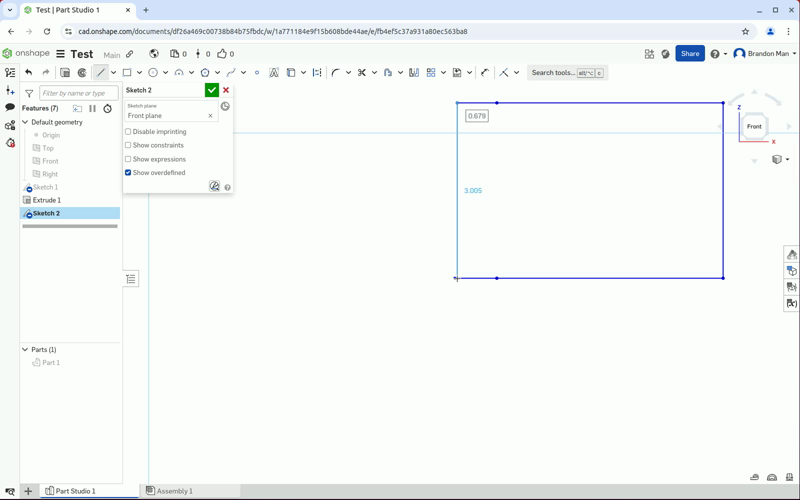
click(457, 278)
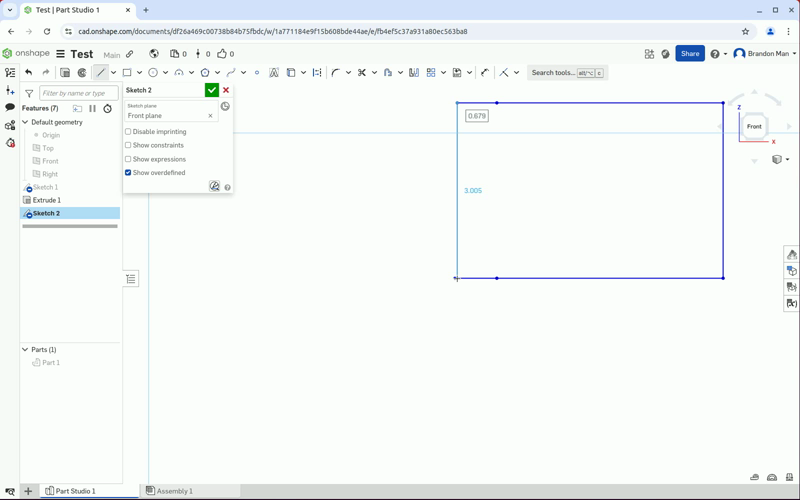
scroll(-6)
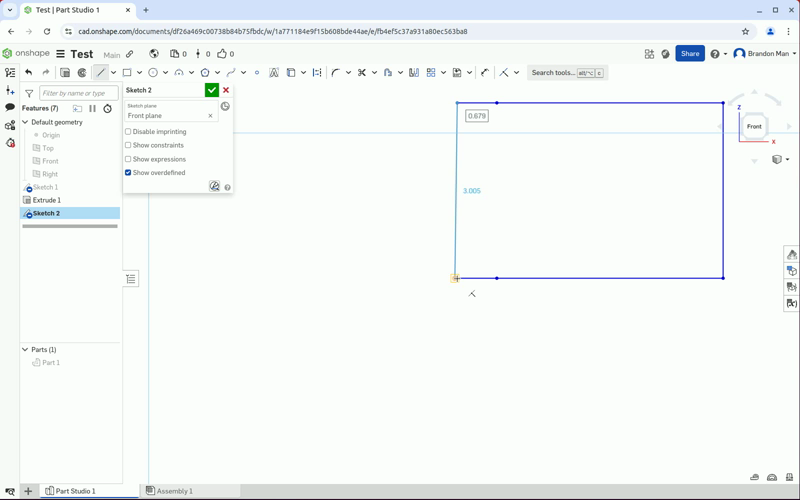
scroll(-6)
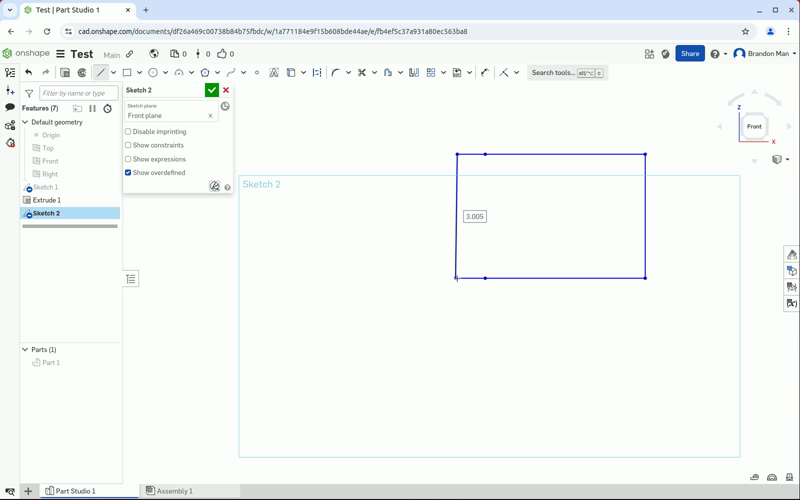
scroll(-6)
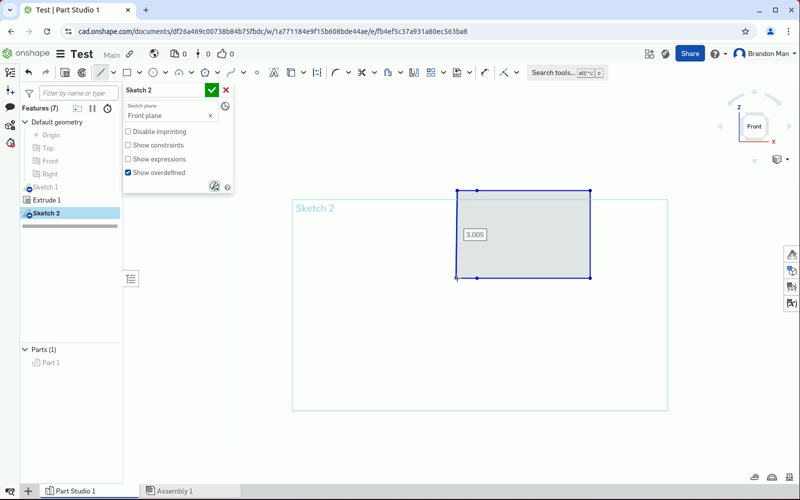
scroll(-6)
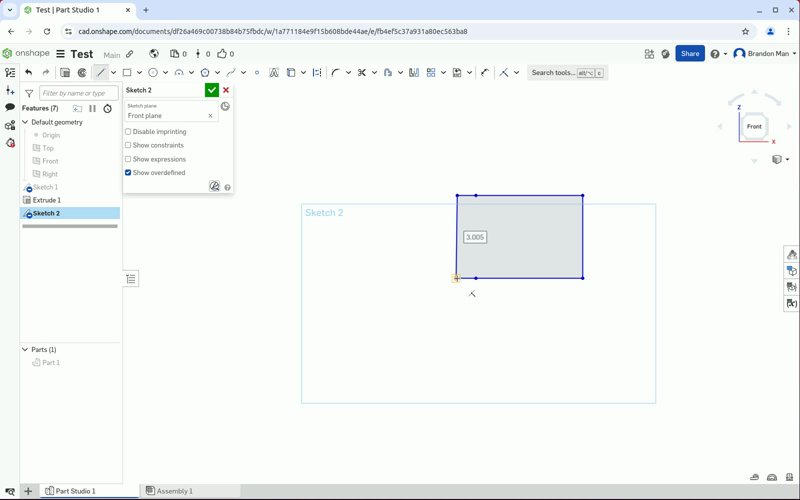
scroll(-6)
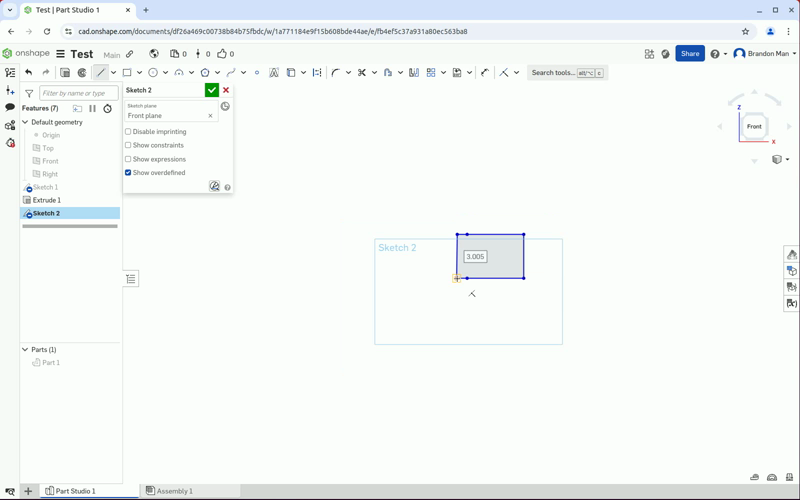
scroll(-6)
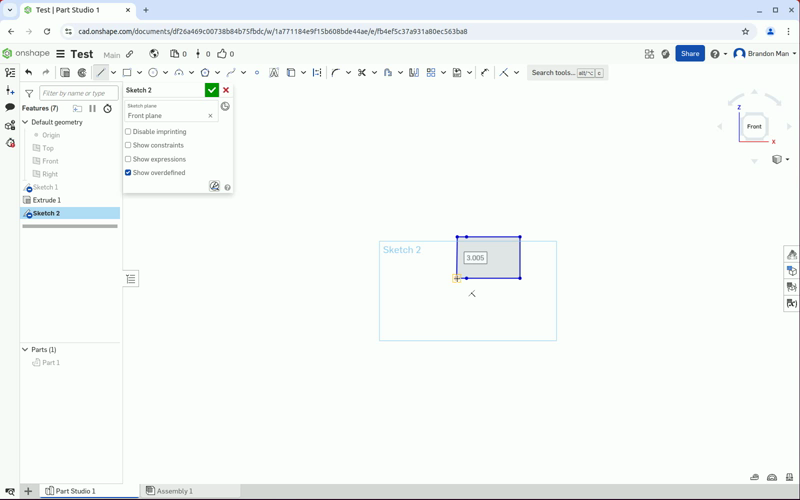
scroll(-6)
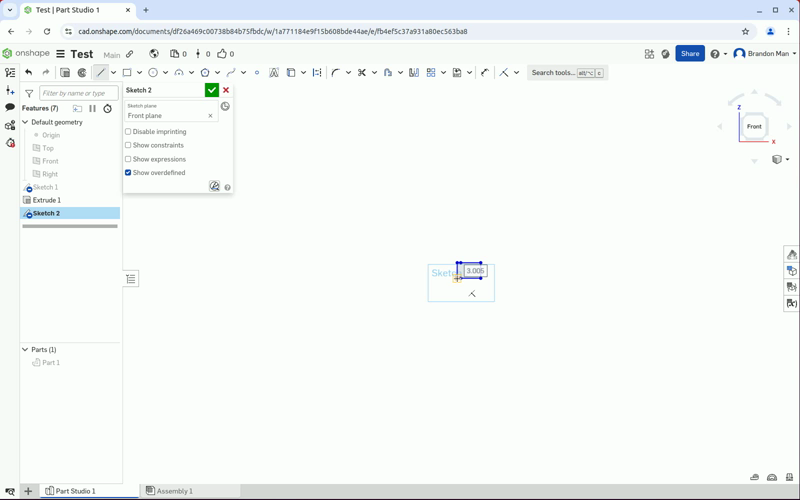
key(esc)
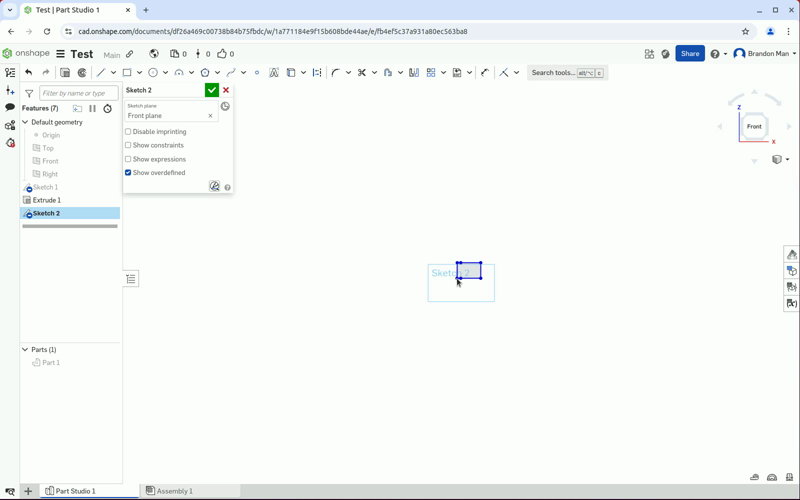
mouse_move(459, 268)
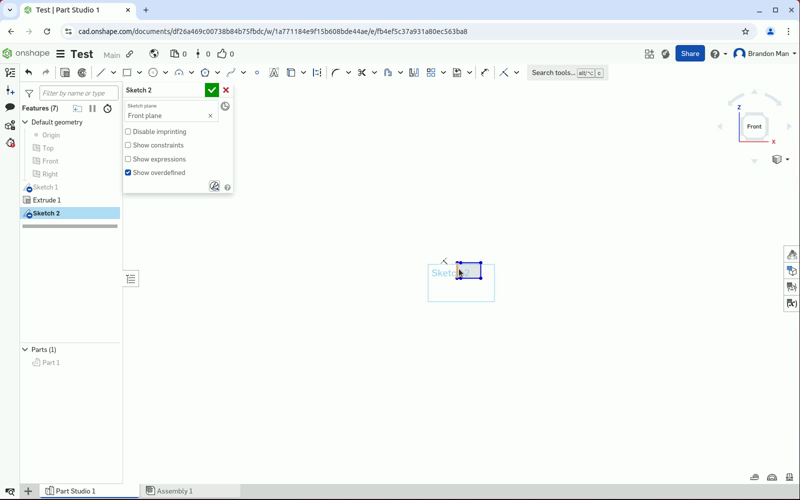
scroll(6)
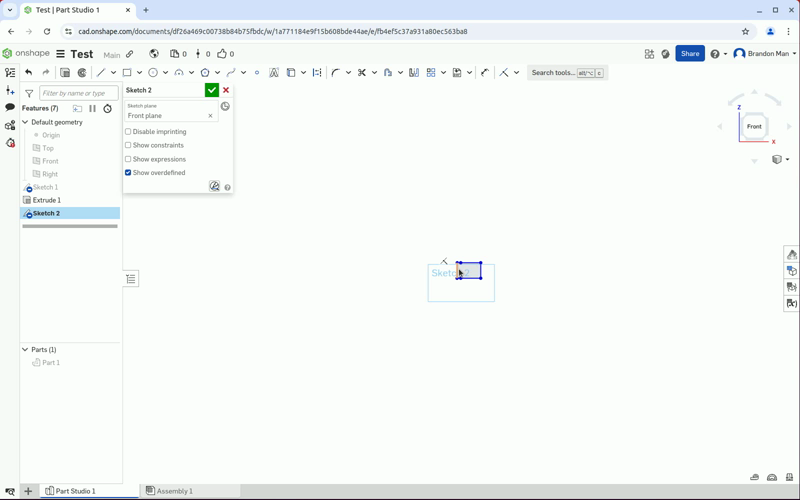
scroll(6)
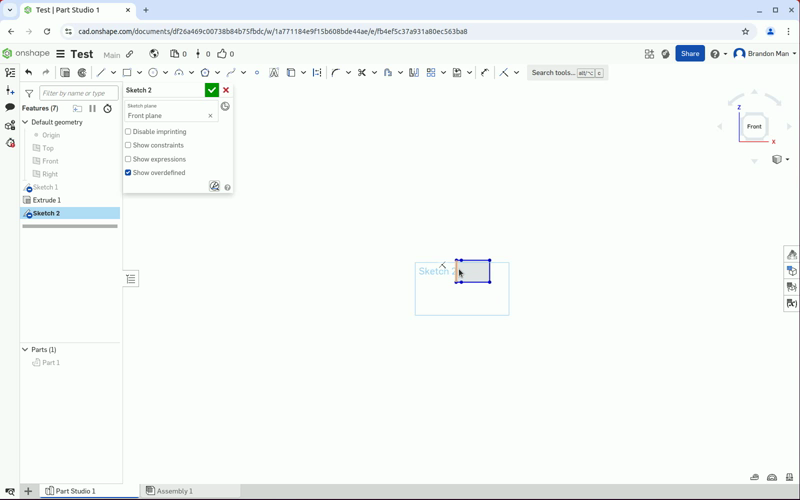
scroll(6)
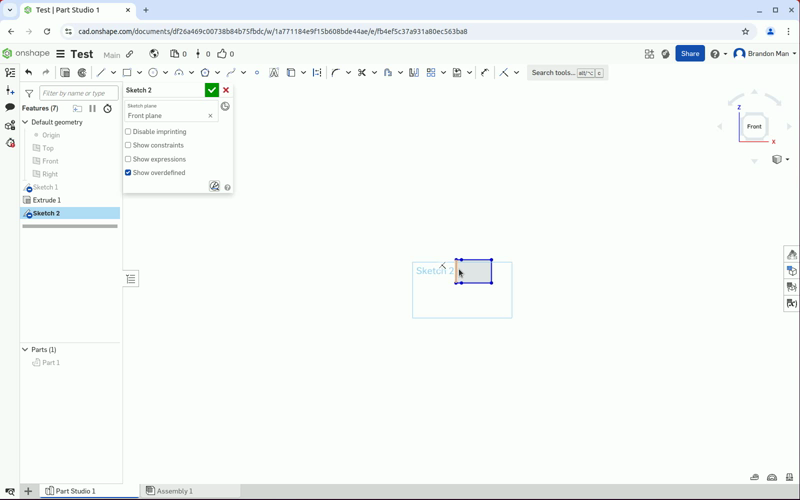
scroll(6)
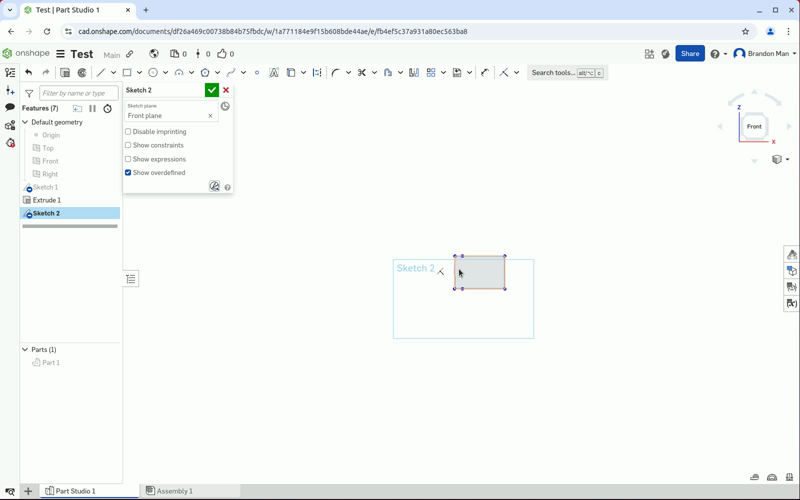
scroll(6)
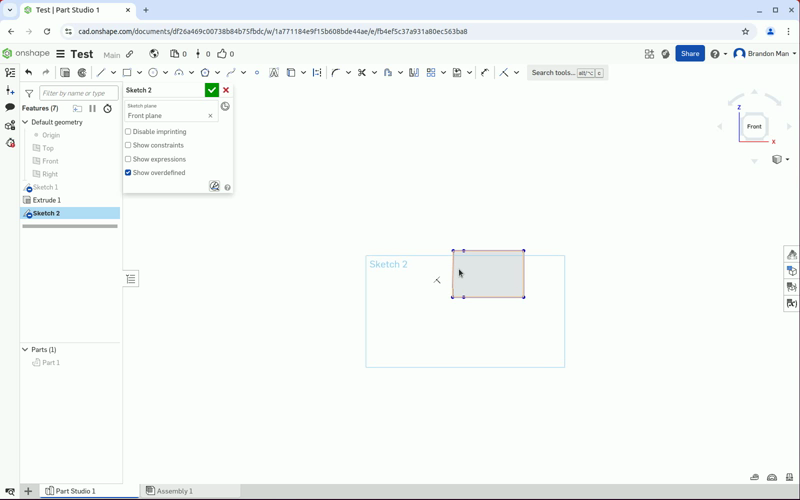
scroll(6)
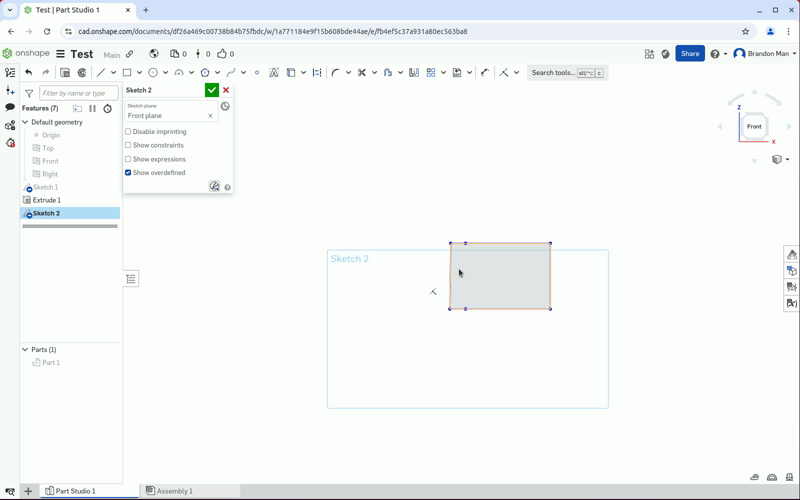
scroll(6)
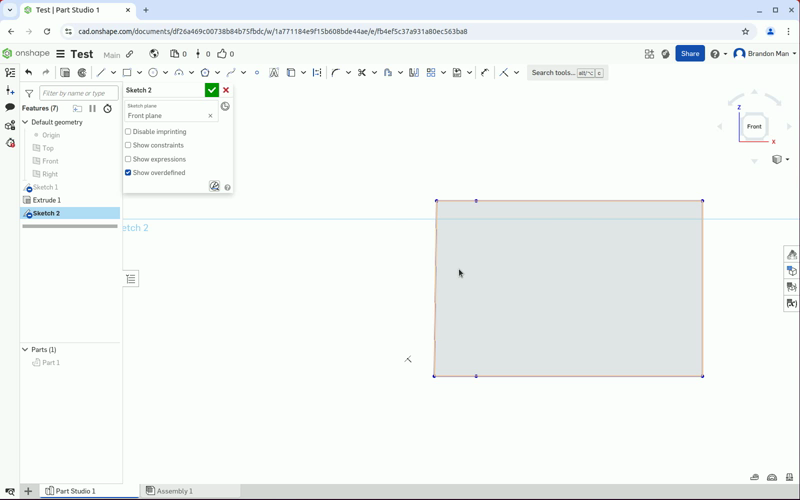
click(459, 268)
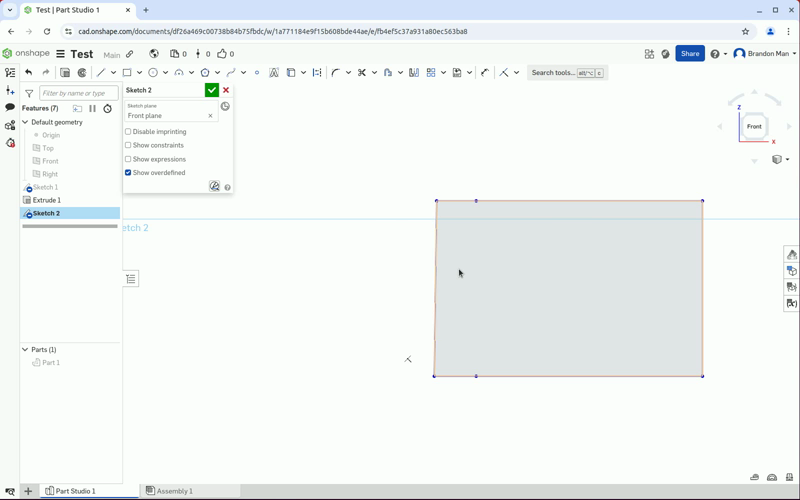
scroll(-6)
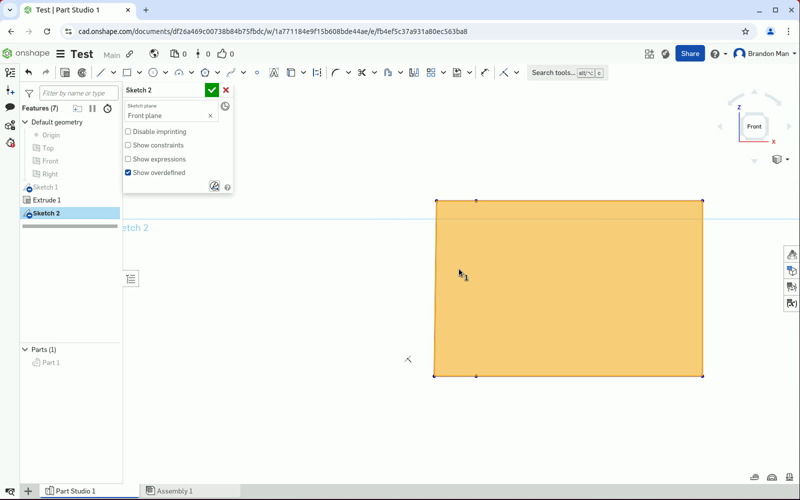
scroll(-6)
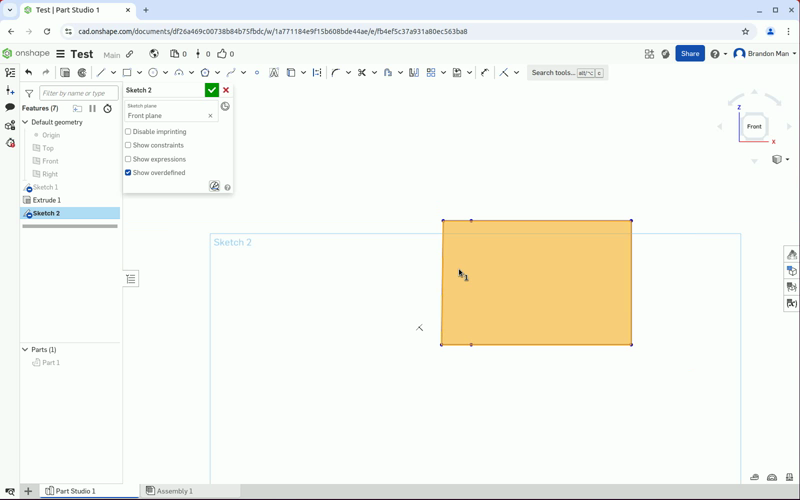
scroll(-6)
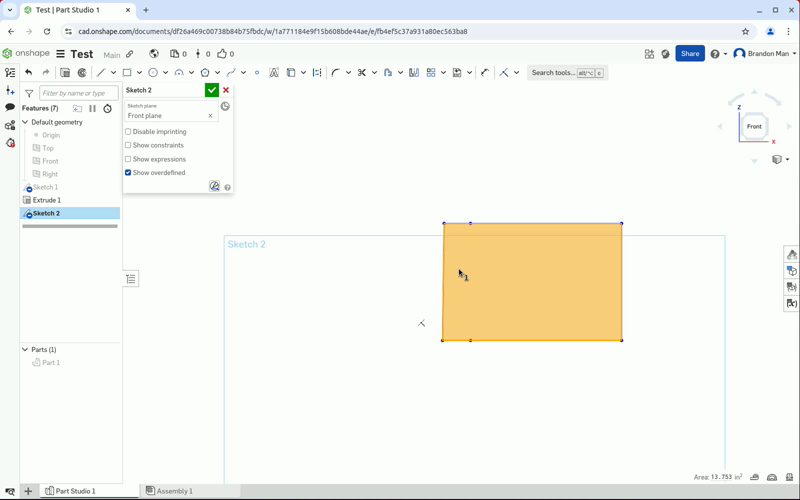
scroll(-6)
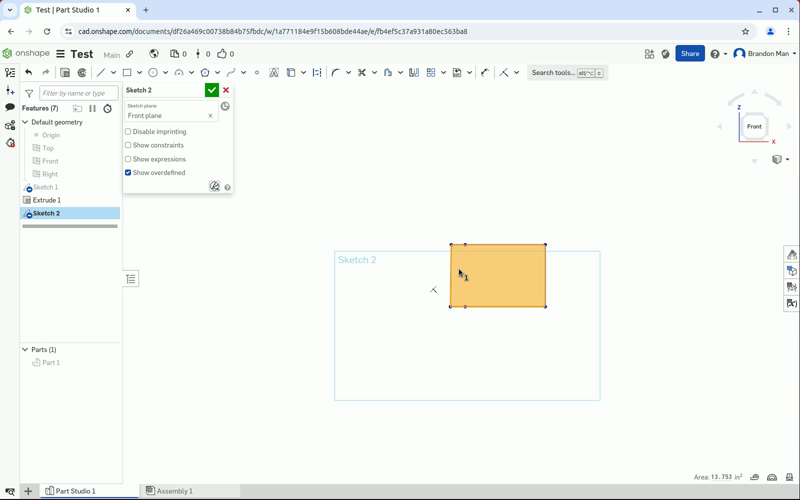
scroll(-6)
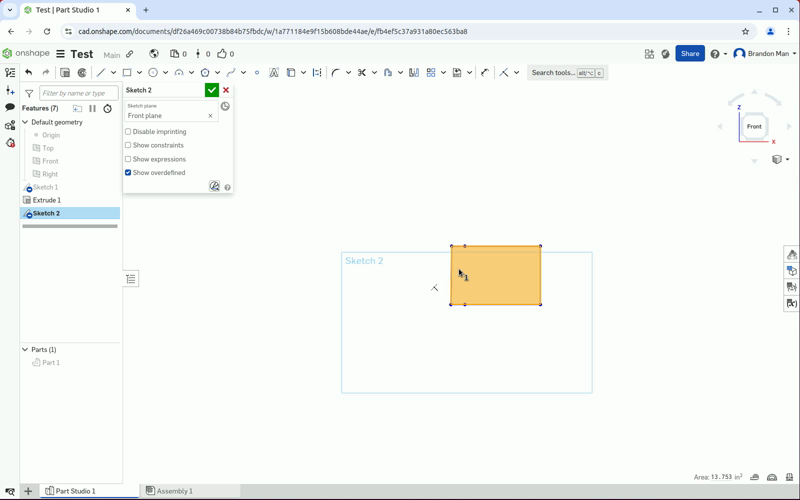
scroll(-6)
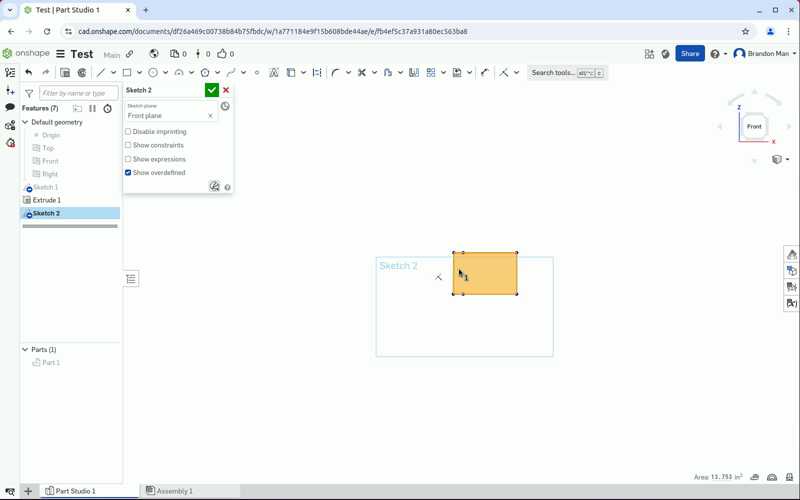
scroll(-6)
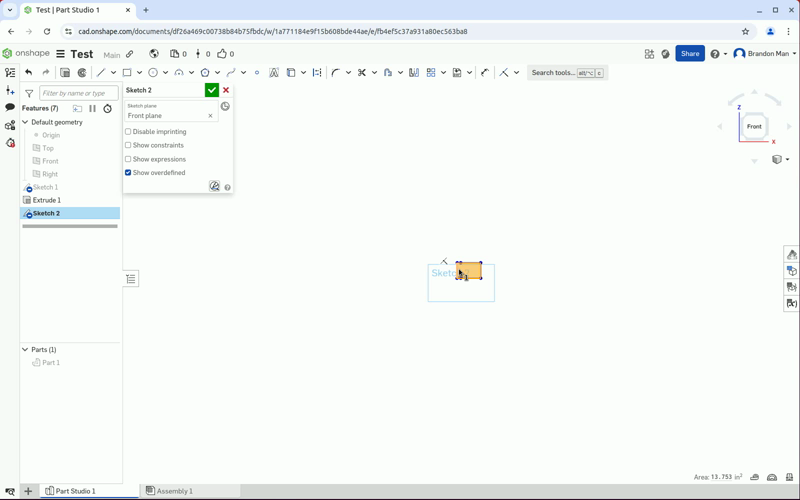
mouse_move(73, 352)
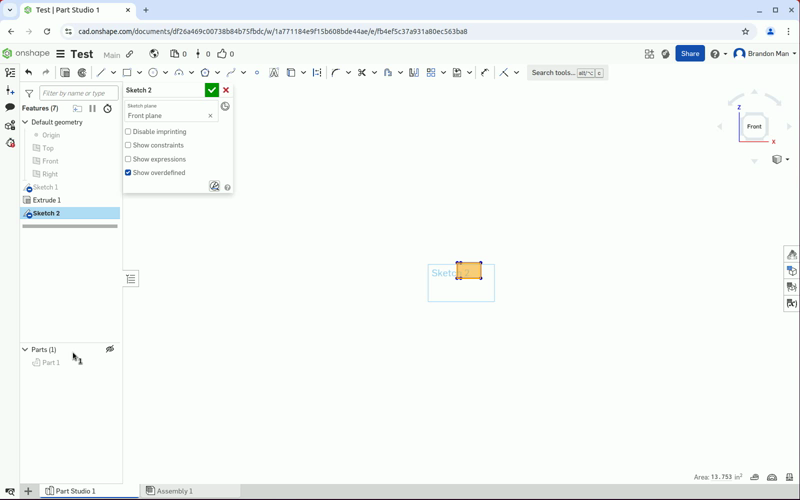
key(shift+y)
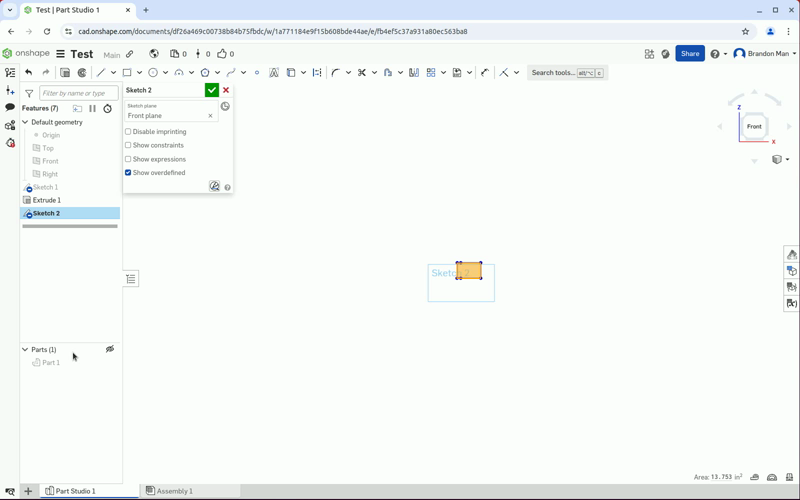
key(shift+e)
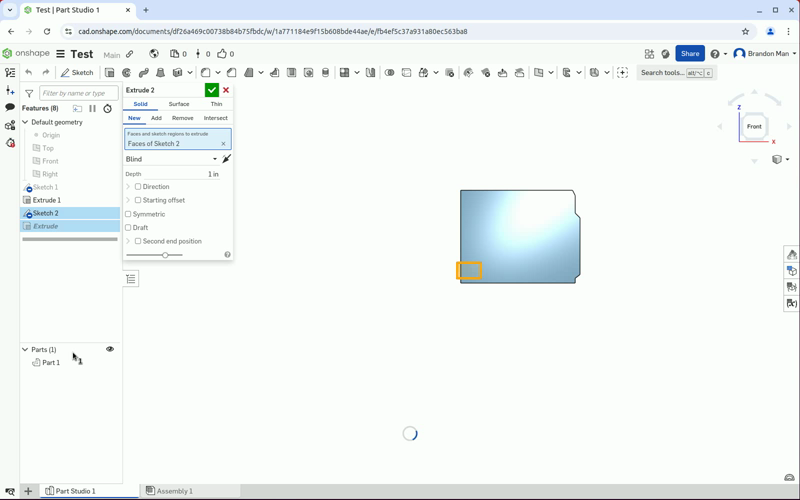
mouse_move(143, 106)
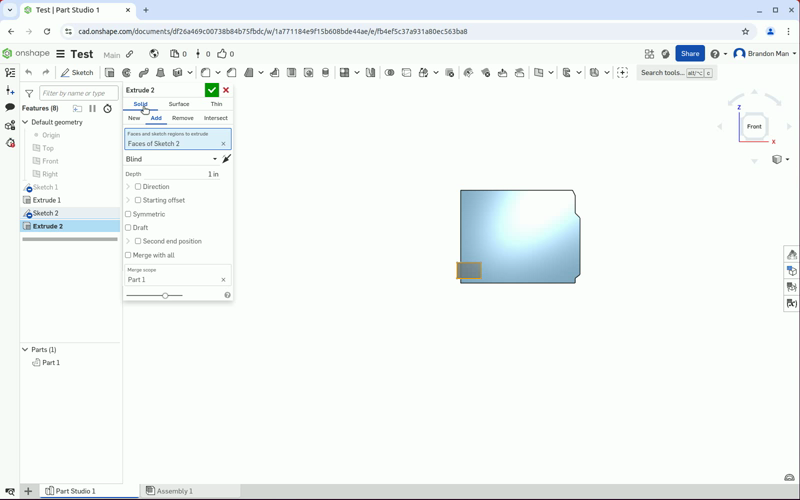
click(143, 106)
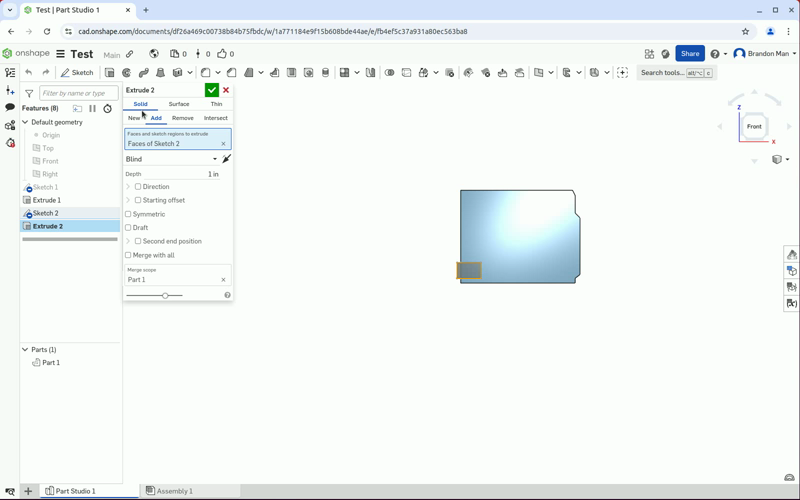
mouse_move(137, 120)
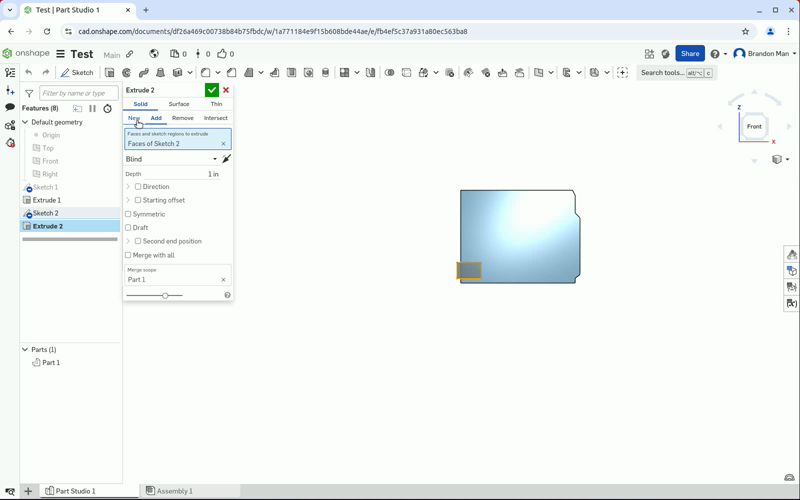
click(137, 120)
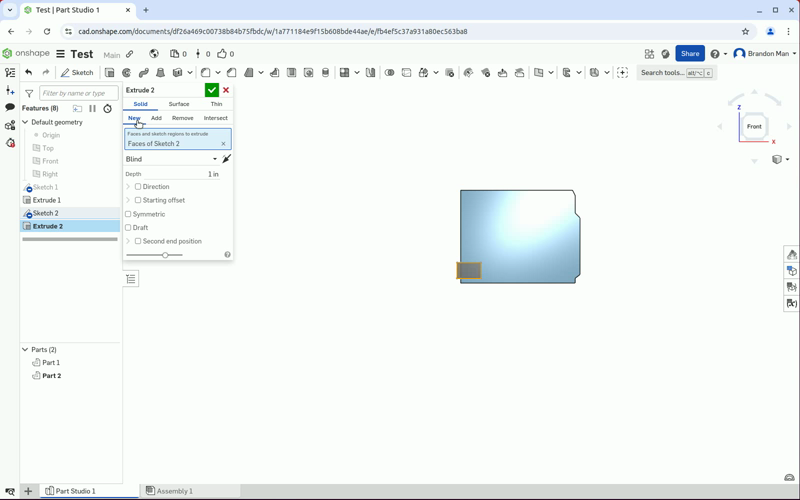
key(tab, 4)
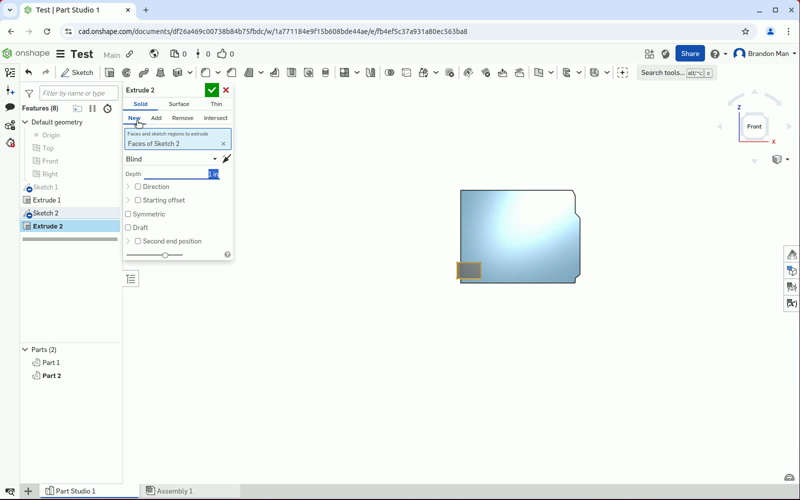
text(3.129)
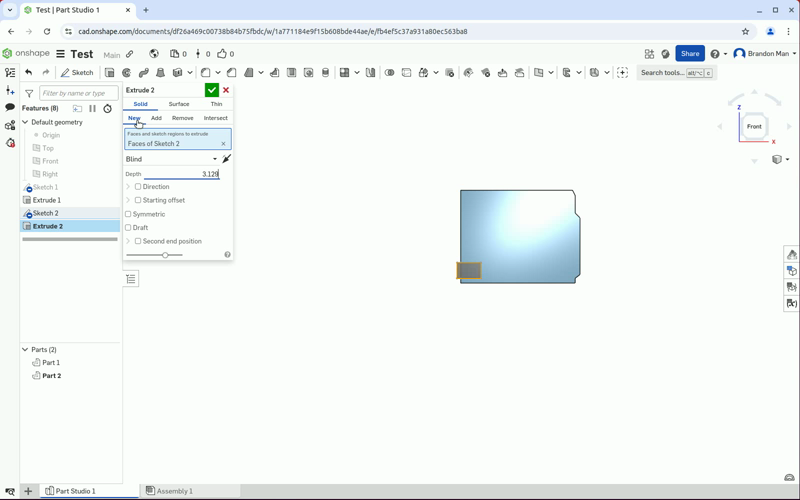
key(enter)
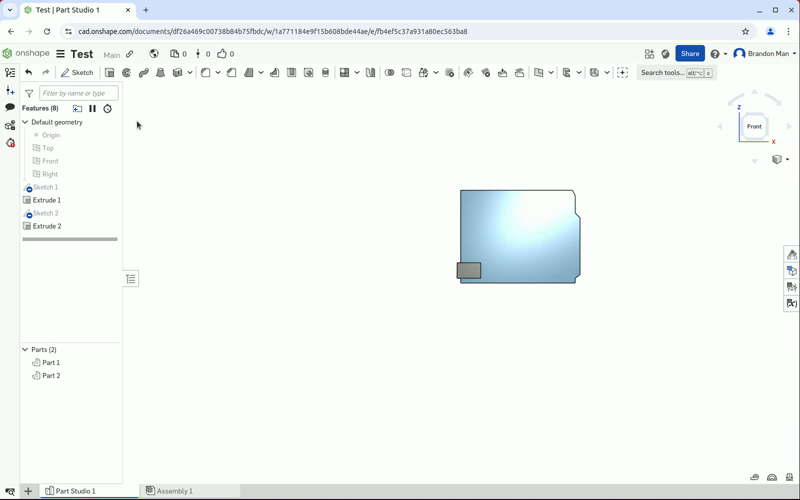
key(shift+h)
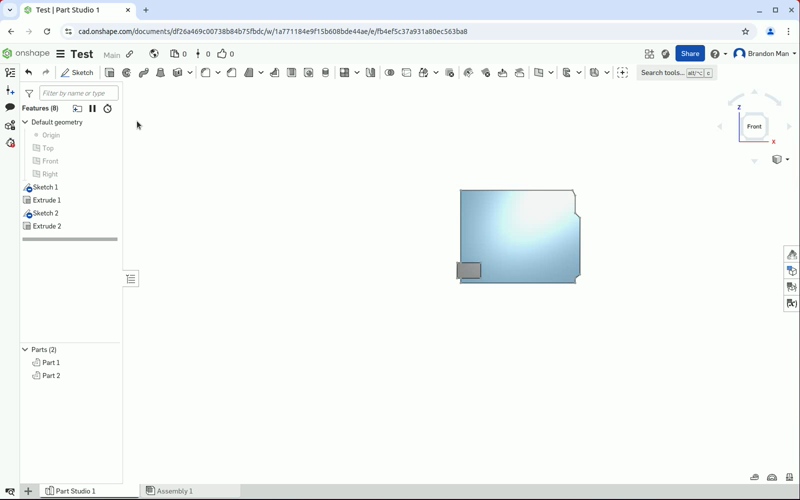
key(shift+h)
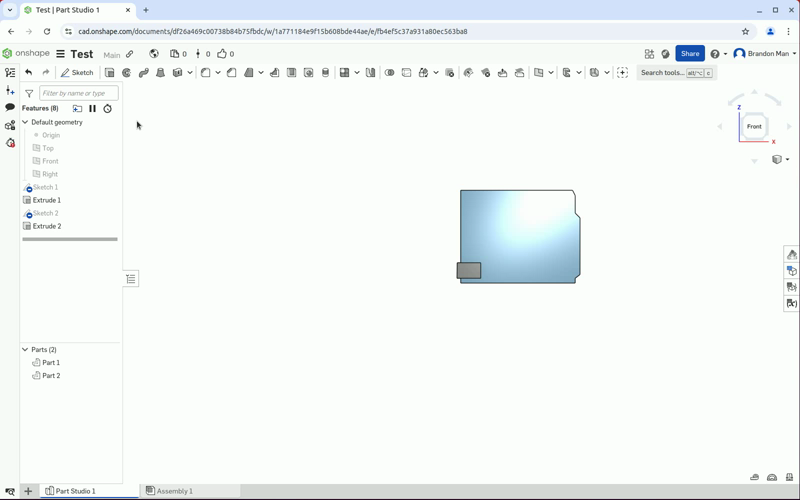
mouse_move(73, 189)
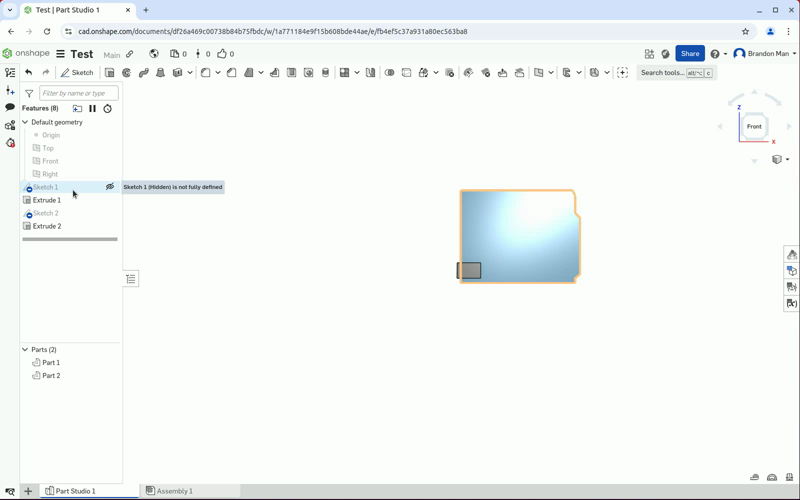
click(73, 189)
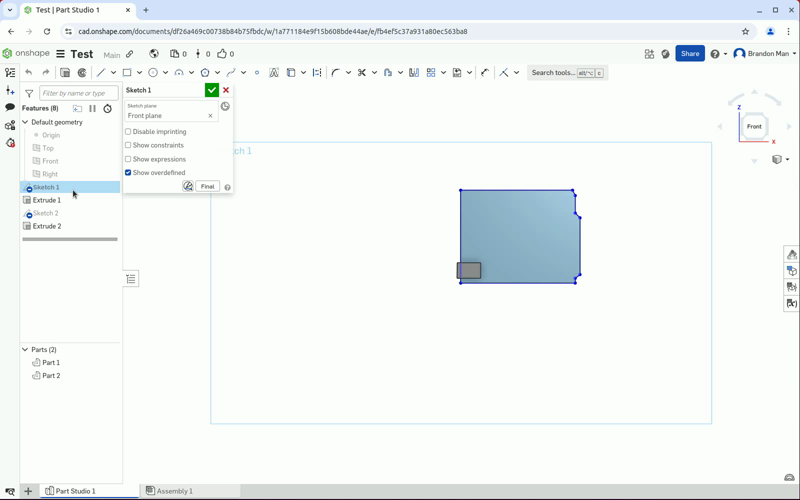
mouse_move(229, 92)
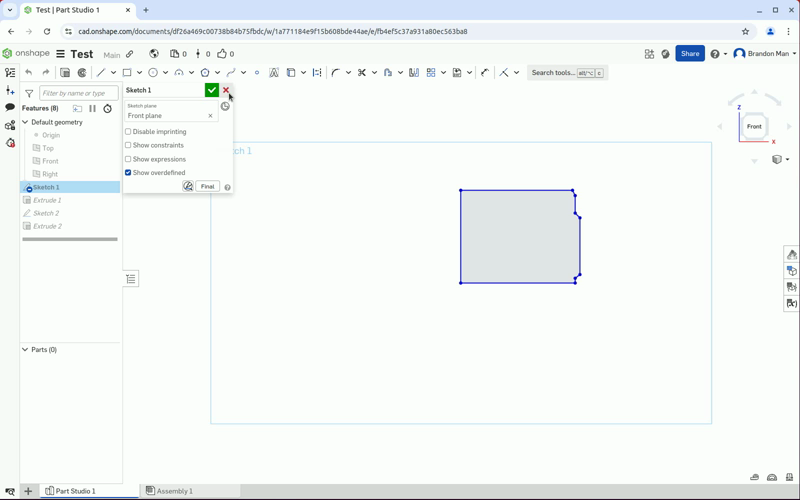
click(229, 92)
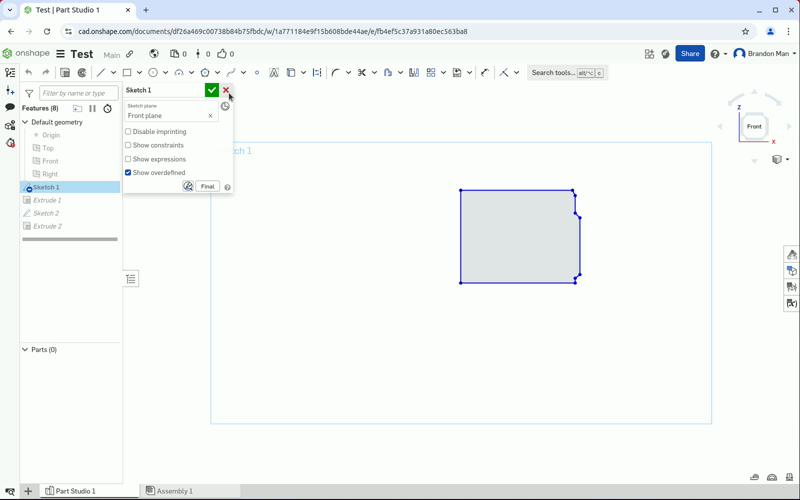
key(shift+s)
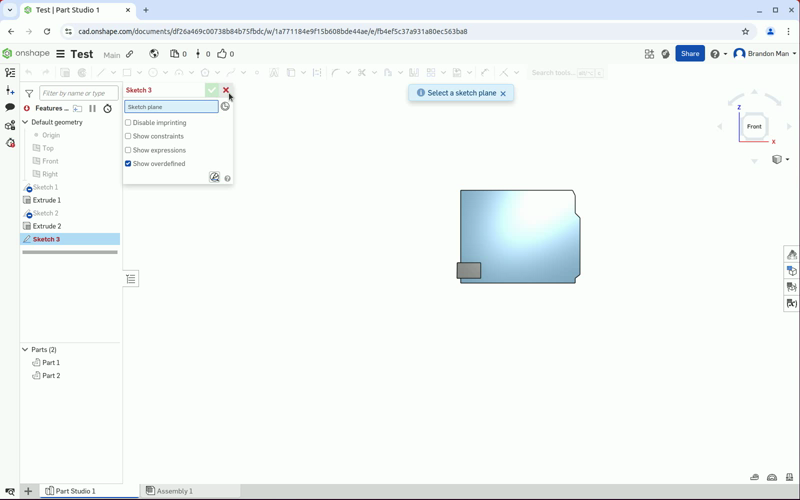
mouse_move(73, 163)
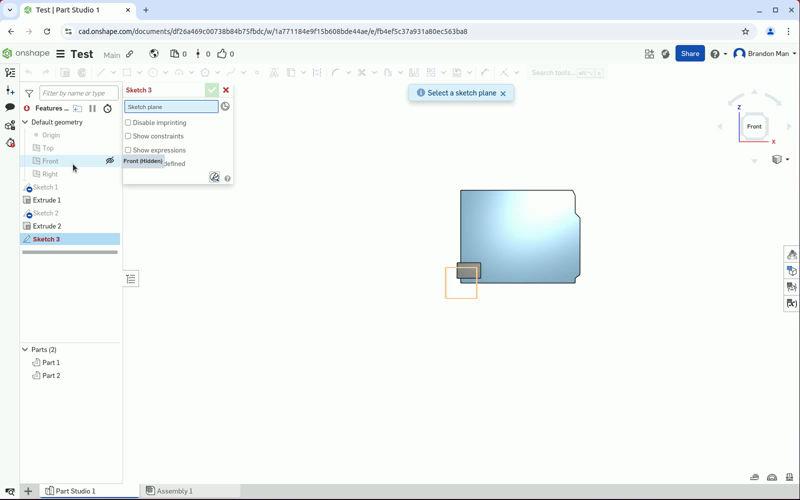
click(73, 163)
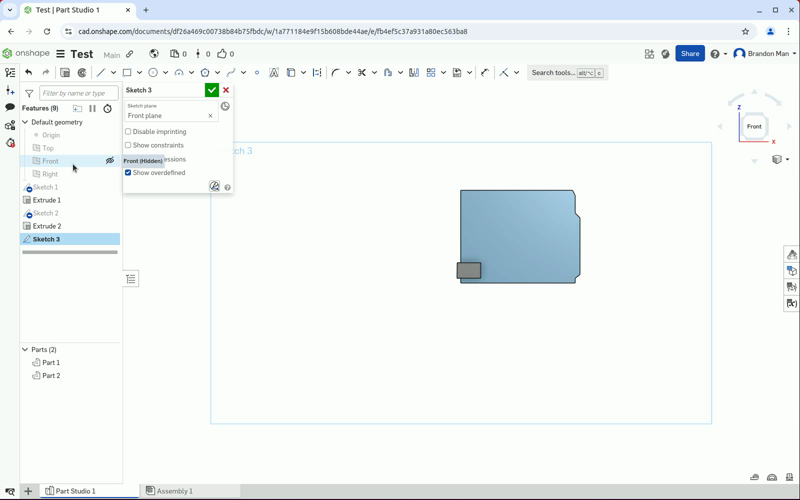
mouse_move(73, 352)
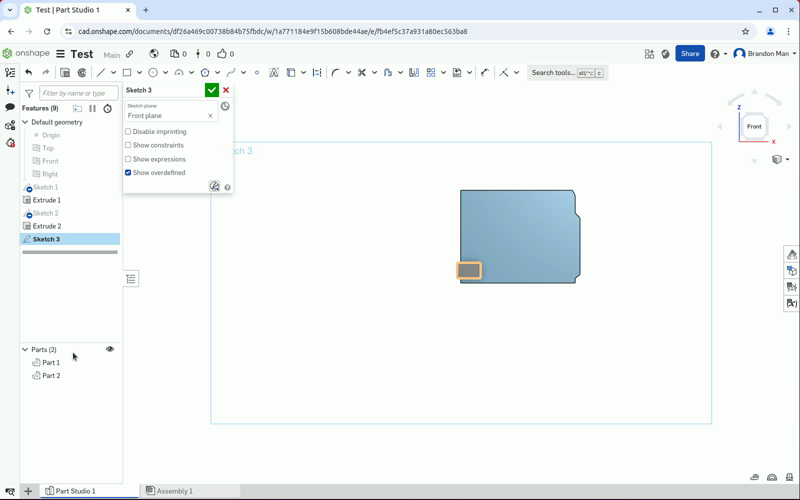
key(y)
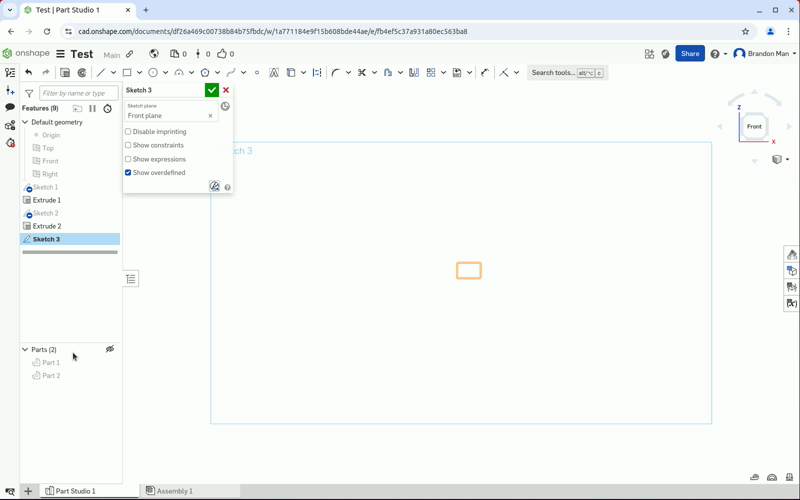
key(l)
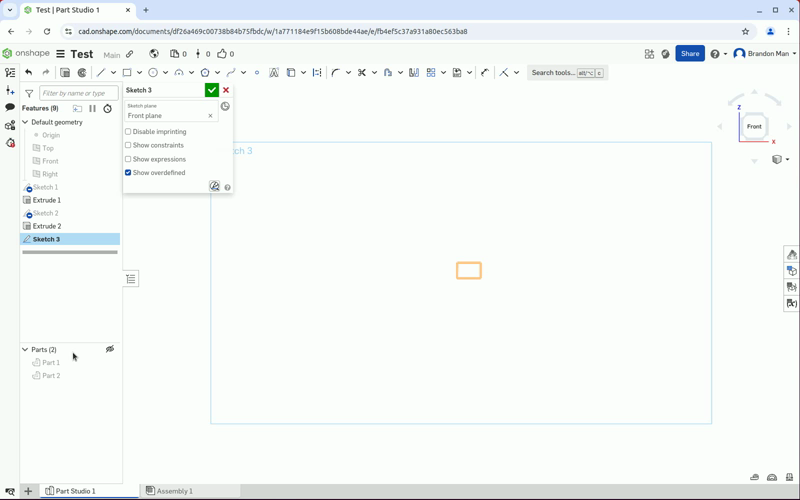
key_down(shift)
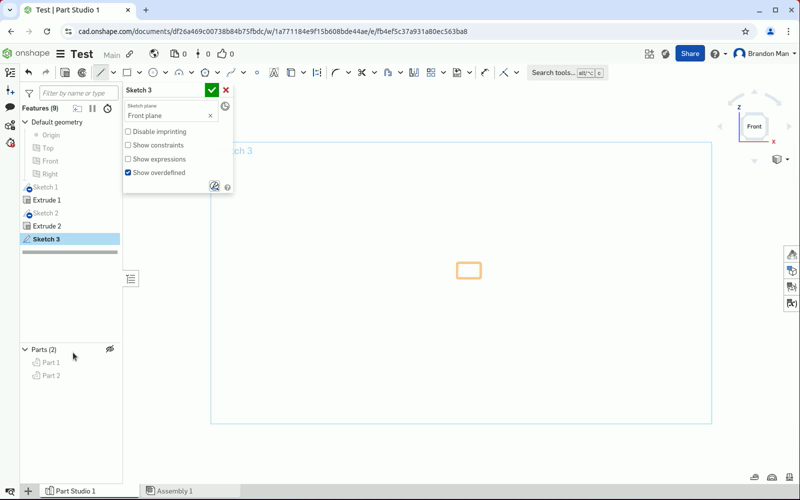
mouse_move(450, 230)
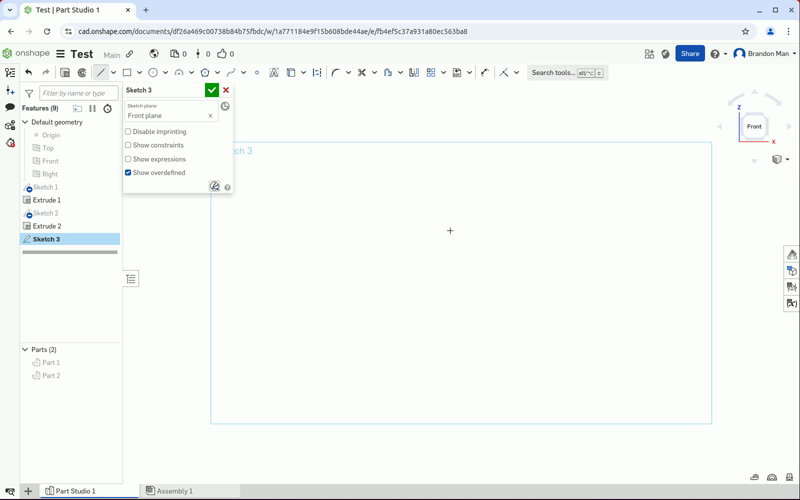
click(450, 230)
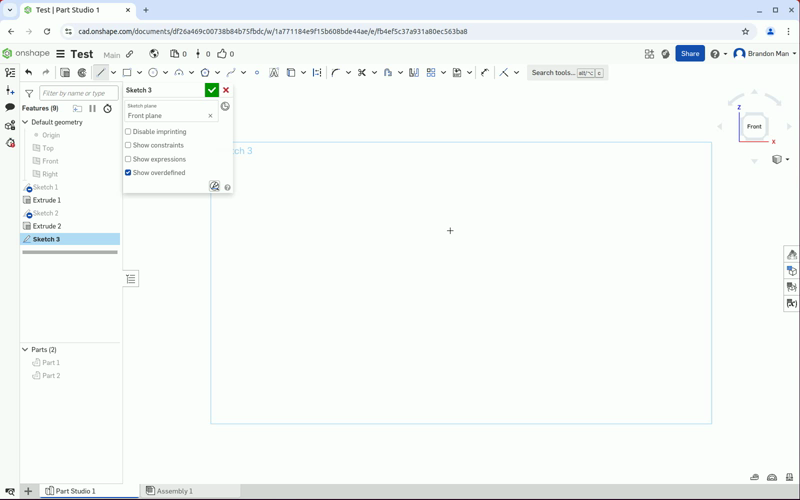
key_up(shift)
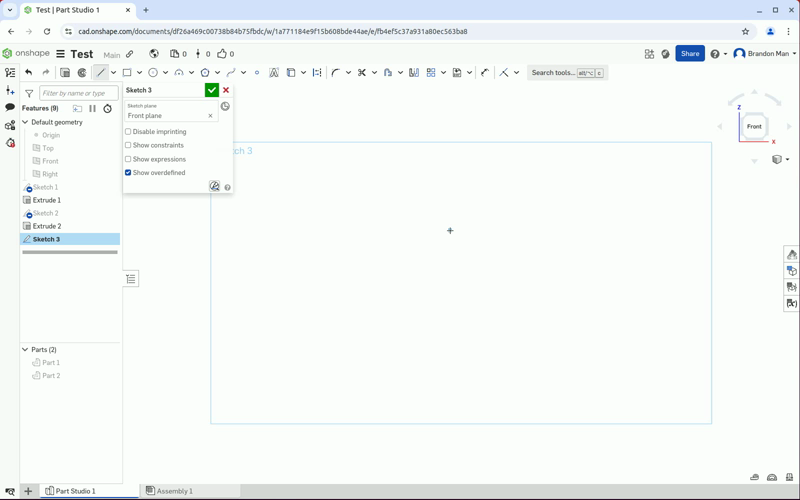
key_down(shift)
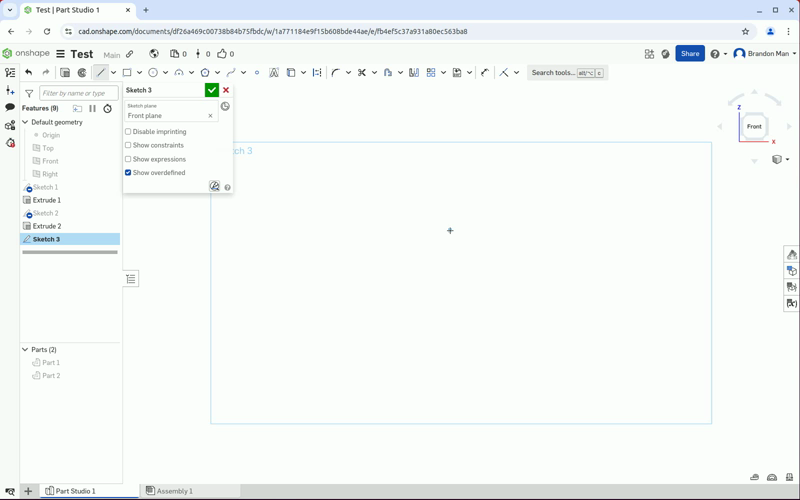
mouse_move(480, 230)
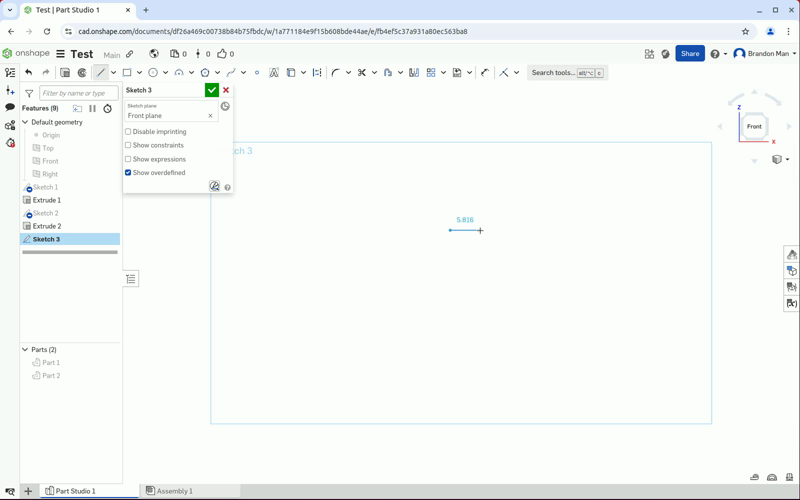
mouse_move(461, 230)
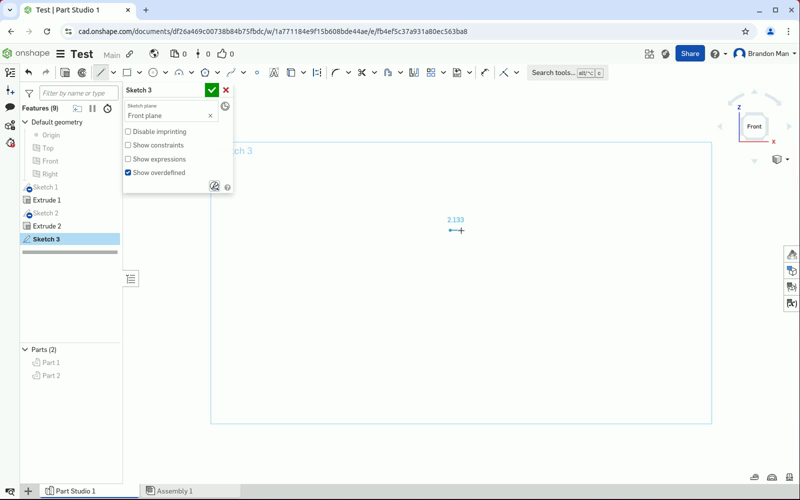
click(461, 230)
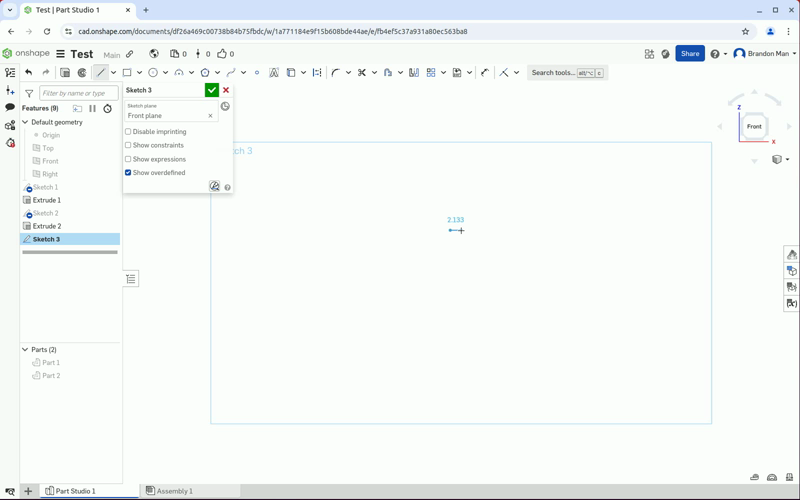
key_up(shift)
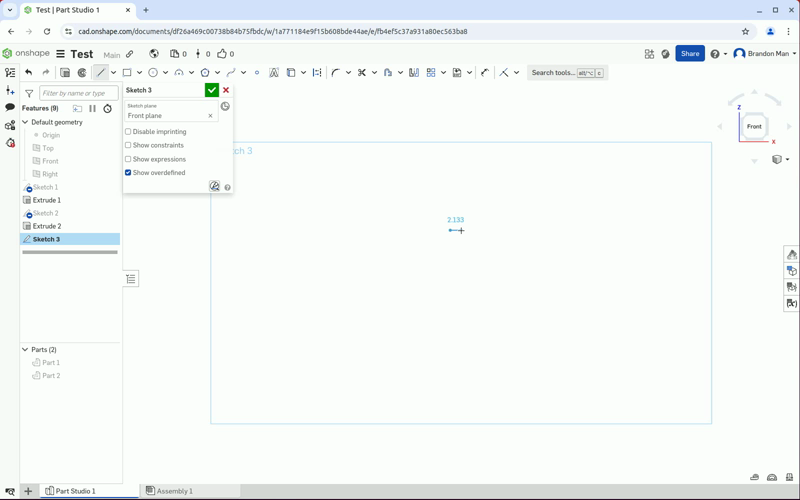
key_down(shift)
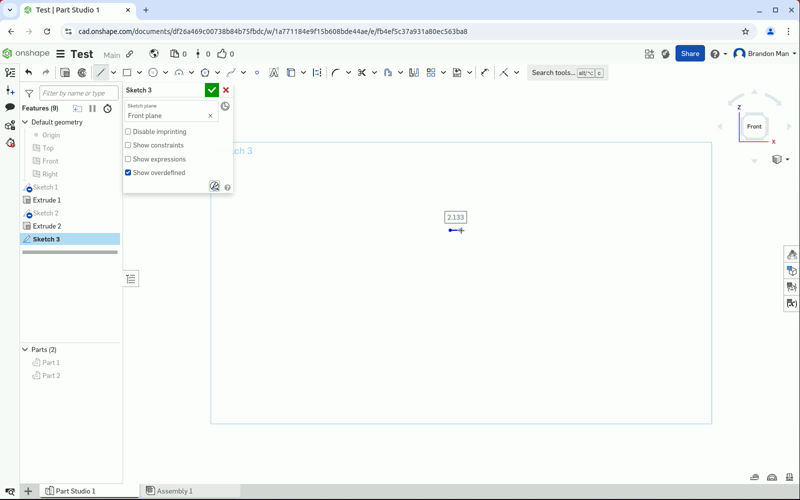
mouse_move(491, 230)
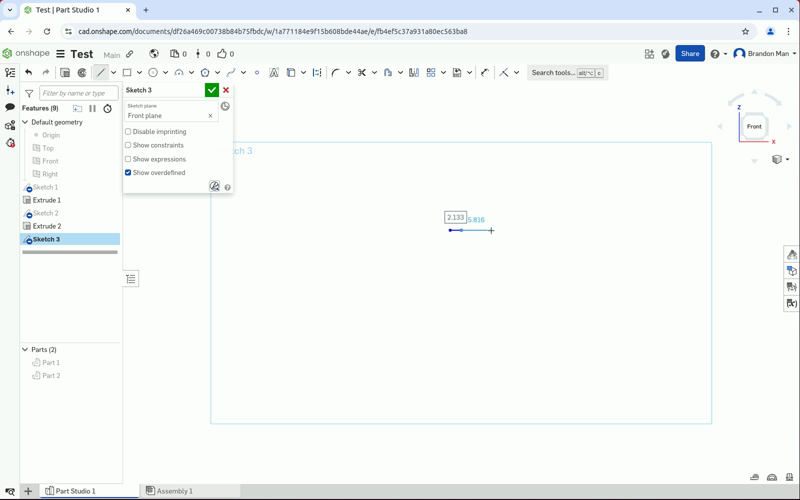
mouse_move(477, 230)
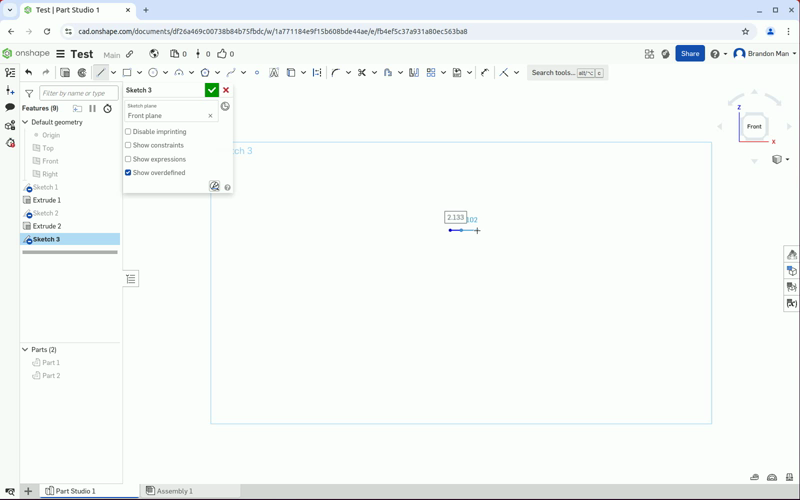
click(477, 230)
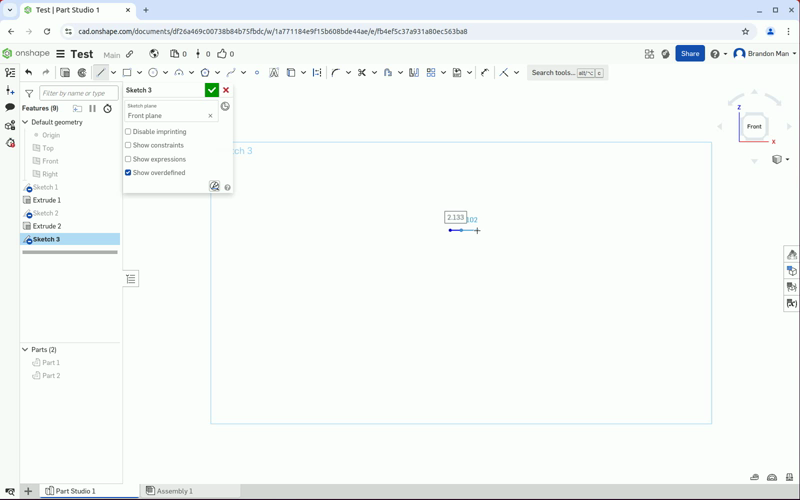
key_up(shift)
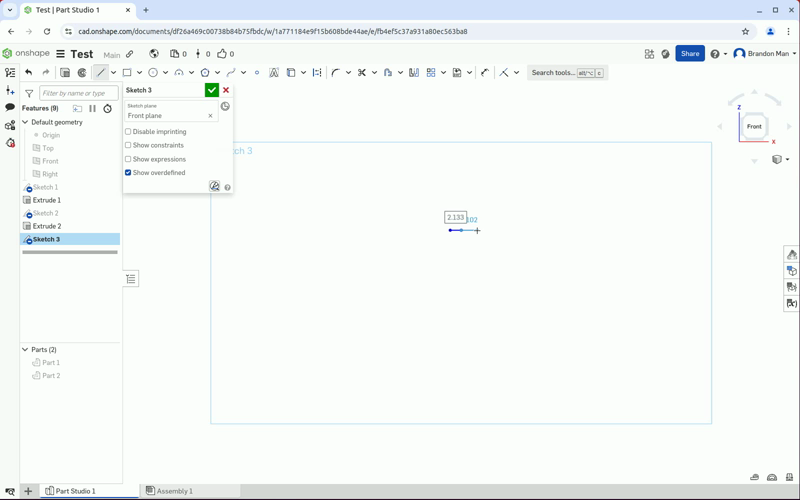
key_down(shift)
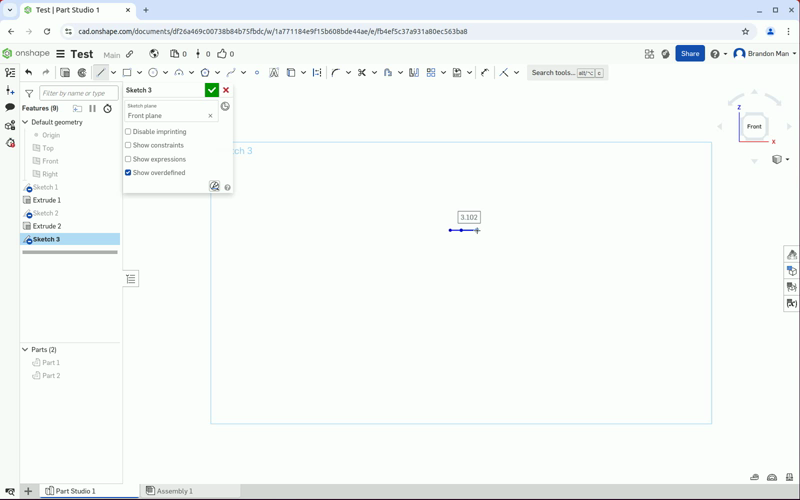
mouse_move(507, 230)
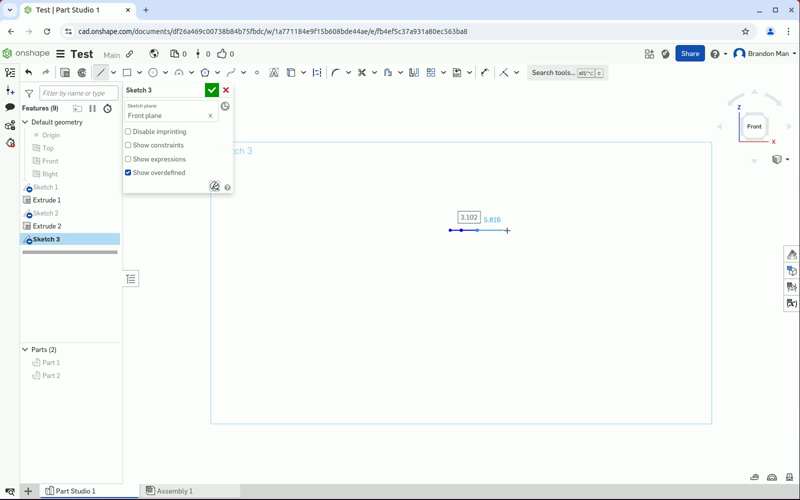
mouse_move(477, 210)
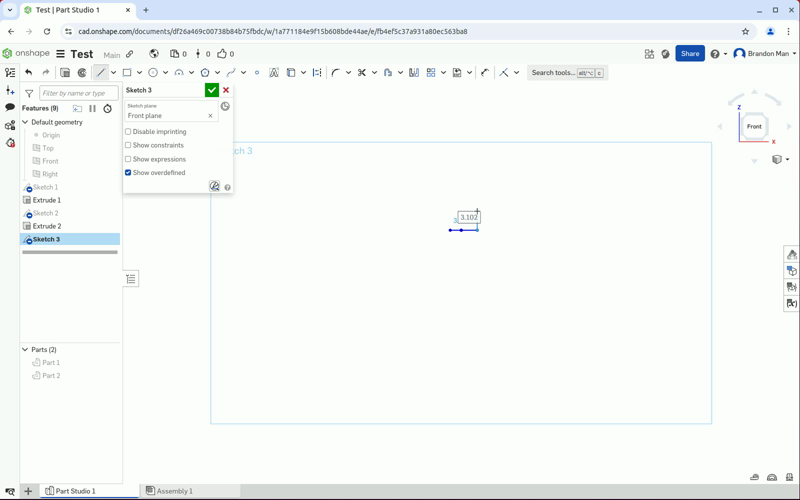
click(477, 210)
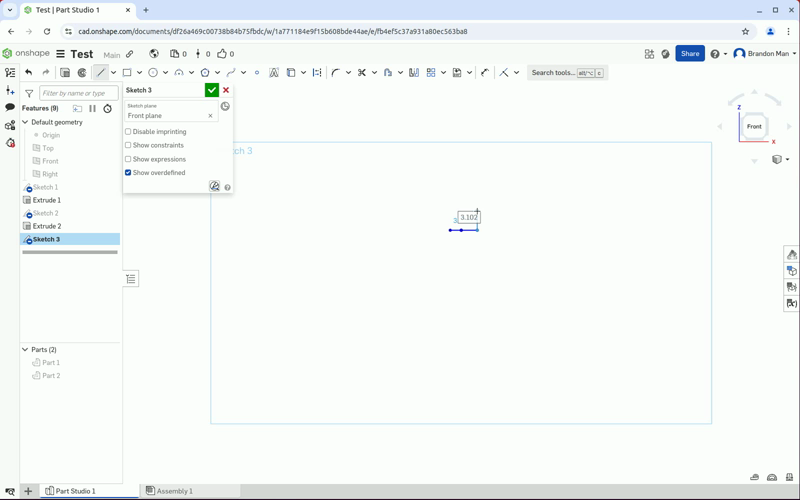
key_up(shift)
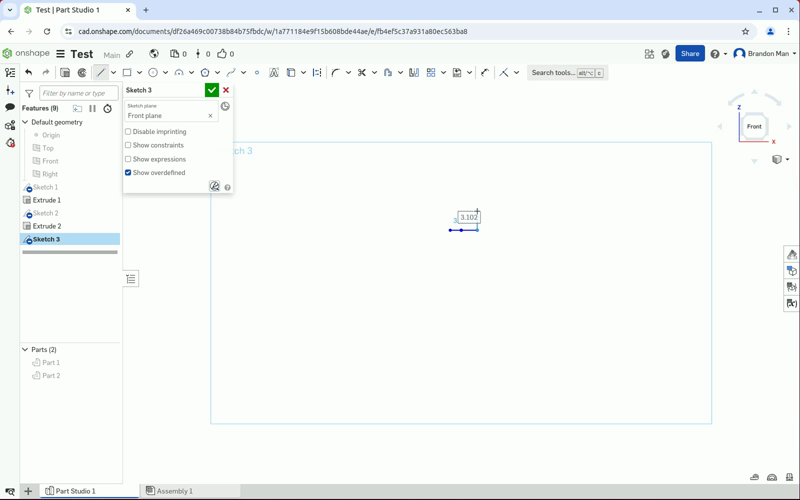
key_down(shift)
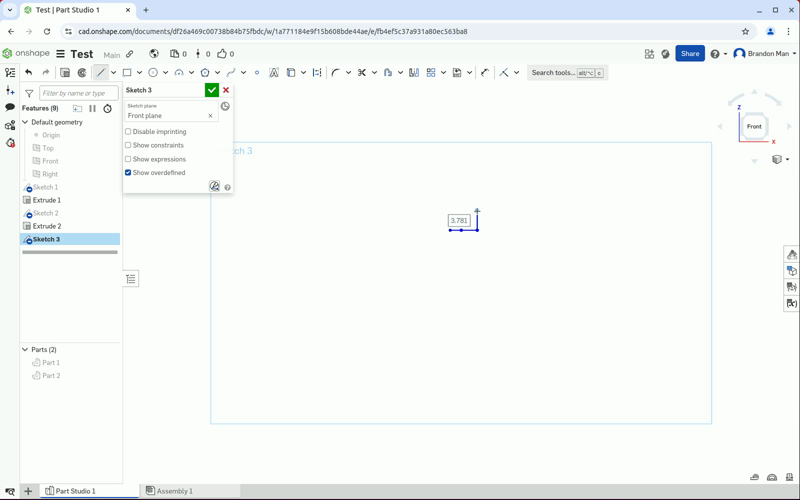
mouse_move(507, 210)
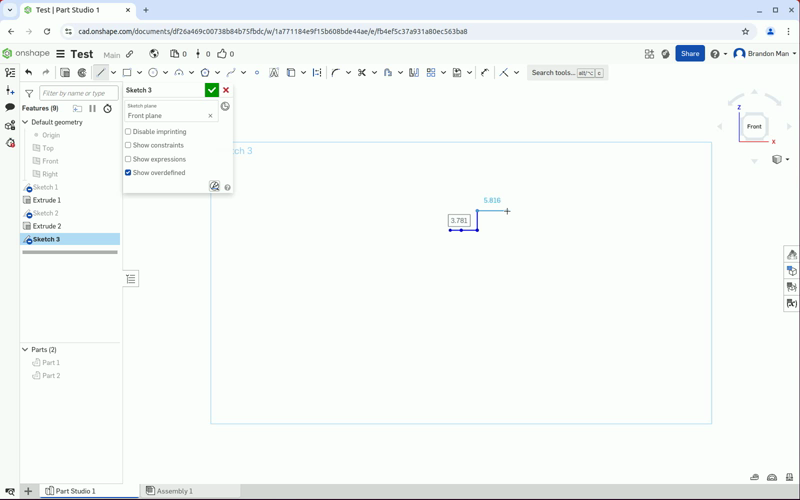
mouse_move(450, 210)
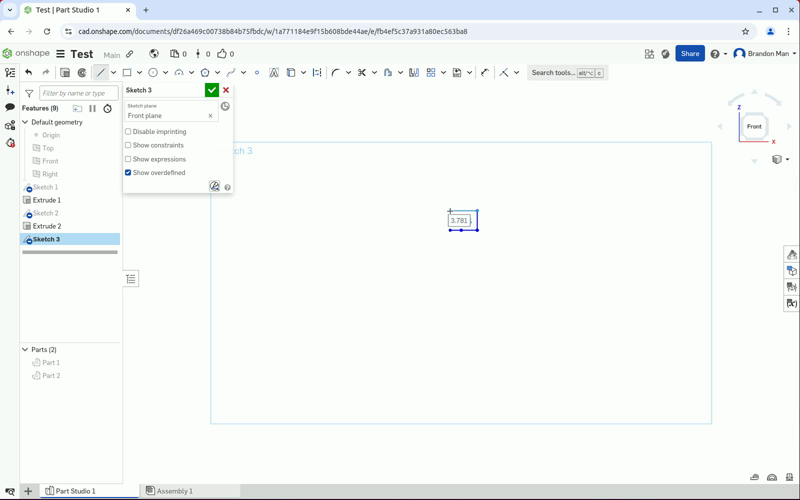
click(450, 210)
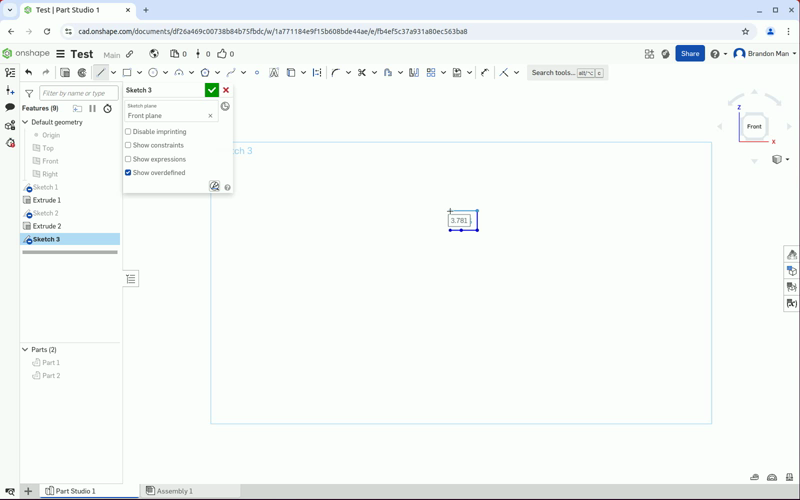
key_up(shift)
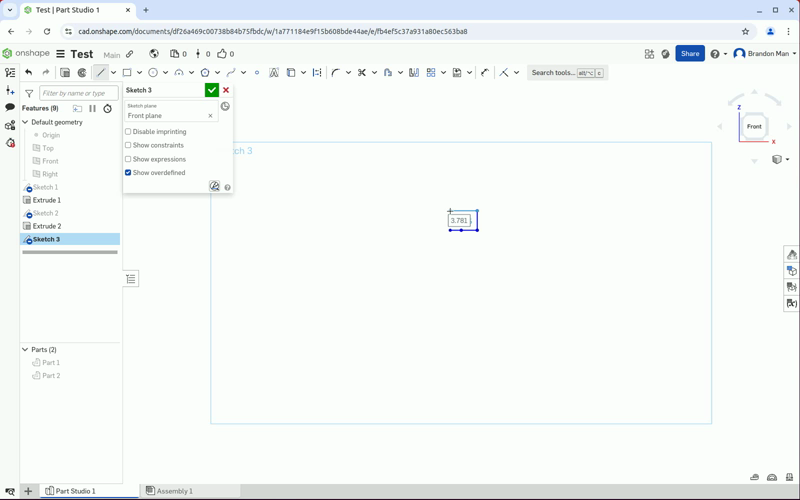
mouse_move(480, 210)
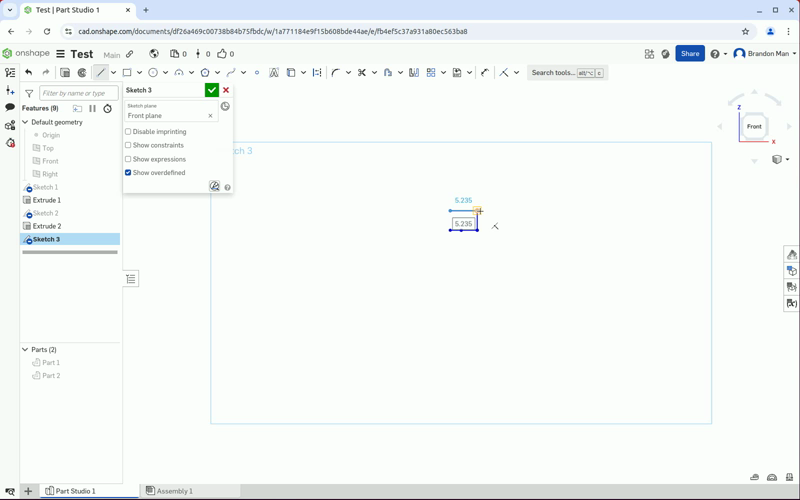
key_down(shift)
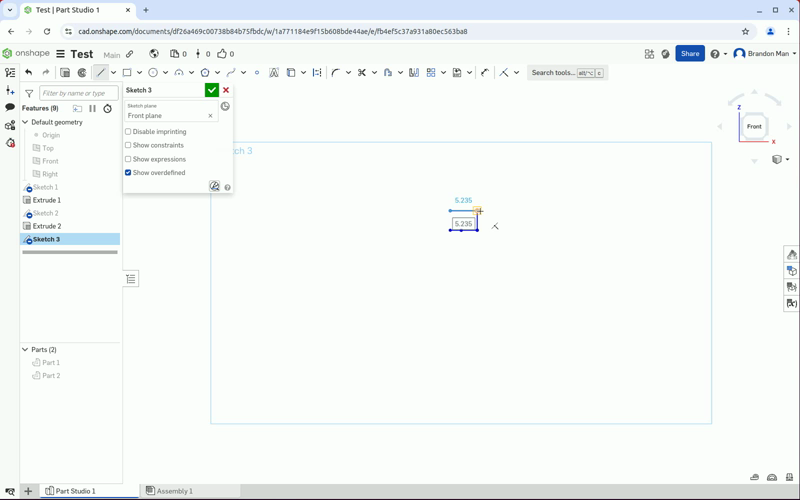
mouse_move(450, 230)
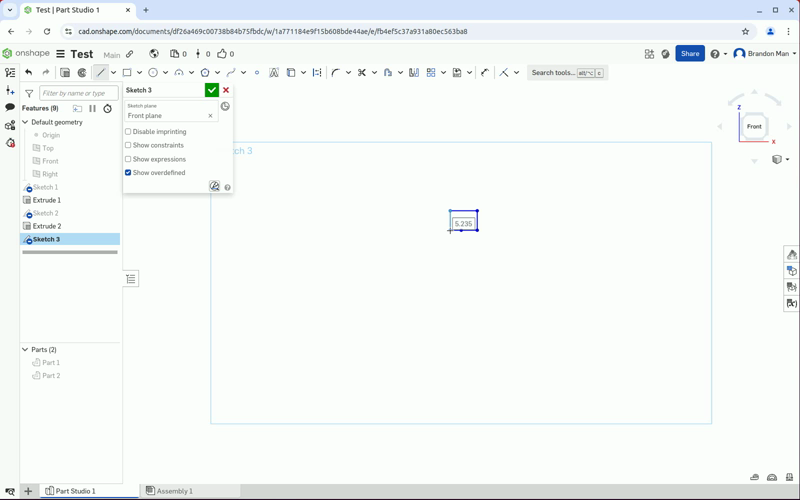
key_up(shift)
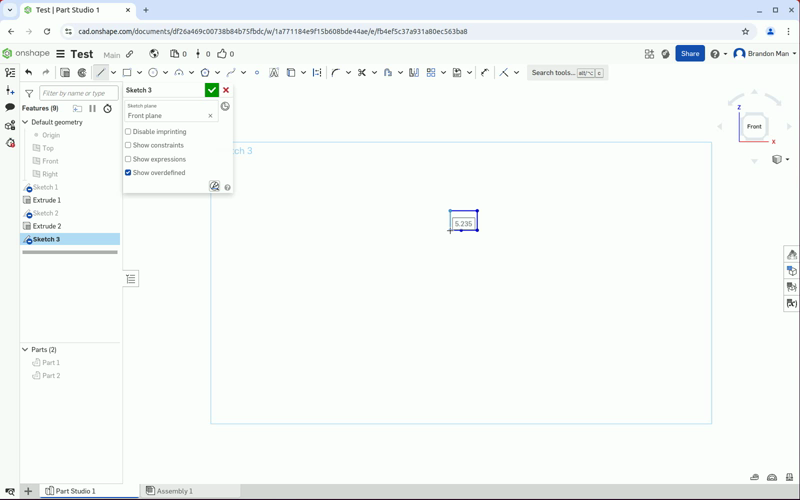
click(450, 230)
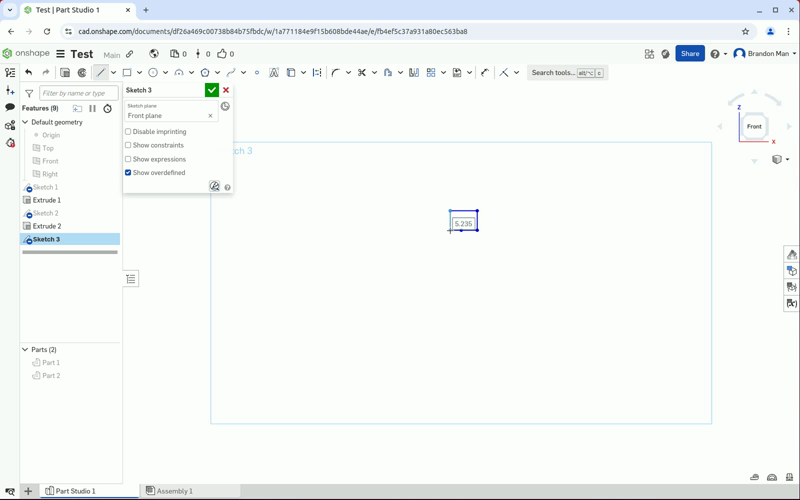
key(esc)
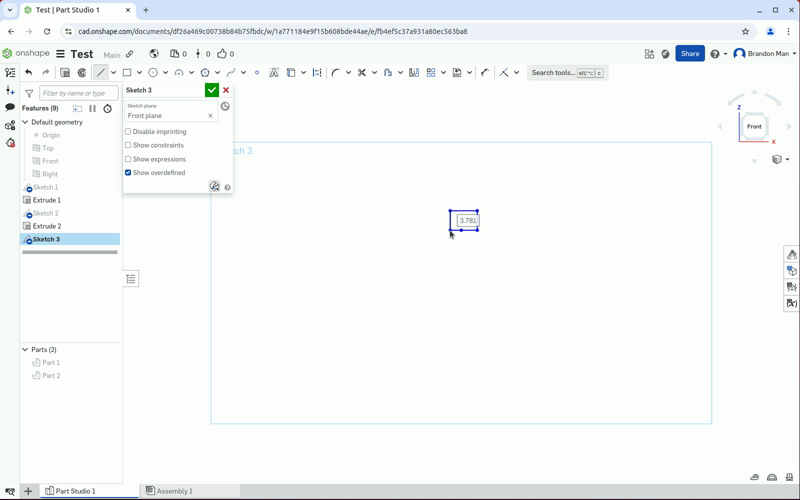
mouse_move(452, 218)
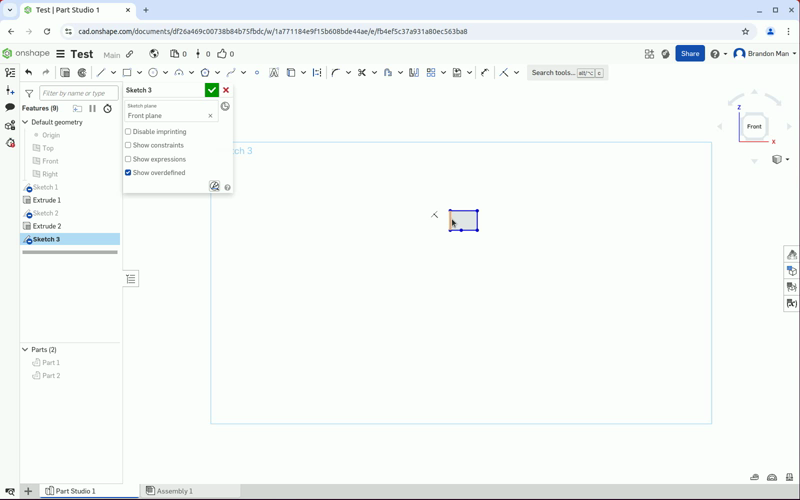
scroll(6)
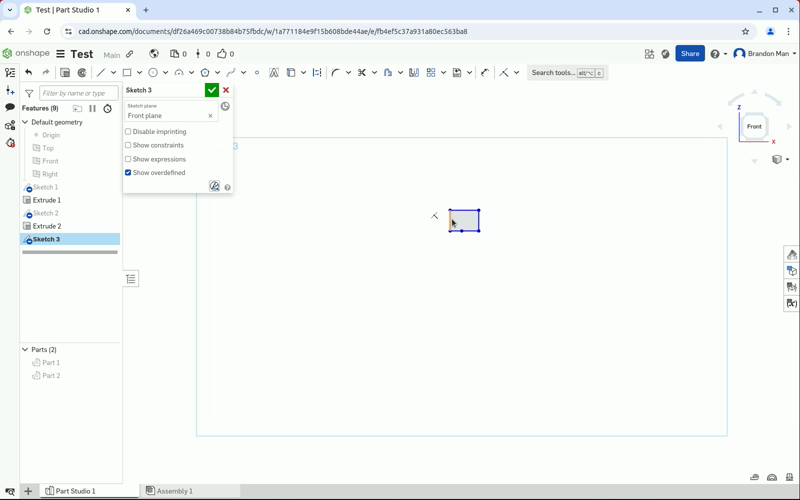
scroll(6)
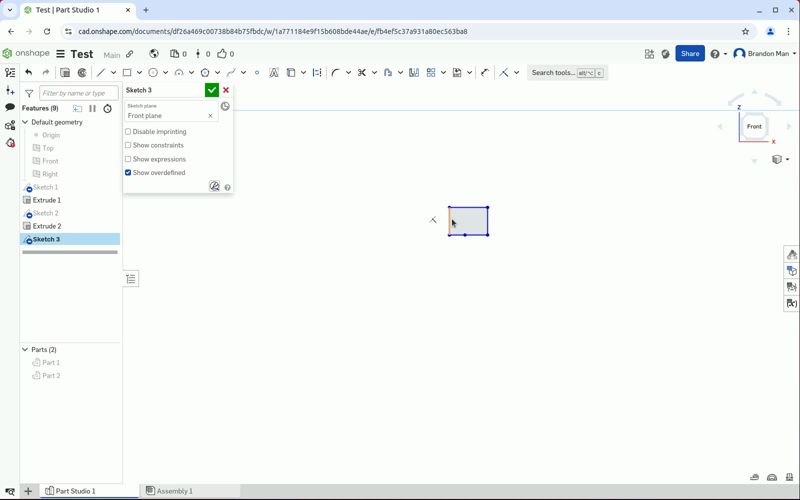
scroll(6)
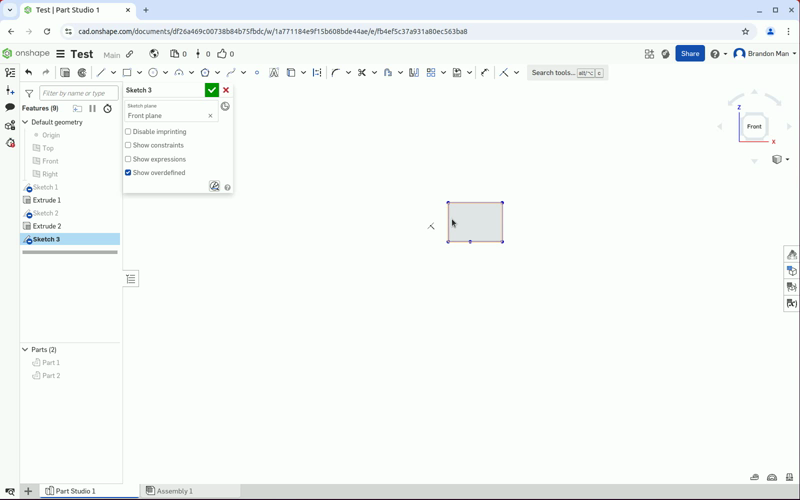
scroll(6)
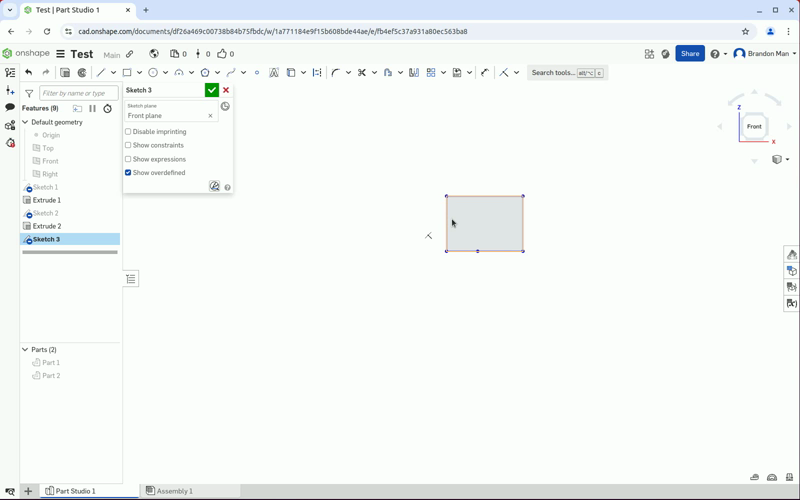
scroll(6)
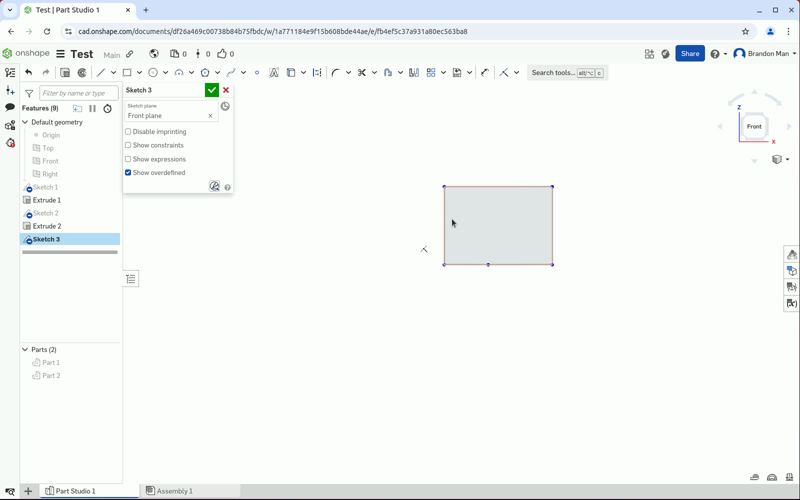
scroll(6)
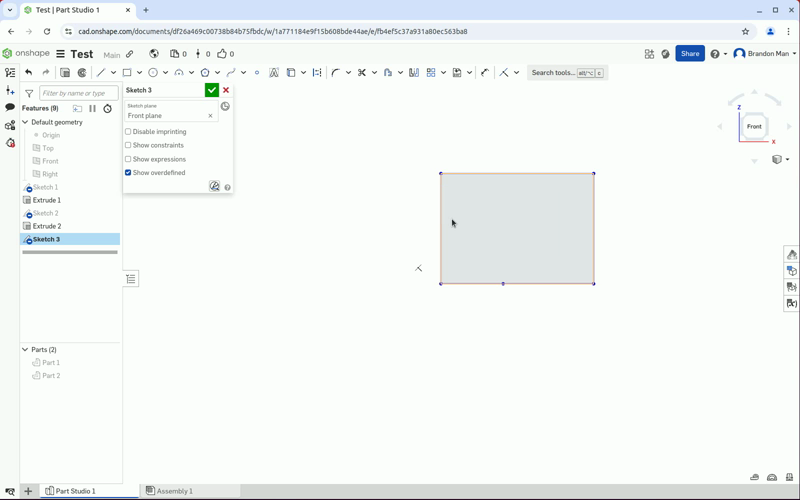
scroll(6)
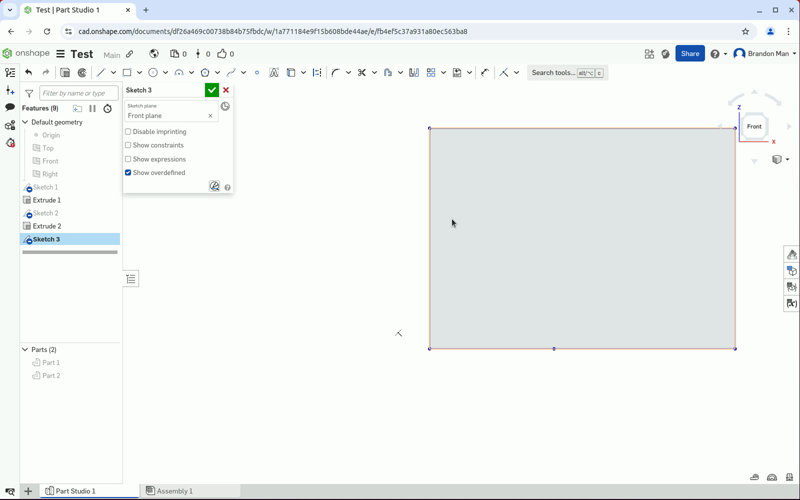
click(452, 218)
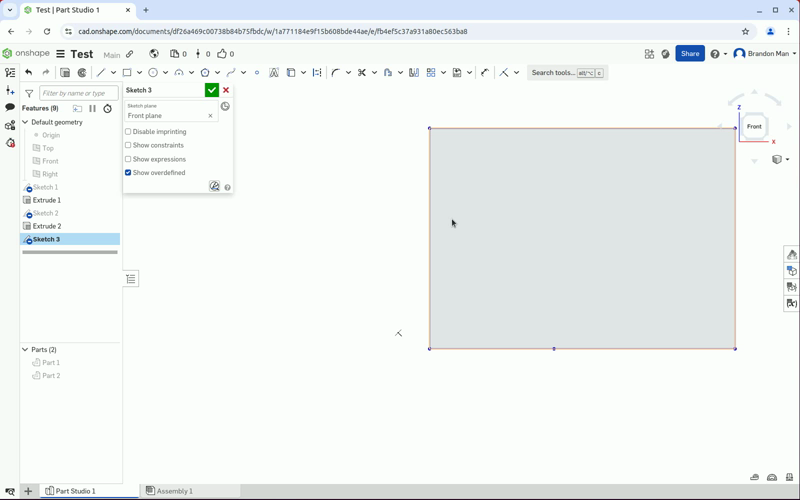
scroll(-6)
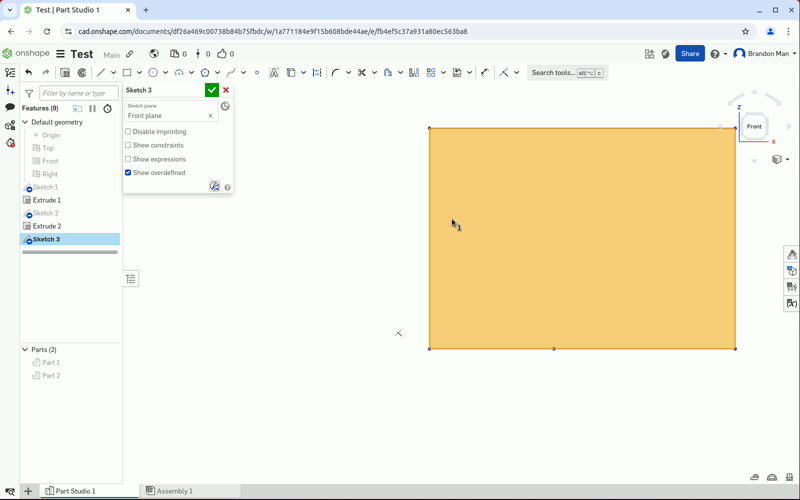
scroll(-6)
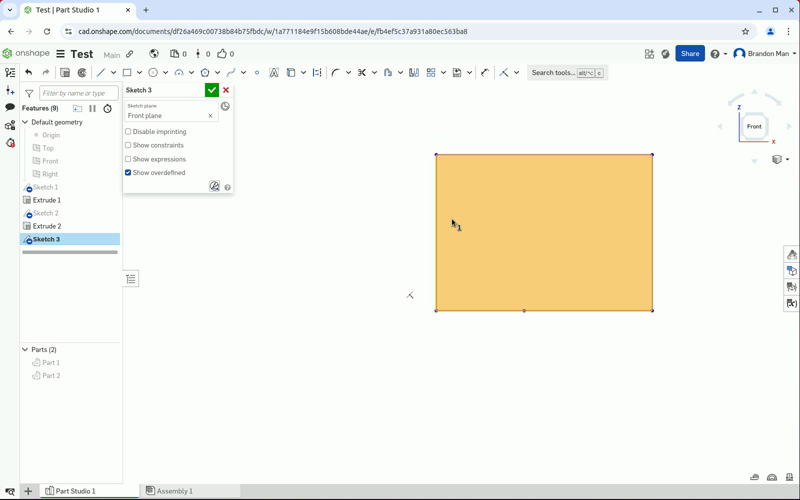
scroll(-6)
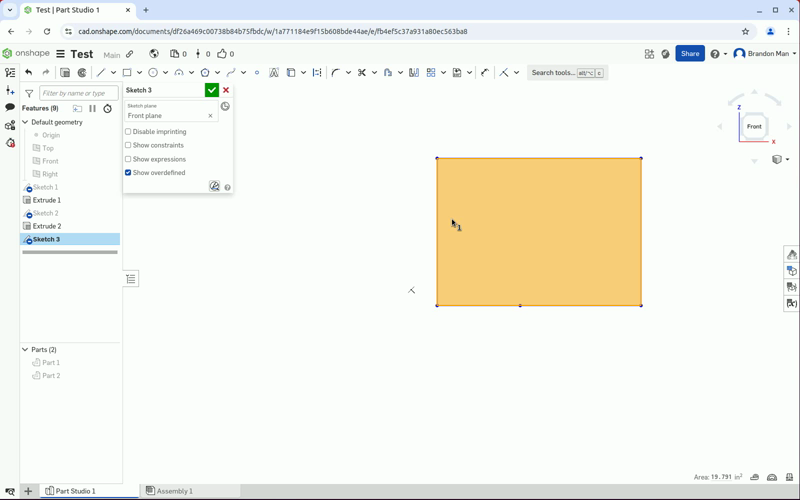
scroll(-6)
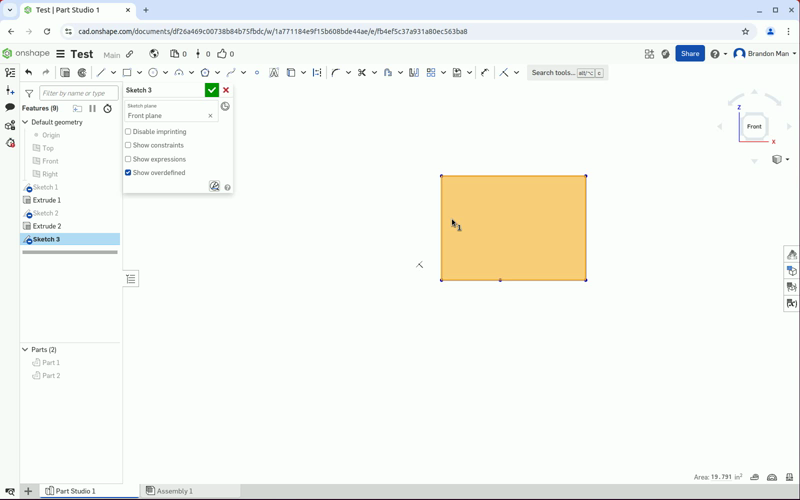
scroll(-6)
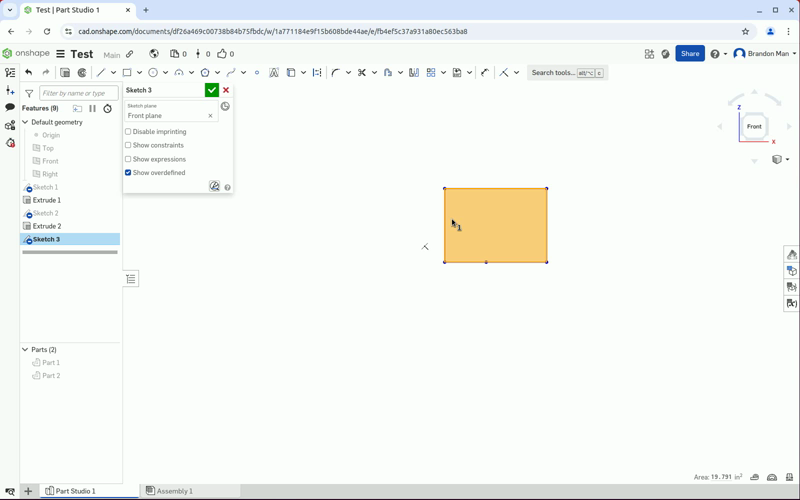
scroll(-6)
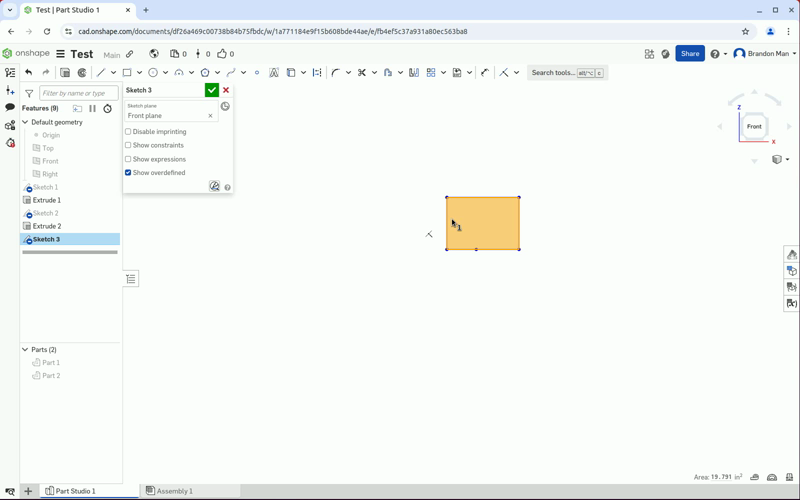
scroll(-6)
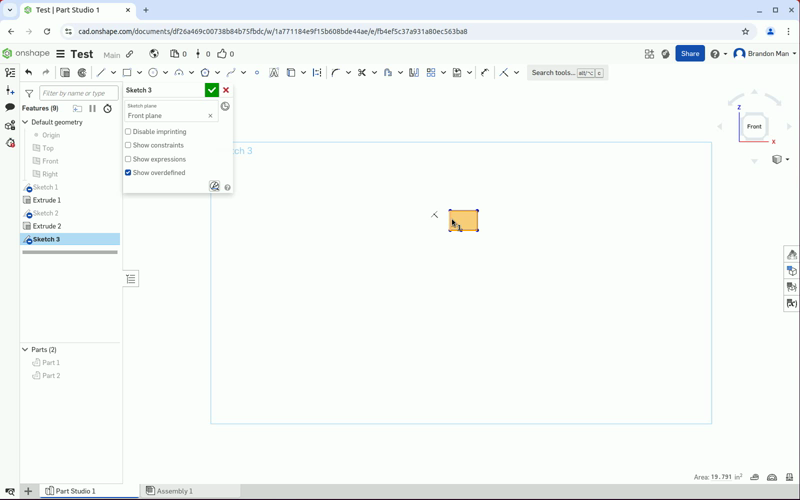
mouse_move(73, 352)
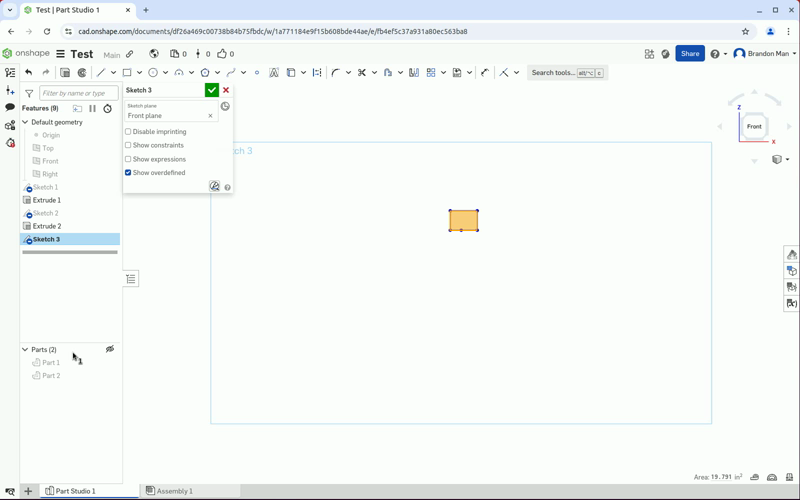
key(shift+y)
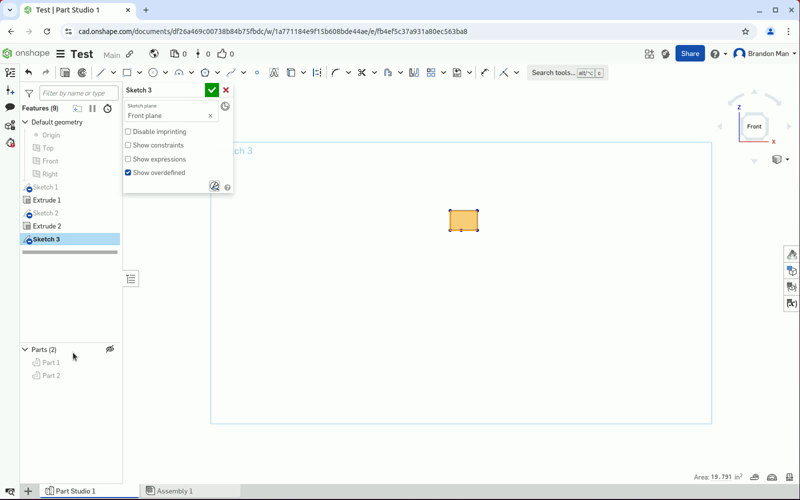
key(shift+e)
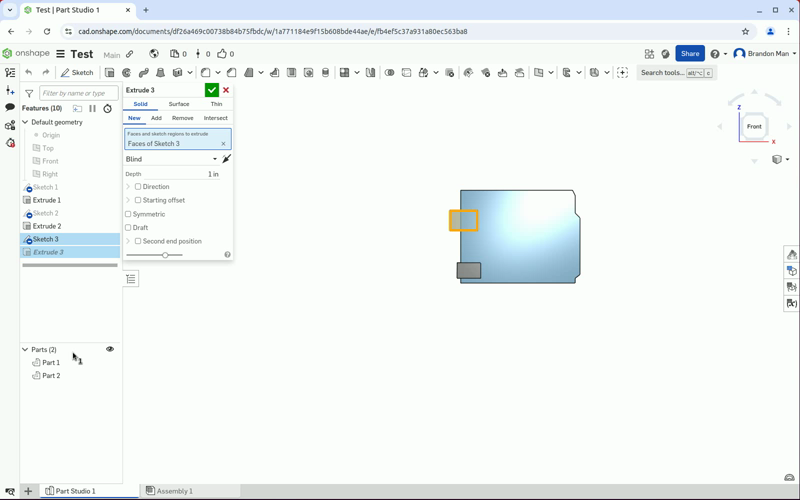
mouse_move(143, 106)
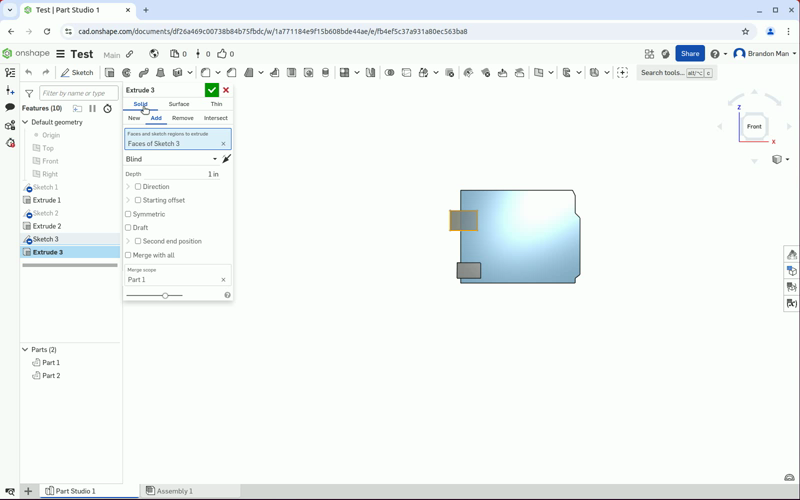
click(143, 106)
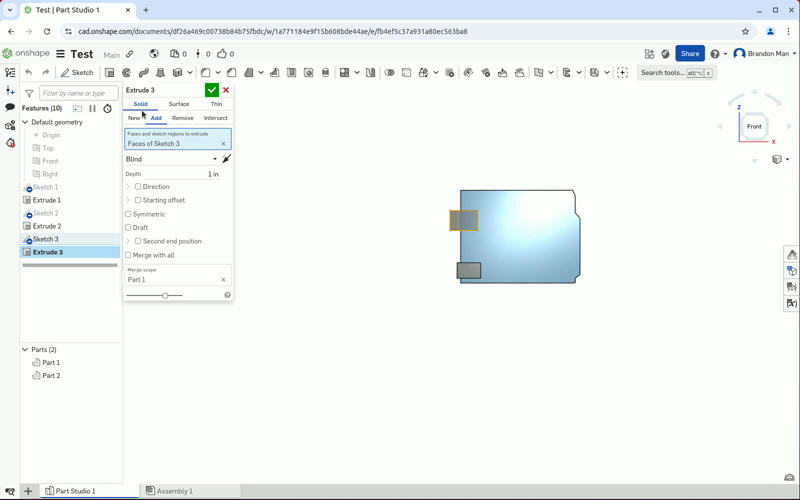
mouse_move(137, 120)
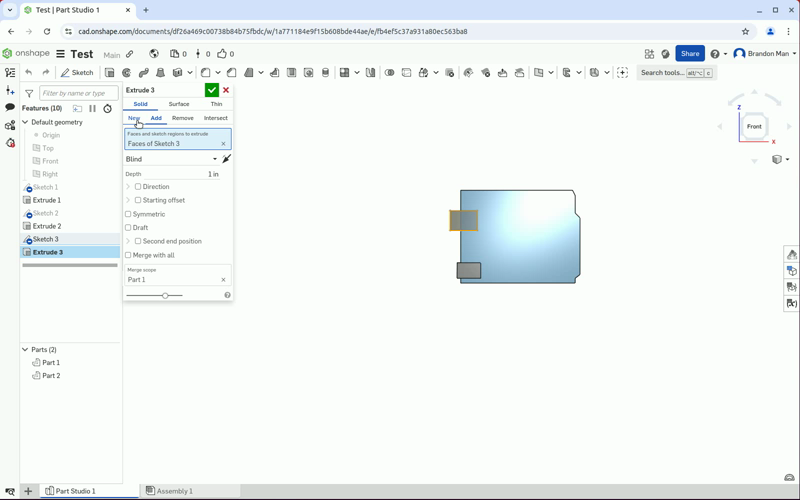
click(137, 120)
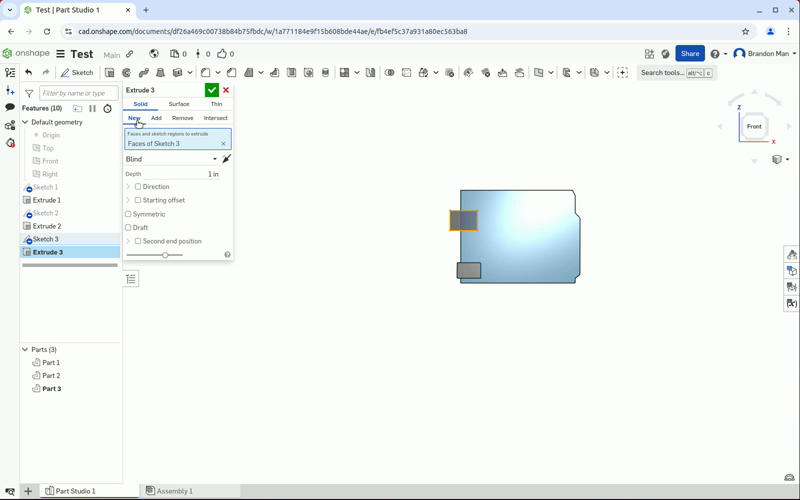
key(tab, 4)
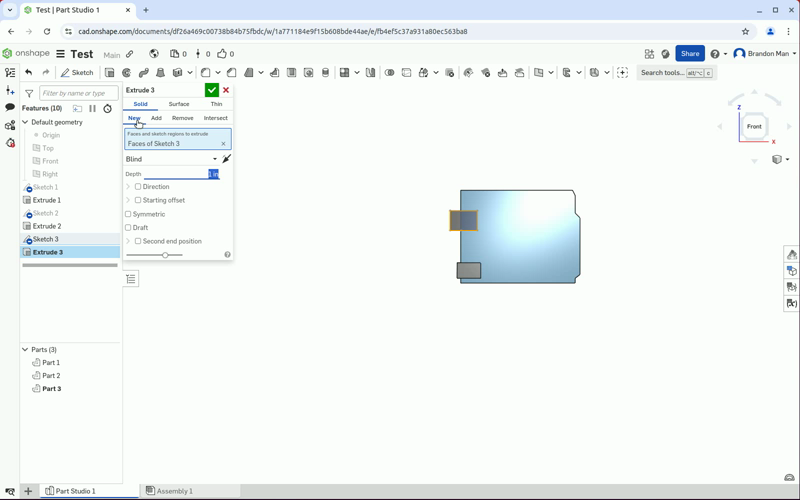
text(3.129)
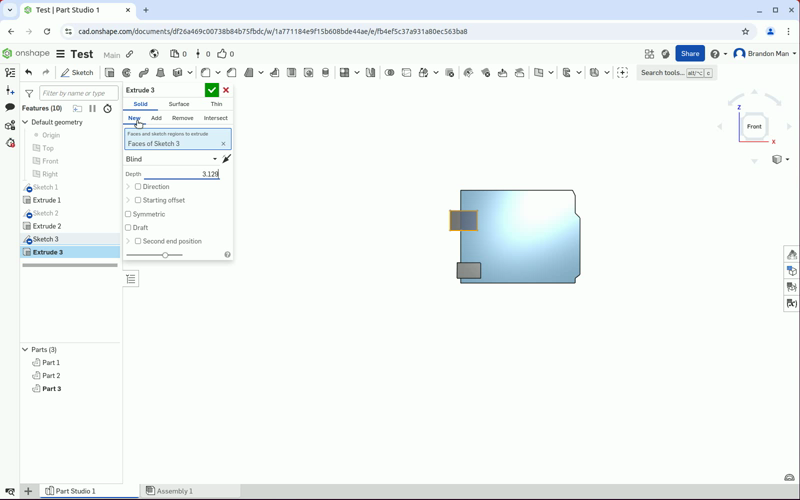
key(enter)
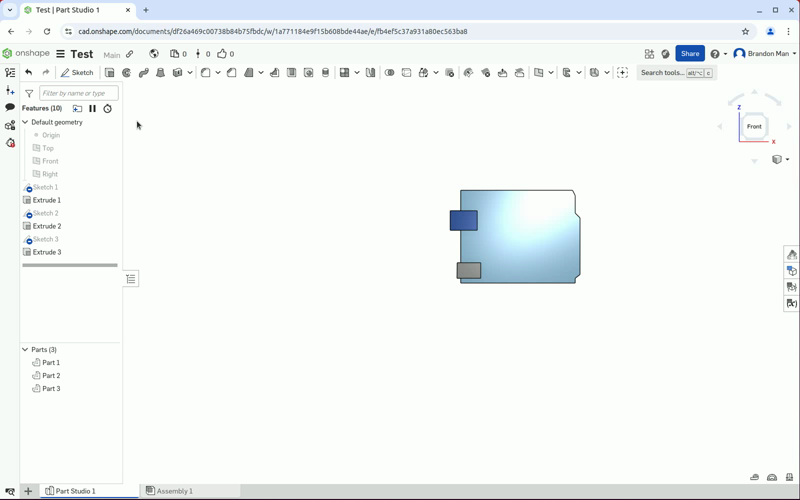
key(shift+h)
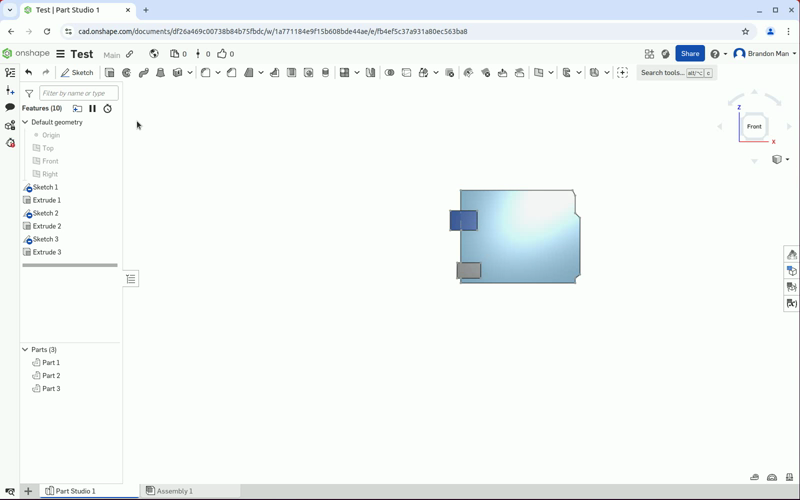
key(shift+h)
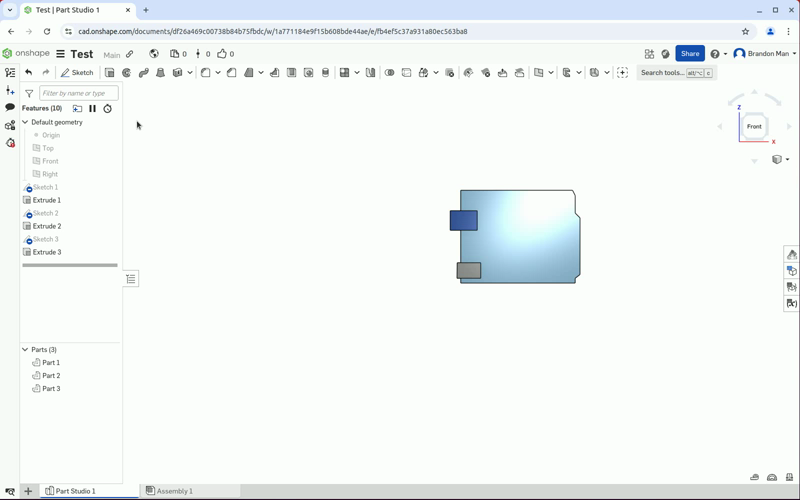
mouse_move(73, 189)
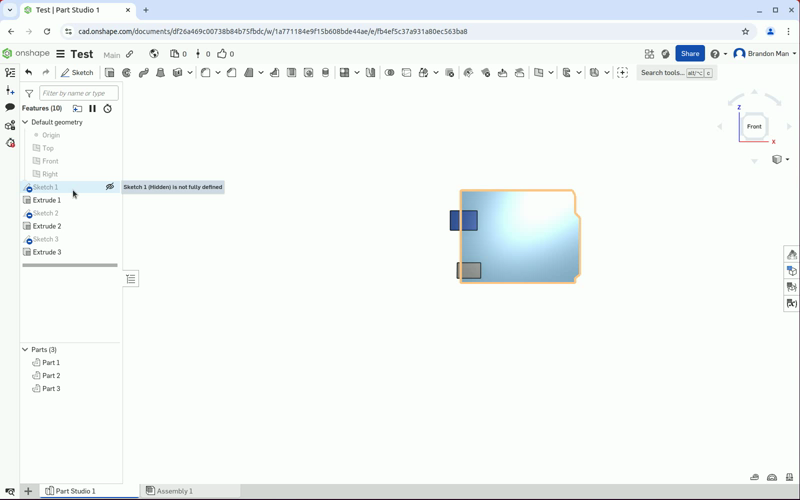
click(73, 189)
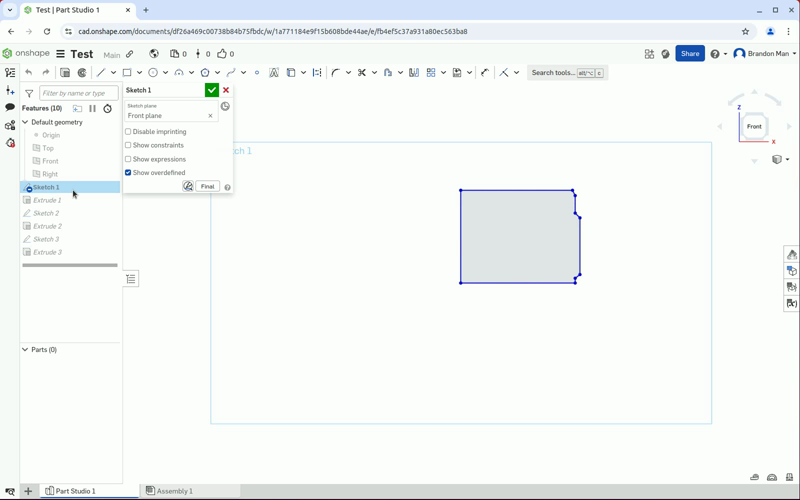
mouse_move(229, 92)
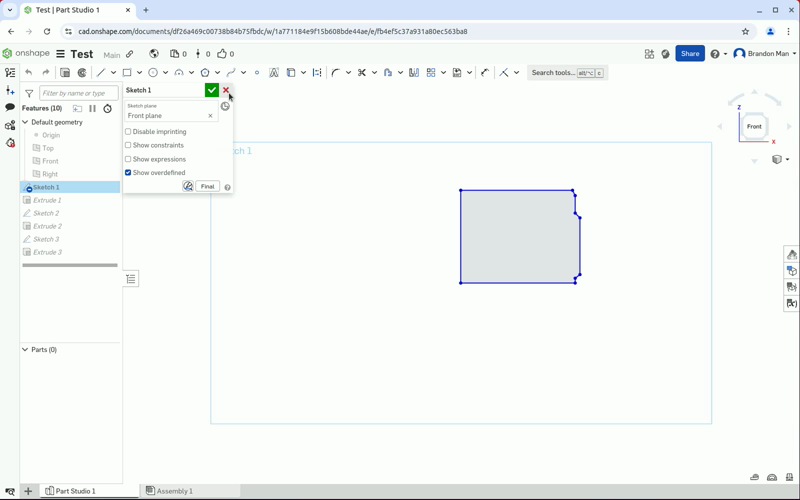
click(229, 92)
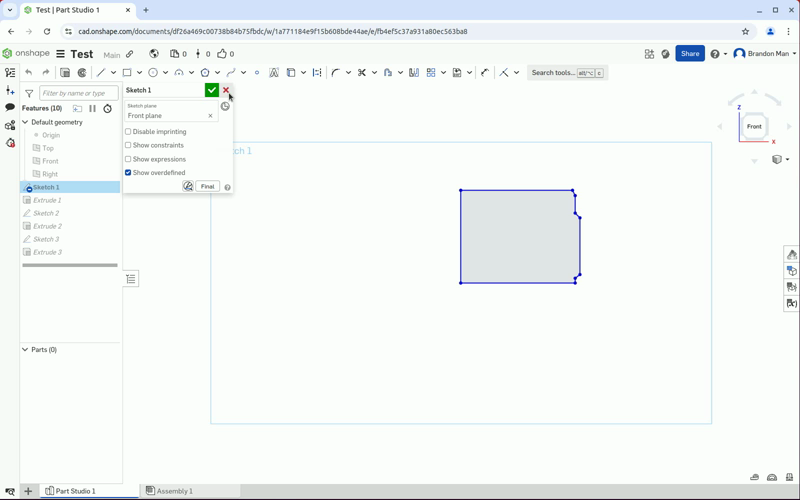
key(shift+s)
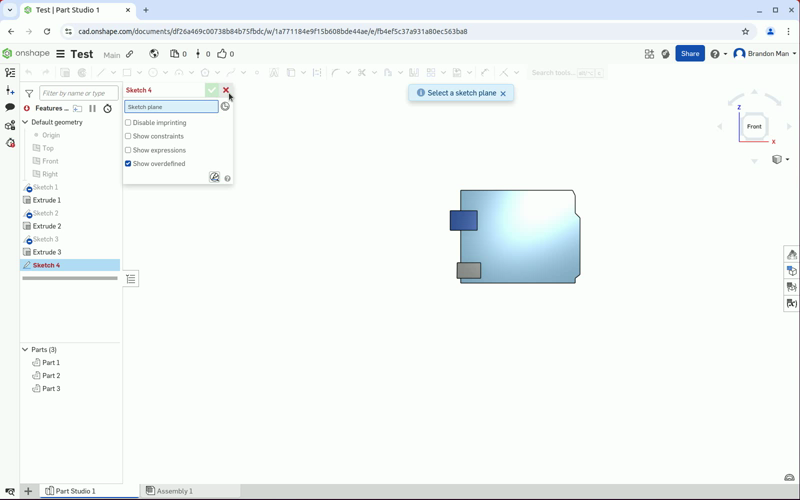
mouse_move(73, 163)
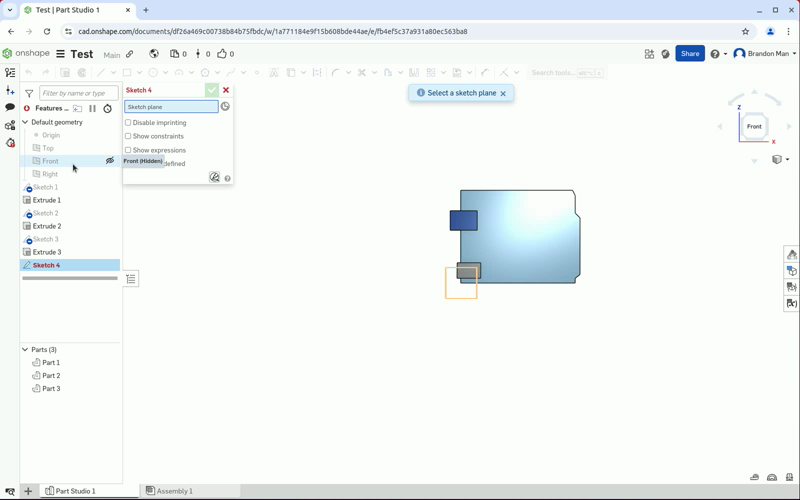
click(73, 163)
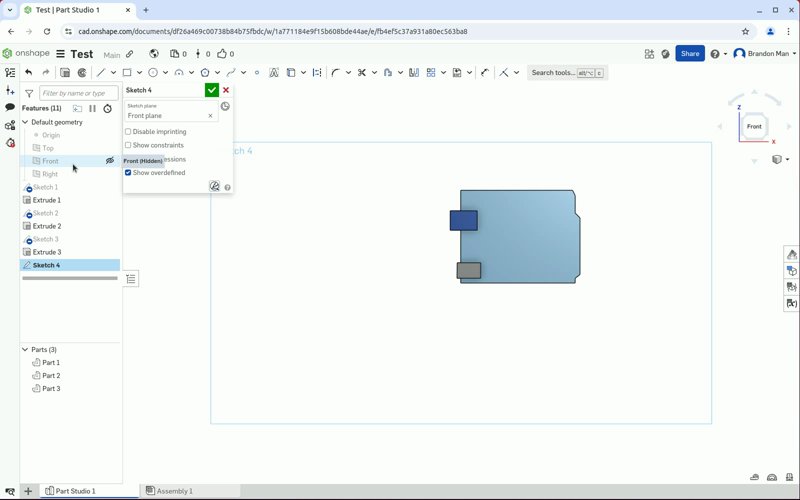
mouse_move(73, 352)
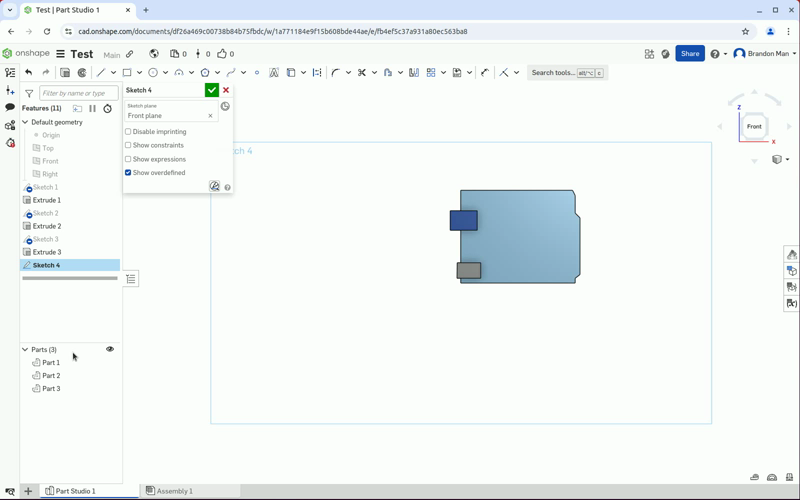
key(y)
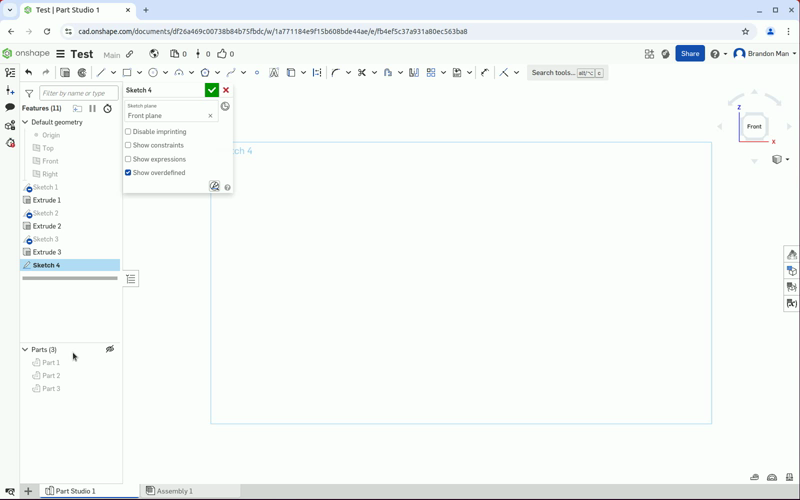
key(c)
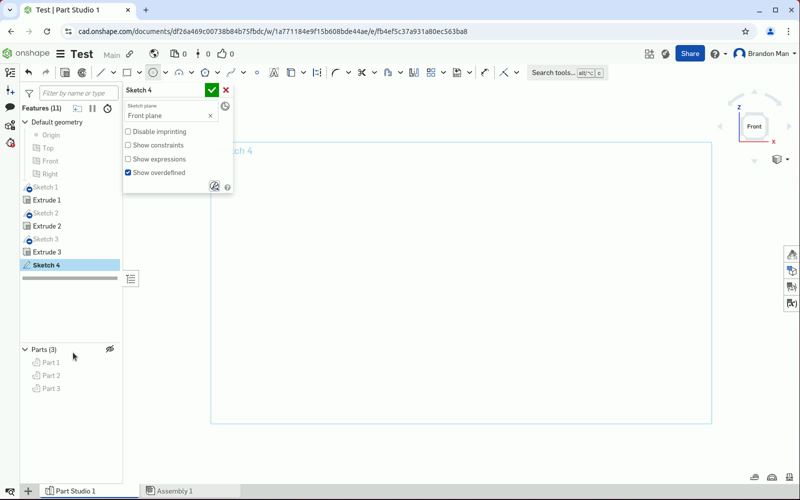
key_down(shift)
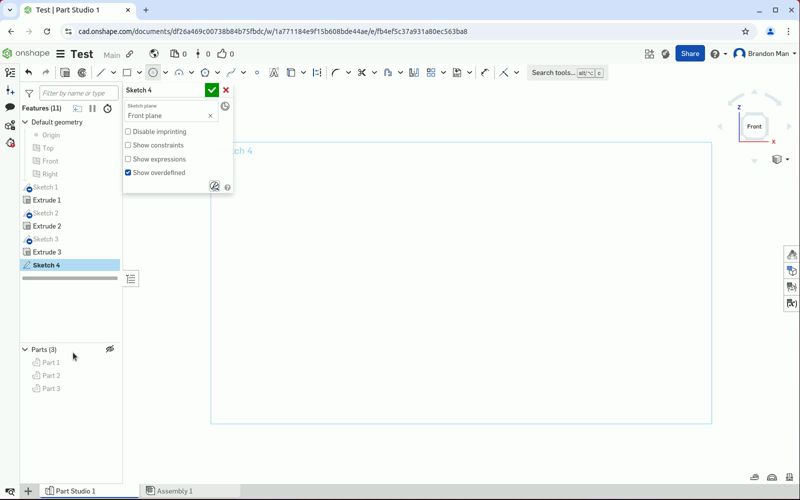
mouse_move(486, 199)
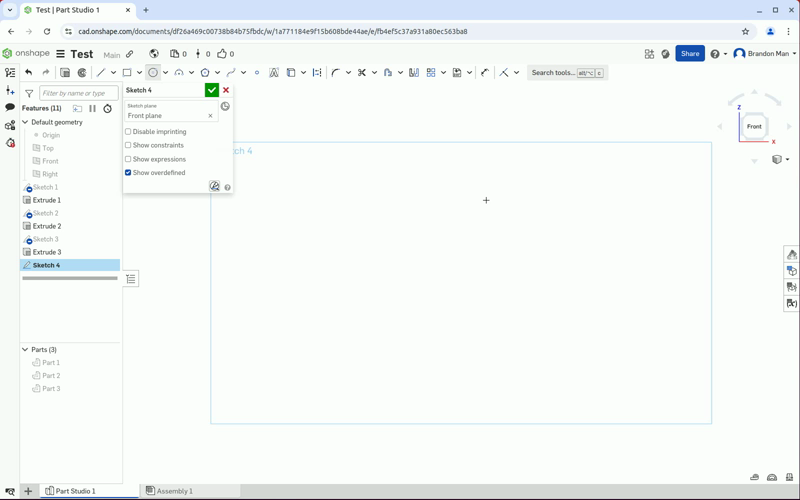
click(486, 199)
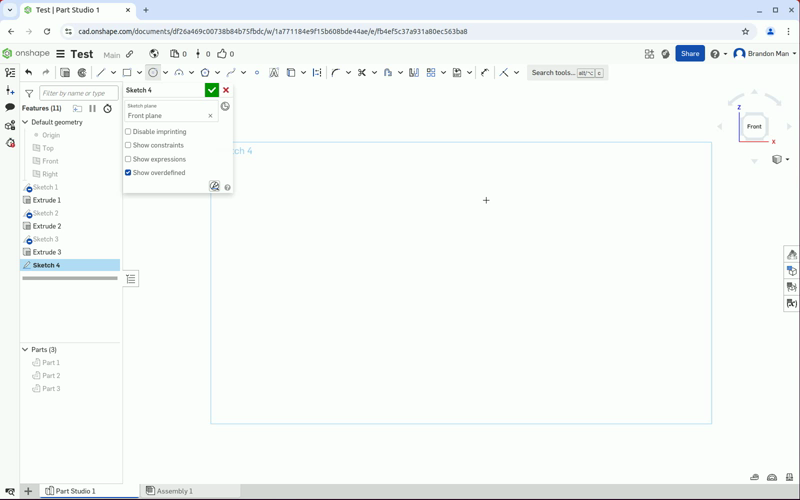
key_up(shift)
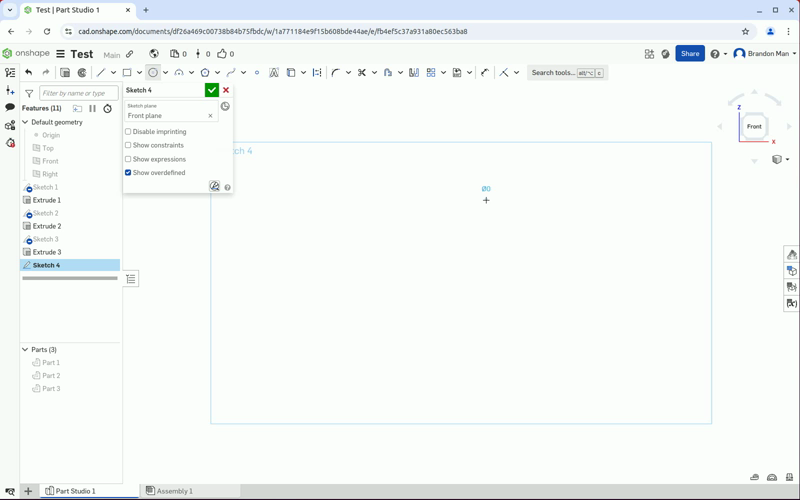
mouse_move(489, 199)
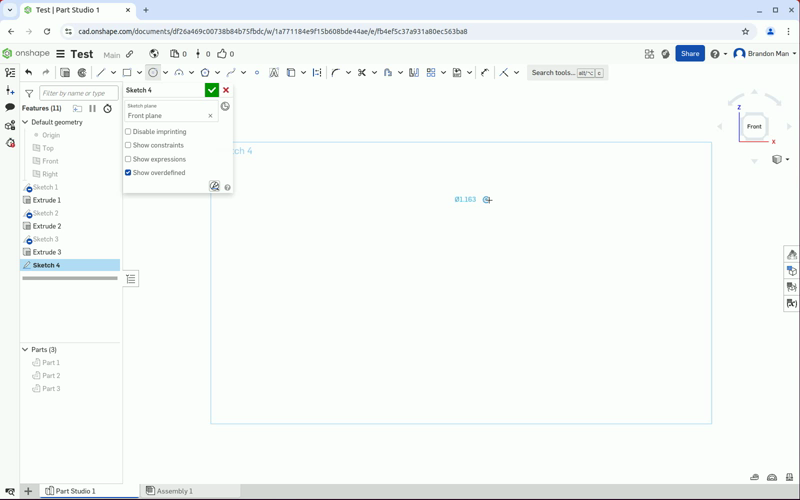
click(489, 199)
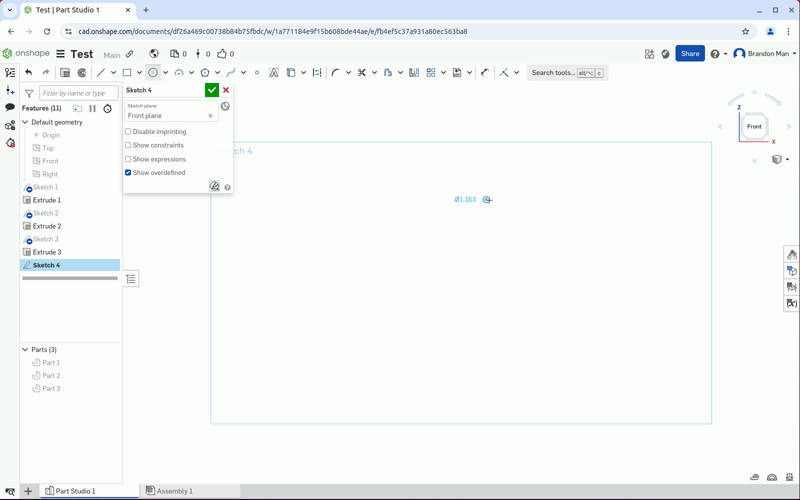
key(esc)
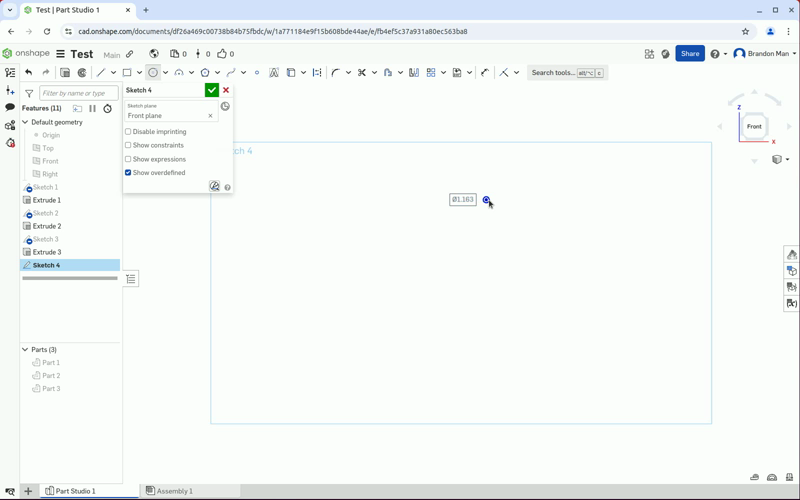
mouse_move(485, 200)
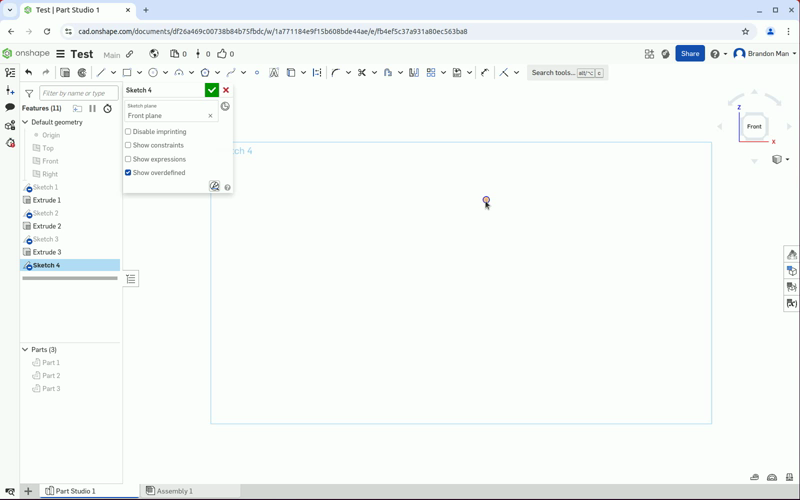
scroll(6)
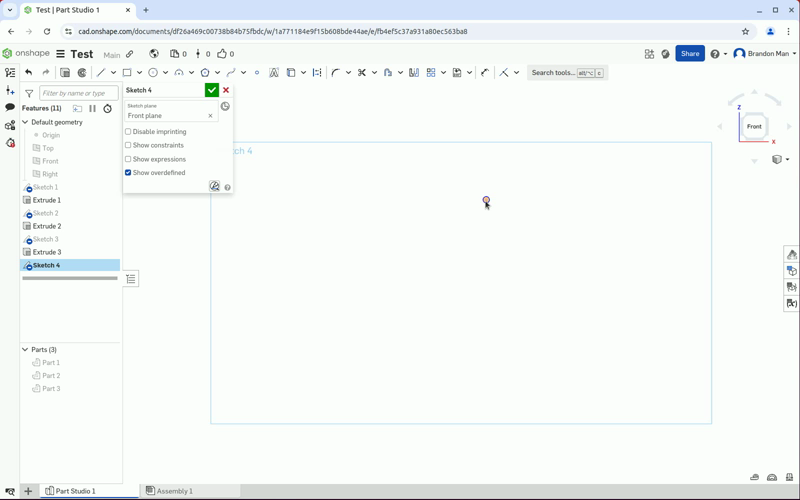
scroll(6)
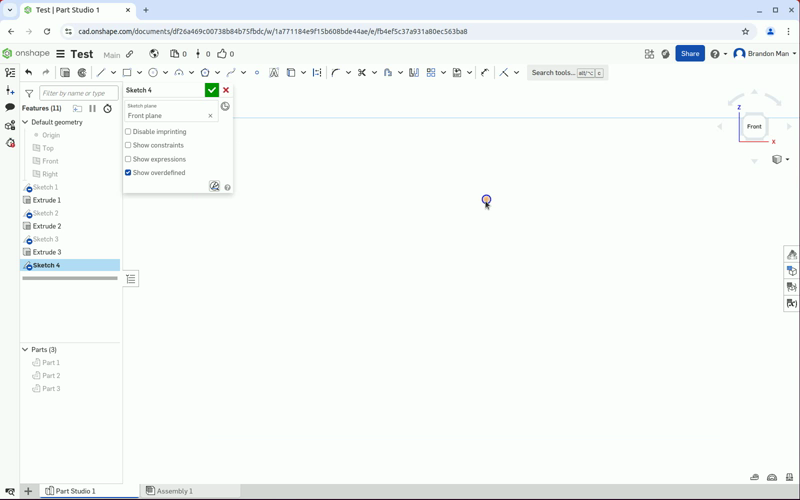
scroll(6)
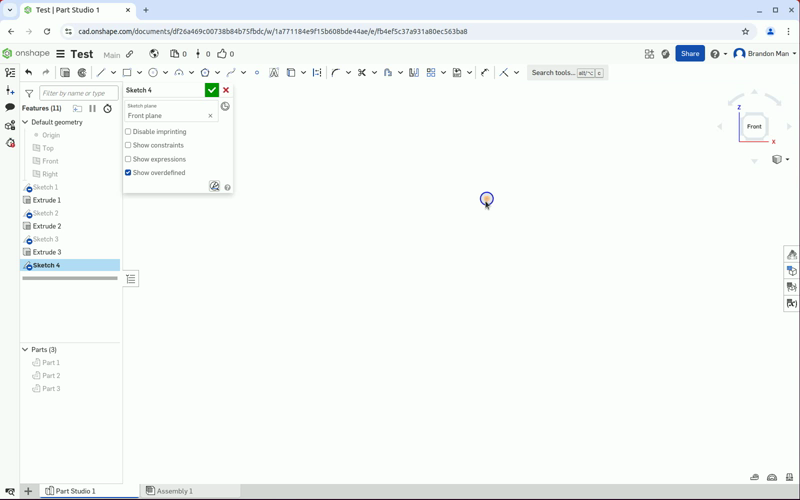
scroll(6)
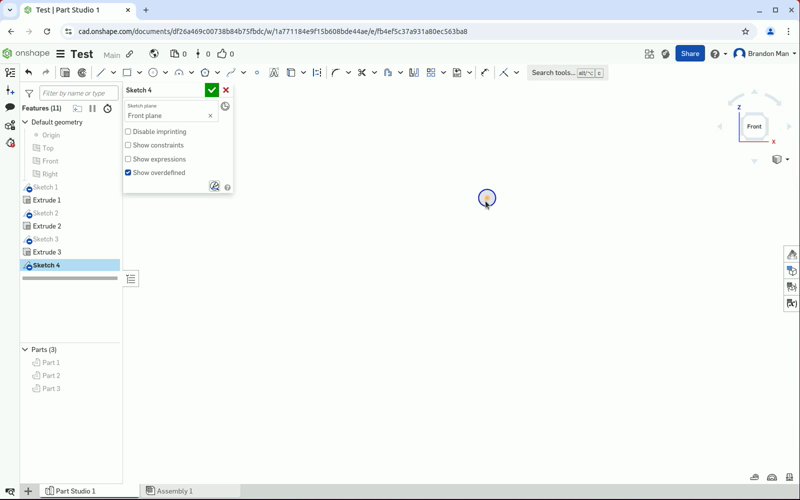
scroll(6)
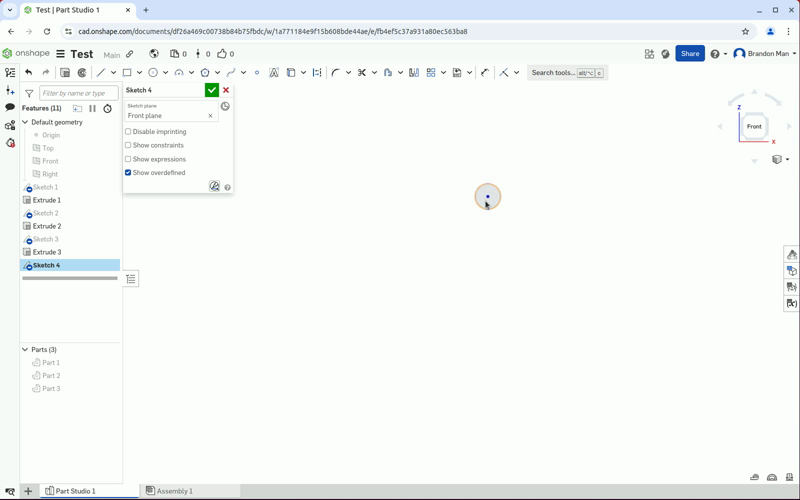
scroll(6)
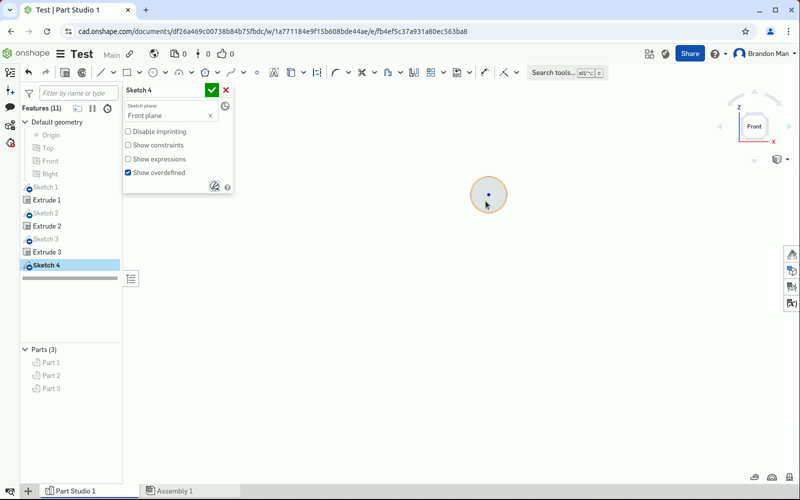
scroll(6)
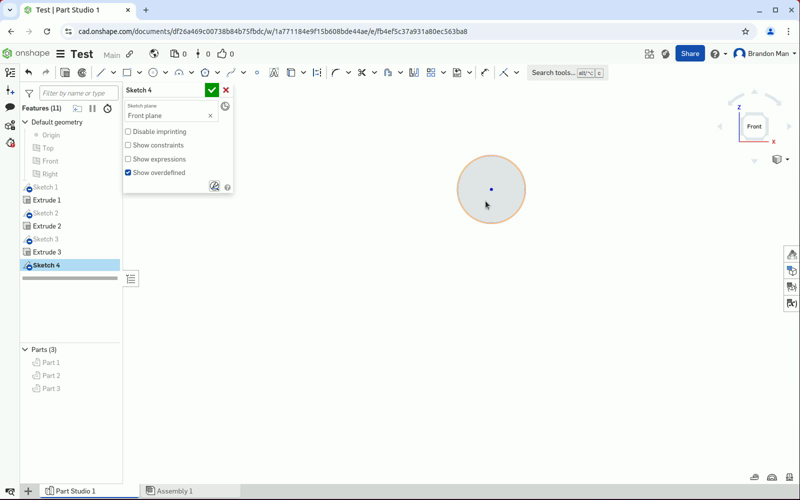
click(485, 200)
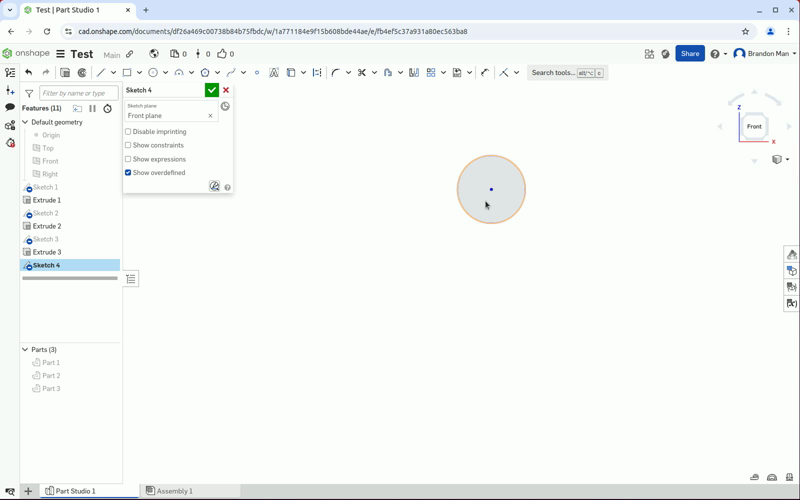
scroll(-6)
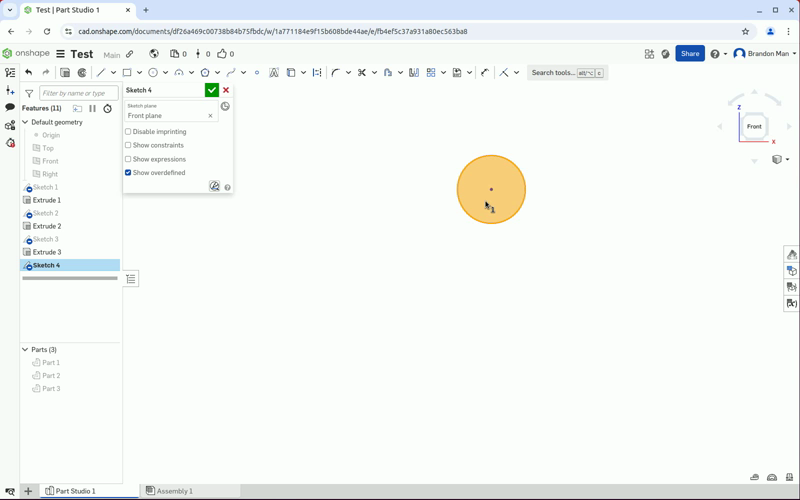
scroll(-6)
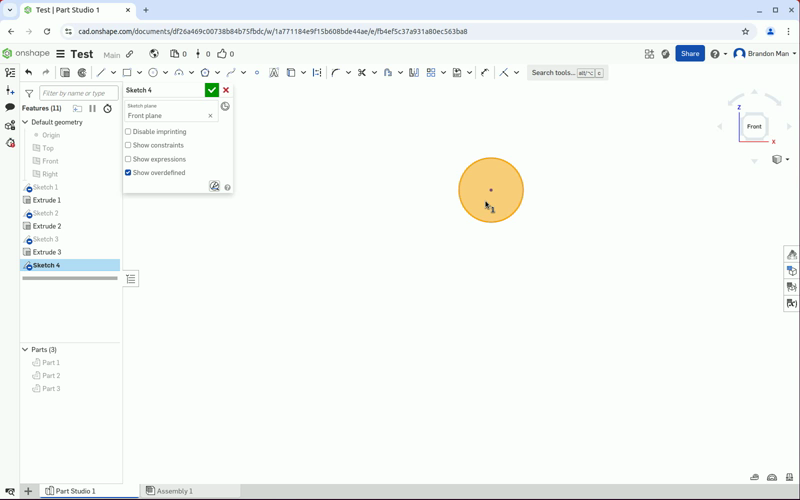
scroll(-6)
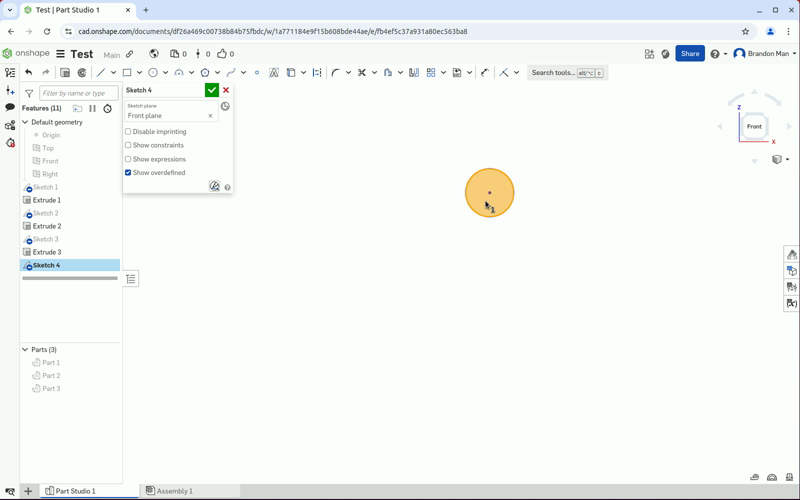
scroll(-6)
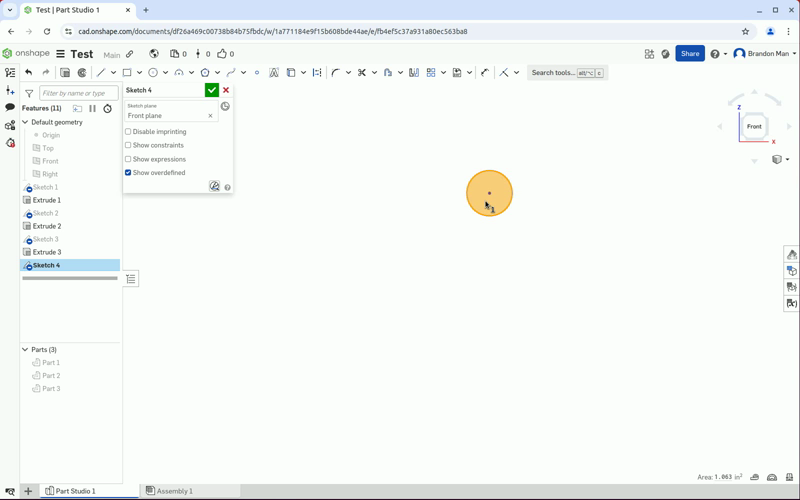
scroll(-6)
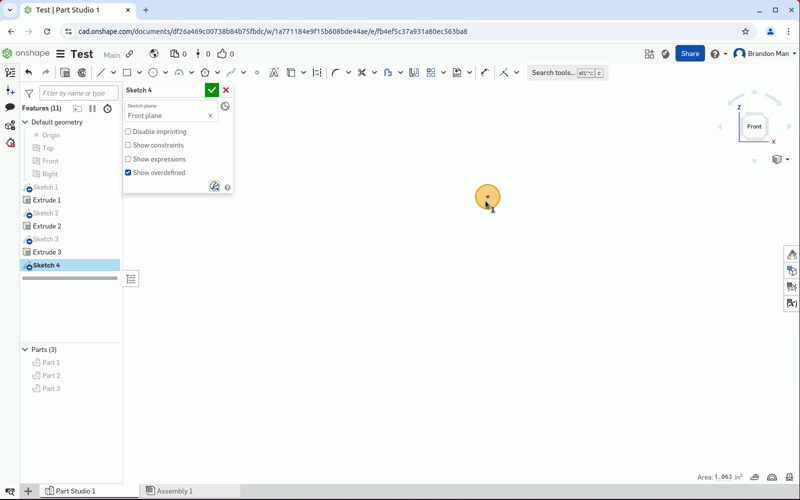
scroll(-6)
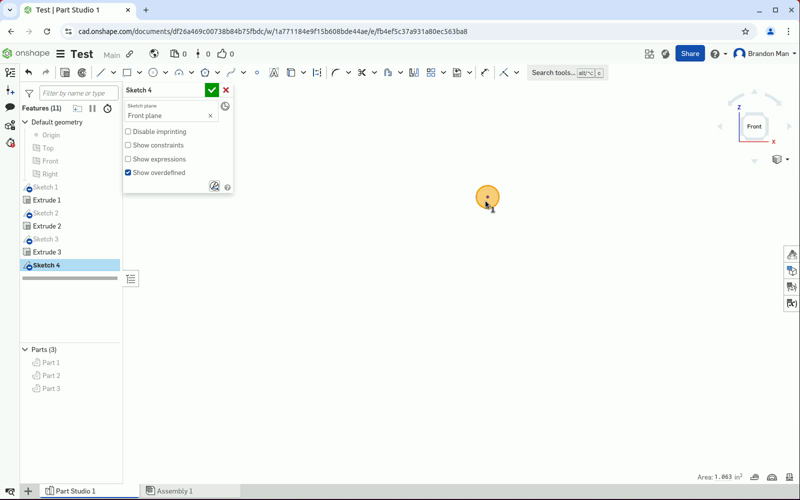
scroll(-6)
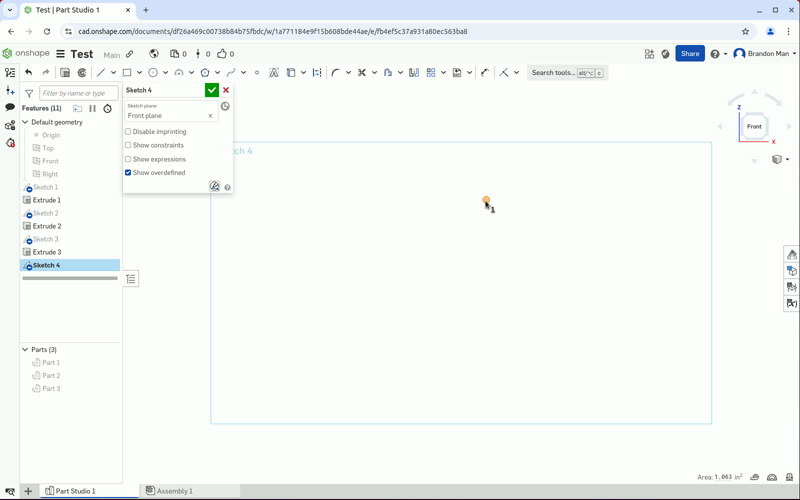
mouse_move(73, 352)
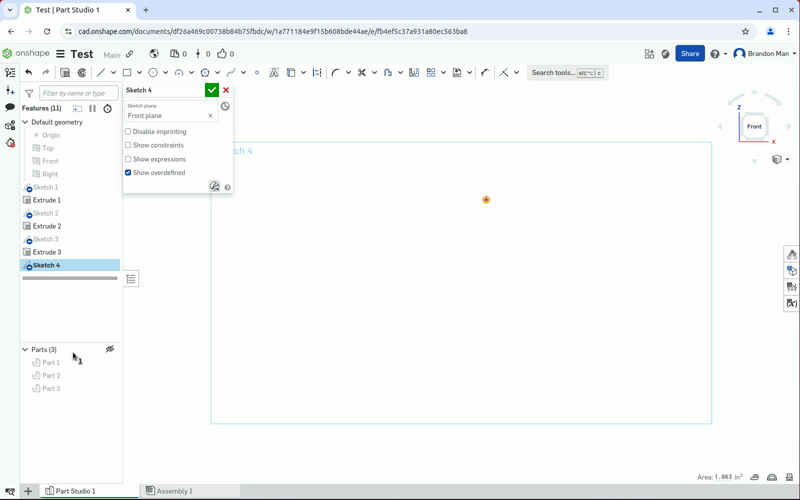
key(shift+y)
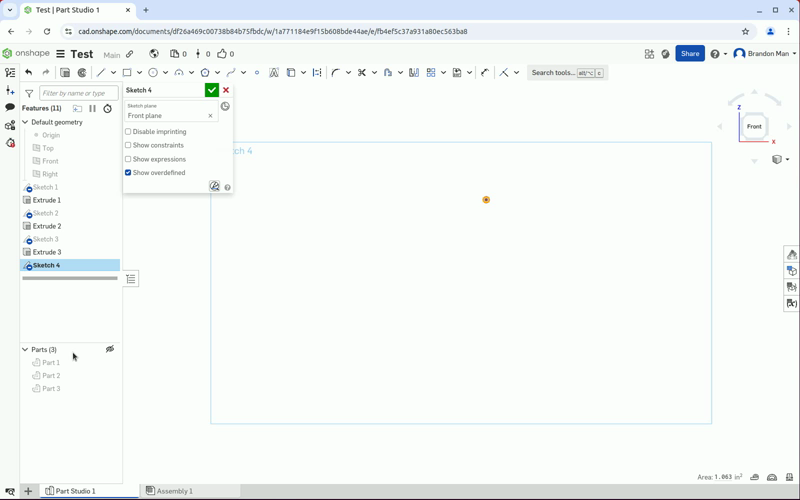
key(shift+e)
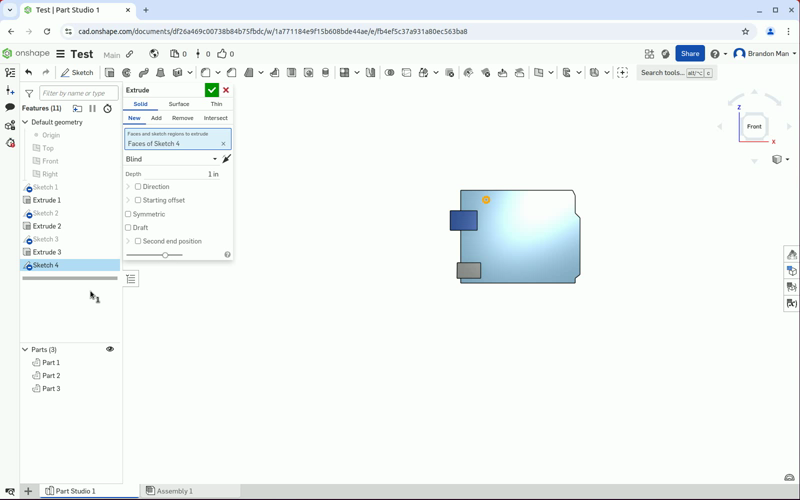
mouse_move(143, 106)
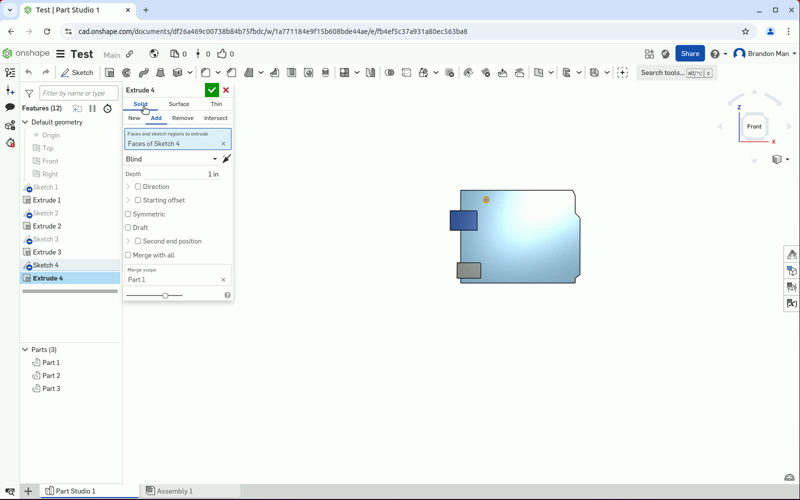
click(143, 106)
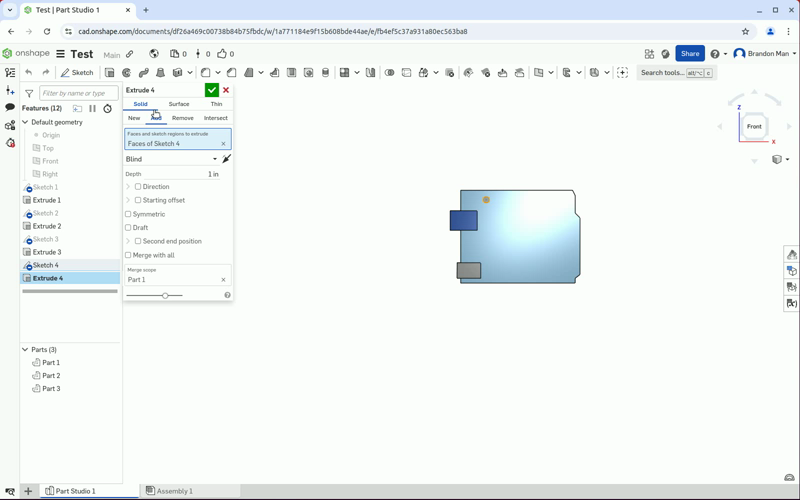
mouse_move(186, 120)
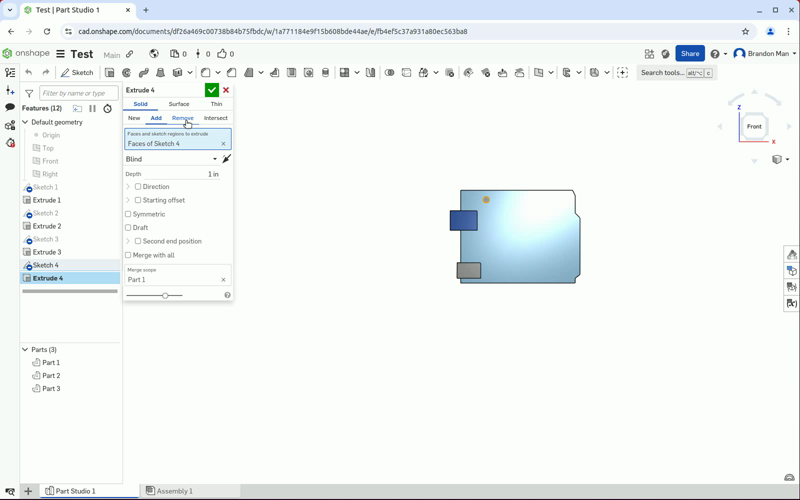
click(186, 120)
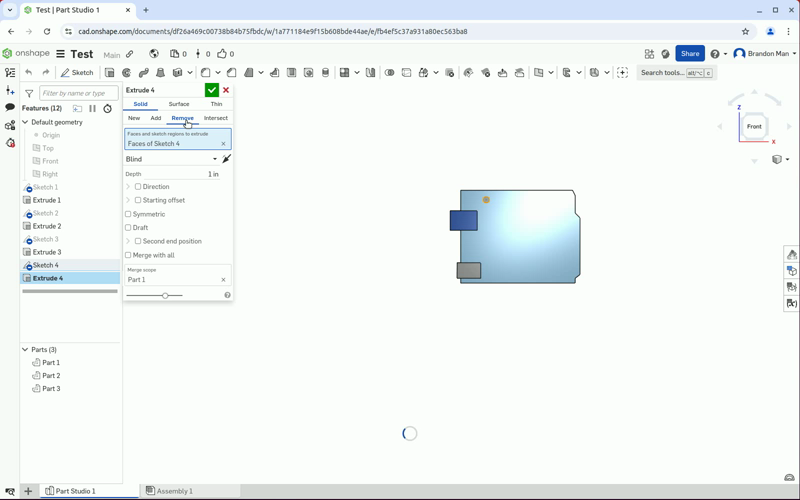
key(tab, 4)
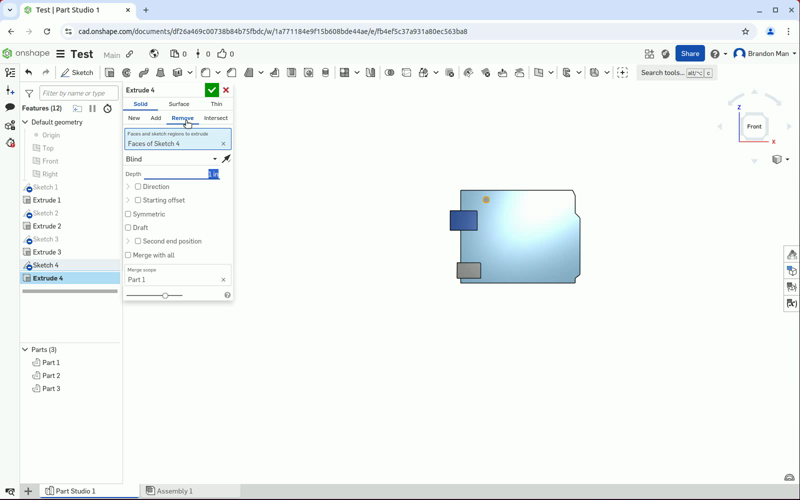
text(-8.666)
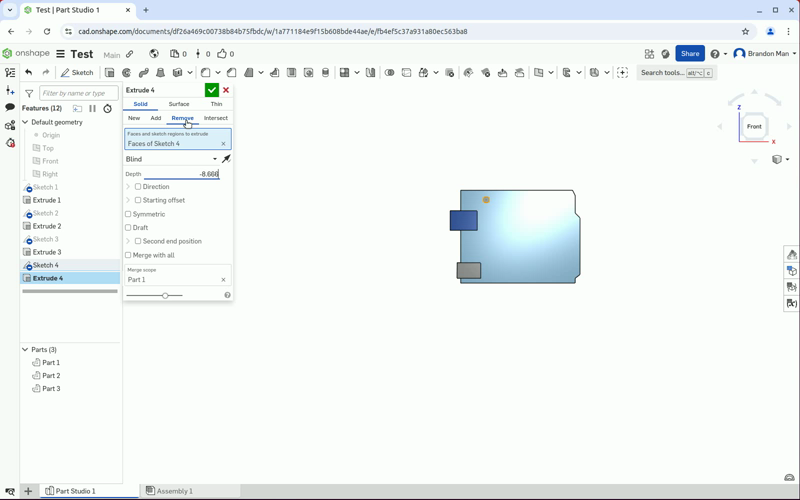
key(tab, 3)
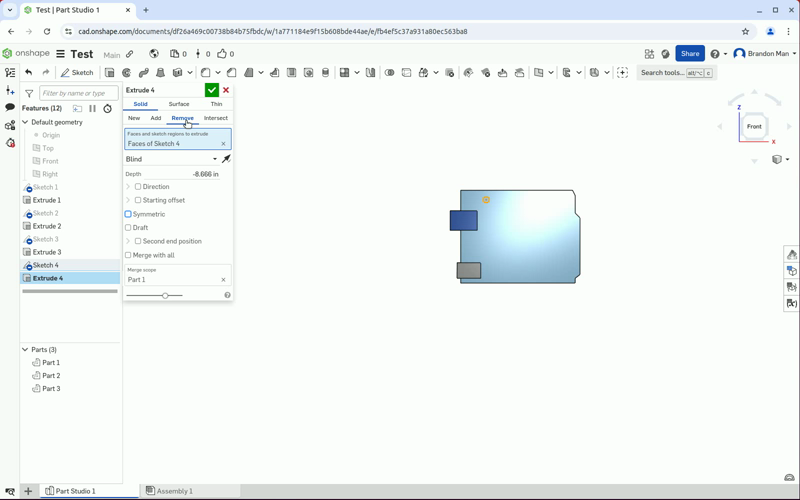
key(space)
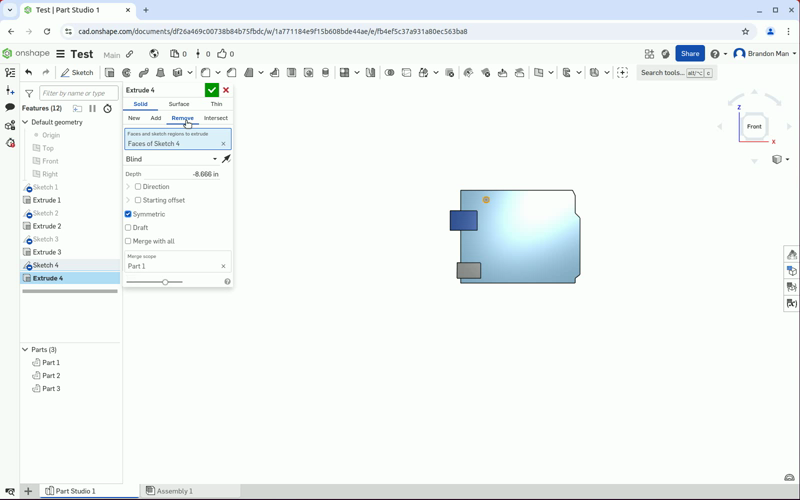
key(tab, 2)
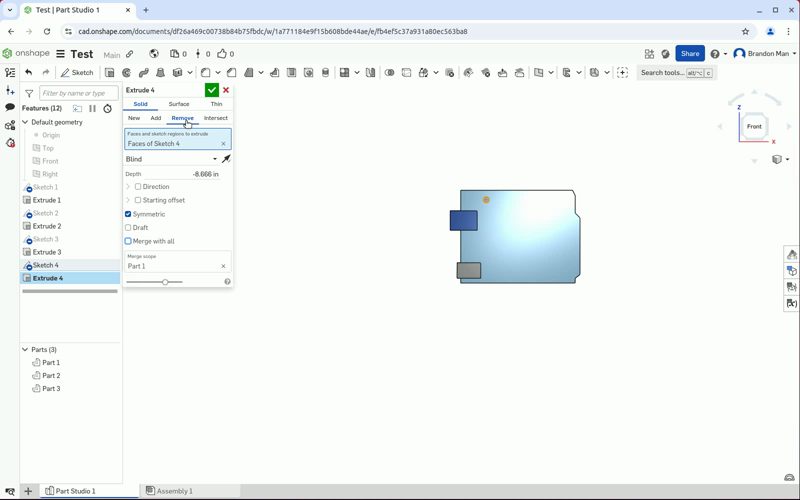
key(space)
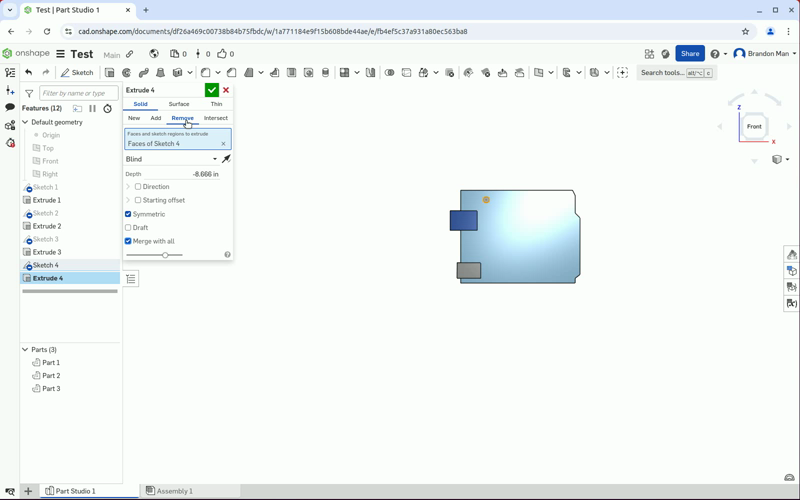
key(enter)
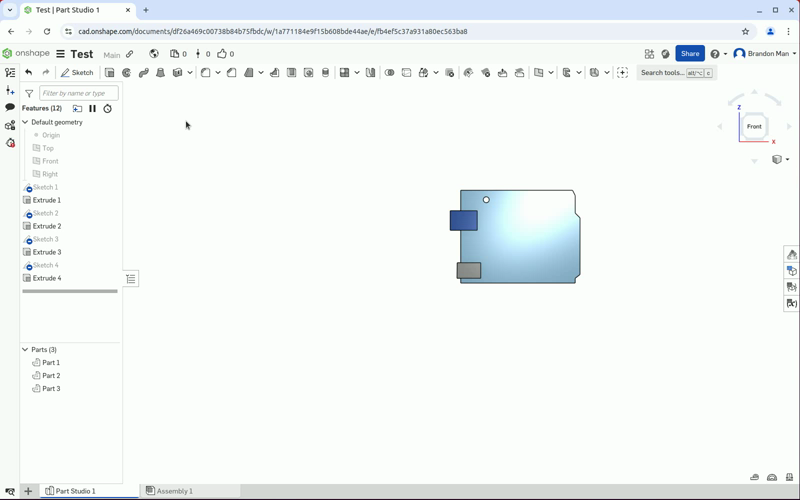
key(shift+h)
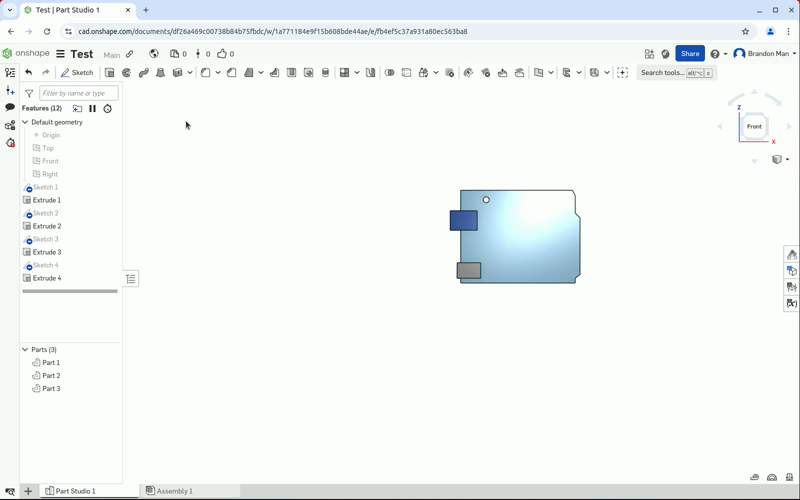
key(shift+h)
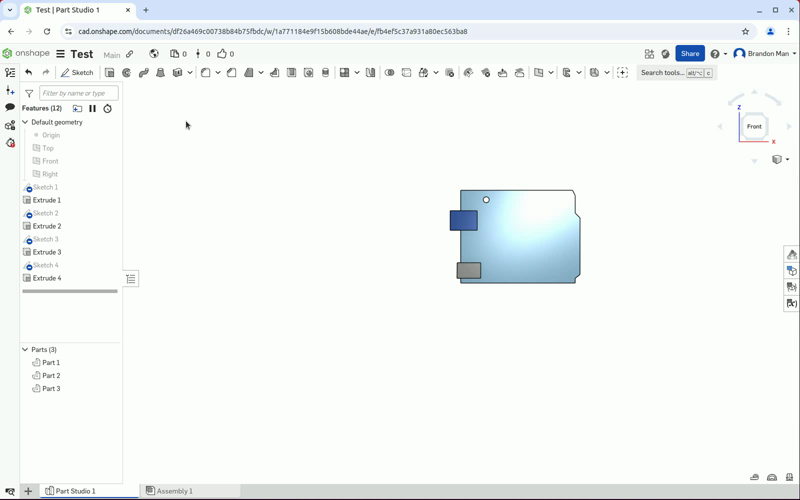
mouse_move(73, 189)
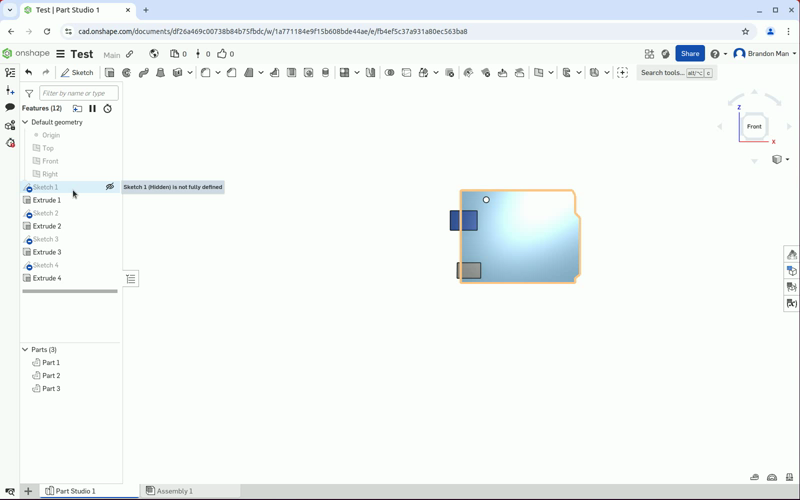
click(73, 189)
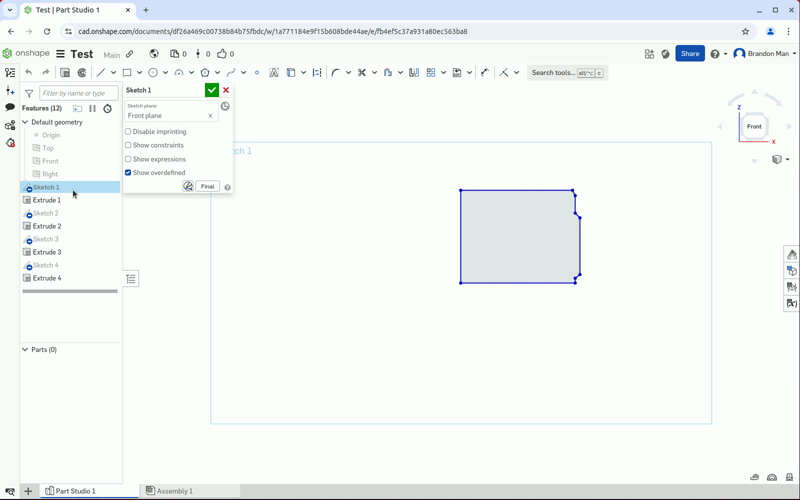
mouse_move(229, 92)
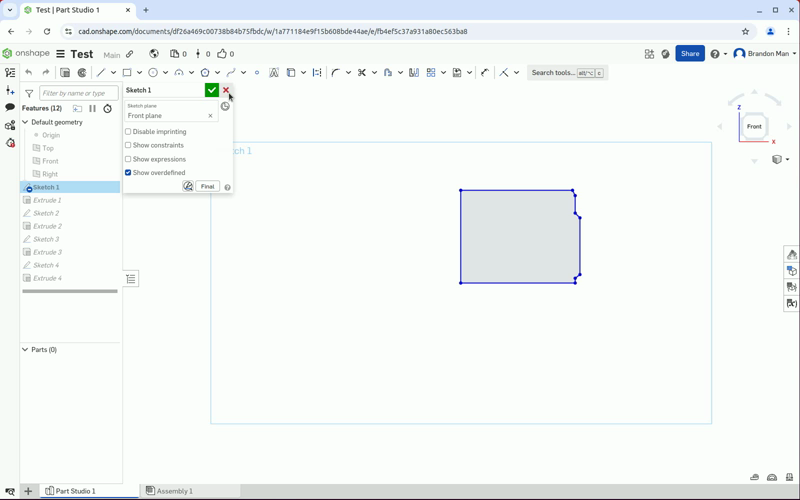
click(229, 92)
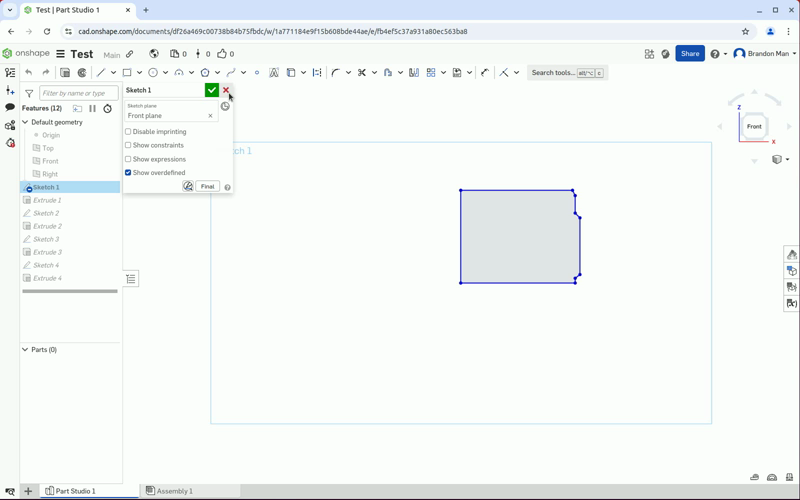
key(shift+s)
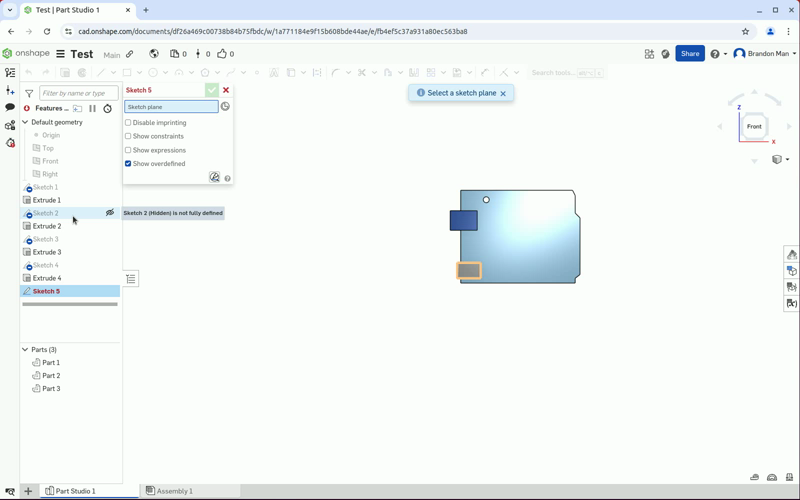
scroll(3)
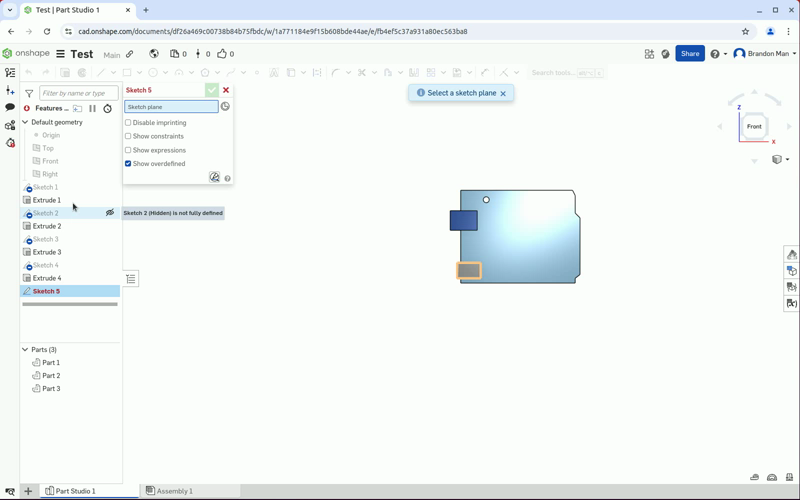
mouse_move(73, 163)
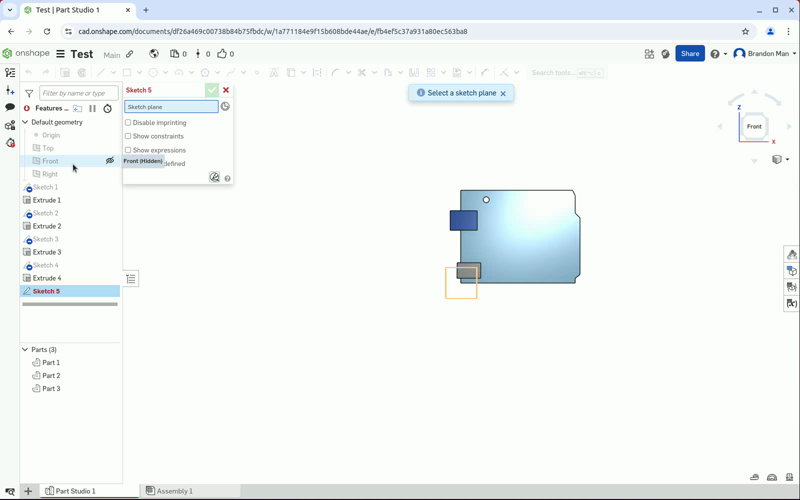
click(73, 163)
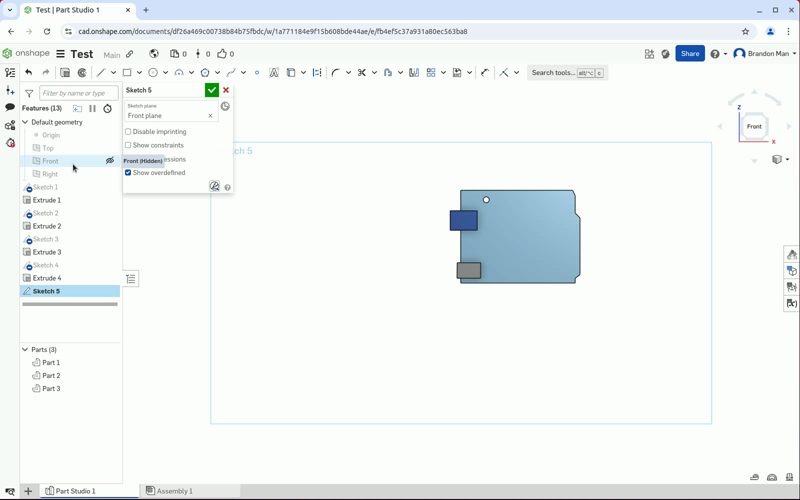
mouse_move(73, 352)
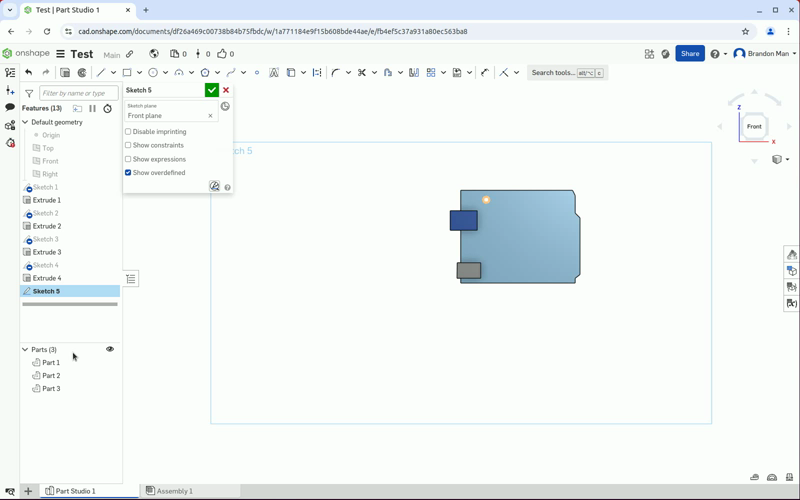
key(y)
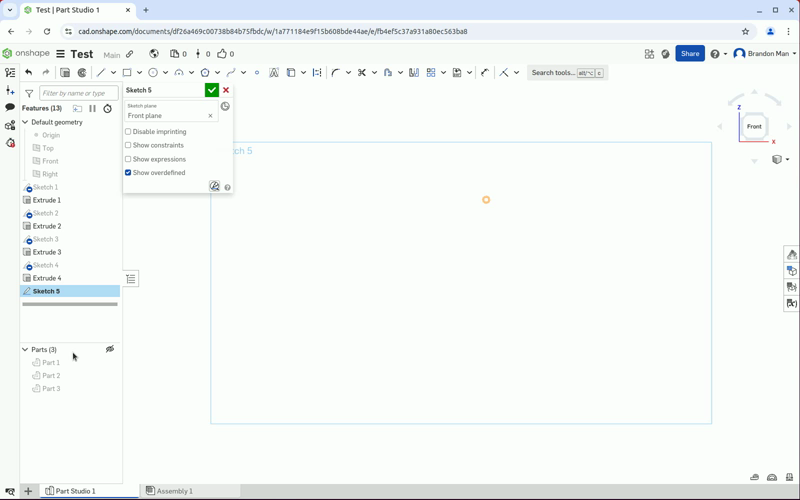
key(c)
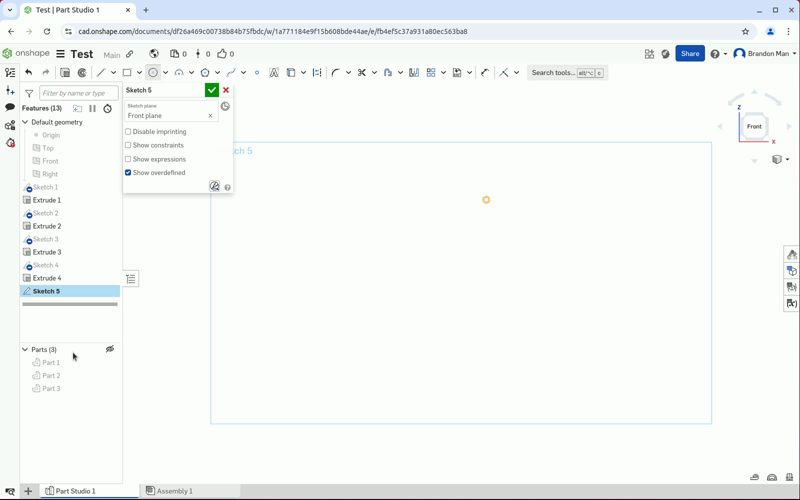
key_down(shift)
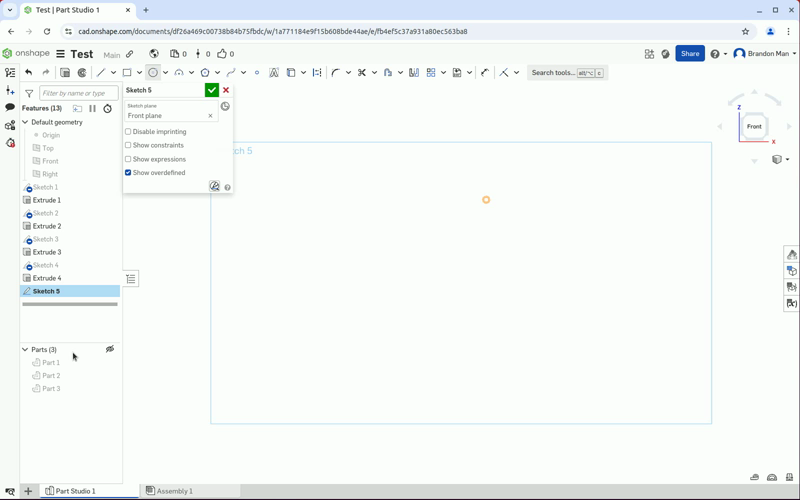
mouse_move(483, 278)
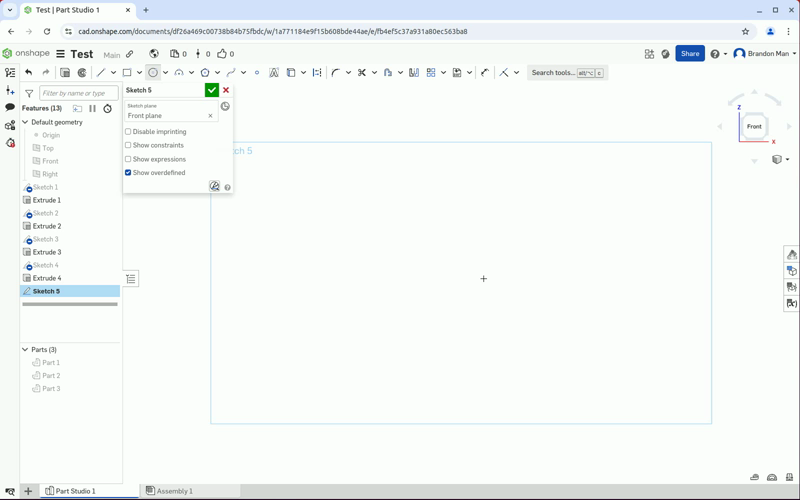
click(483, 278)
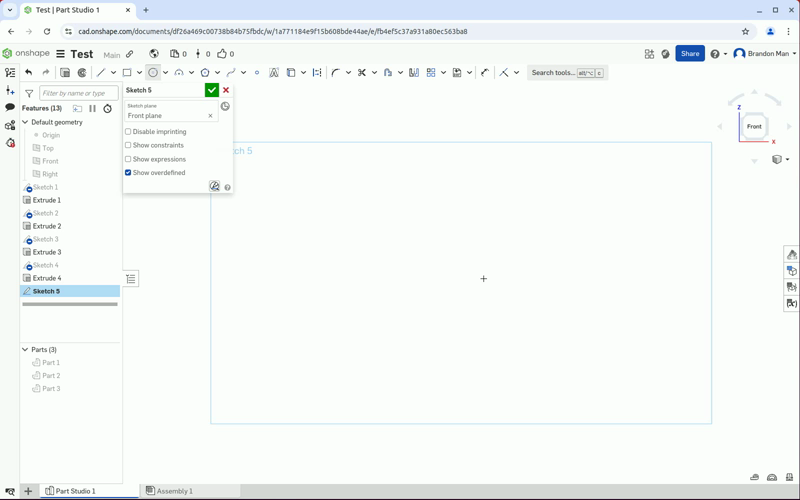
key_up(shift)
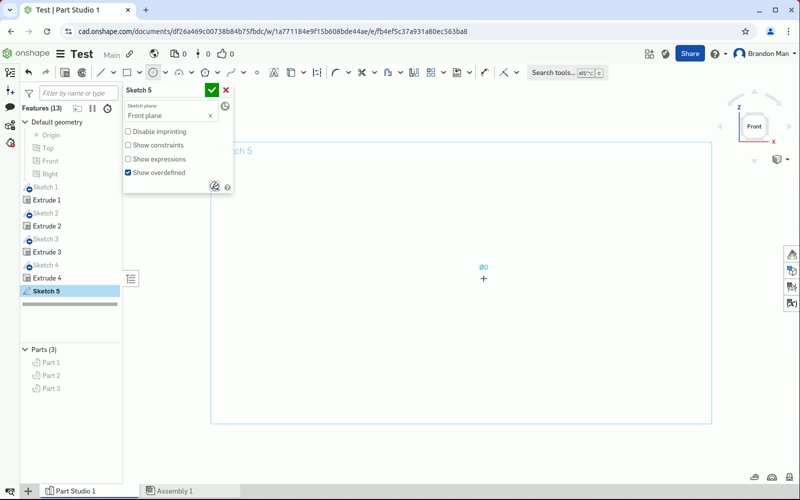
mouse_move(486, 278)
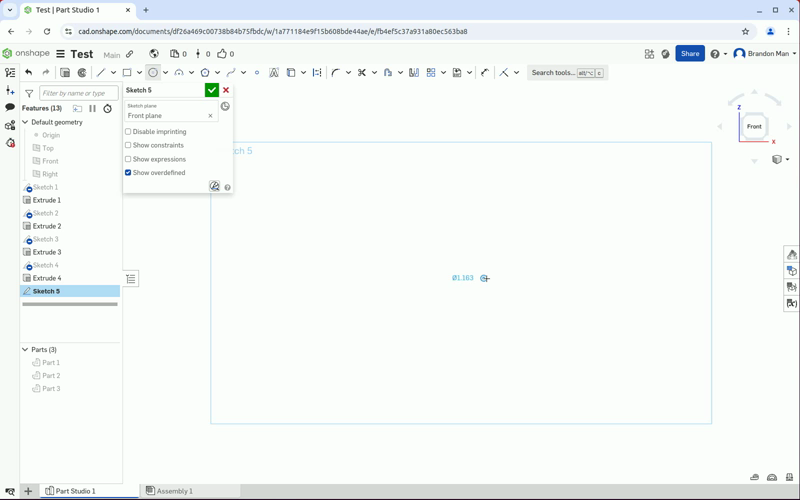
click(486, 278)
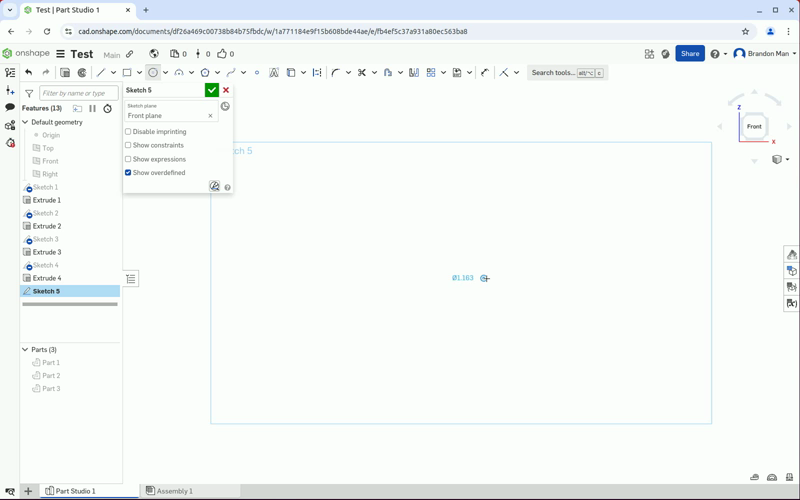
key(esc)
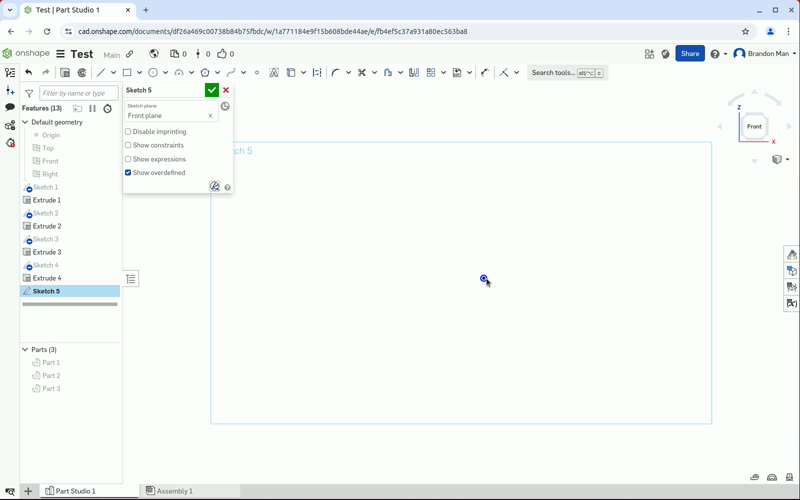
mouse_move(481, 277)
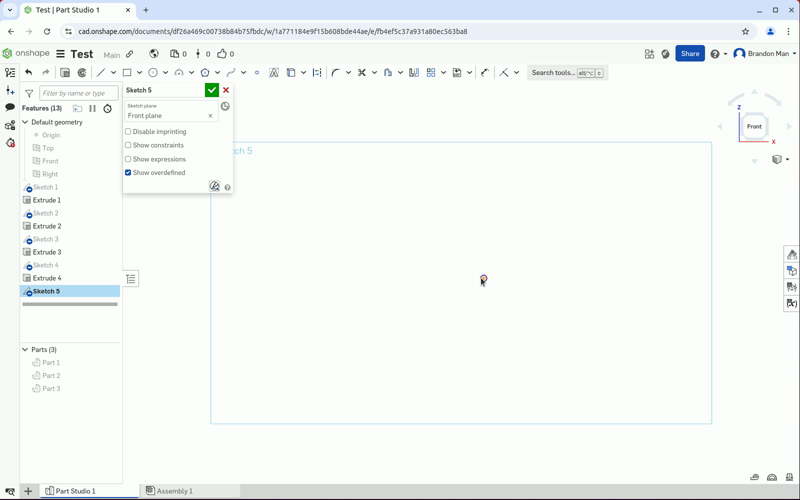
scroll(6)
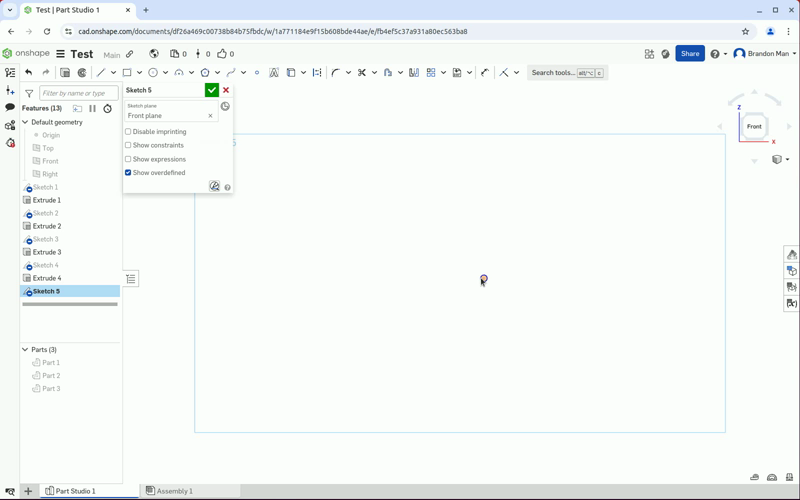
scroll(6)
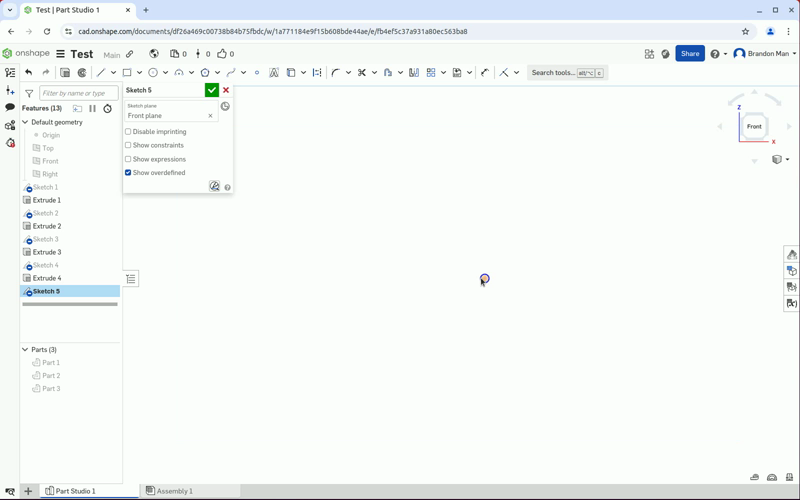
scroll(6)
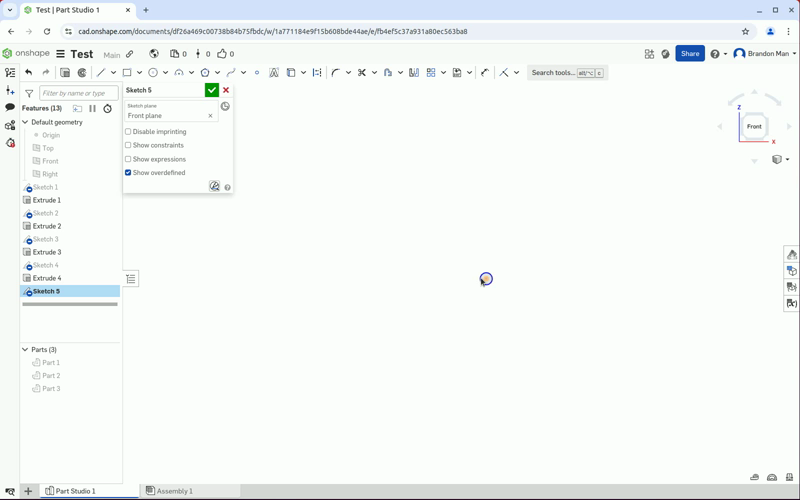
scroll(6)
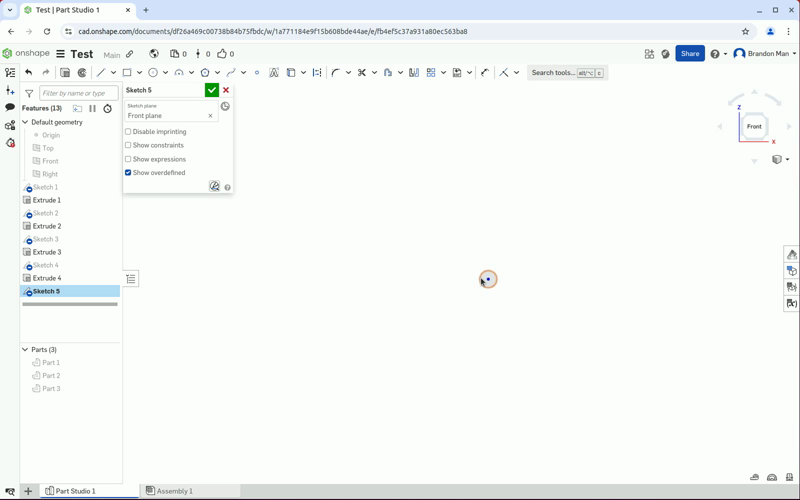
scroll(6)
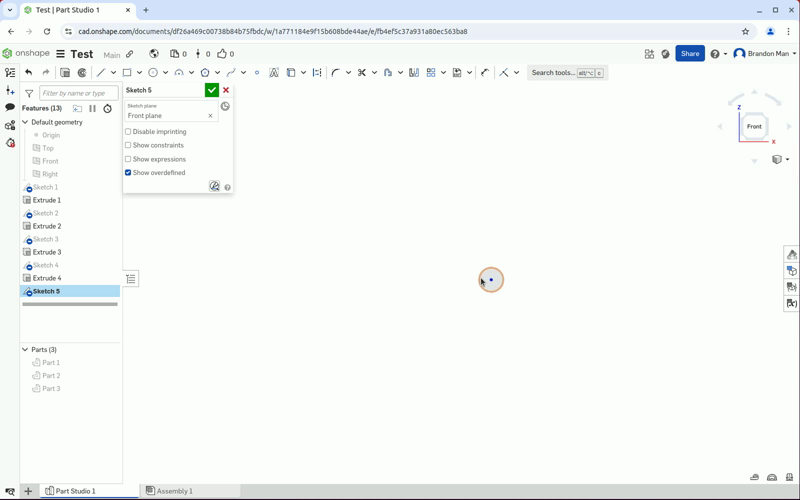
scroll(6)
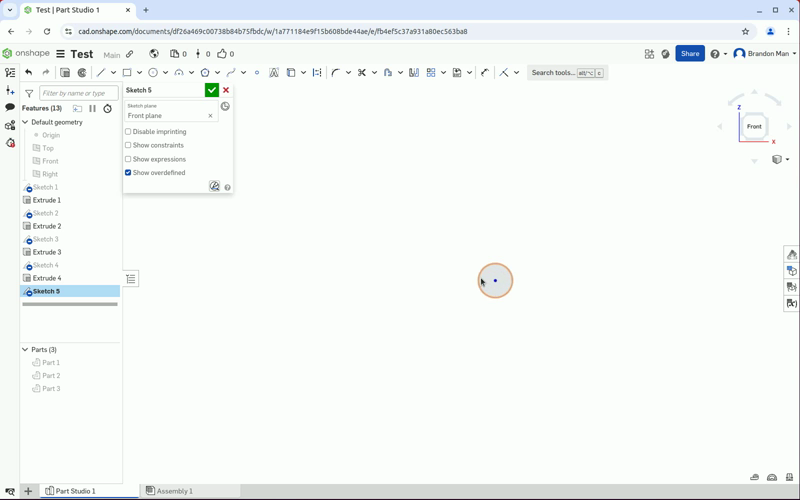
scroll(6)
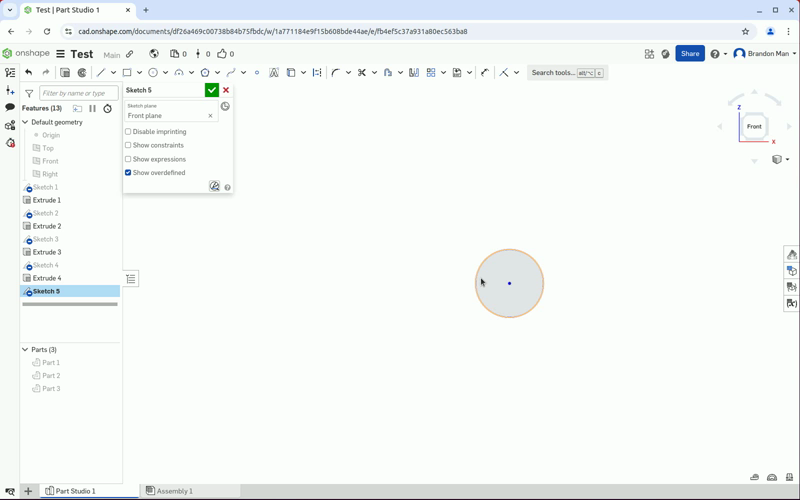
click(481, 277)
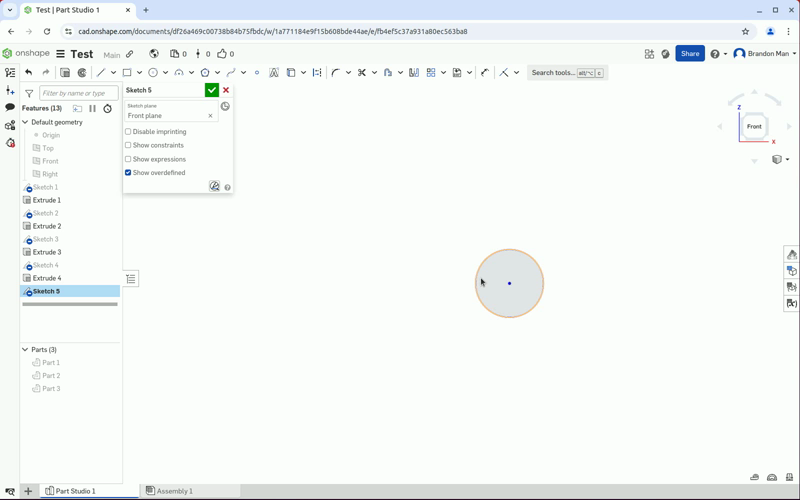
scroll(-6)
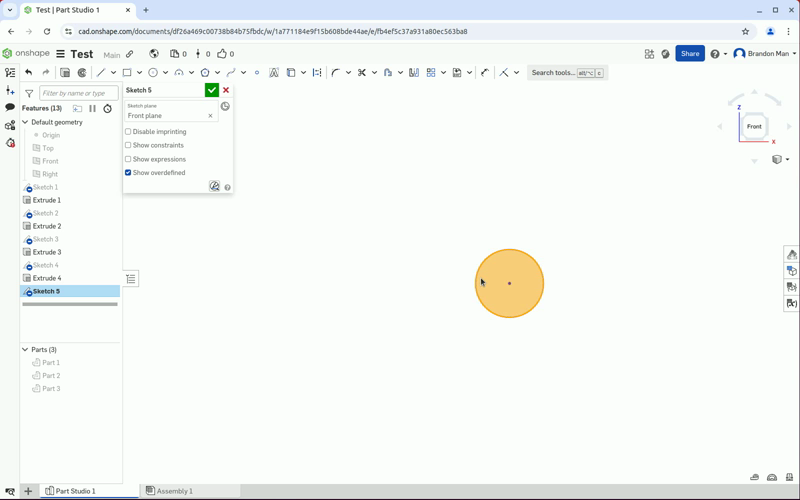
scroll(-6)
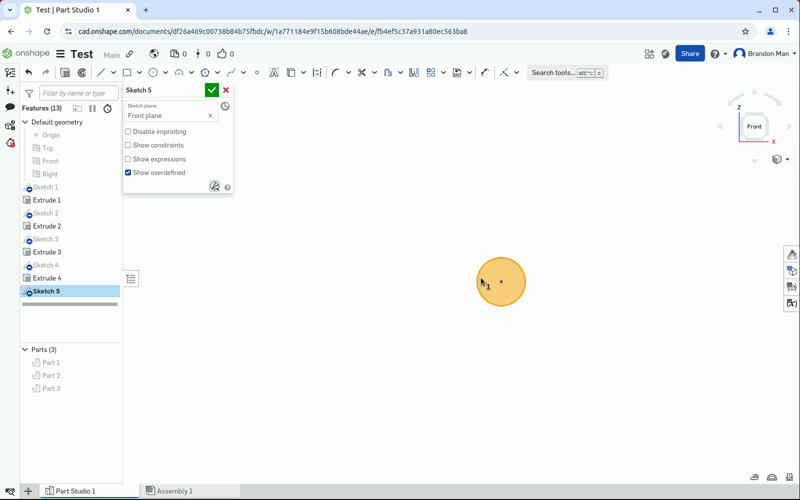
scroll(-6)
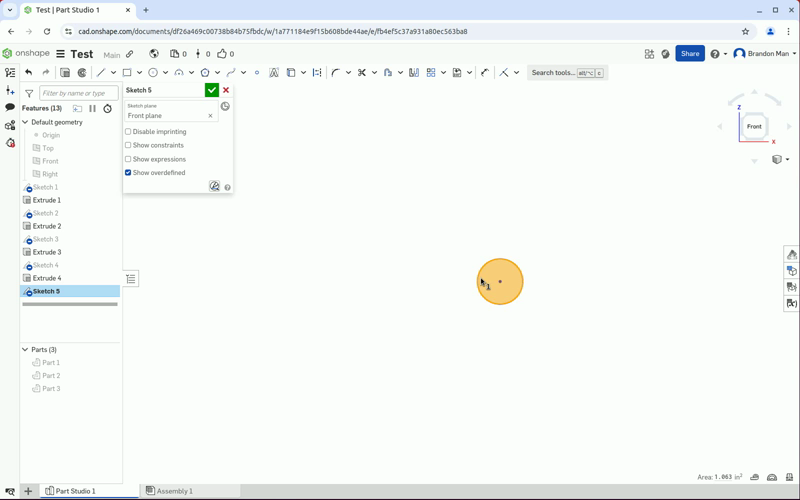
scroll(-6)
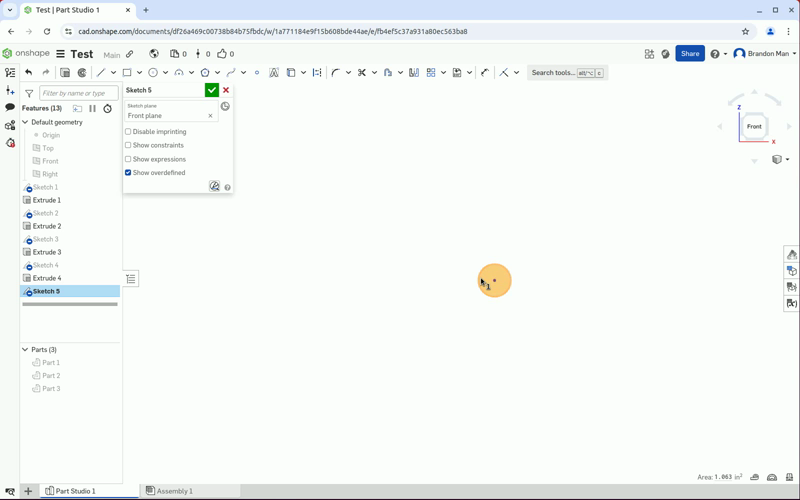
scroll(-6)
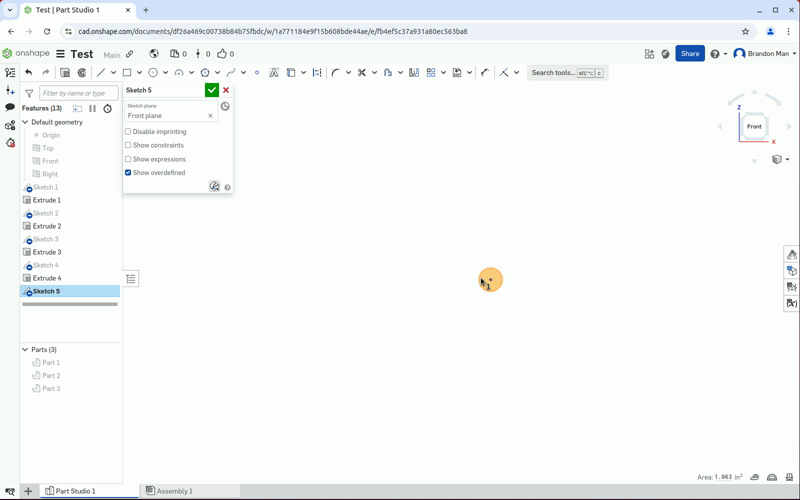
scroll(-6)
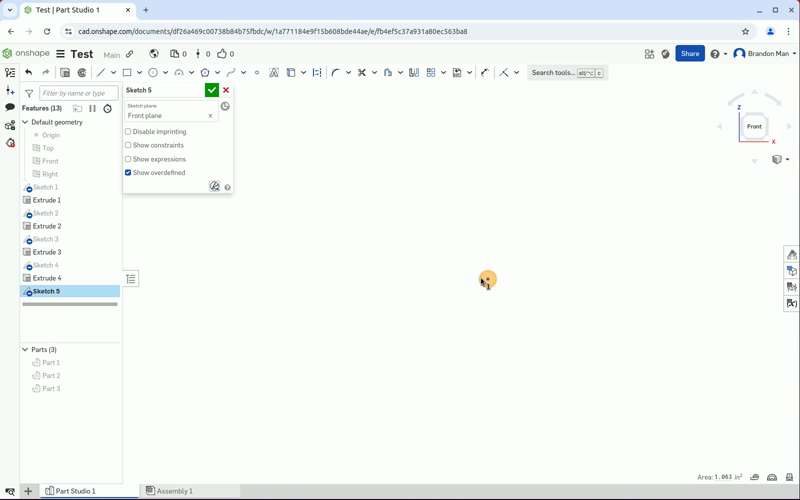
scroll(-6)
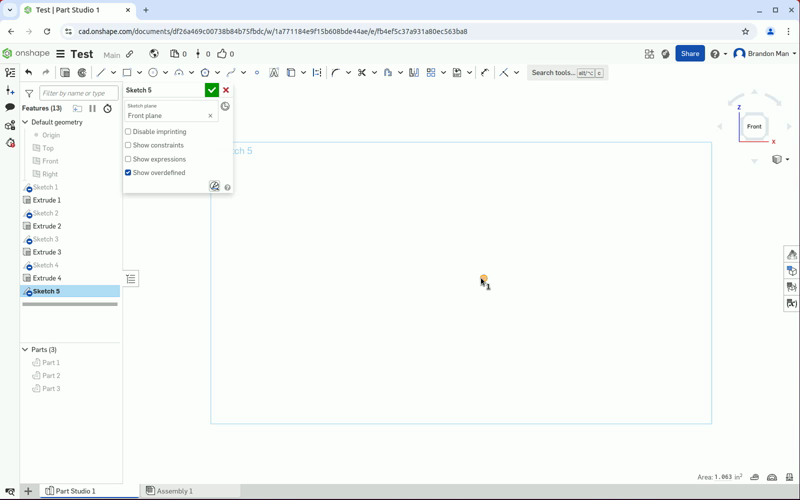
mouse_move(73, 352)
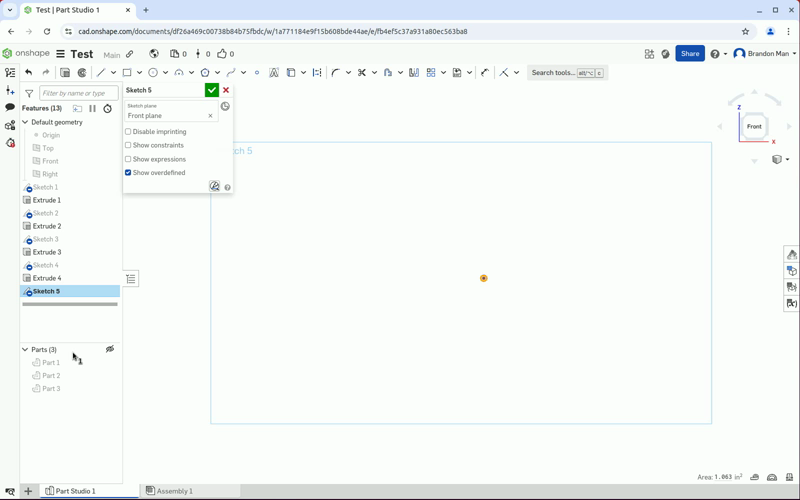
key(shift+y)
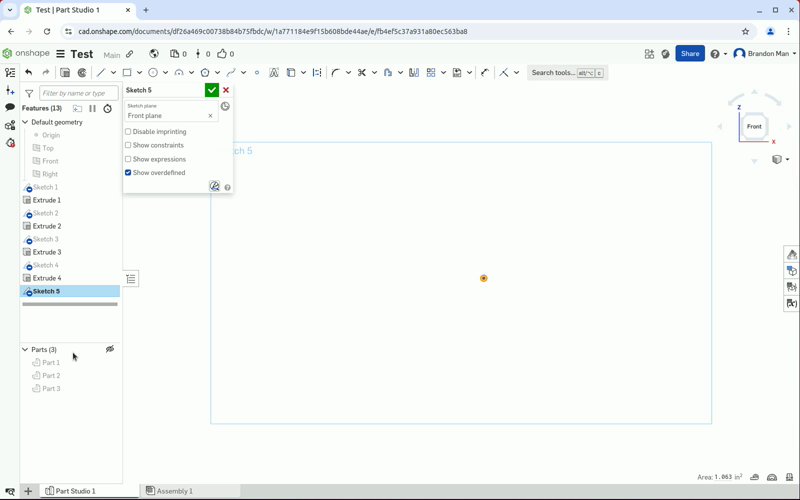
key(shift+e)
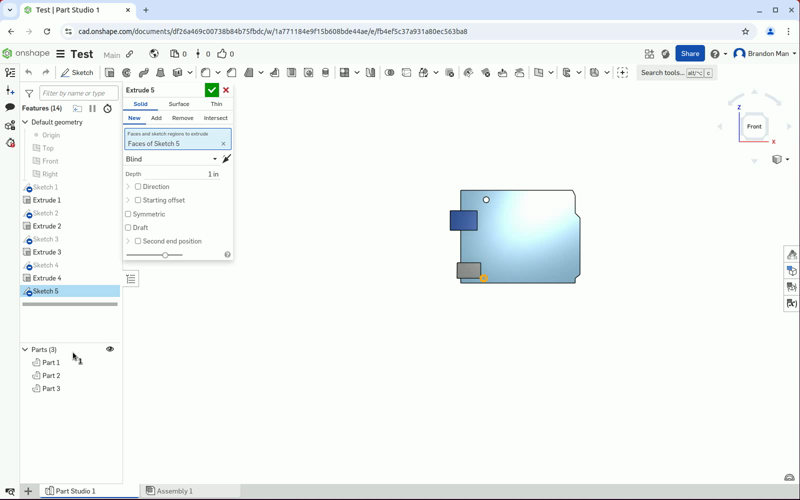
mouse_move(143, 106)
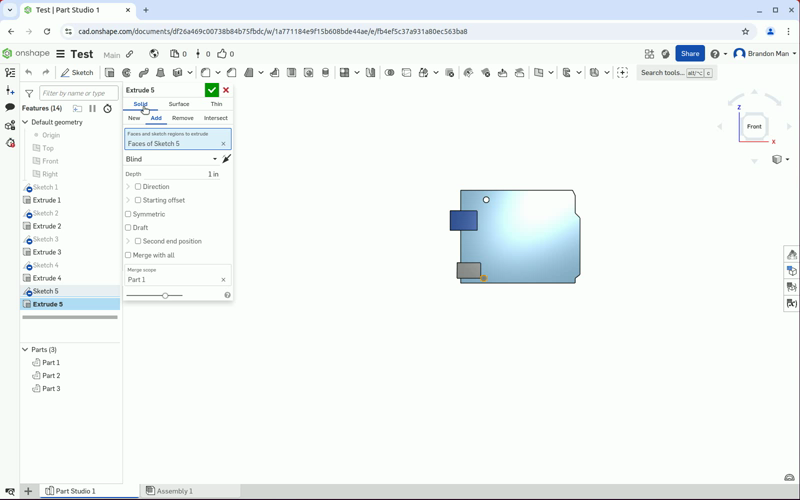
click(143, 106)
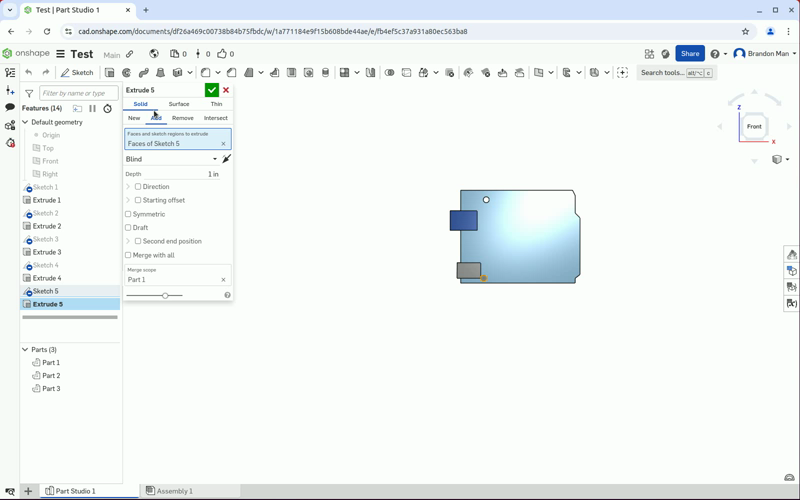
mouse_move(186, 120)
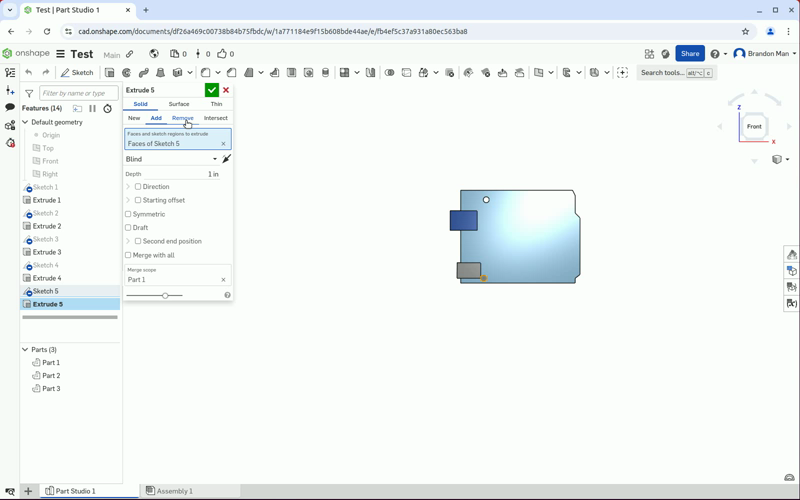
click(186, 120)
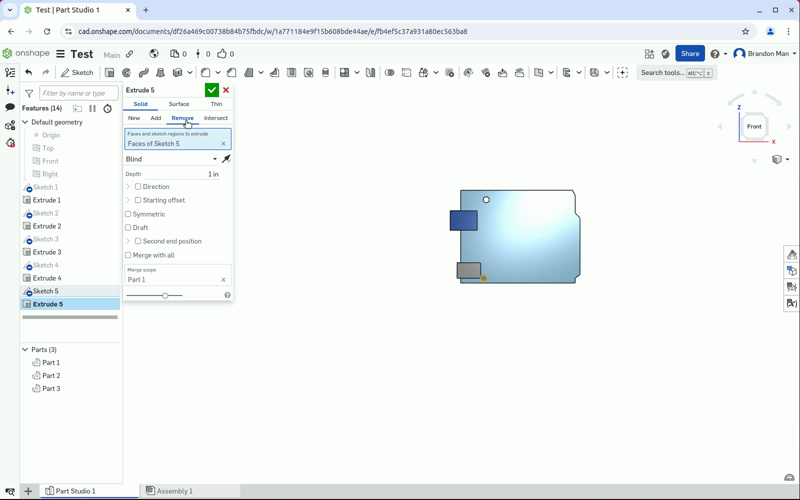
key(tab, 4)
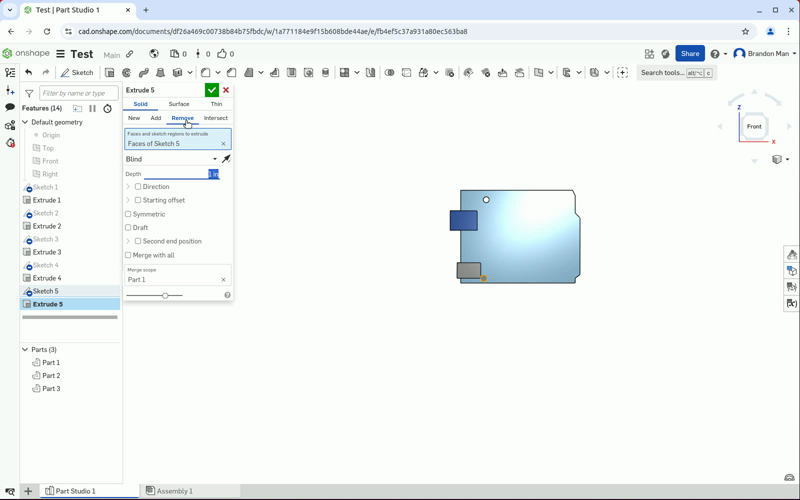
text(-8.666)
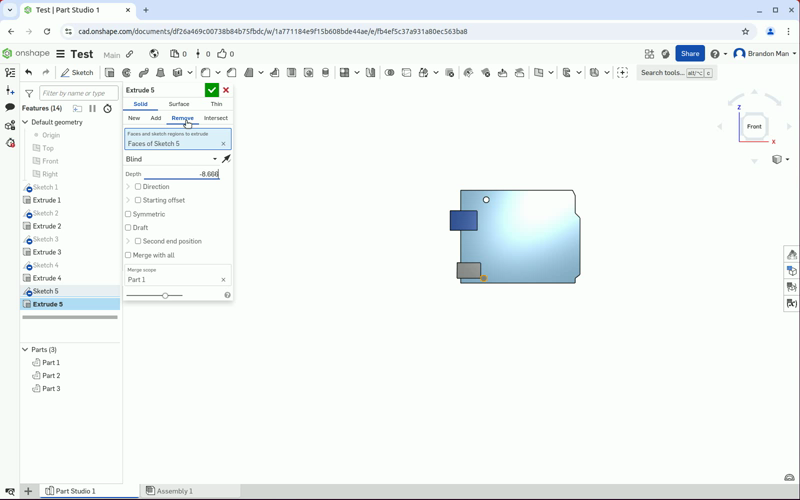
key(tab, 3)
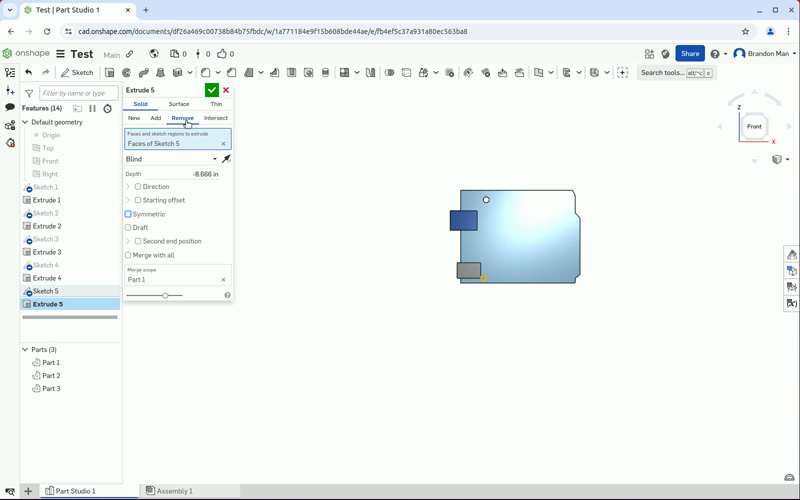
key(space)
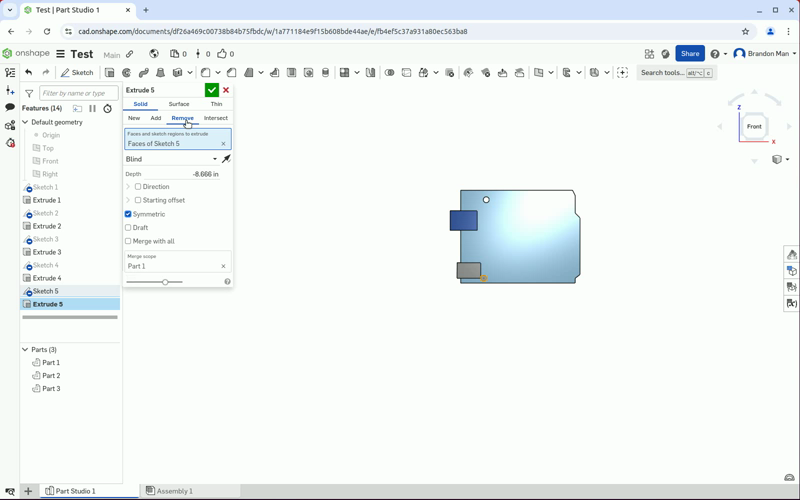
key(tab, 2)
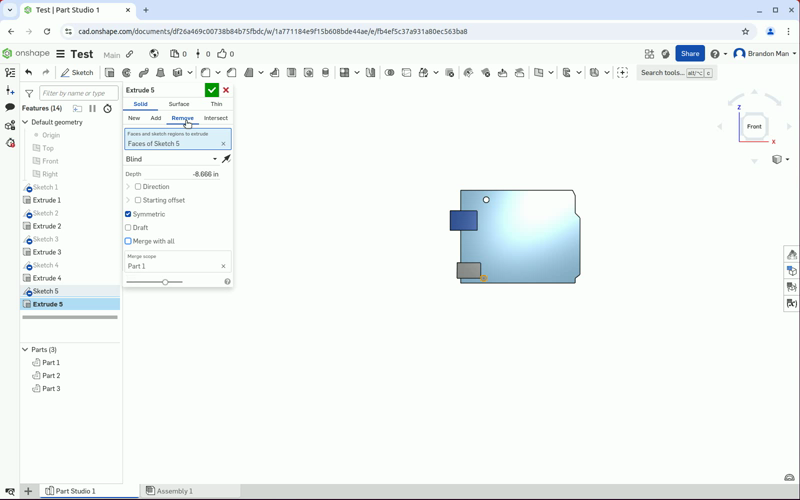
key(space)
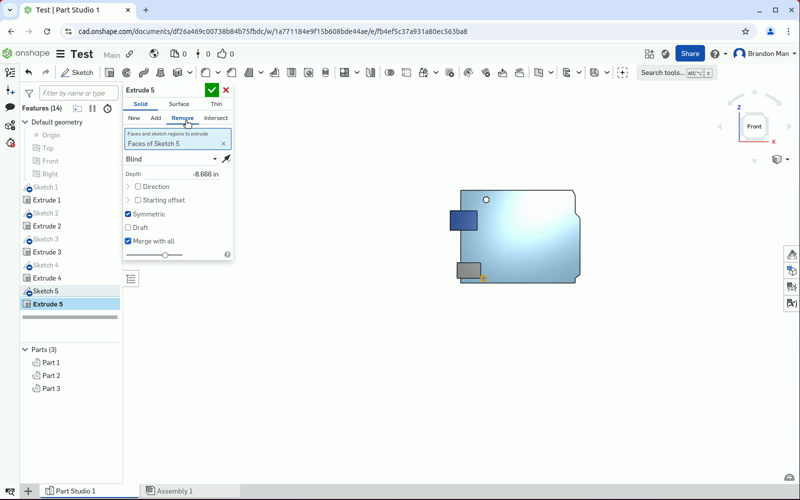
key(enter)
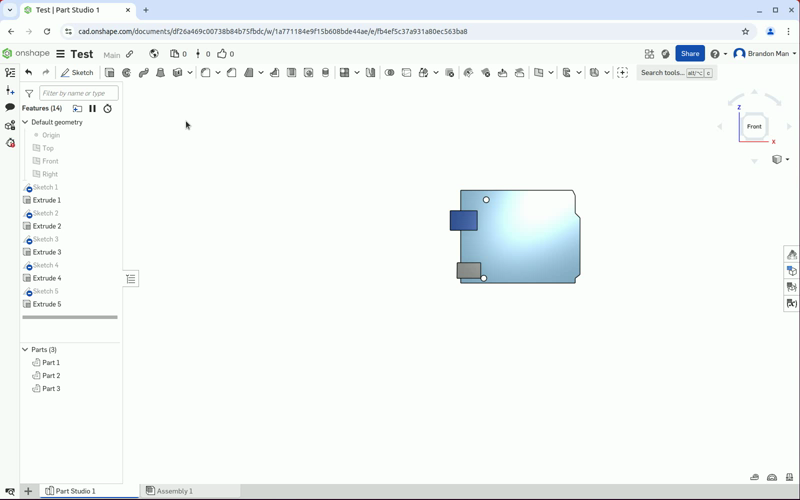
key(shift+h)
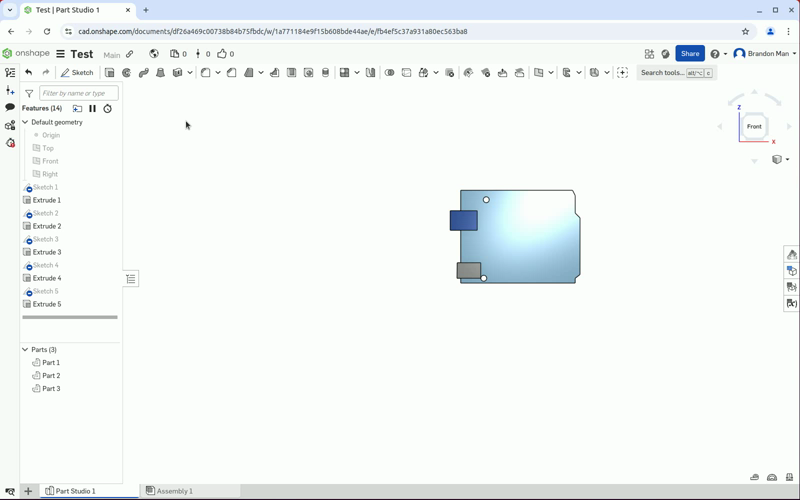
key(shift+h)
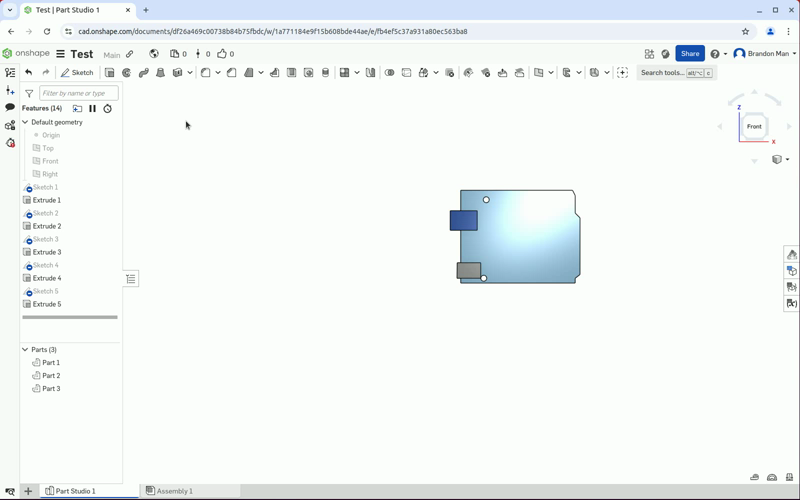
mouse_move(73, 189)
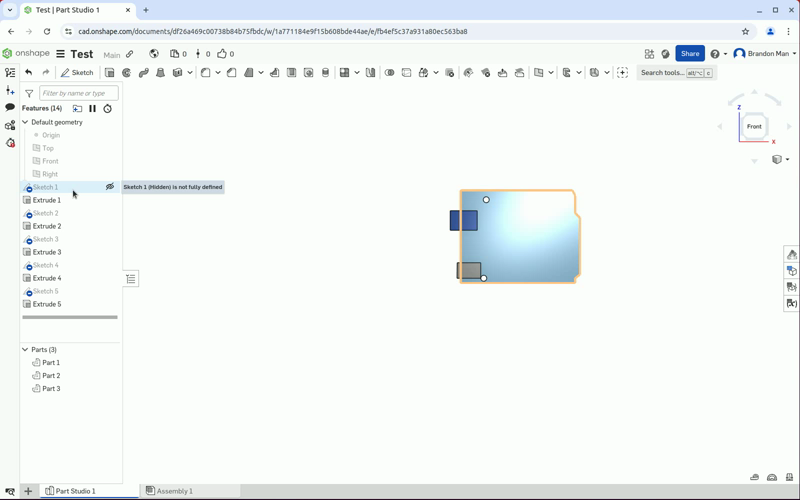
click(73, 189)
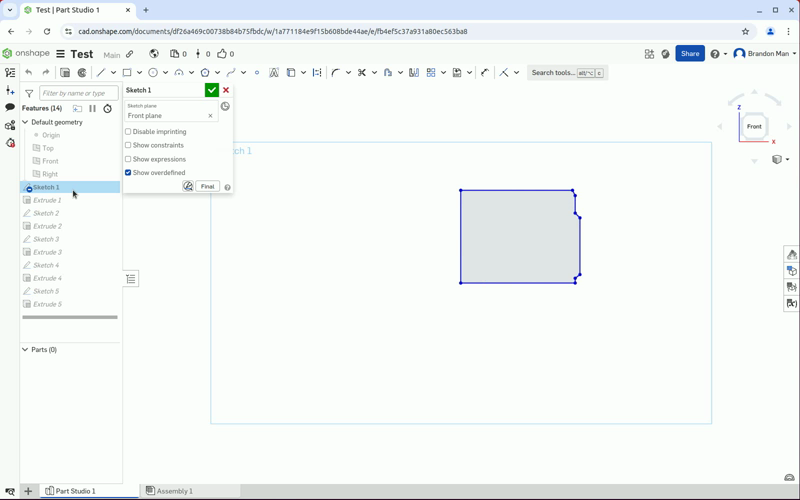
mouse_move(229, 92)
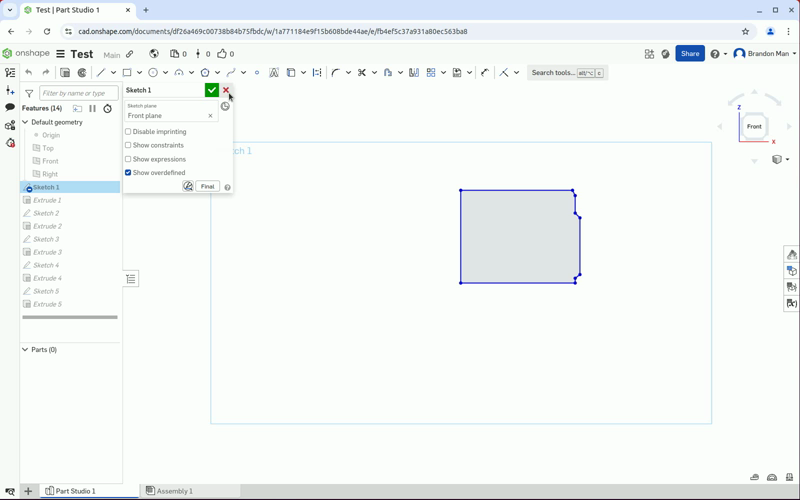
click(229, 92)
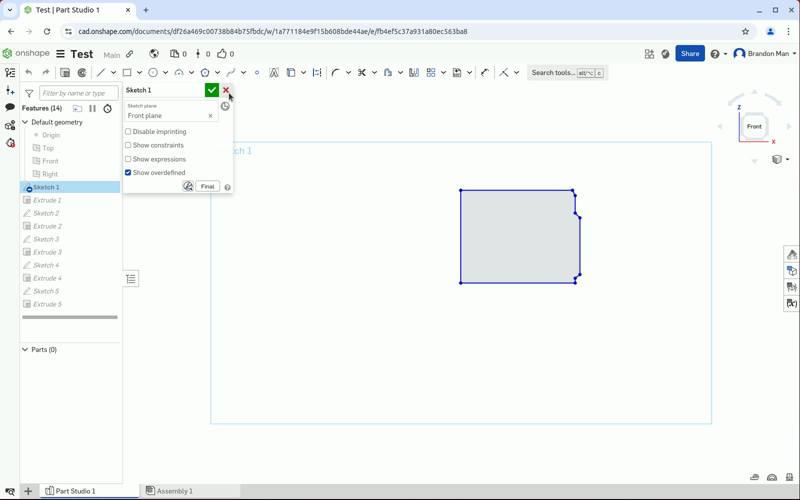
key(shift+s)
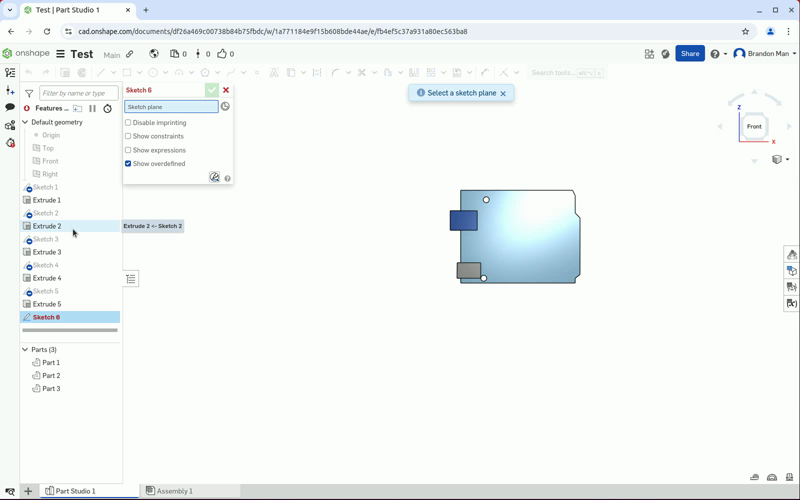
scroll(3)
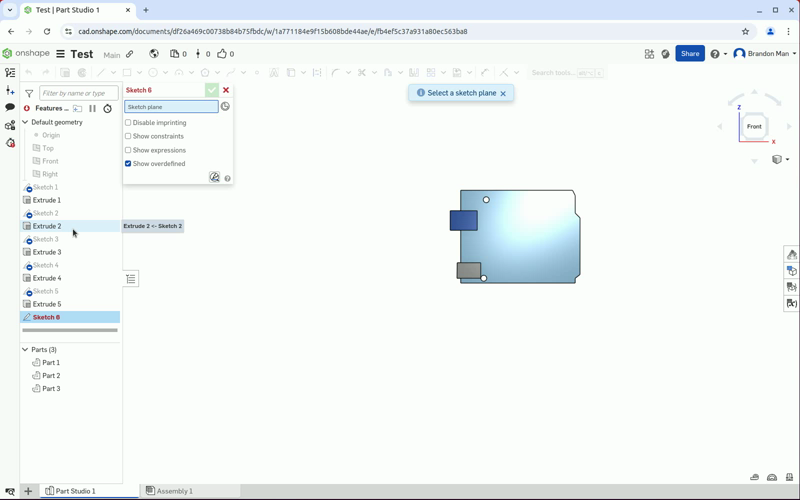
mouse_move(73, 163)
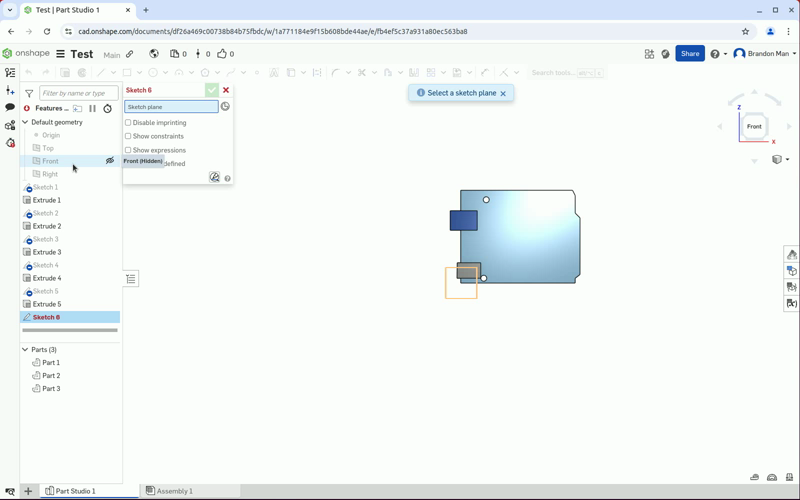
click(73, 163)
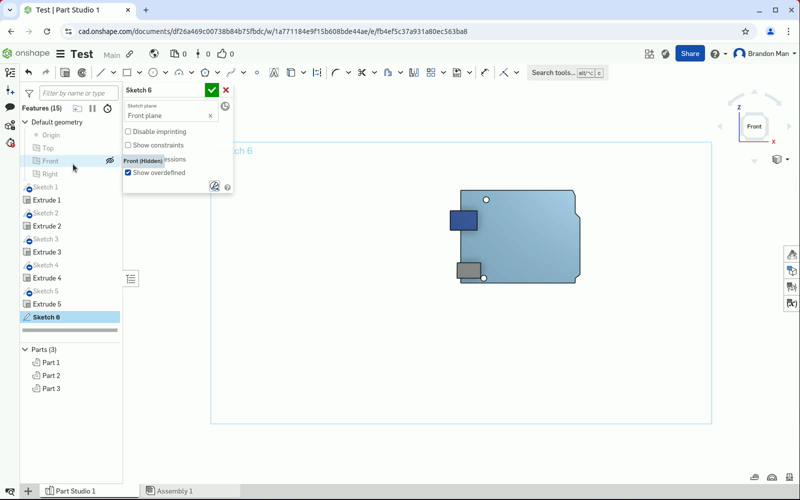
mouse_move(73, 352)
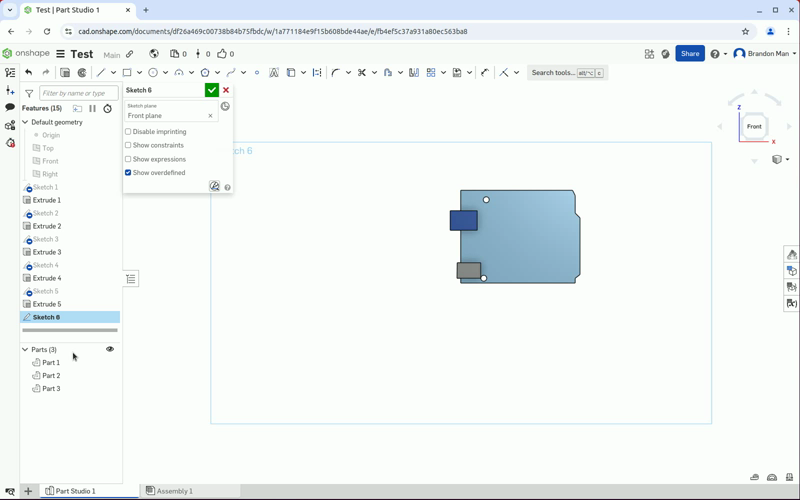
key(y)
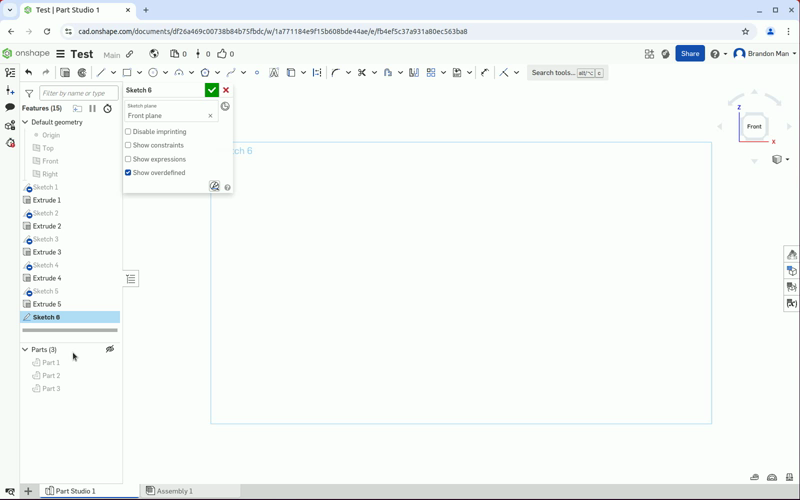
key(c)
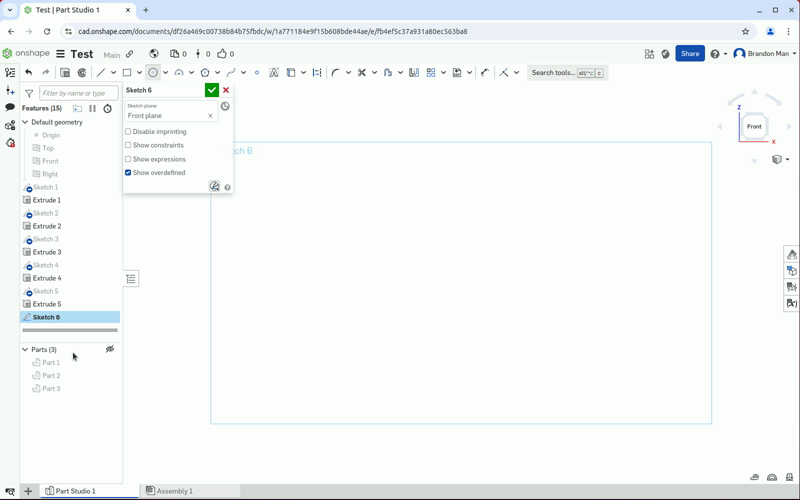
key_down(shift)
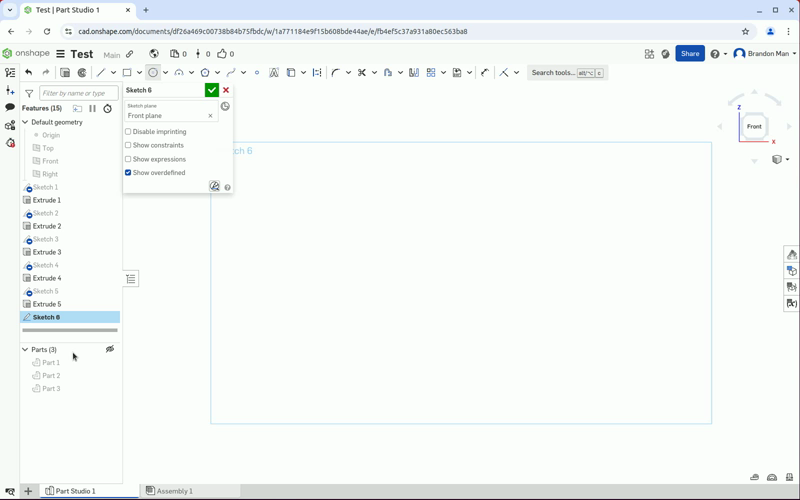
mouse_move(569, 224)
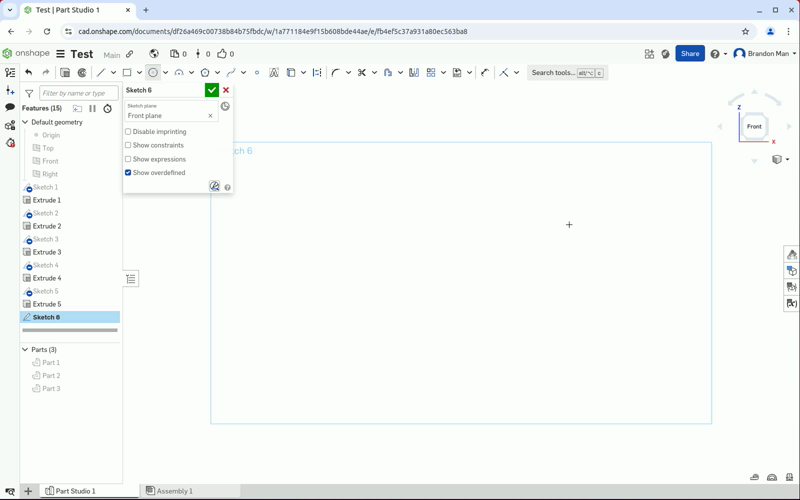
click(569, 224)
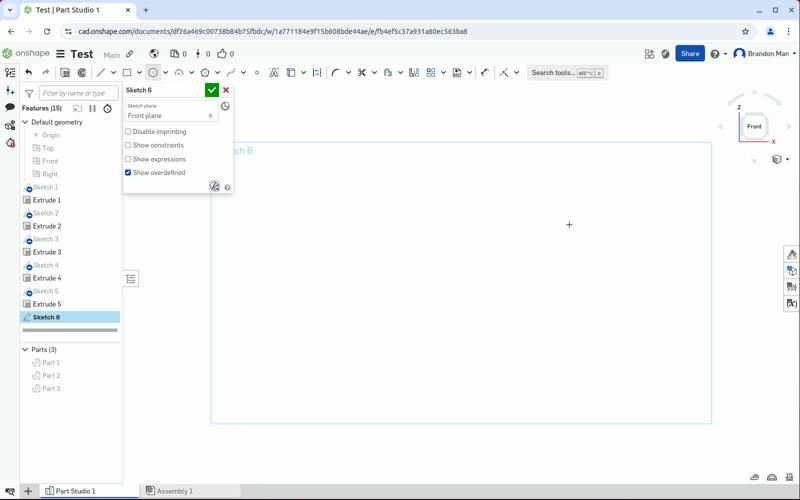
key_up(shift)
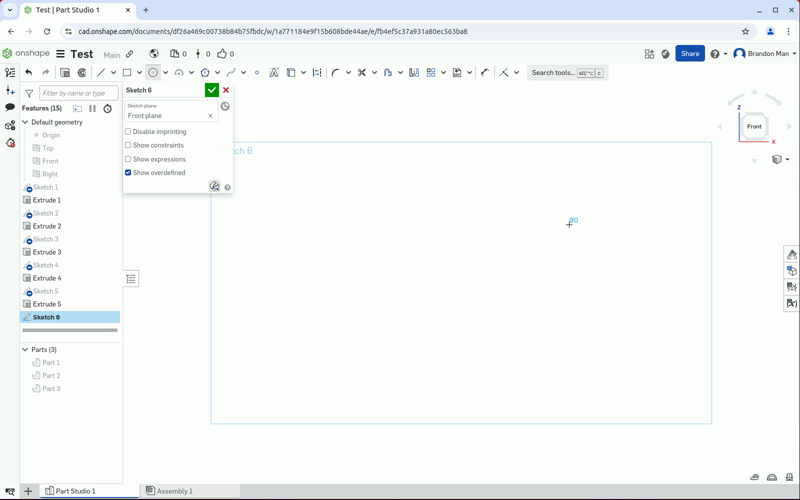
mouse_move(572, 224)
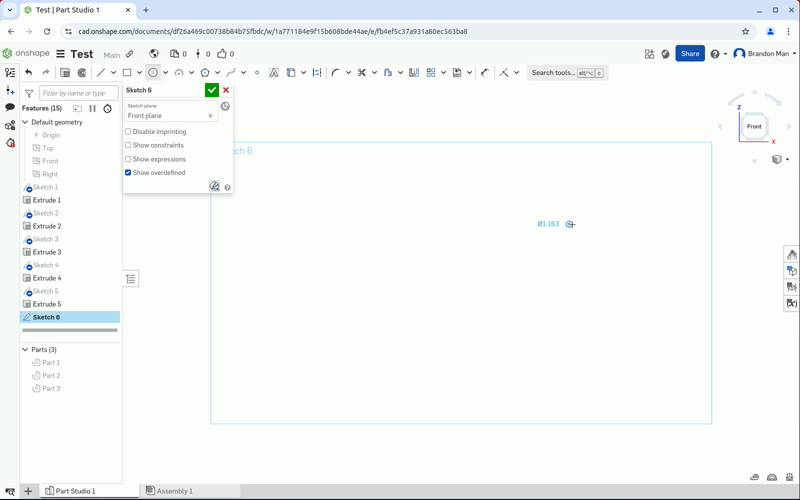
click(572, 224)
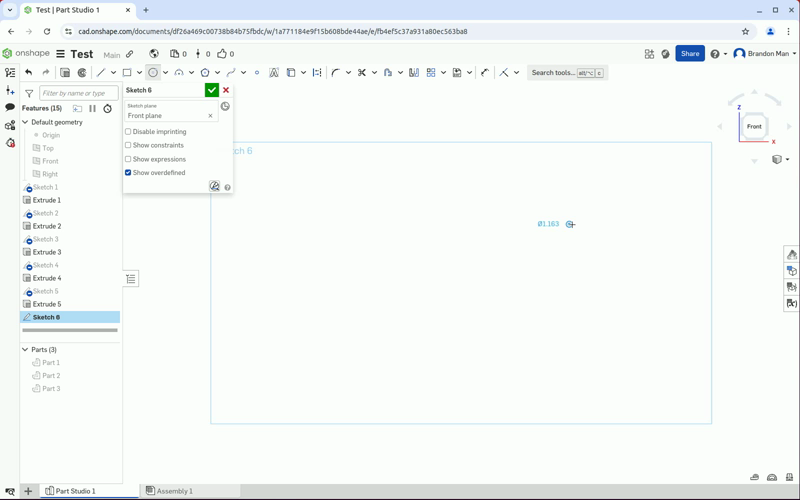
key(esc)
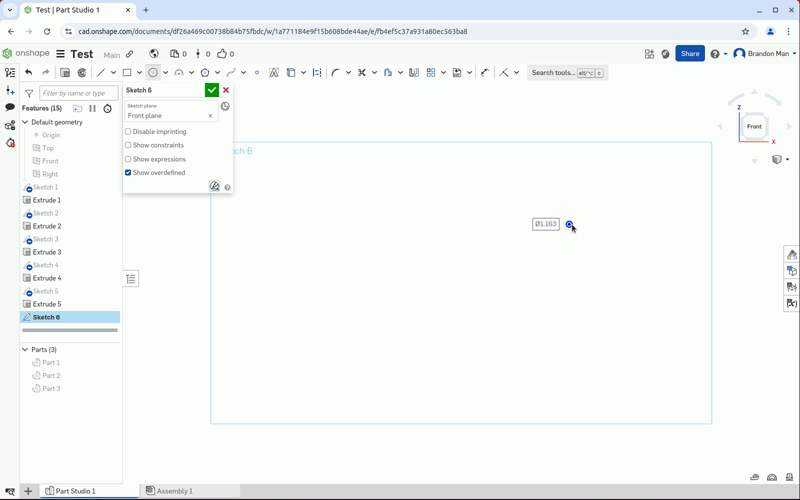
mouse_move(569, 225)
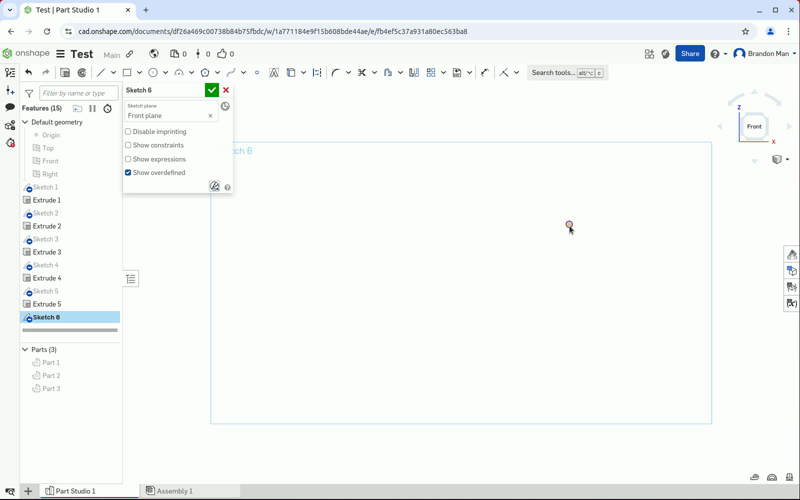
scroll(6)
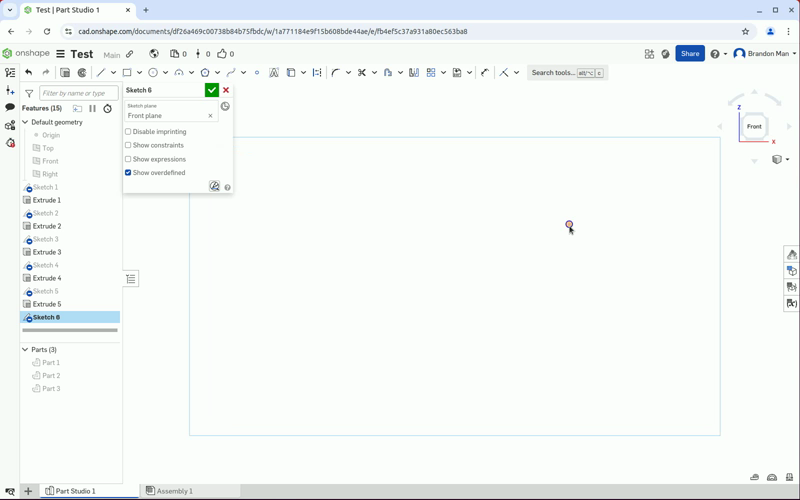
scroll(6)
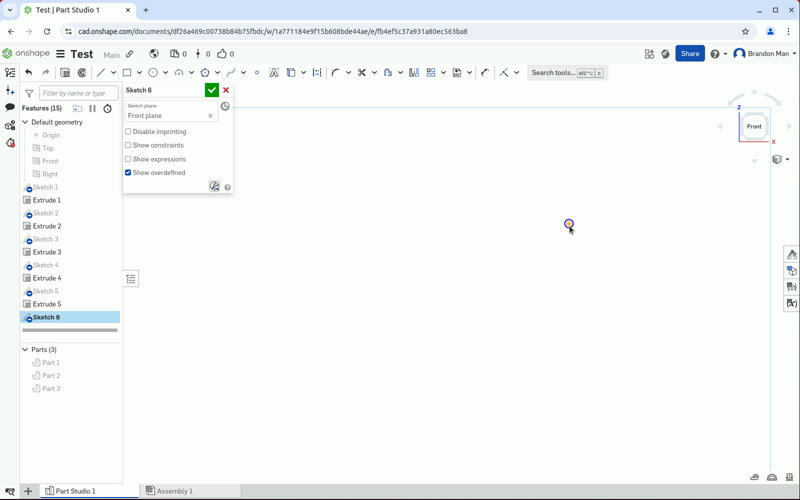
scroll(6)
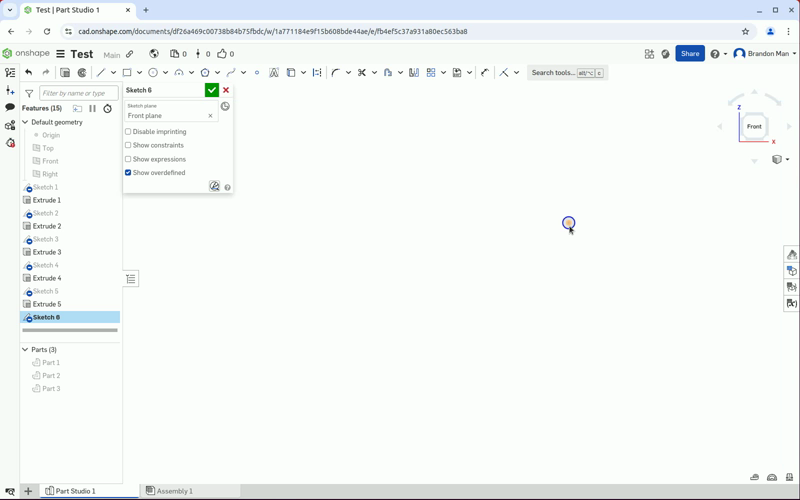
scroll(6)
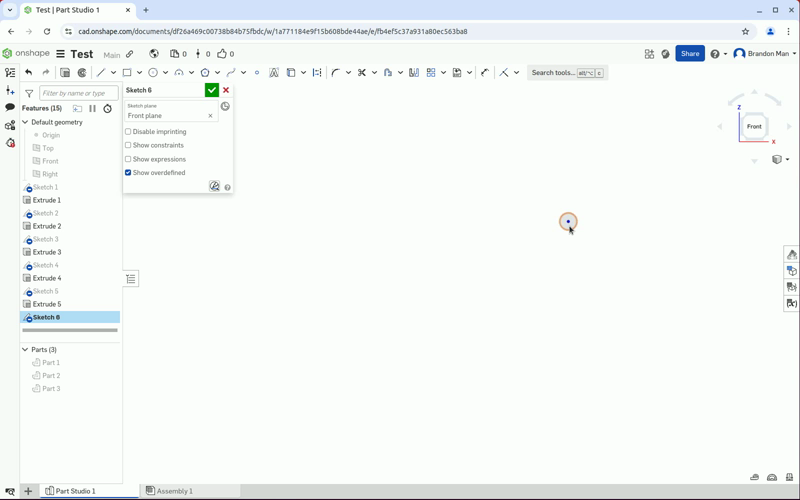
scroll(6)
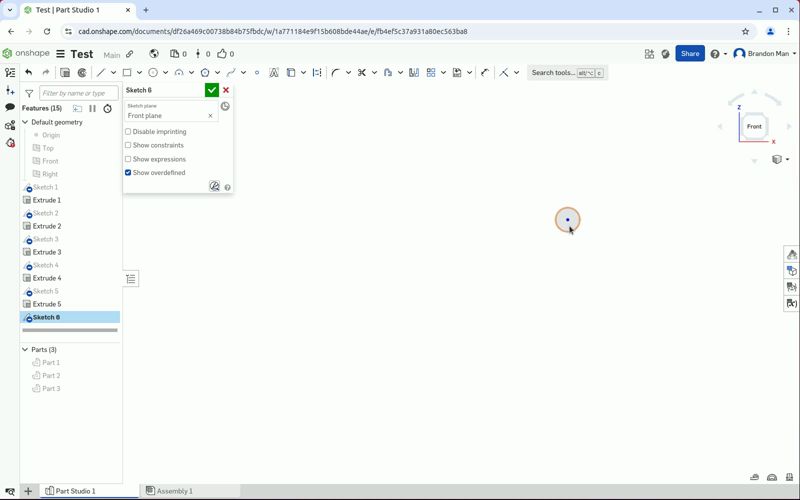
scroll(6)
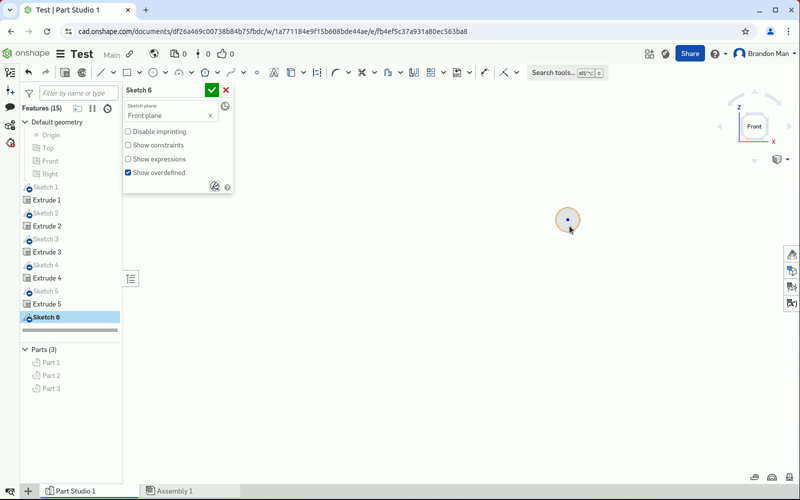
scroll(6)
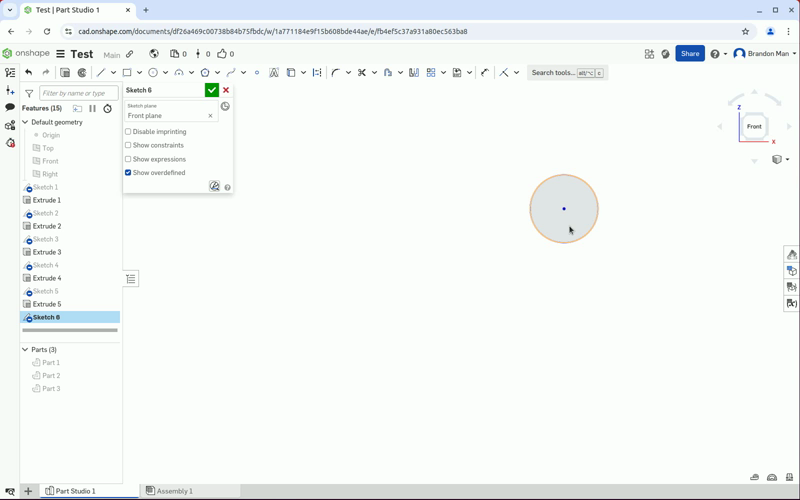
click(569, 225)
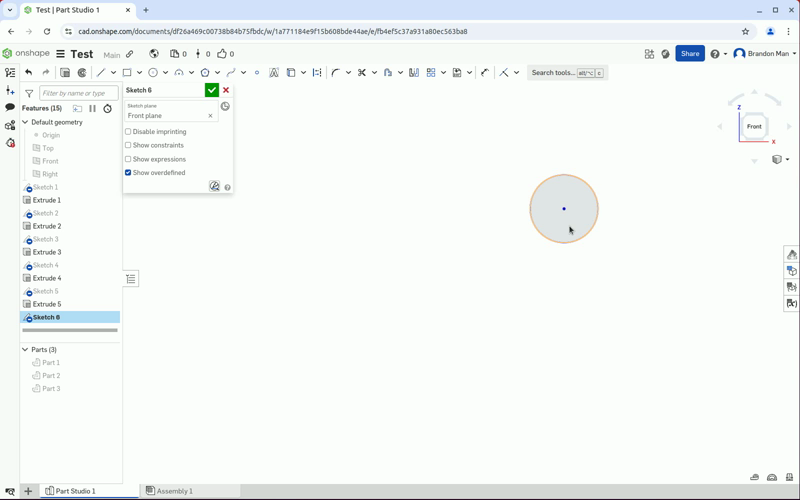
scroll(-6)
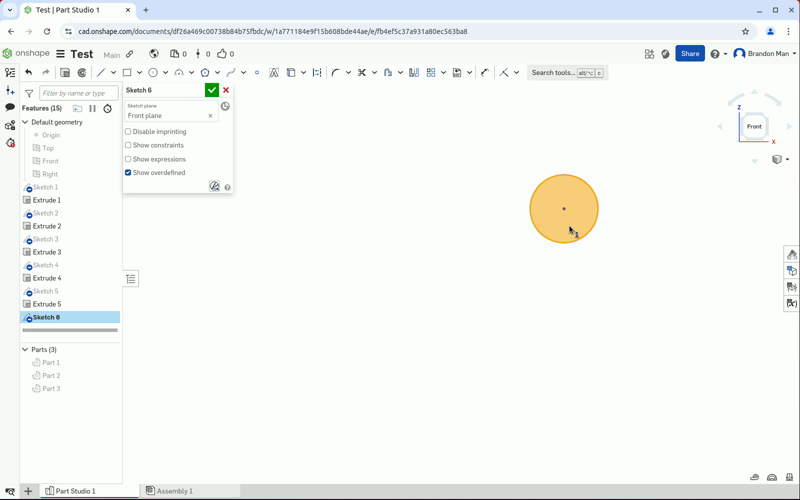
scroll(-6)
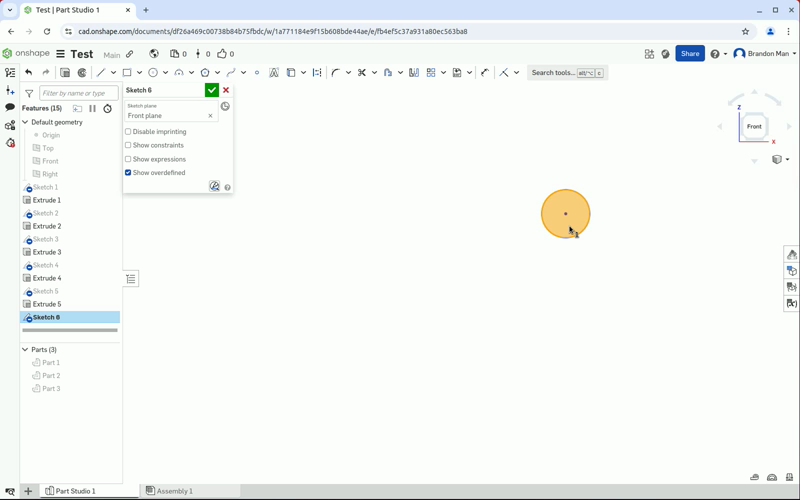
scroll(-6)
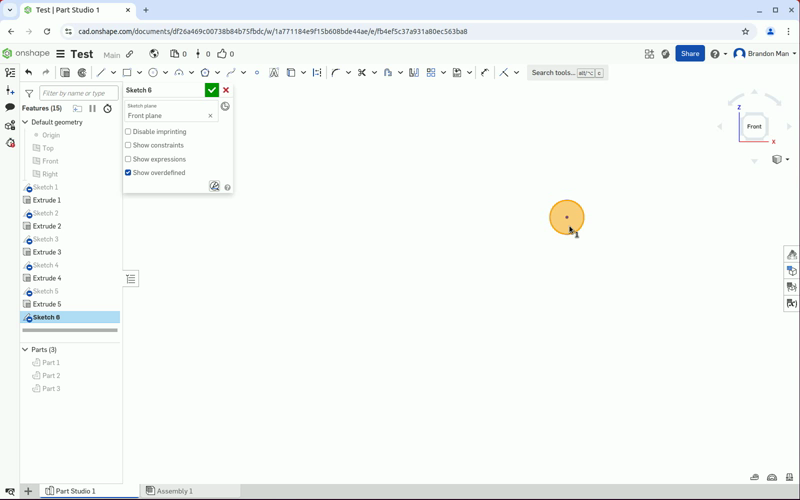
scroll(-6)
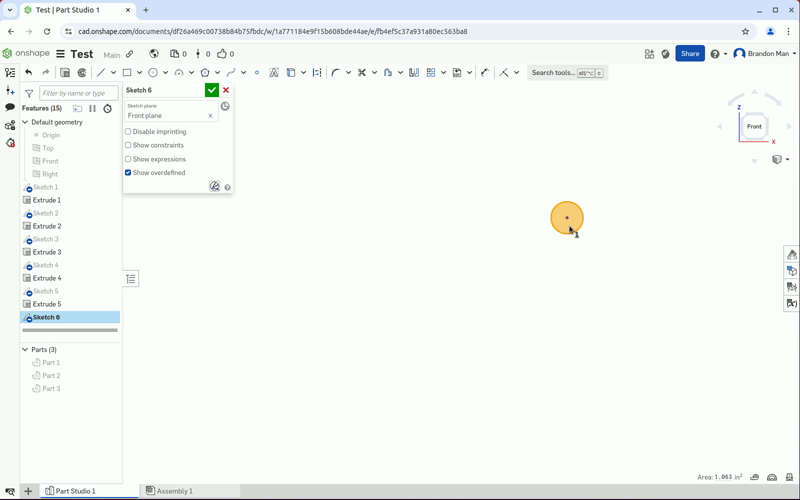
scroll(-6)
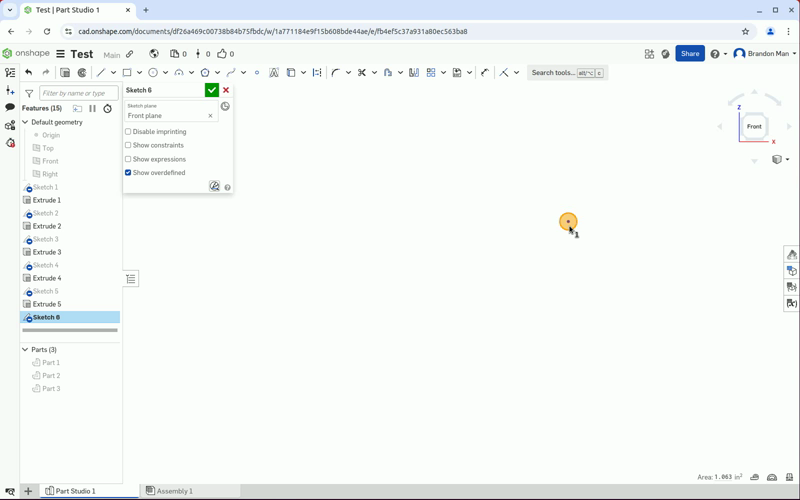
scroll(-6)
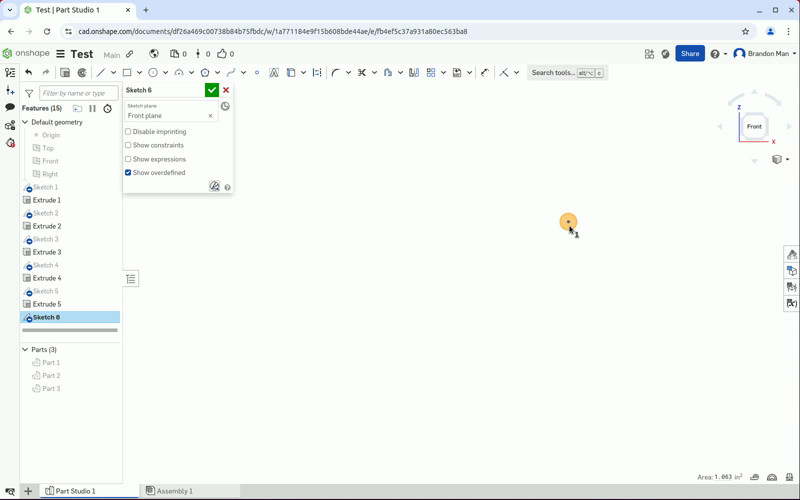
scroll(-6)
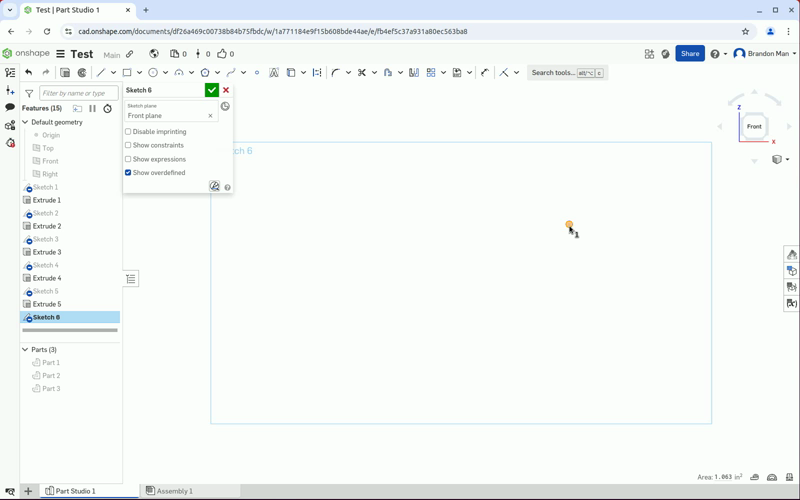
mouse_move(73, 352)
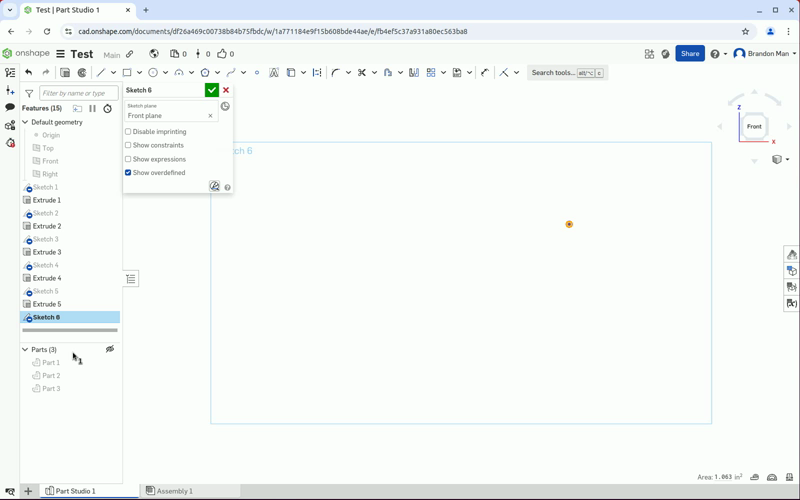
key(shift+y)
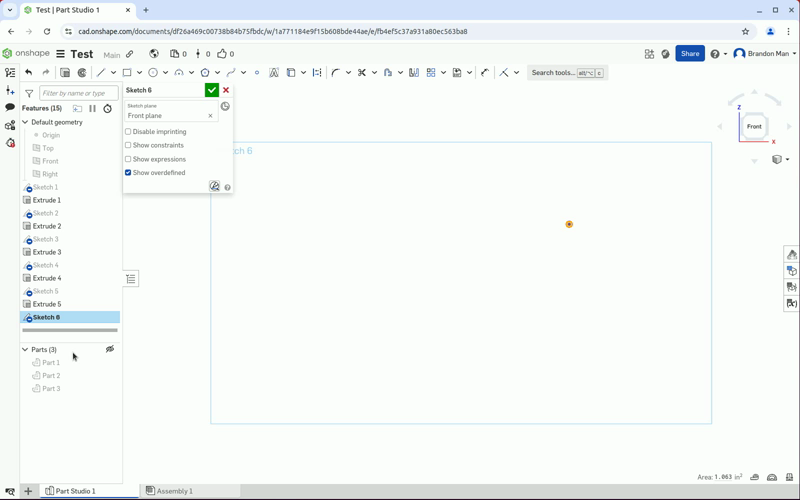
key(shift+e)
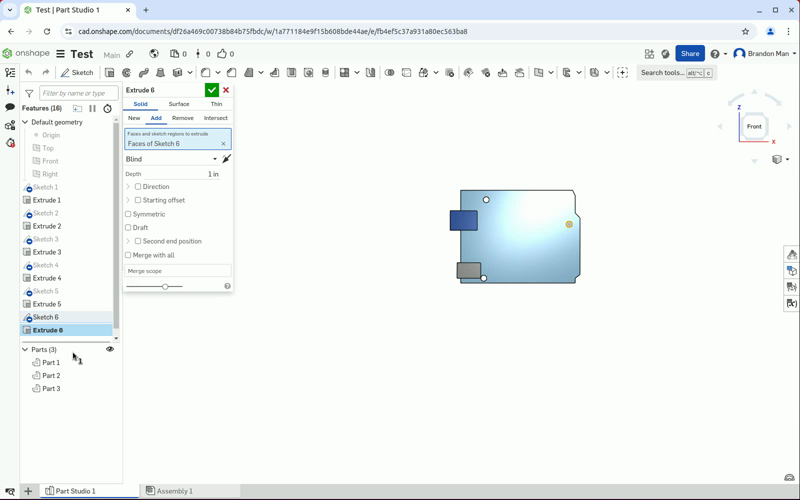
mouse_move(143, 106)
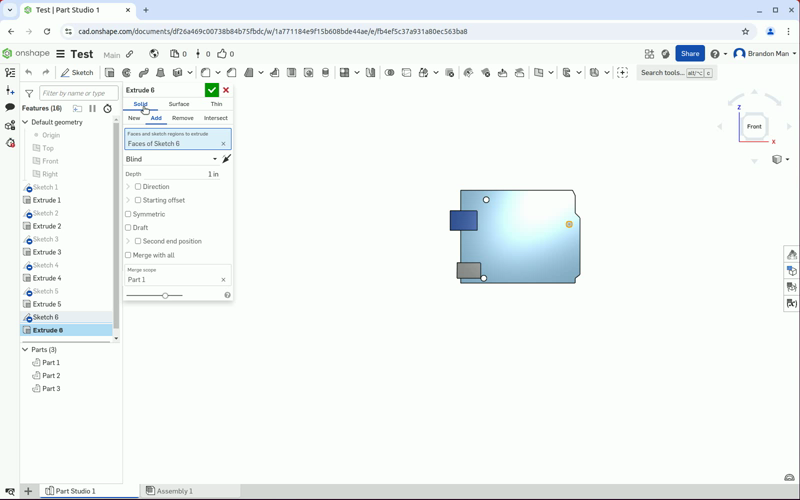
click(143, 106)
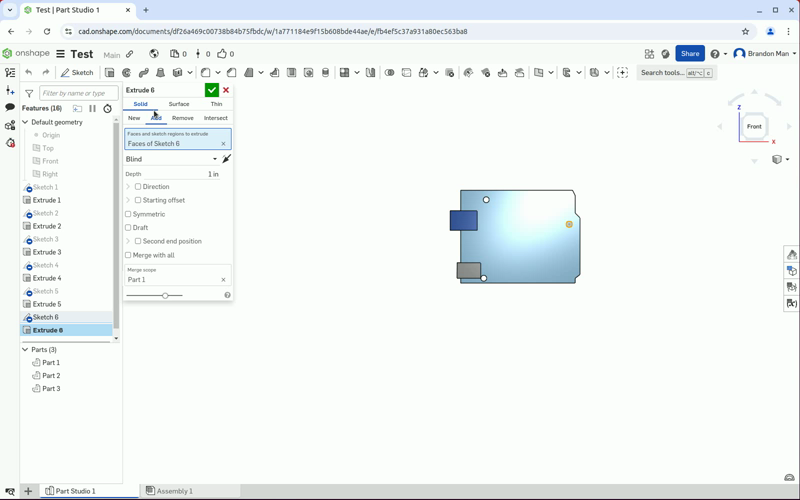
mouse_move(186, 120)
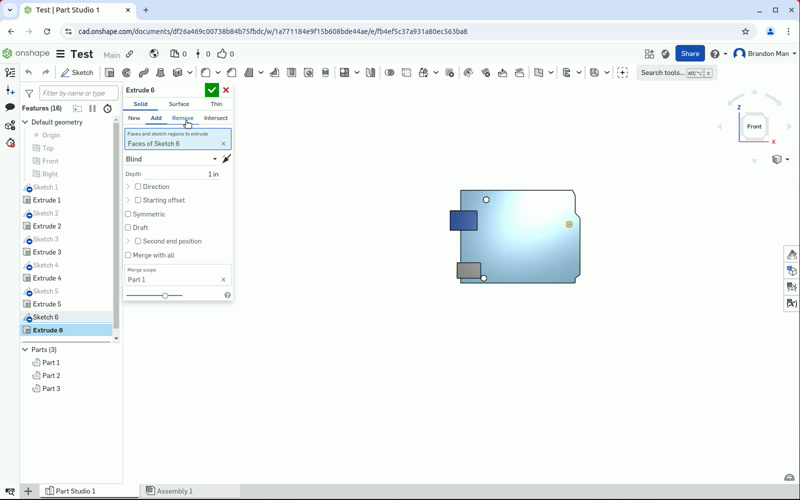
click(186, 120)
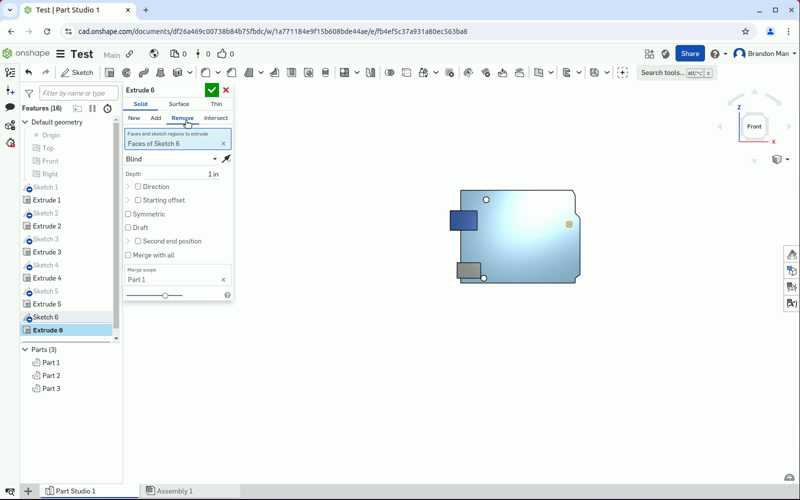
key(tab, 4)
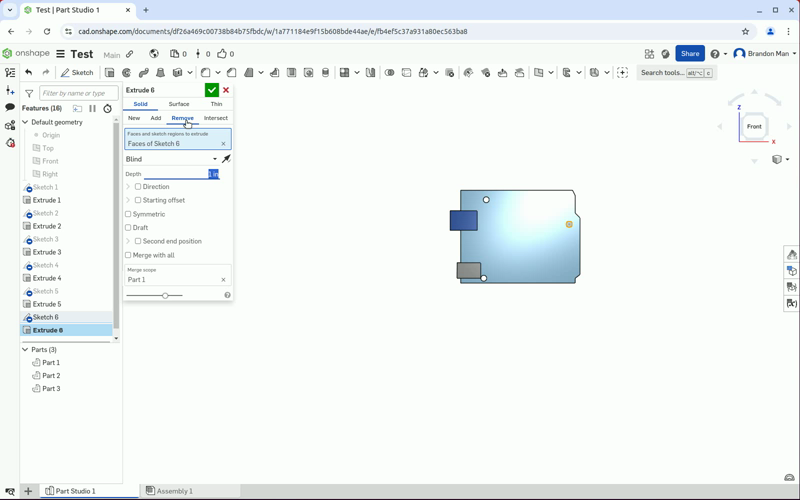
text(-8.666)
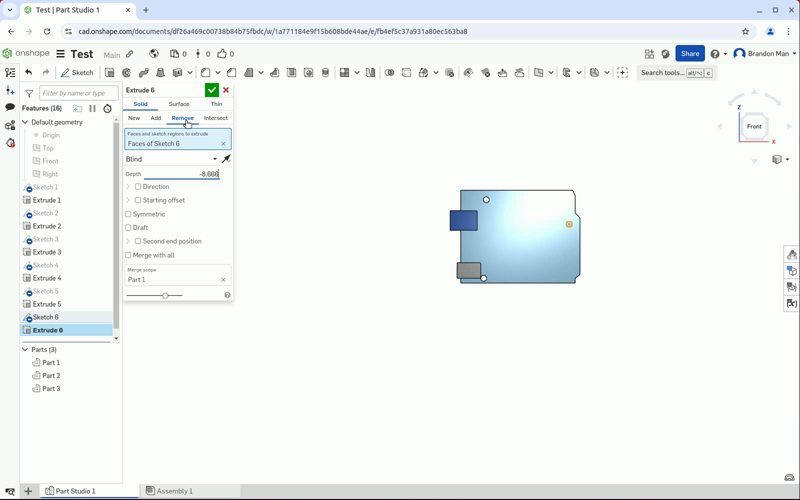
key(tab, 3)
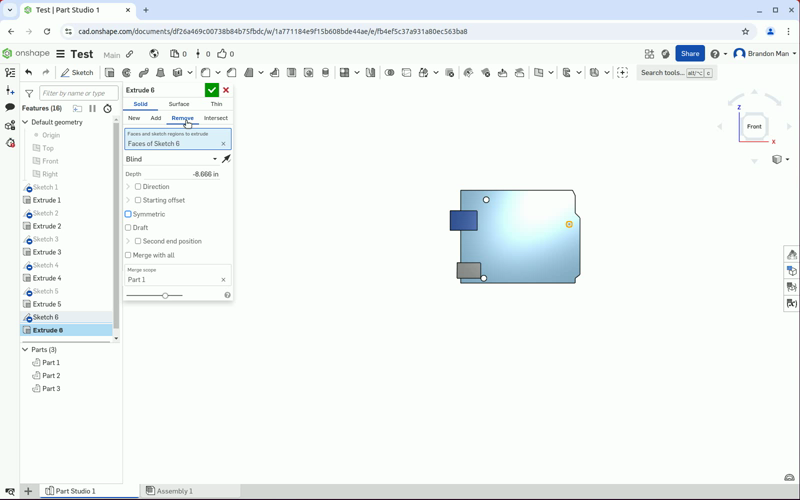
key(space)
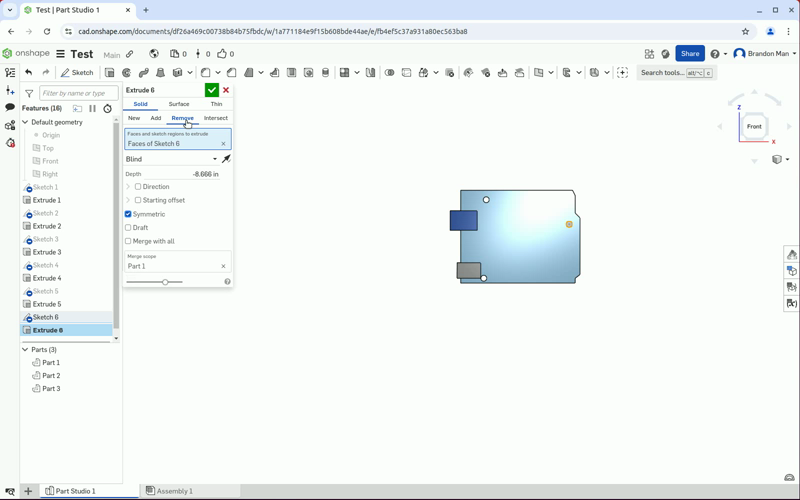
key(tab, 2)
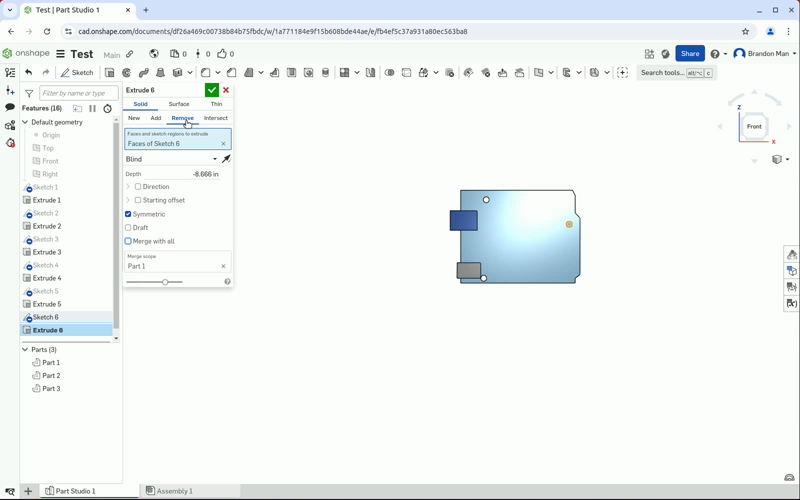
key(space)
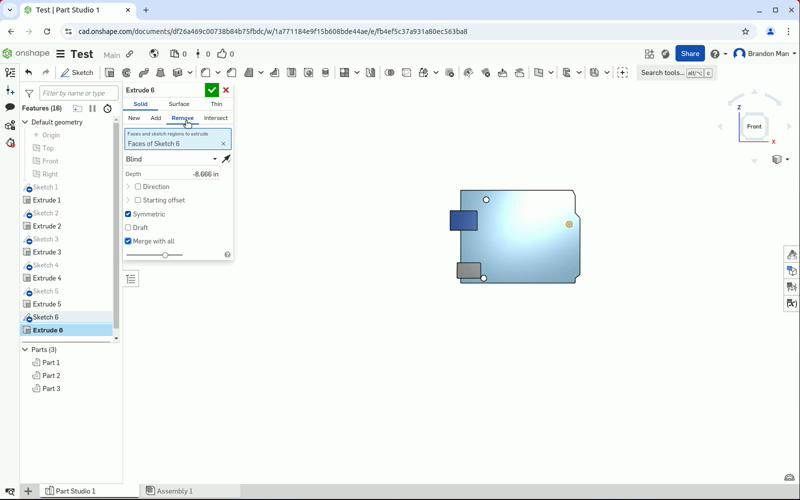
key(enter)
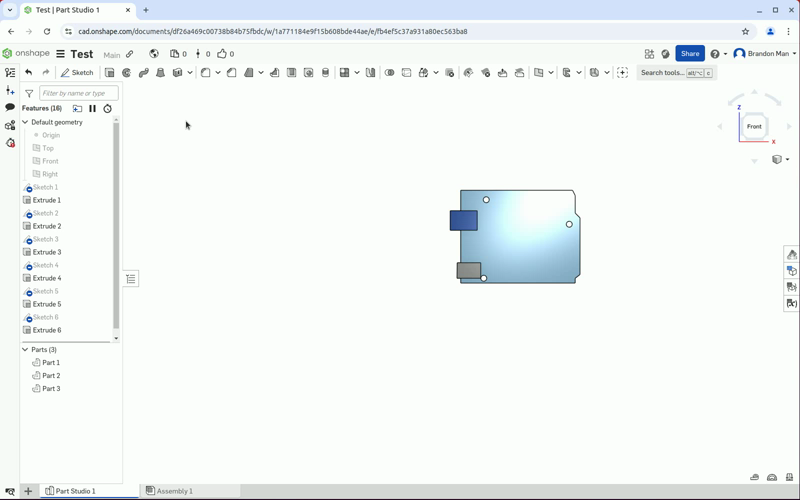
key(shift+h)
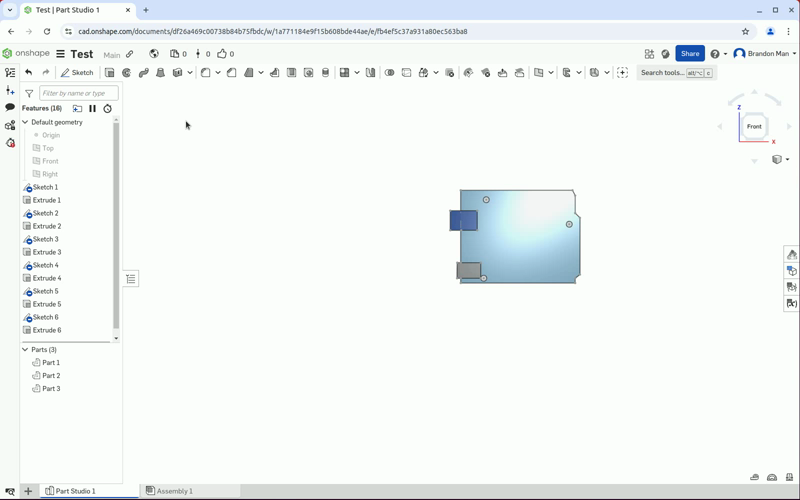
key(shift+h)
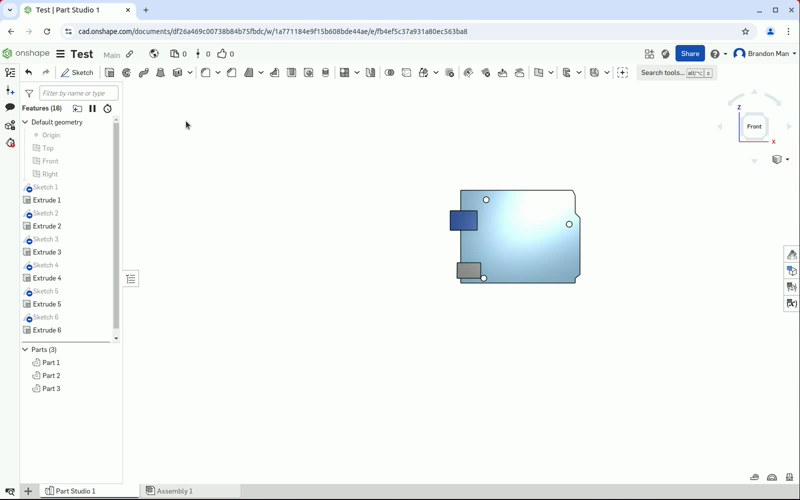
mouse_move(69, 189)
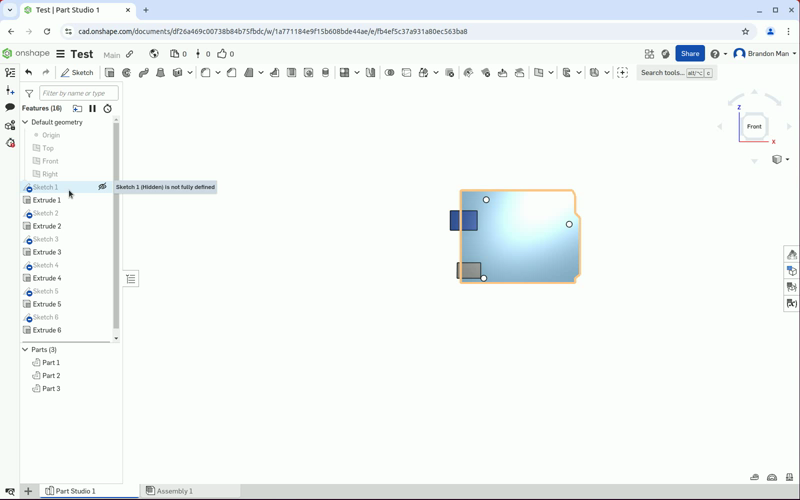
click(69, 189)
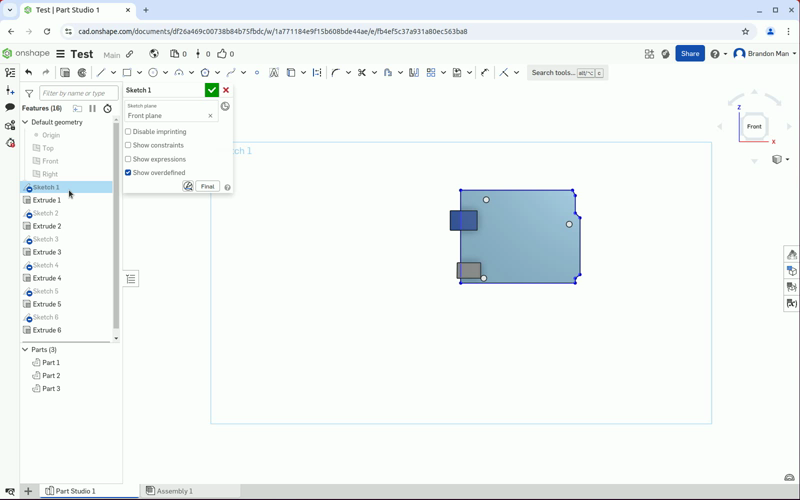
mouse_move(229, 92)
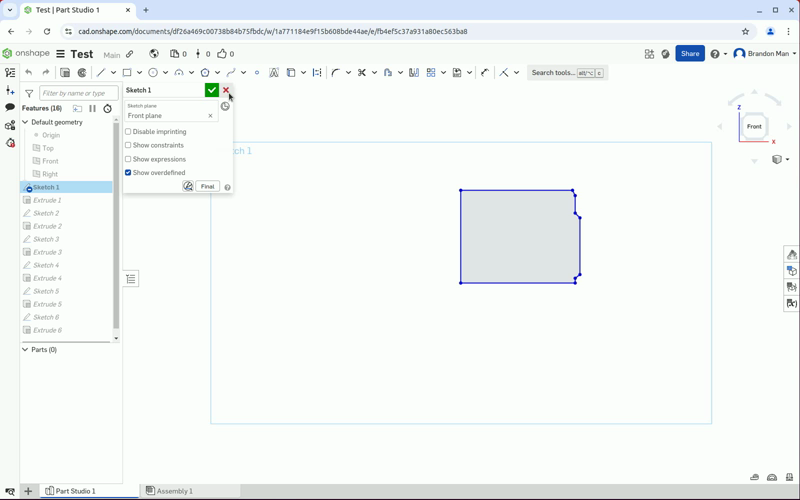
click(229, 92)
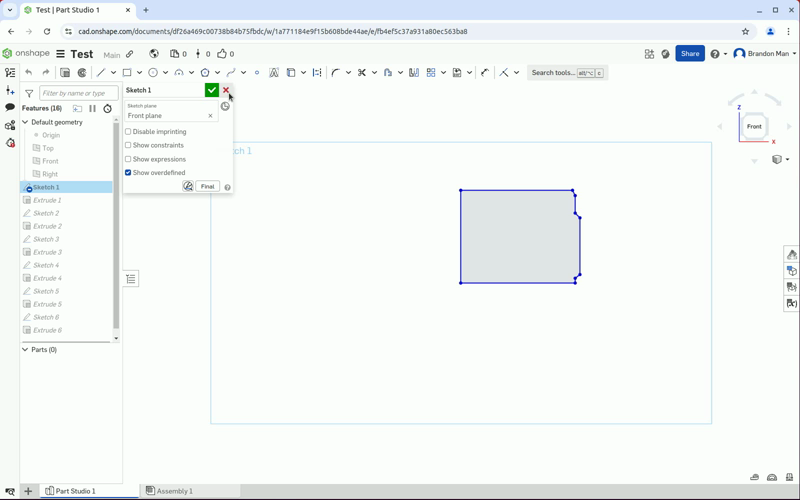
key(shift+s)
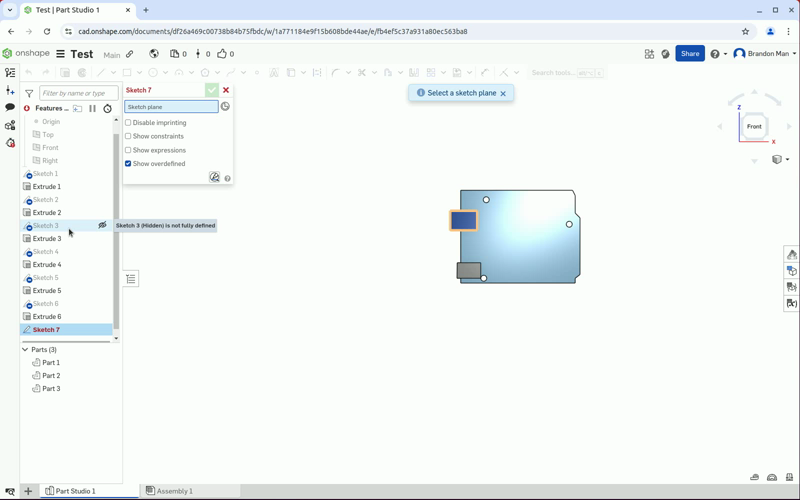
scroll(3)
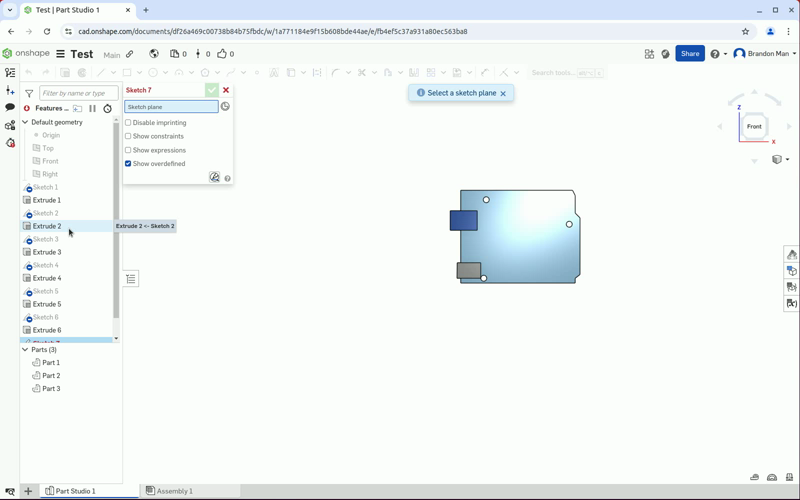
mouse_move(69, 163)
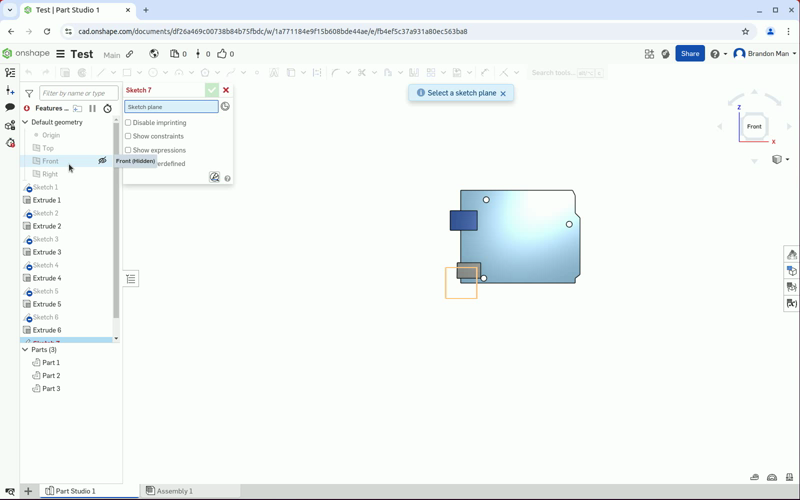
click(69, 163)
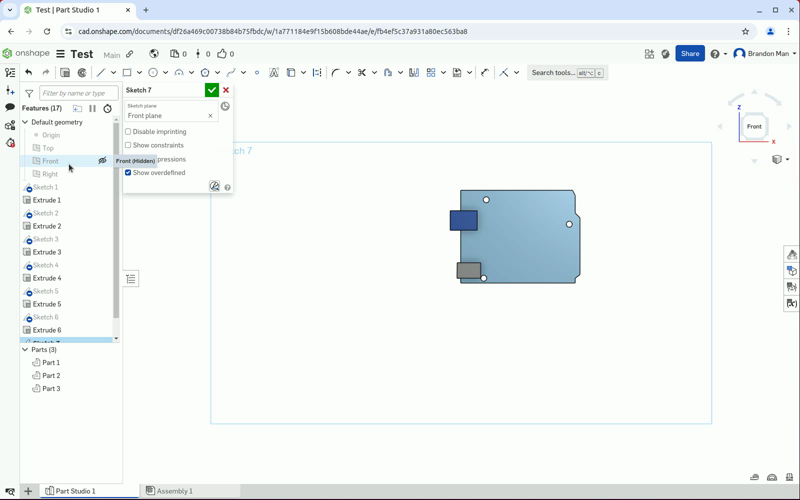
mouse_move(73, 352)
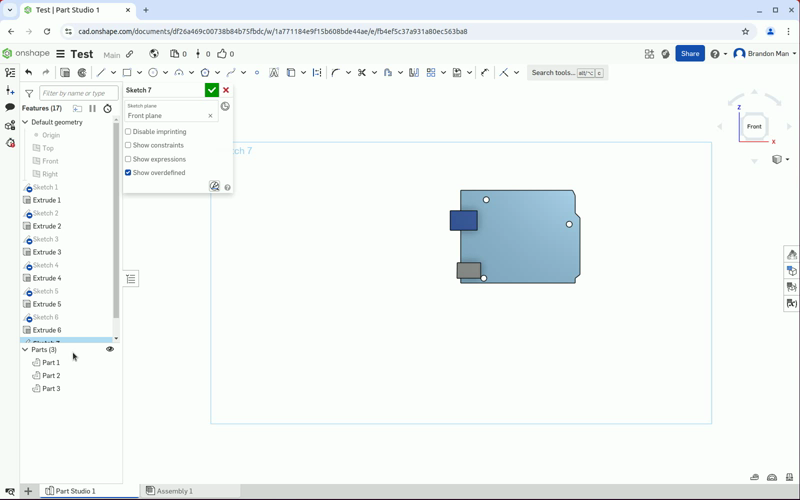
key(y)
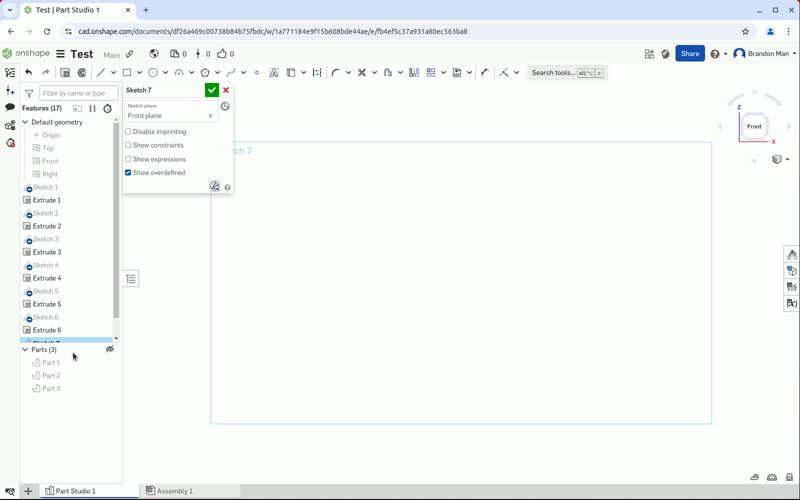
key(l)
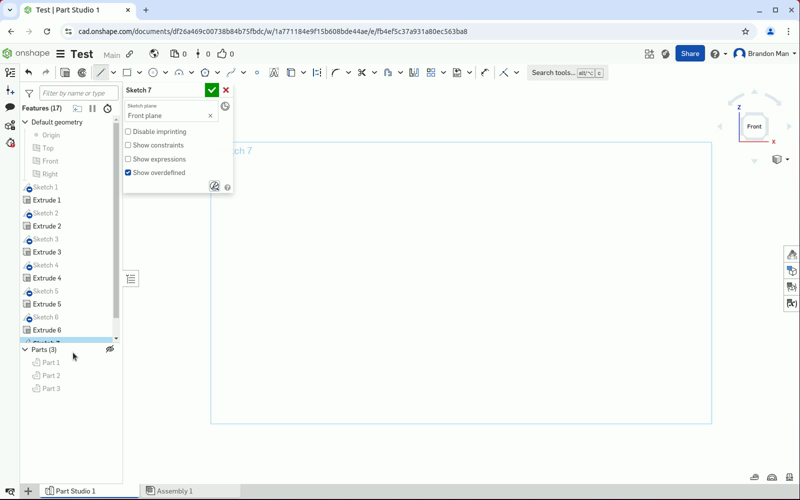
key_down(shift)
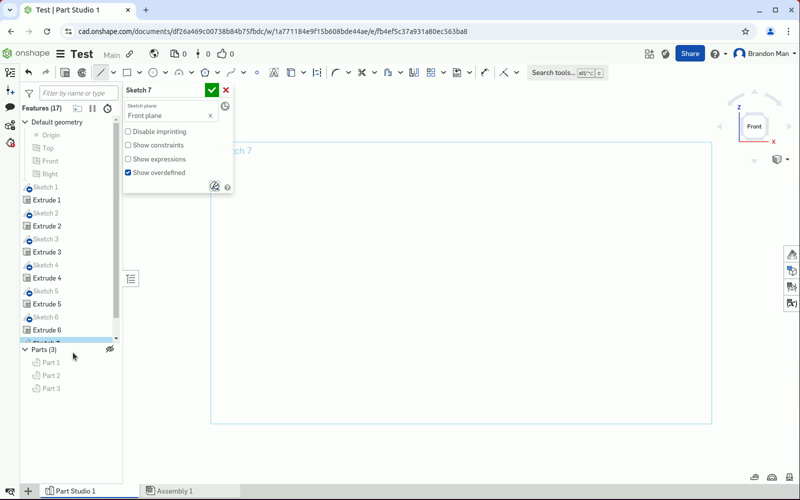
mouse_move(568, 273)
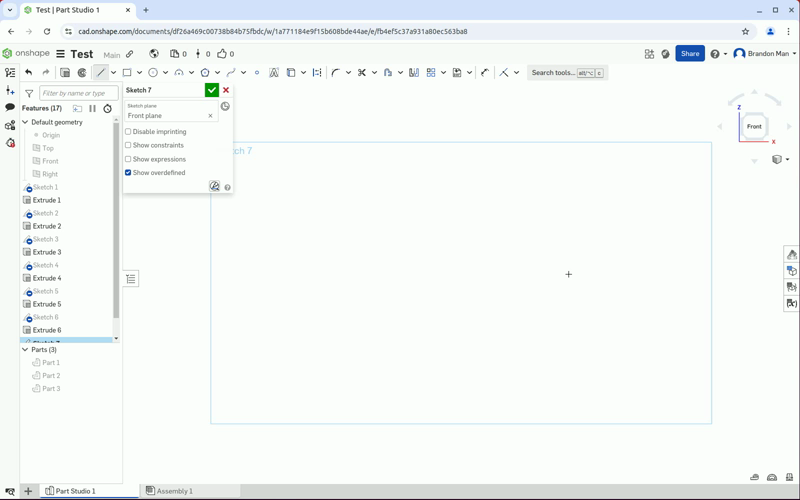
click(568, 273)
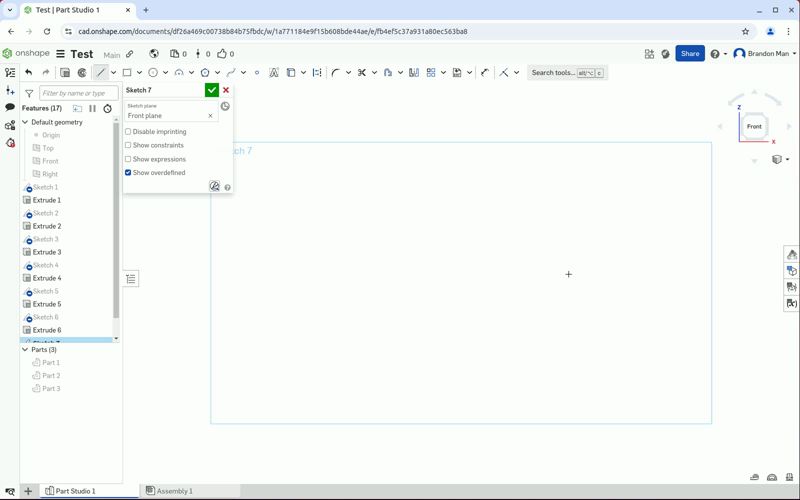
key_up(shift)
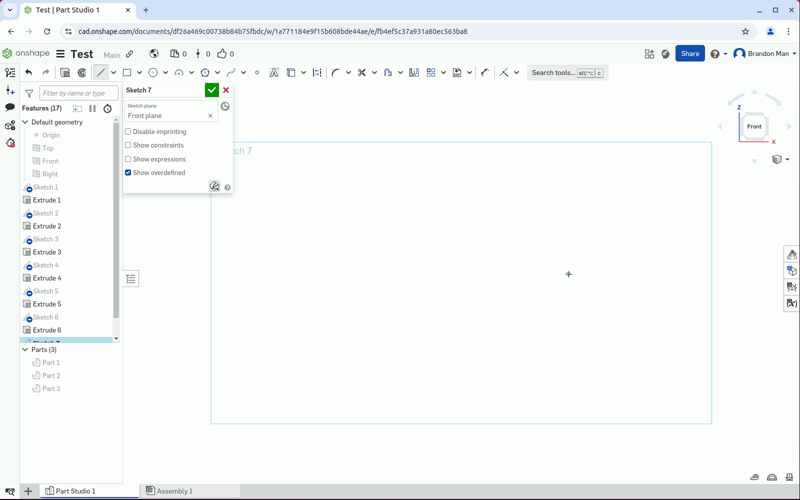
key_down(shift)
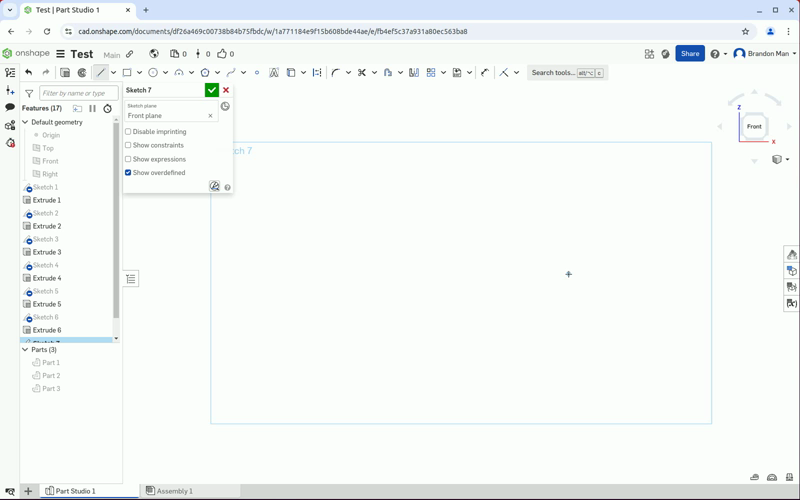
mouse_move(589, 273)
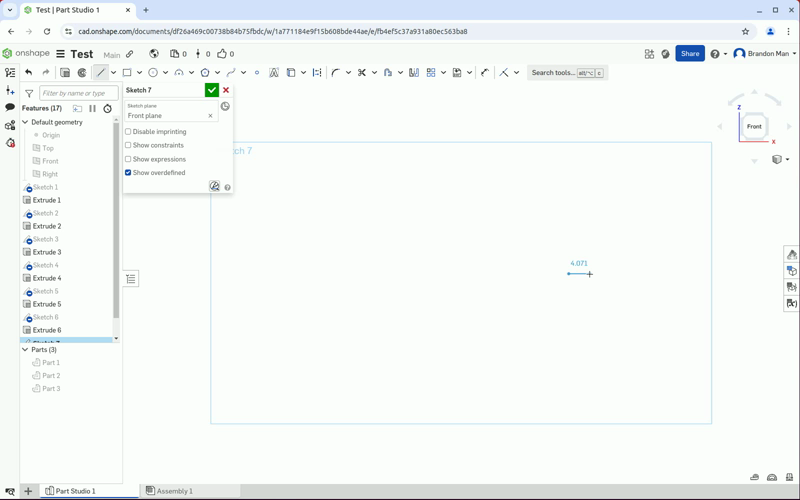
mouse_move(568, 267)
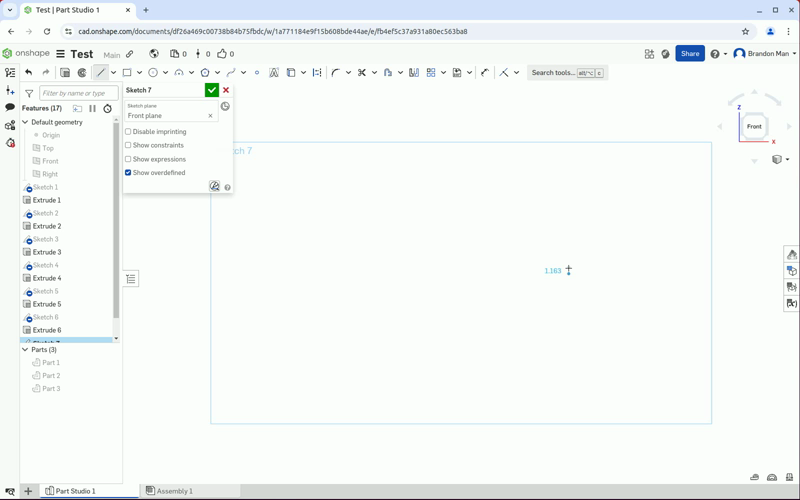
scroll(6)
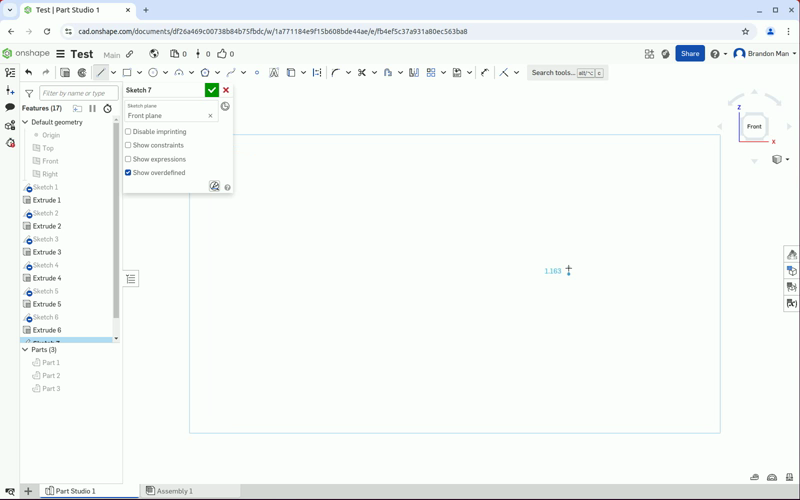
scroll(6)
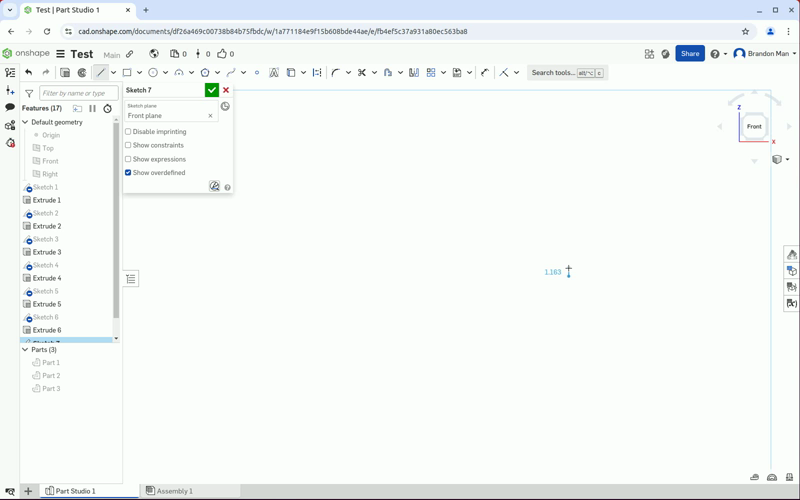
scroll(6)
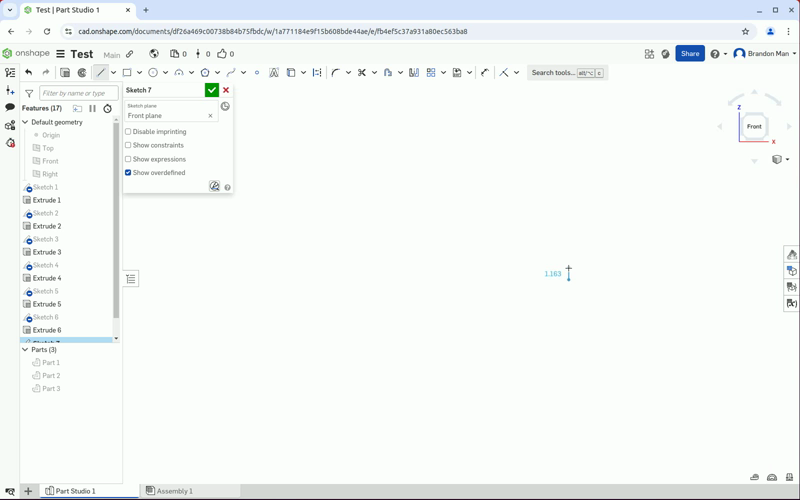
scroll(6)
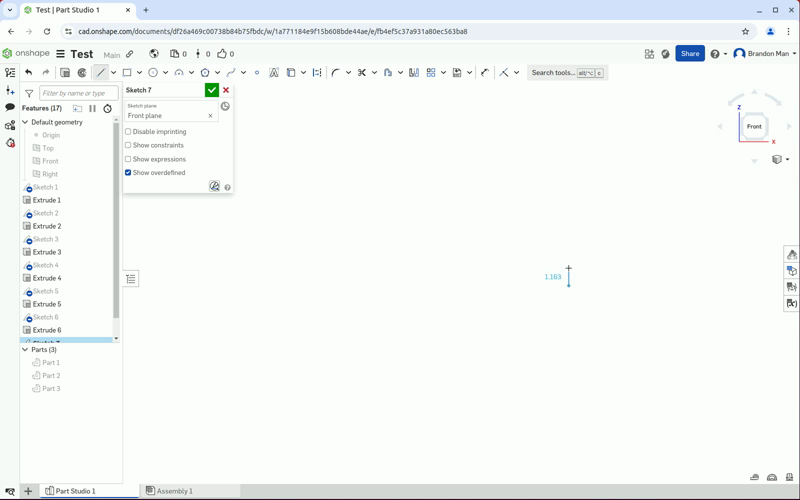
scroll(6)
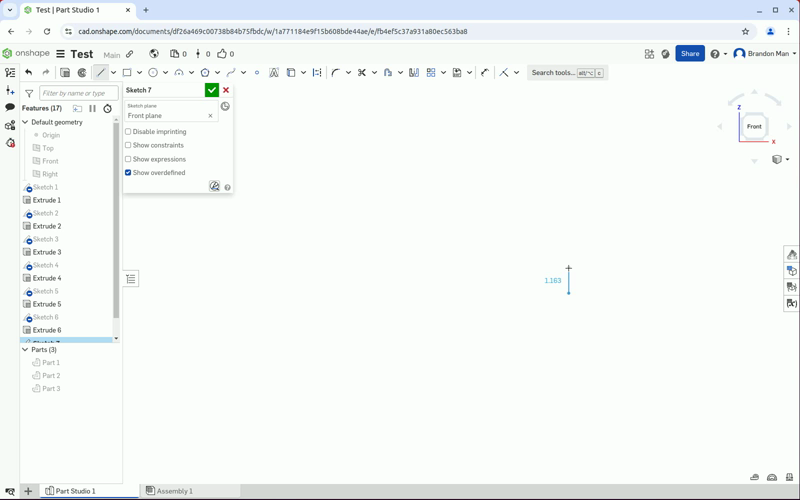
scroll(6)
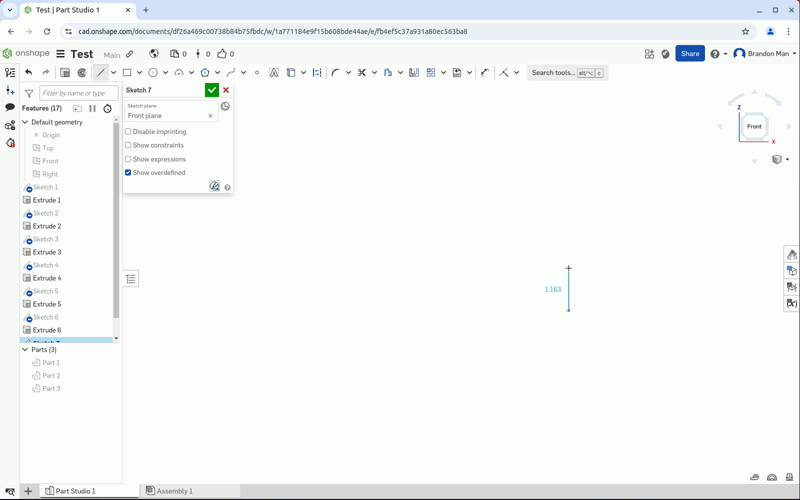
scroll(6)
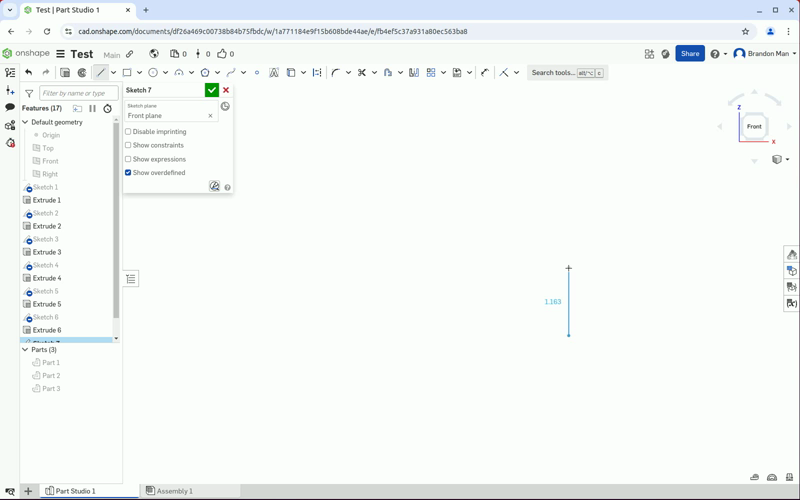
click(568, 267)
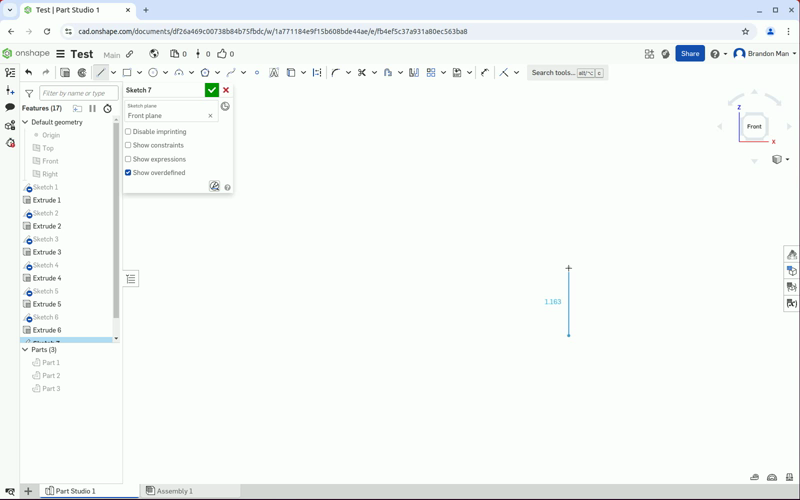
scroll(-6)
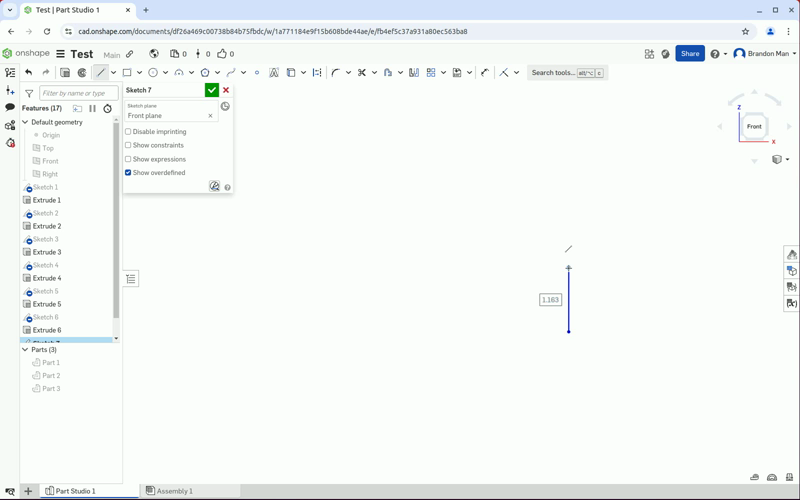
scroll(-6)
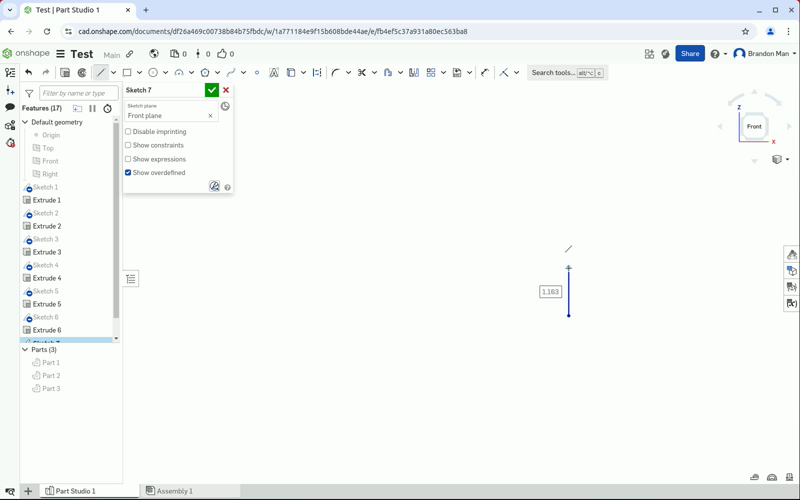
scroll(-6)
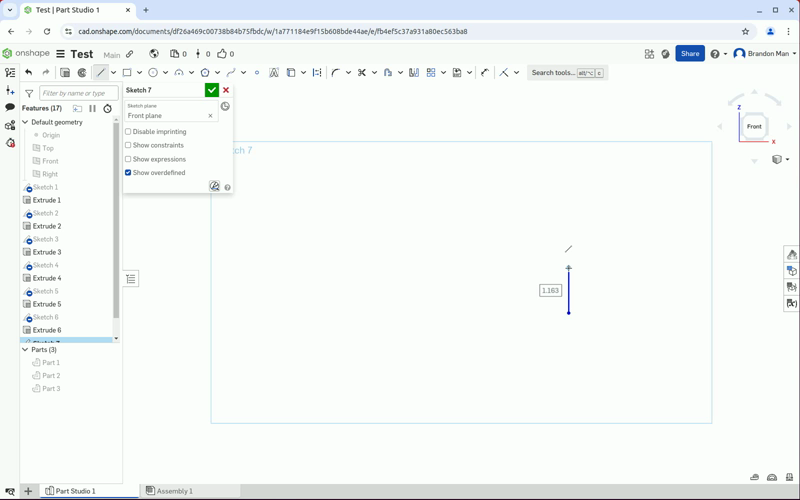
scroll(-6)
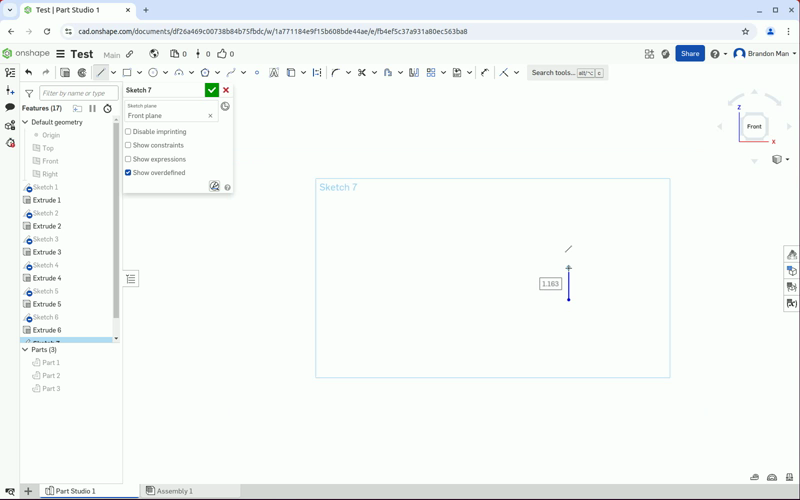
scroll(-6)
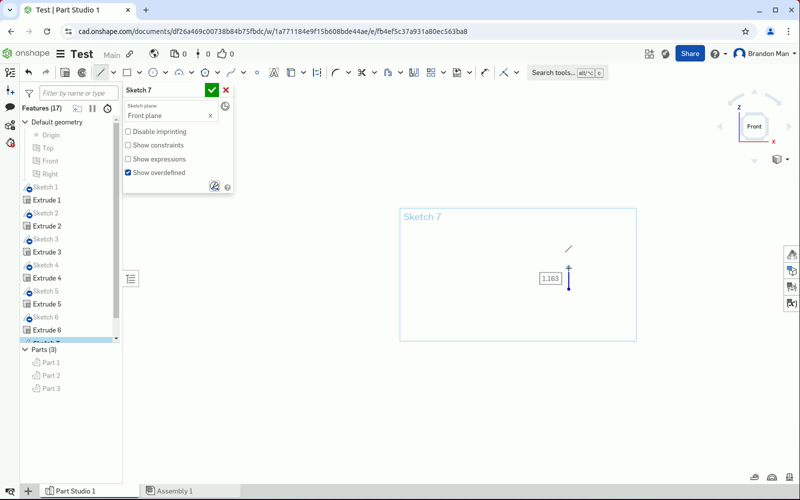
scroll(-6)
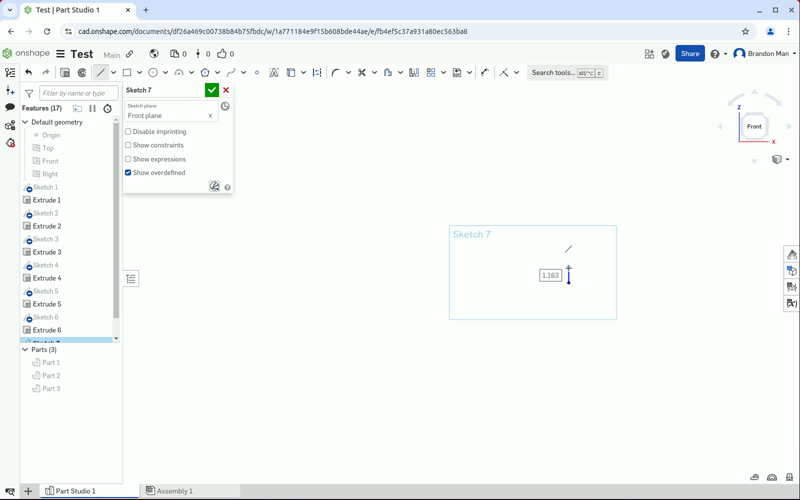
scroll(-6)
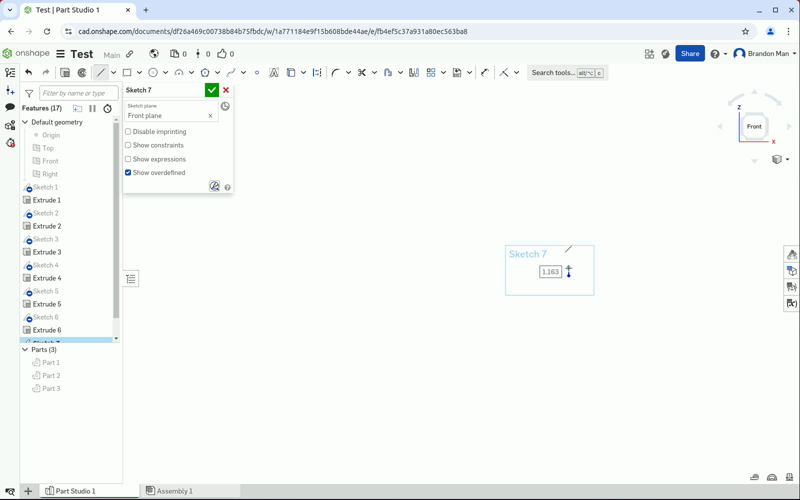
key_up(shift)
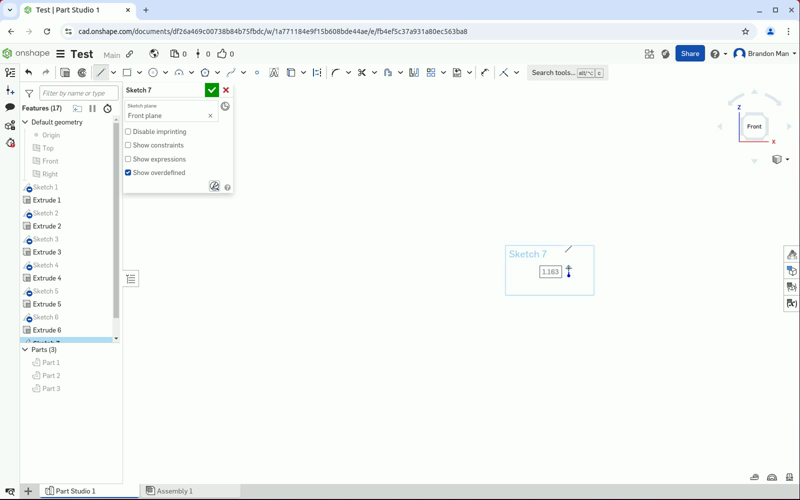
key(esc)
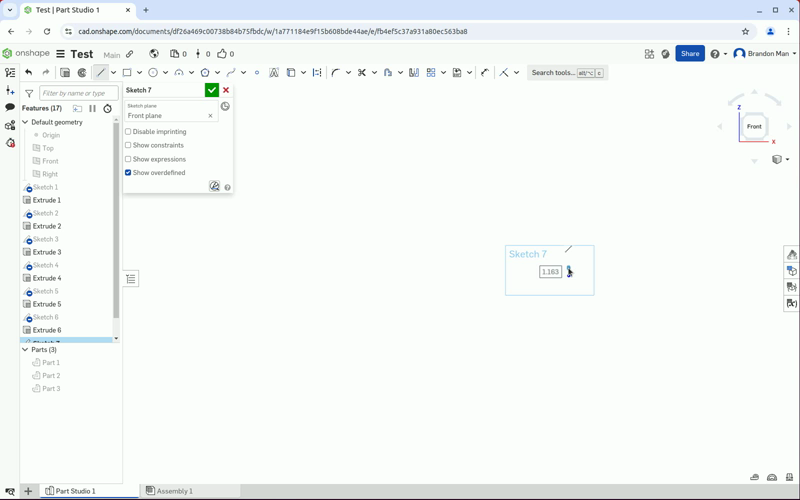
key(a)
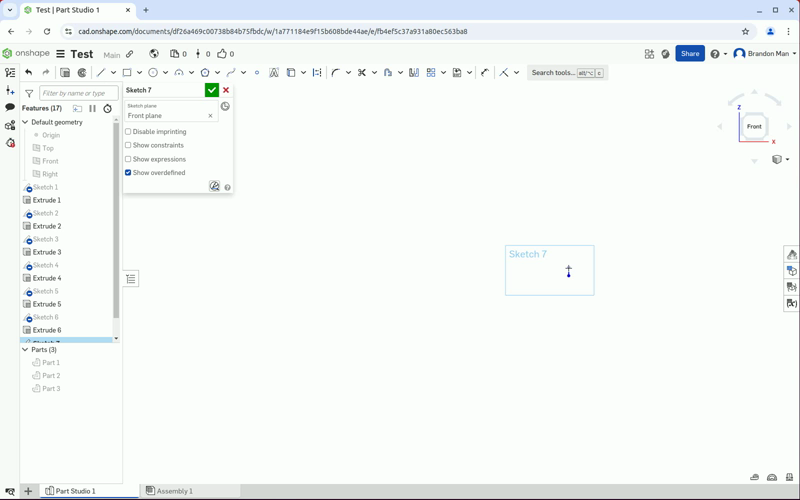
mouse_move(568, 267)
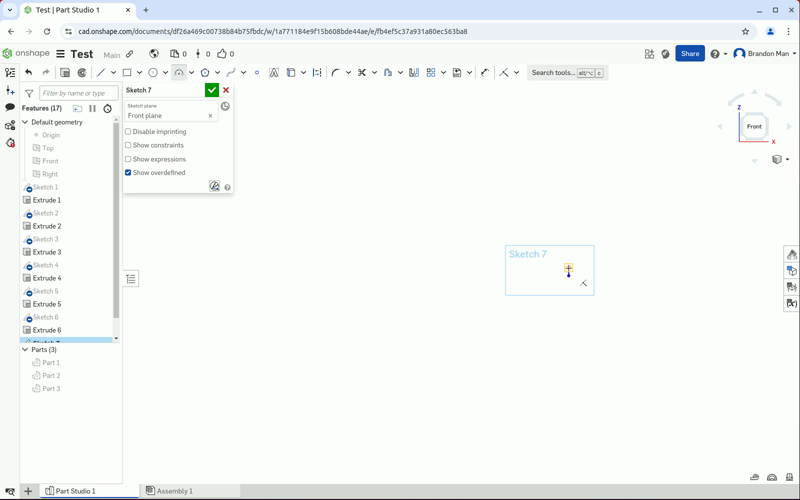
click(568, 267)
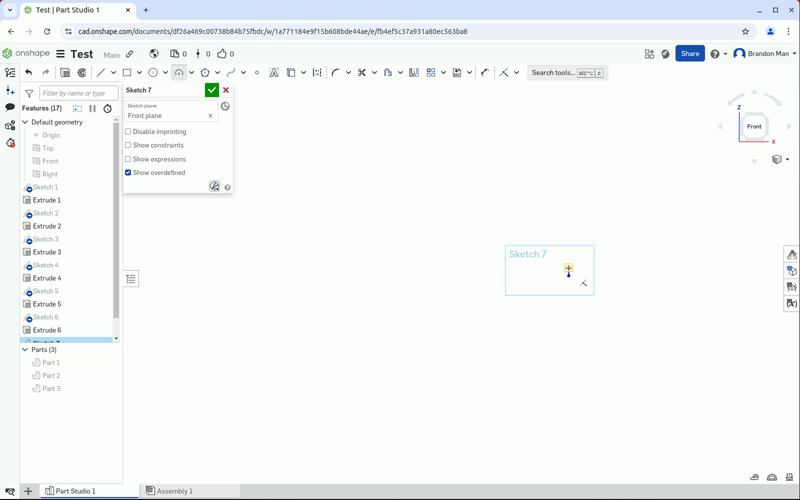
mouse_move(568, 273)
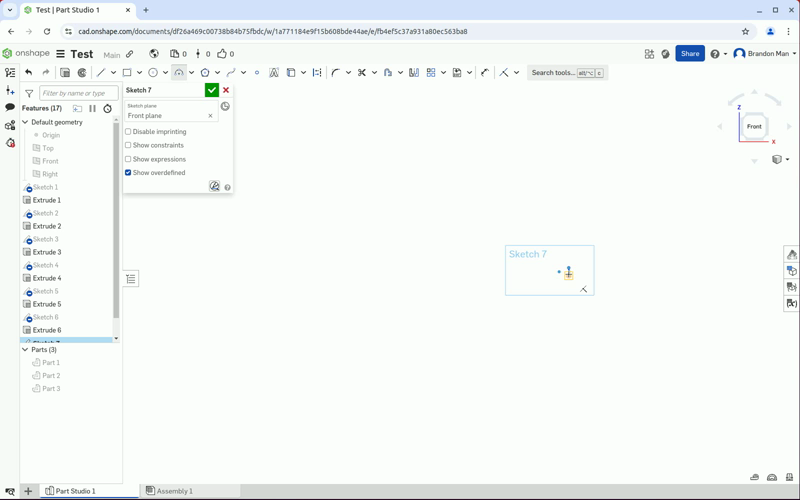
scroll(6)
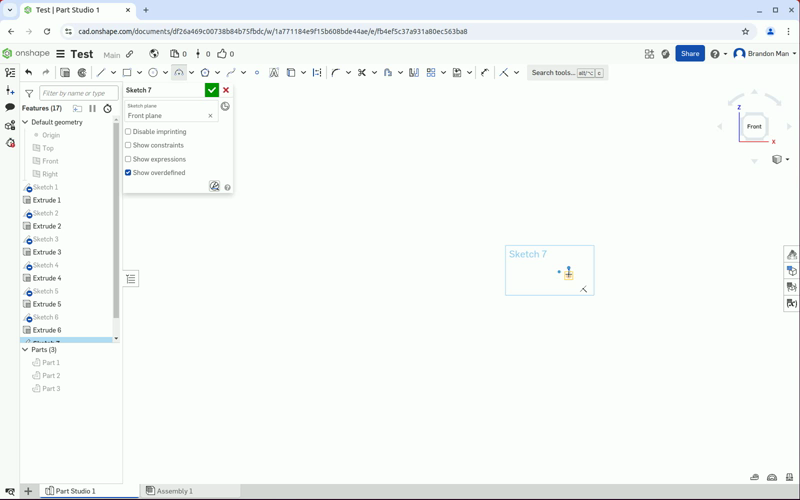
scroll(6)
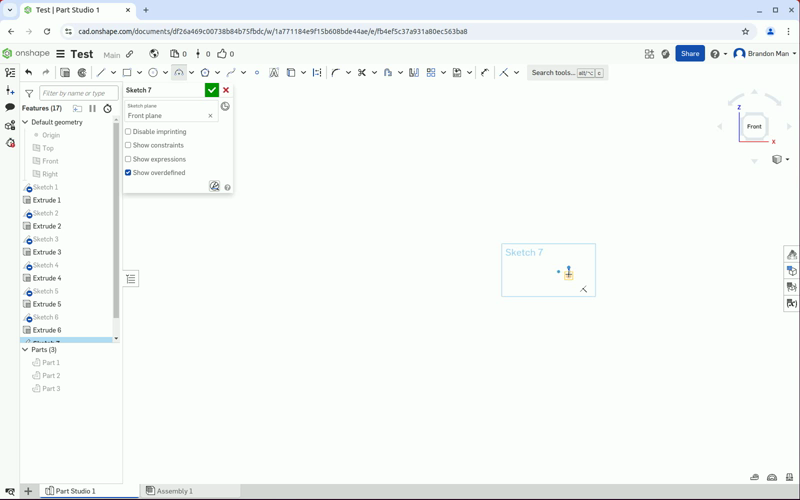
scroll(6)
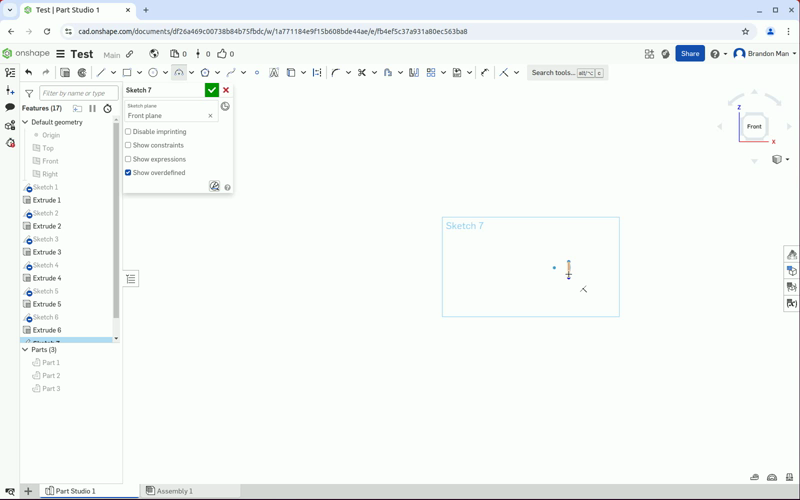
scroll(6)
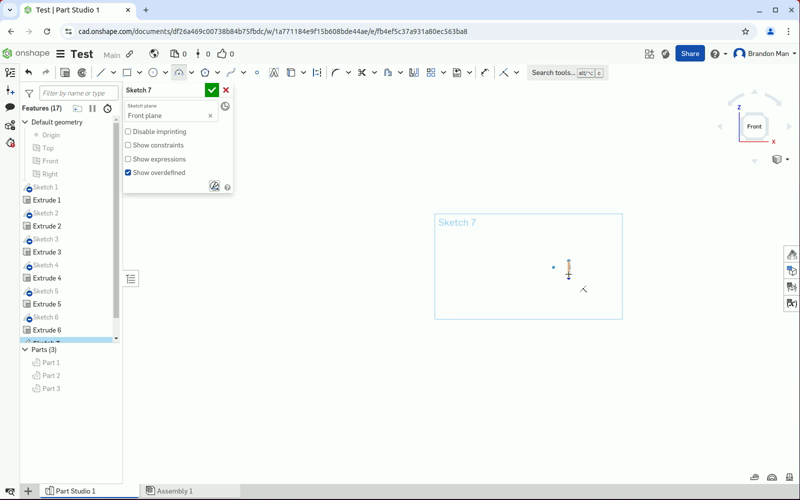
scroll(6)
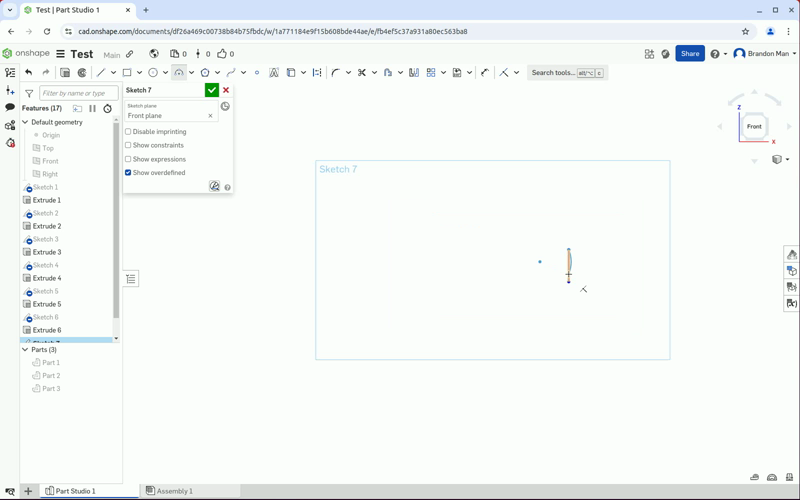
scroll(6)
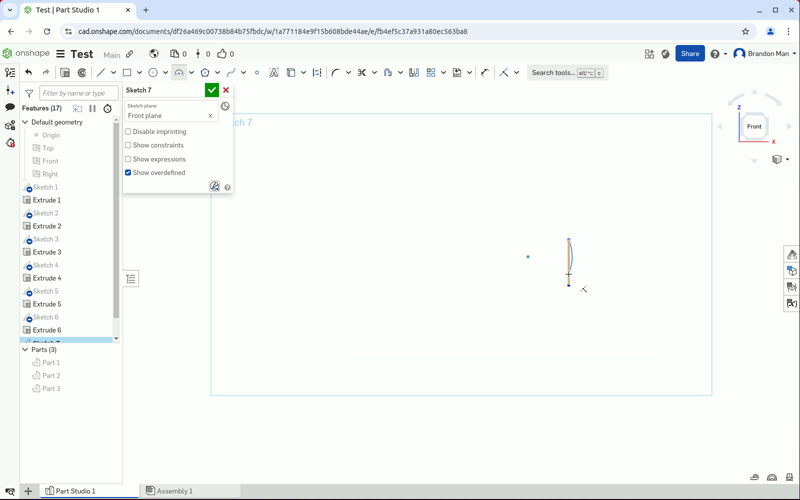
scroll(6)
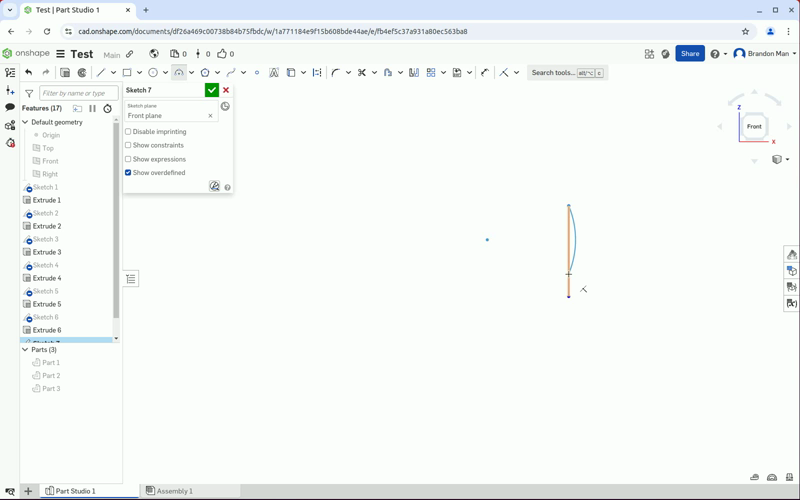
click(568, 273)
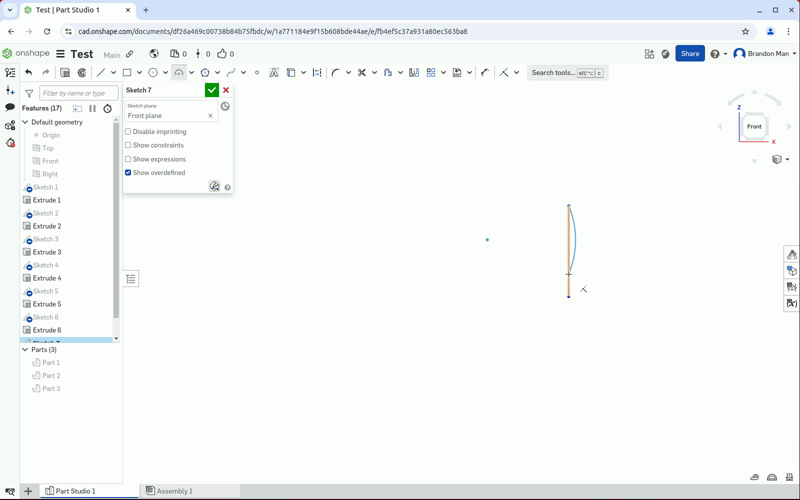
scroll(-6)
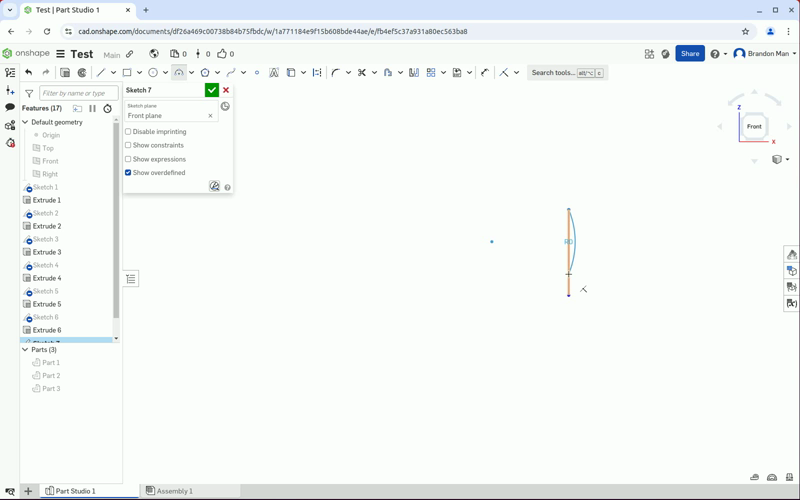
scroll(-6)
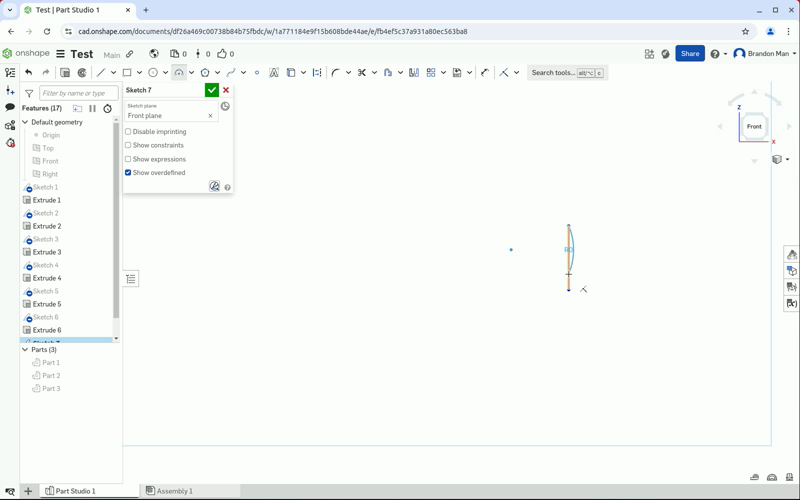
scroll(-6)
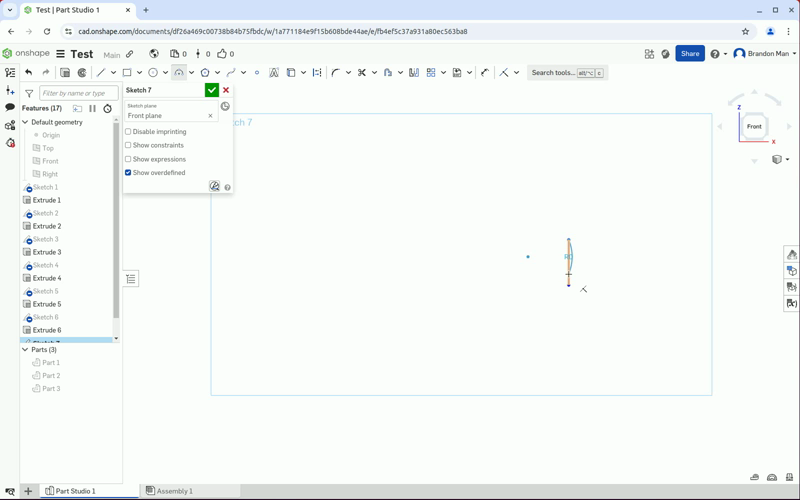
scroll(-6)
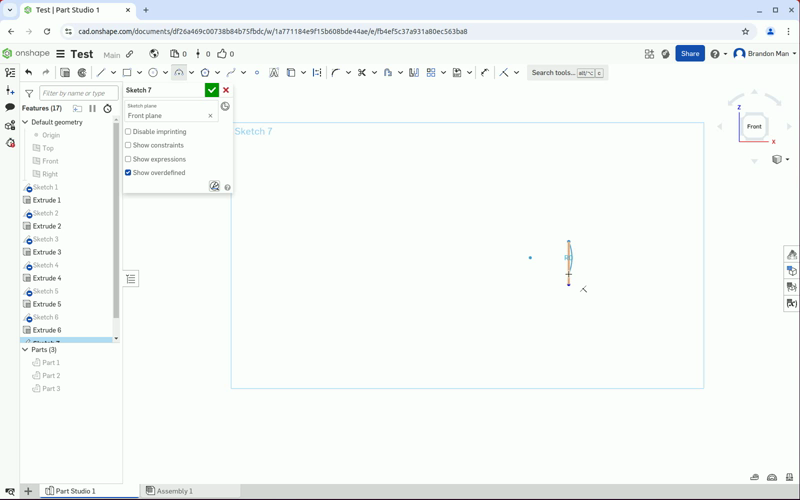
scroll(-6)
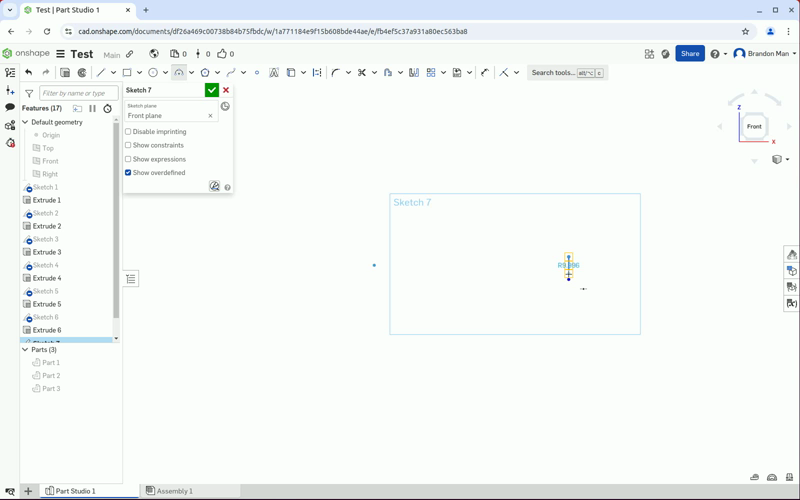
scroll(-6)
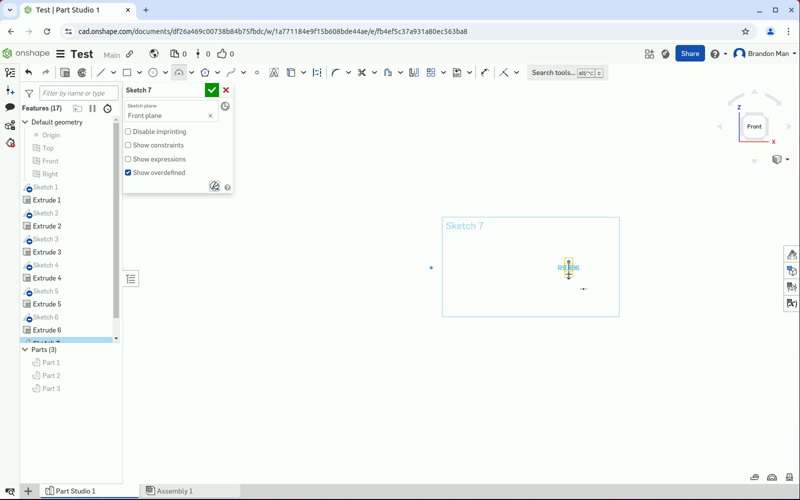
scroll(-6)
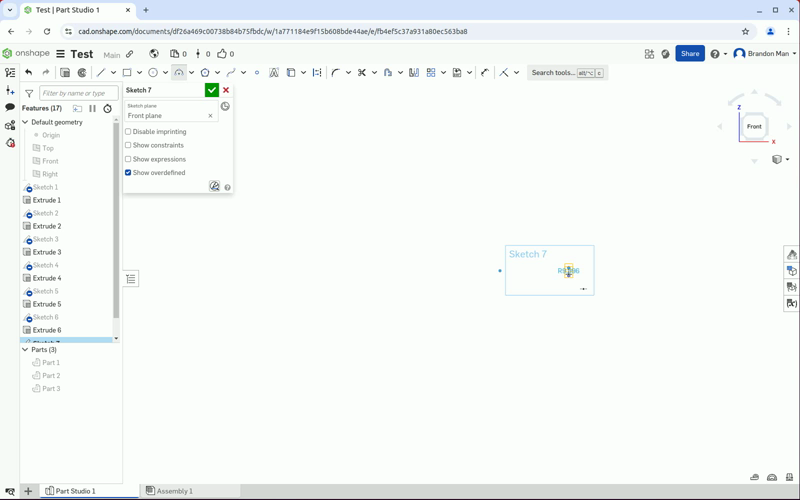
key_down(shift)
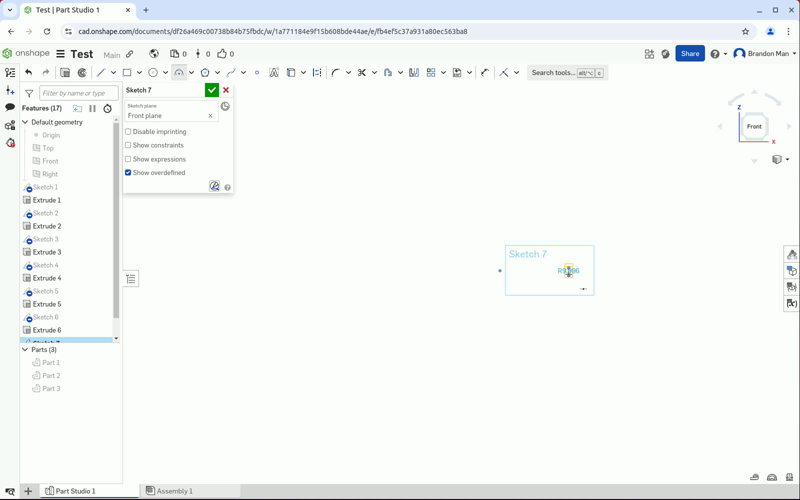
mouse_move(565, 270)
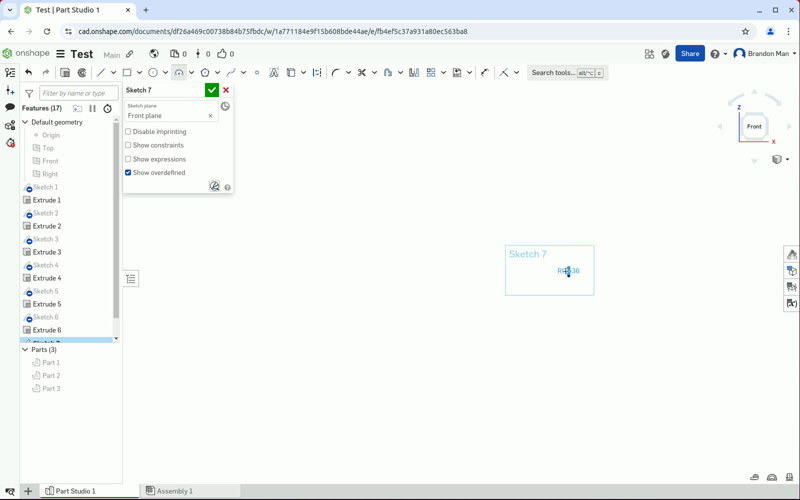
scroll(6)
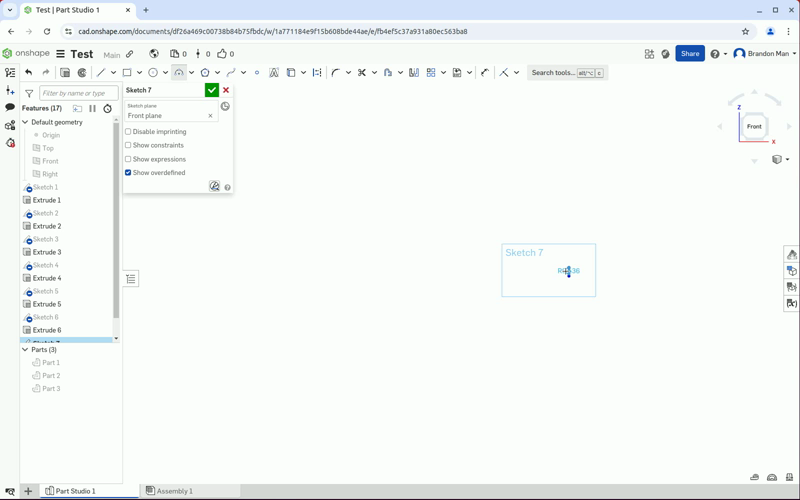
scroll(6)
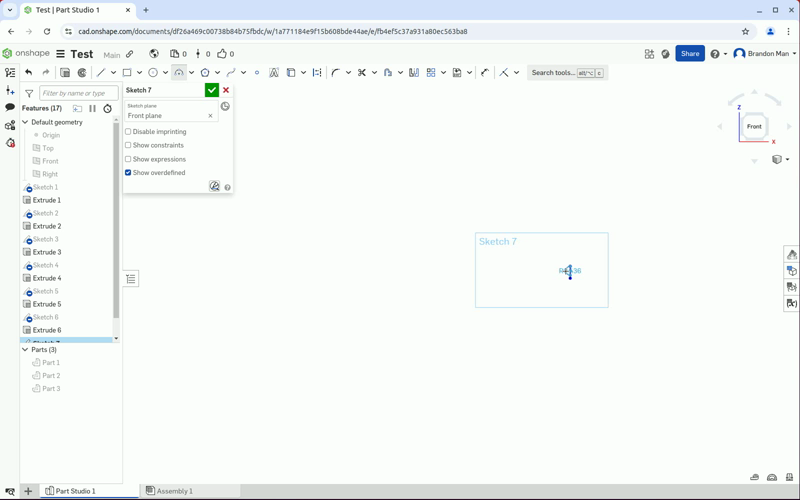
scroll(6)
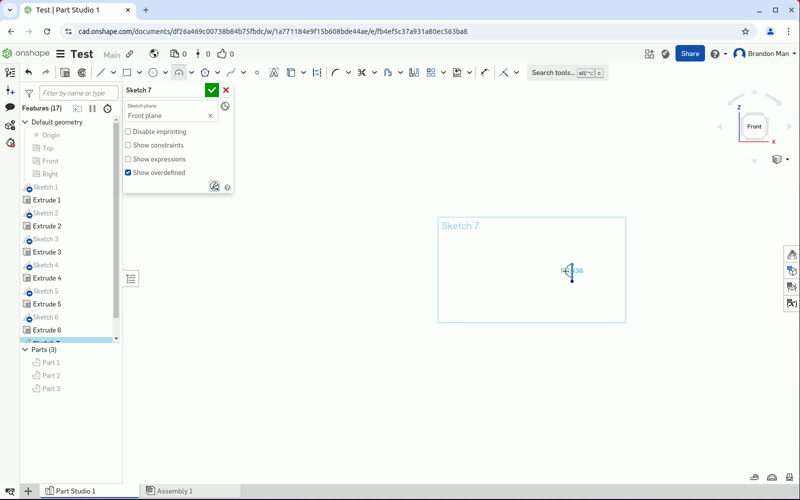
scroll(6)
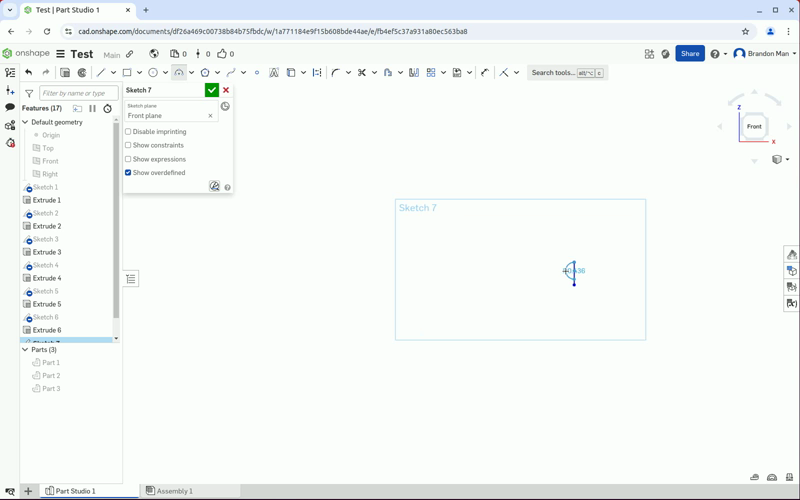
scroll(6)
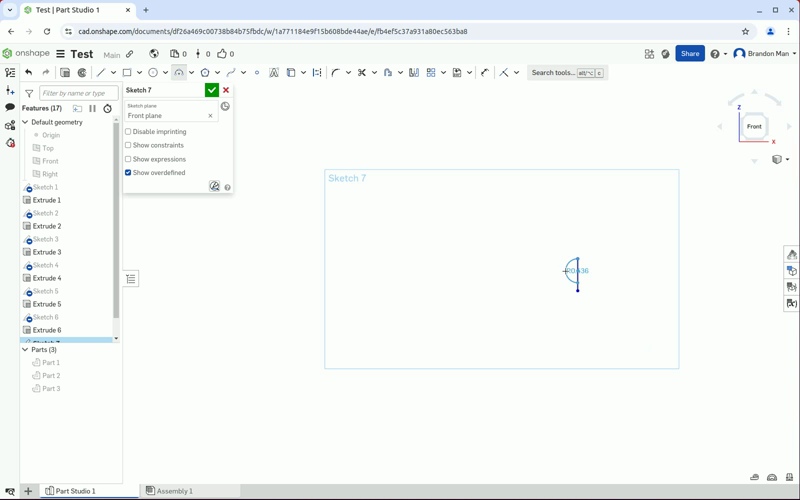
scroll(6)
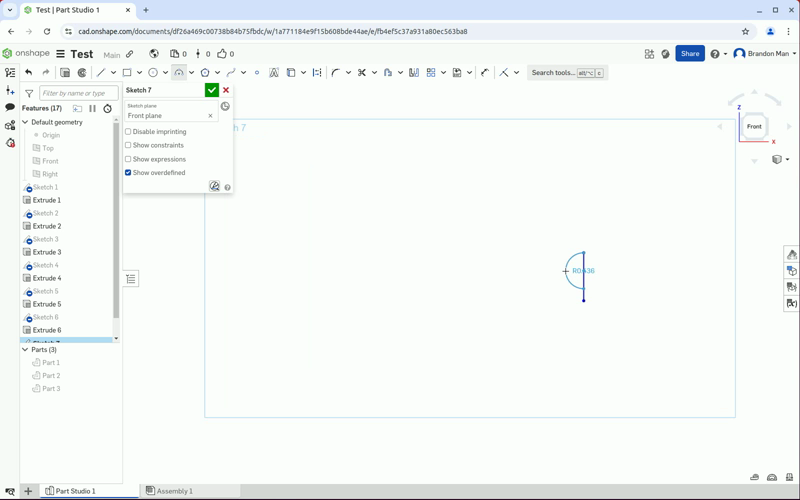
scroll(6)
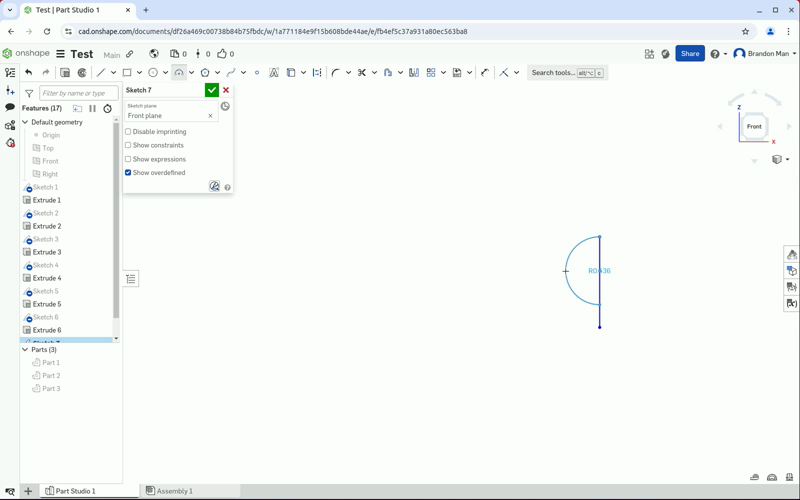
click(565, 270)
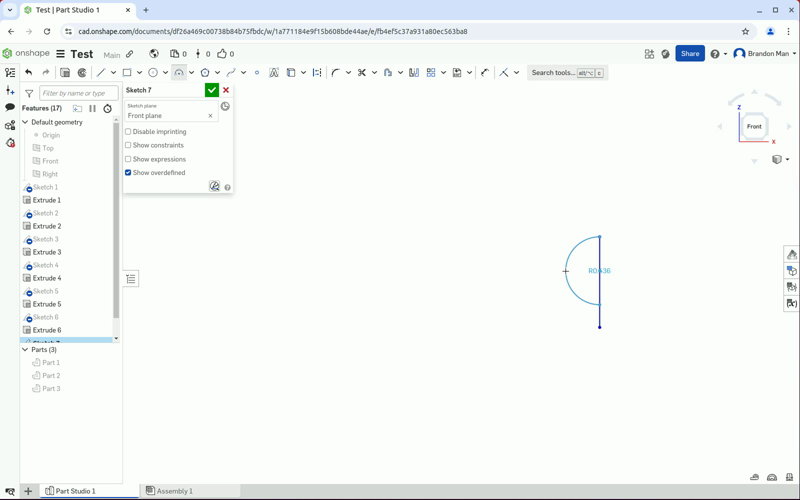
scroll(-6)
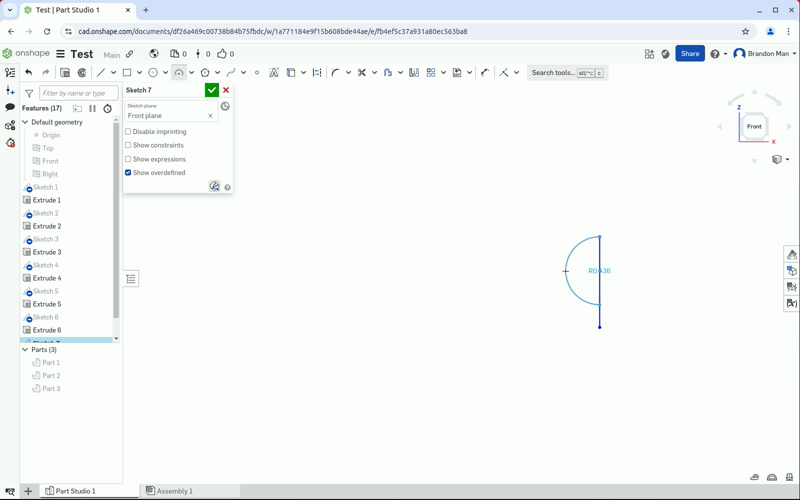
scroll(-6)
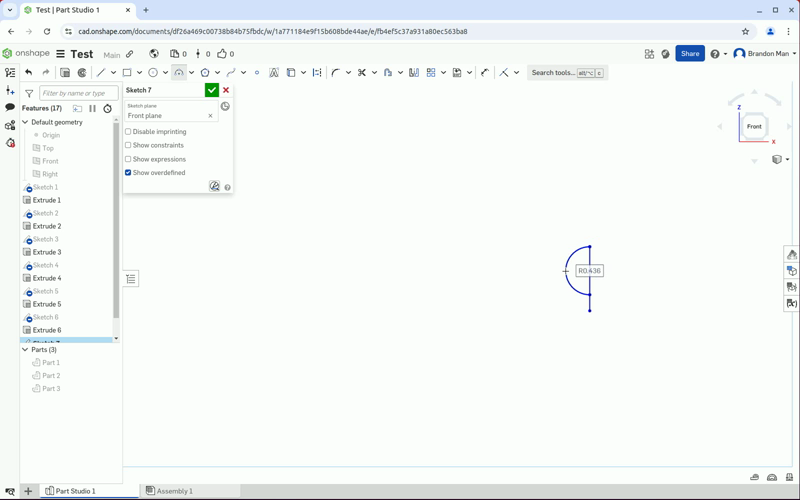
scroll(-6)
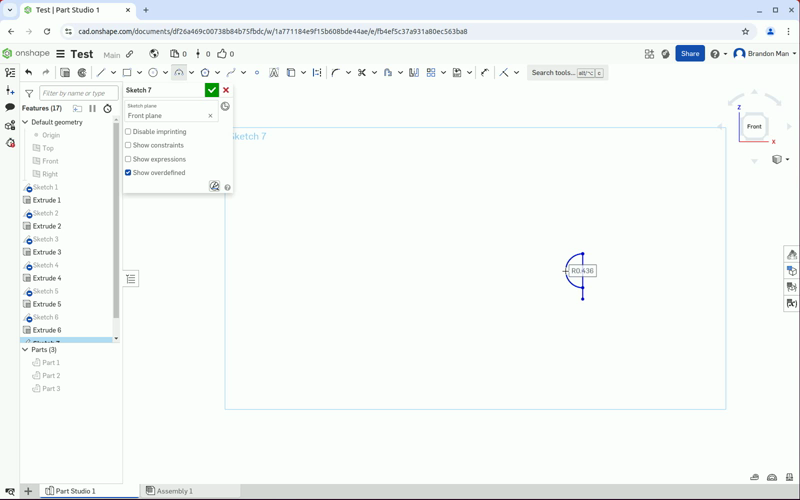
scroll(-6)
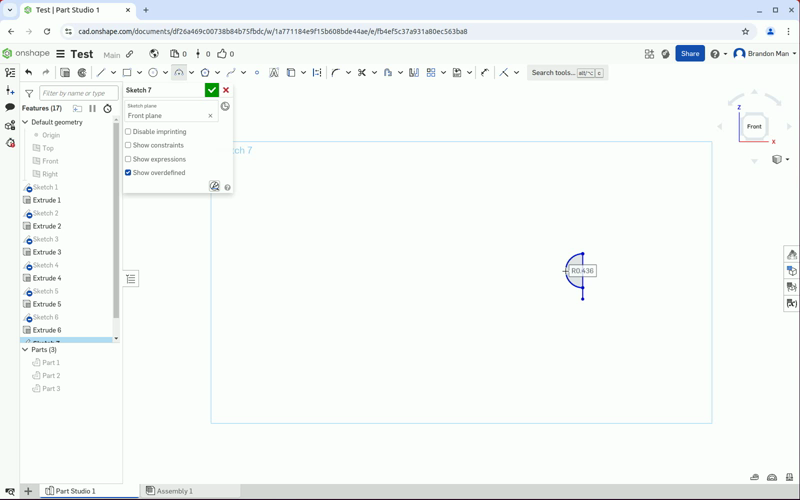
scroll(-6)
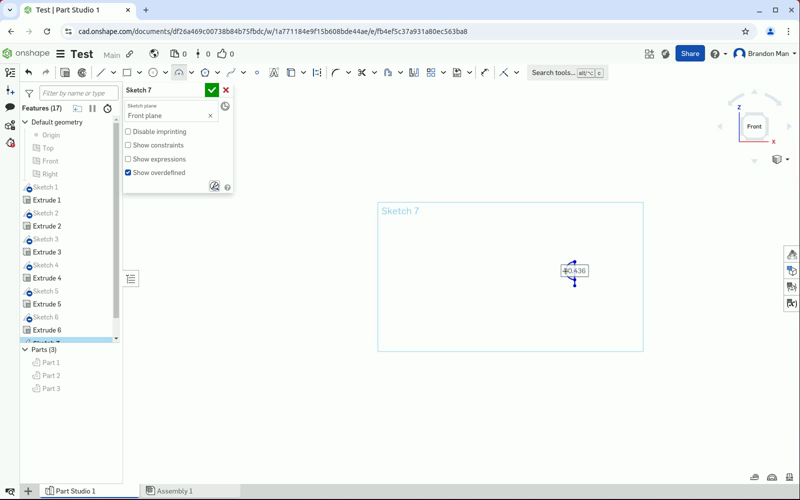
scroll(-6)
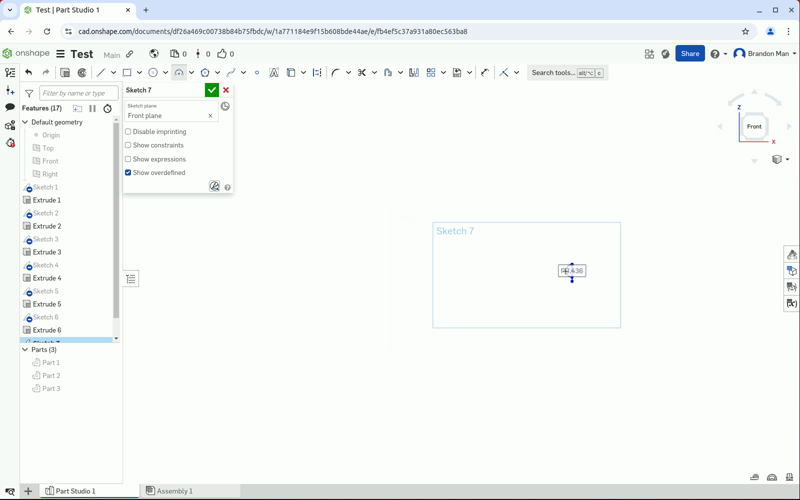
scroll(-6)
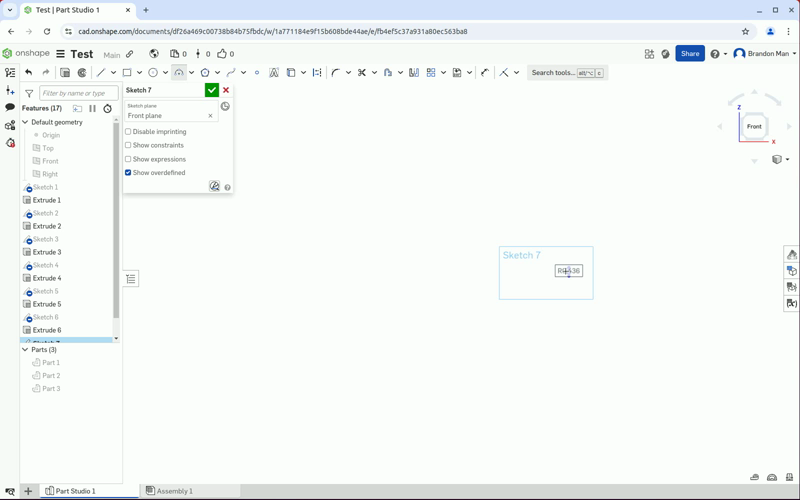
key_up(shift)
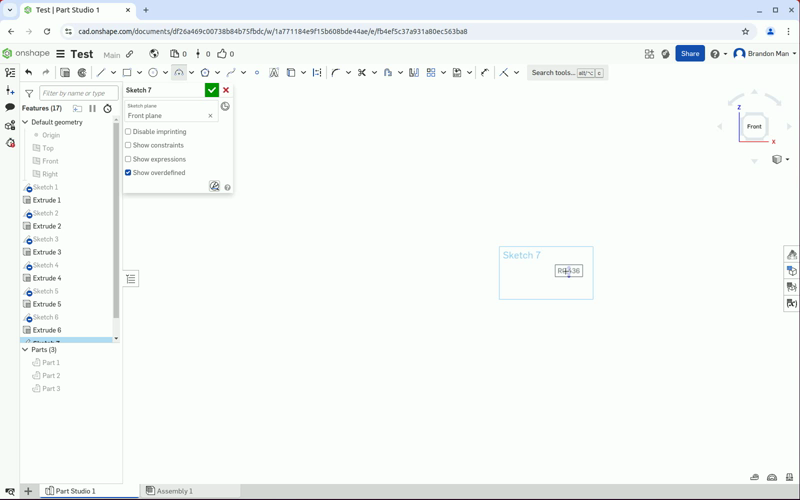
key(esc)
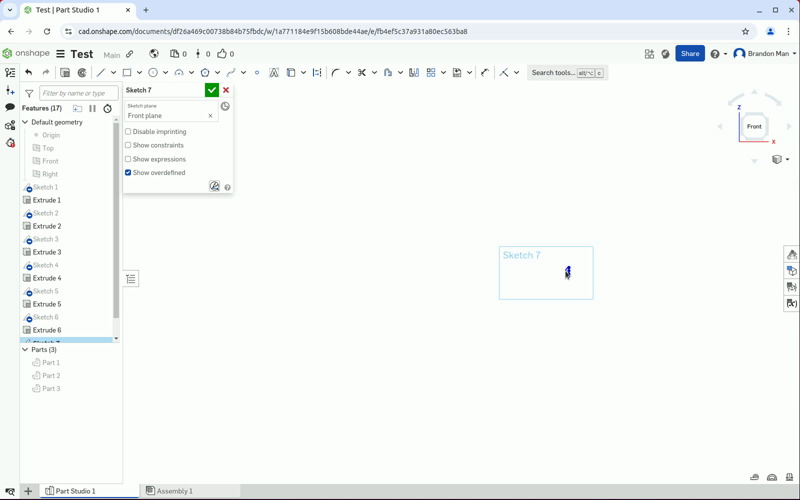
mouse_move(567, 272)
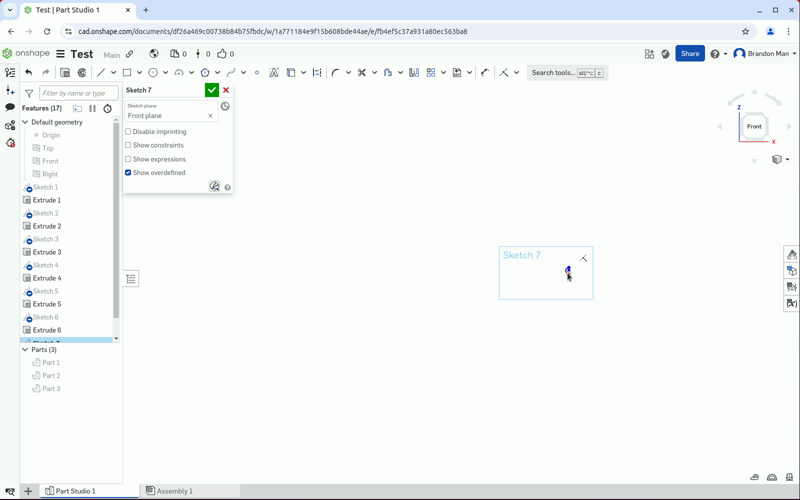
scroll(6)
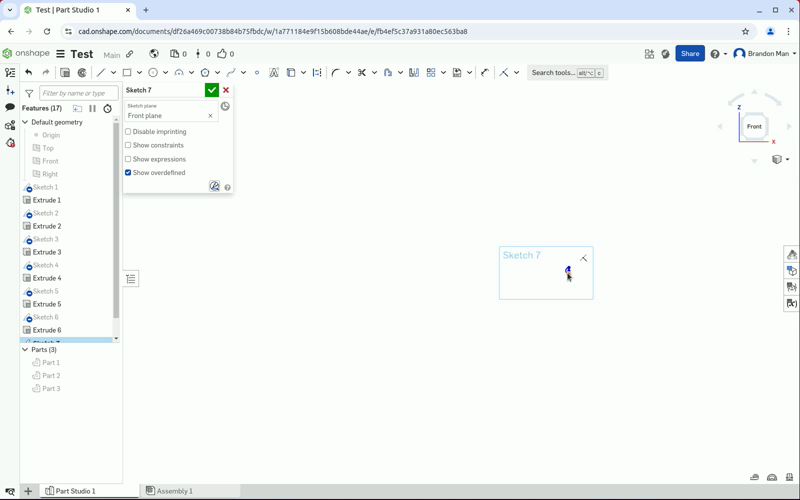
scroll(6)
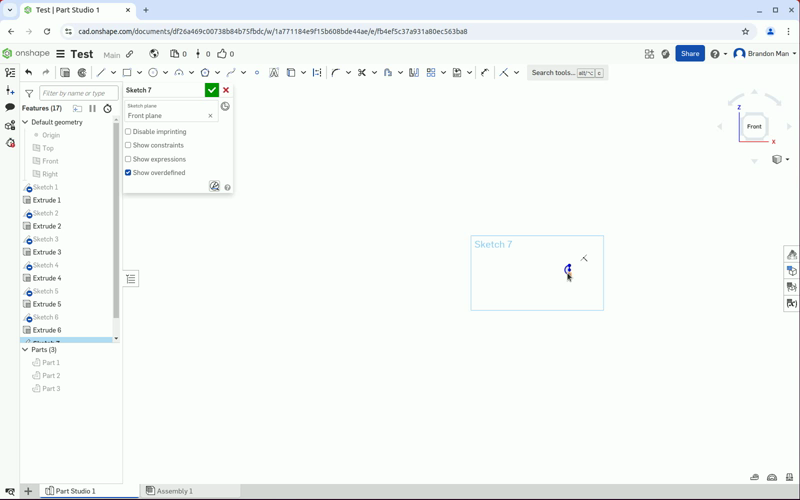
scroll(6)
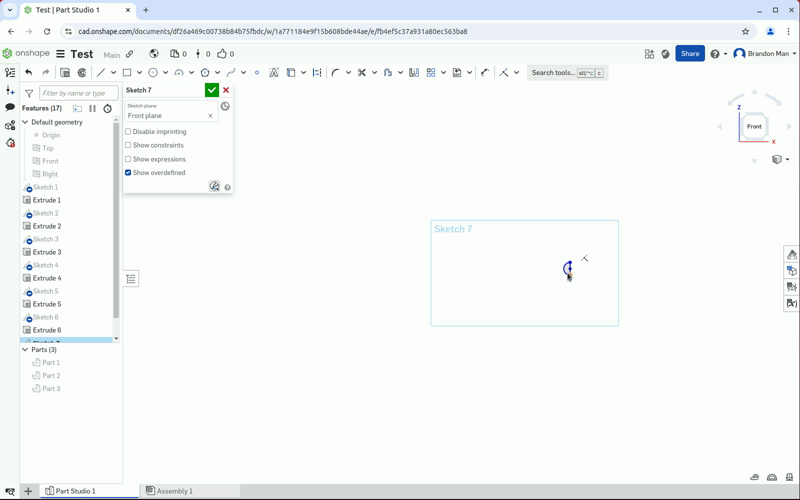
scroll(6)
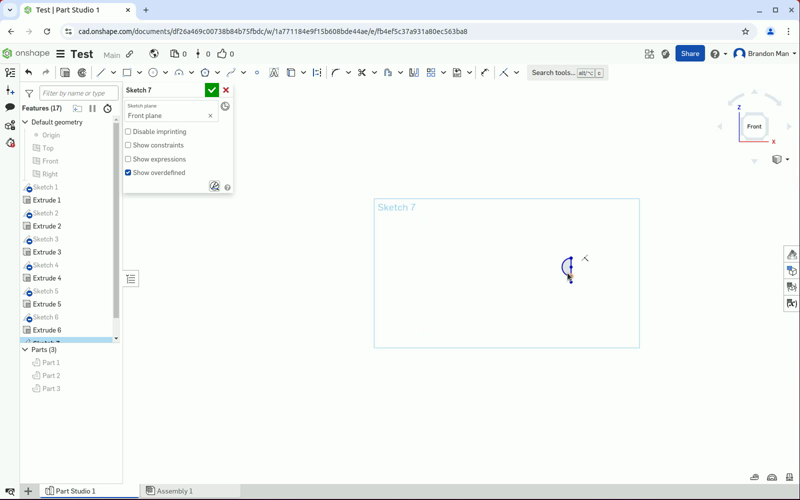
scroll(6)
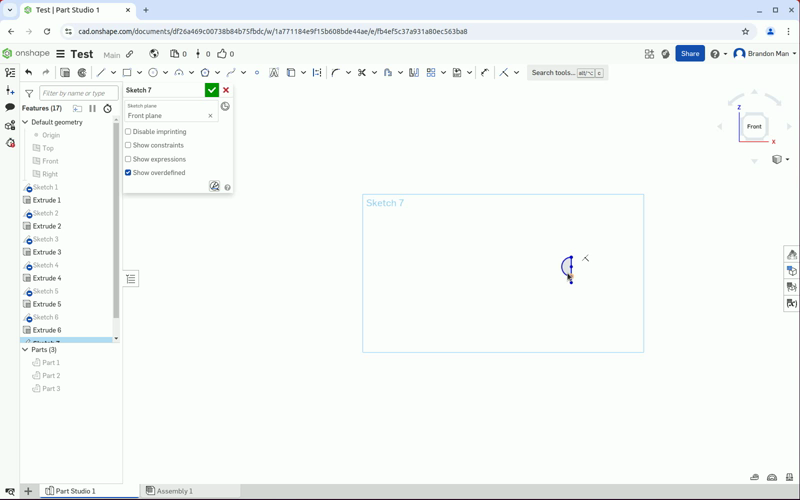
scroll(6)
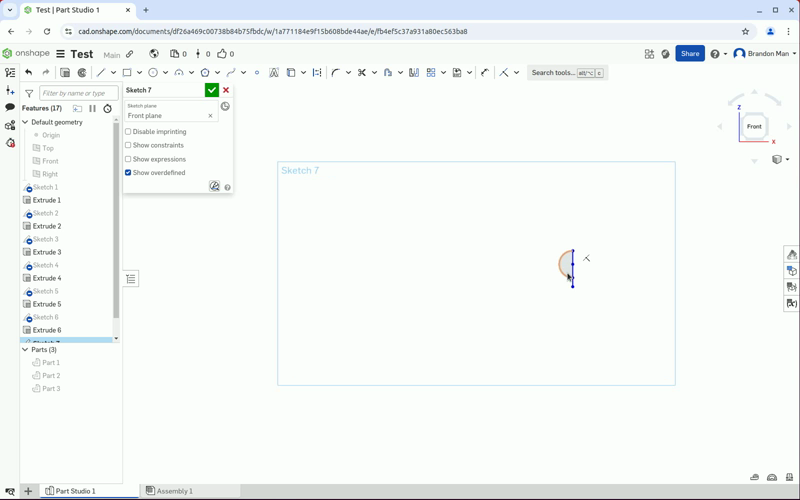
scroll(6)
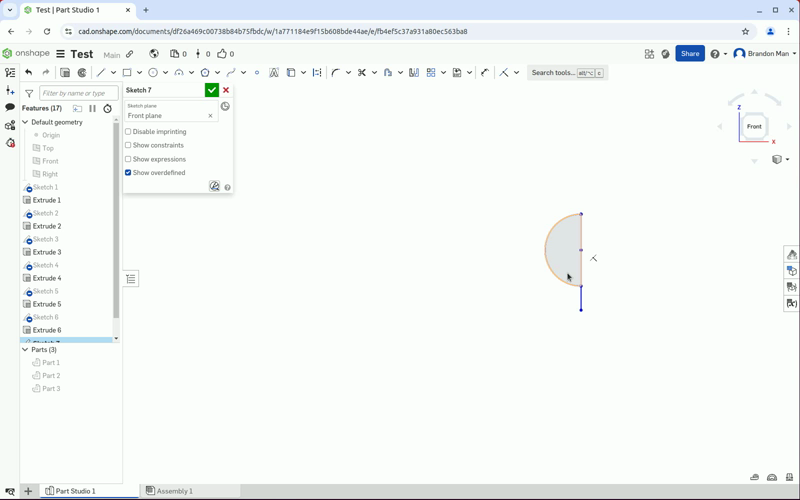
click(567, 272)
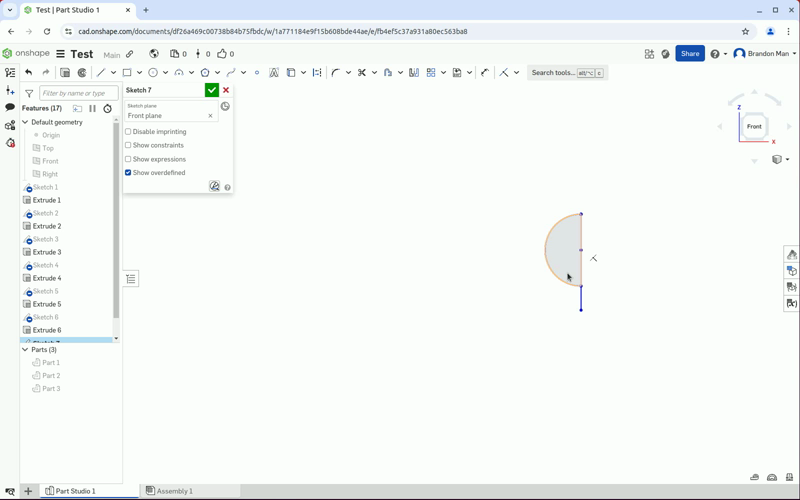
scroll(-6)
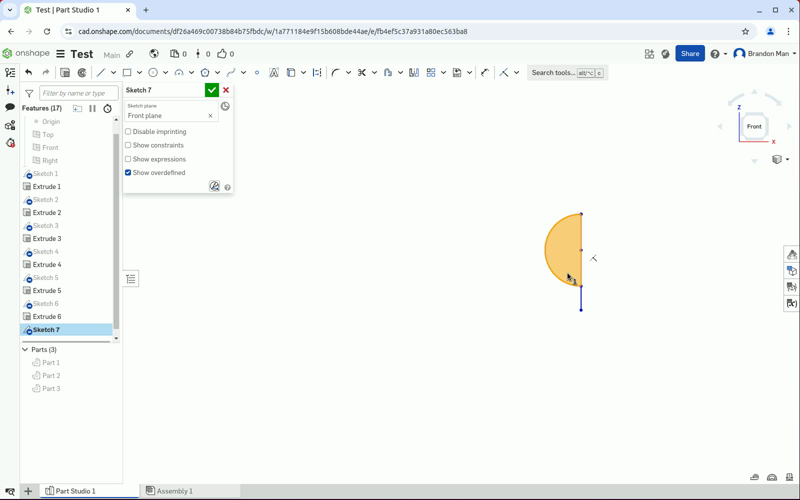
scroll(-6)
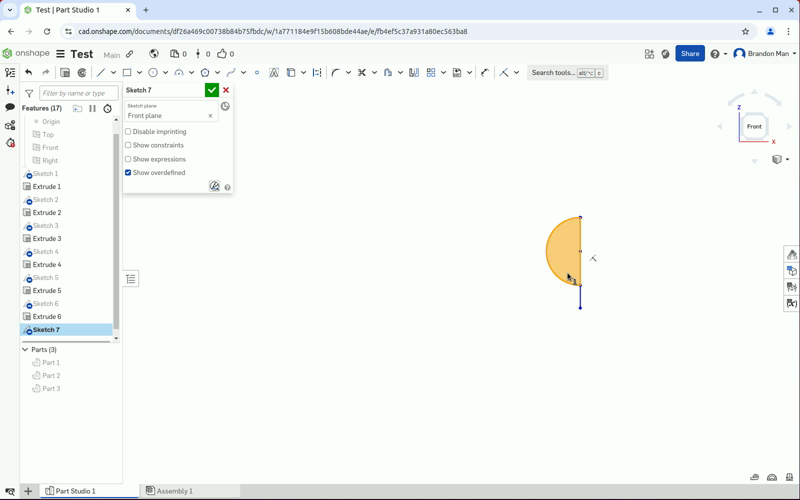
scroll(-6)
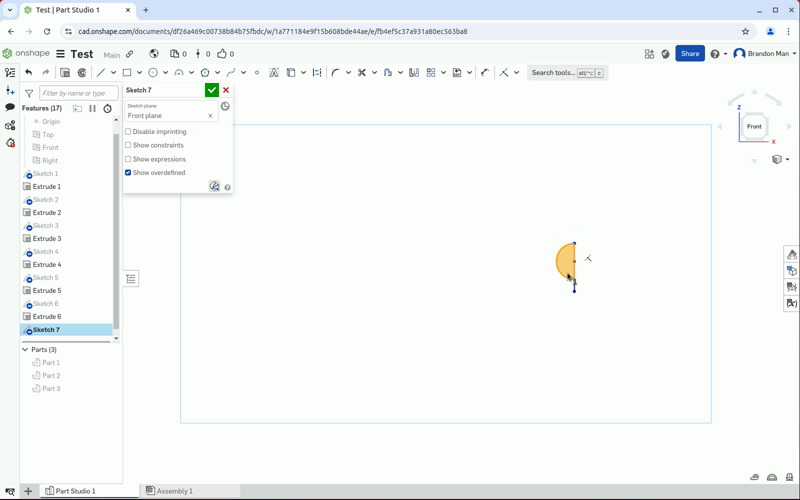
scroll(-6)
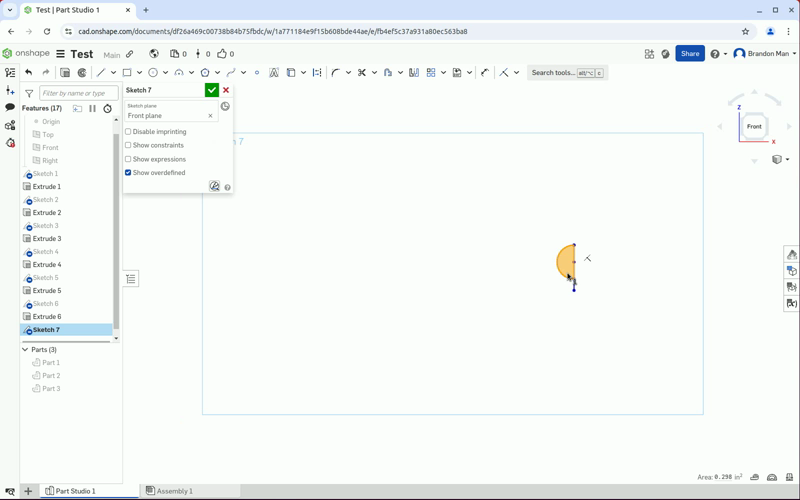
scroll(-6)
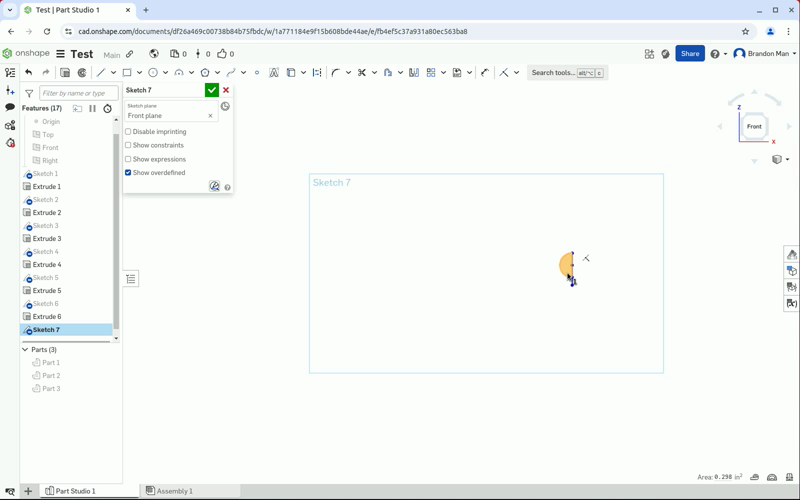
scroll(-6)
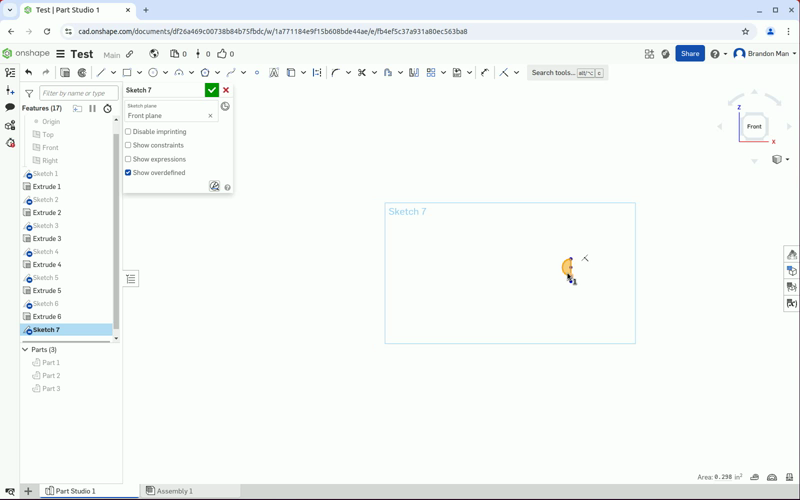
scroll(-6)
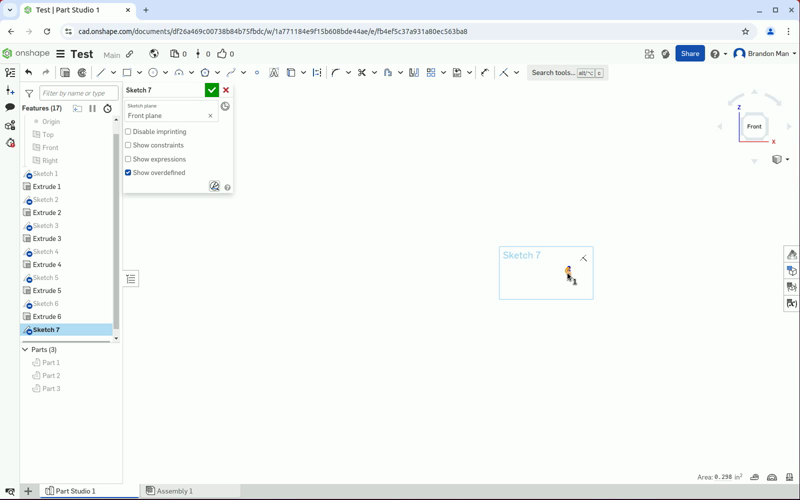
mouse_move(73, 352)
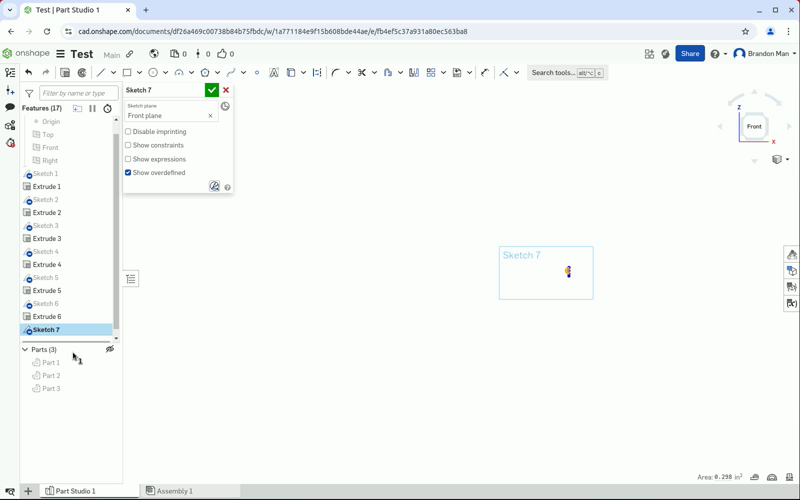
key(shift+y)
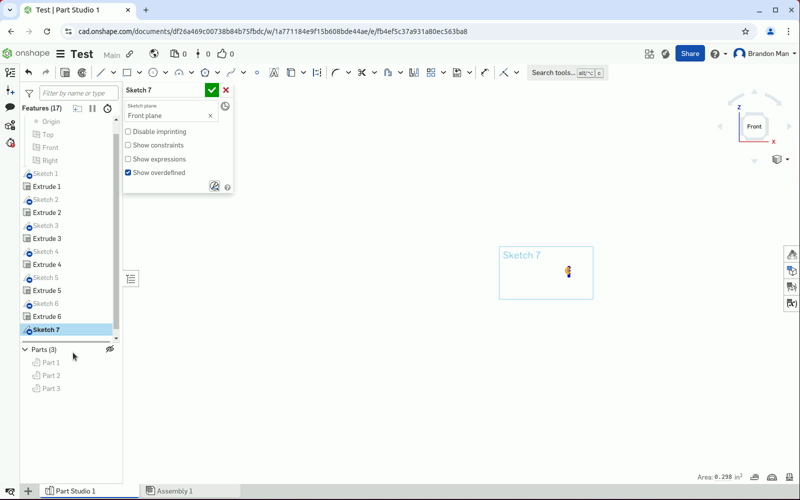
key(shift+e)
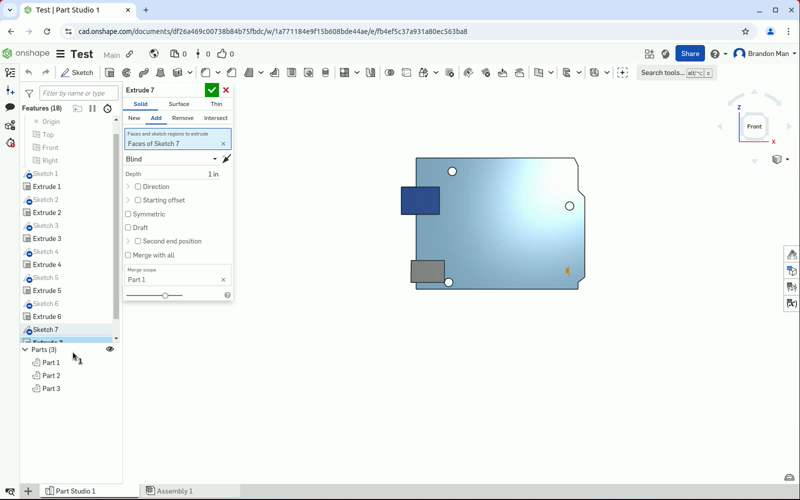
mouse_move(143, 106)
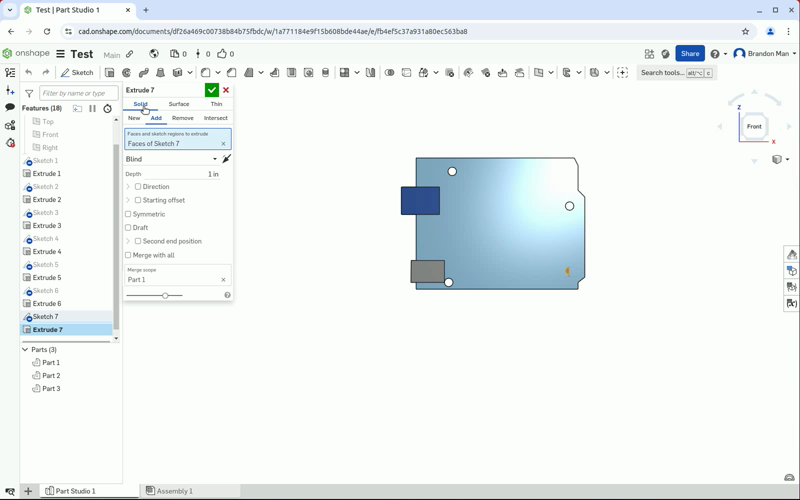
click(143, 106)
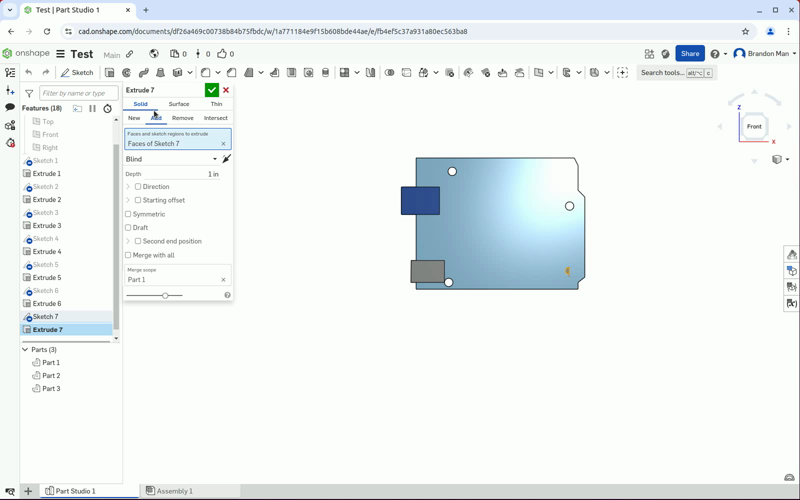
mouse_move(186, 120)
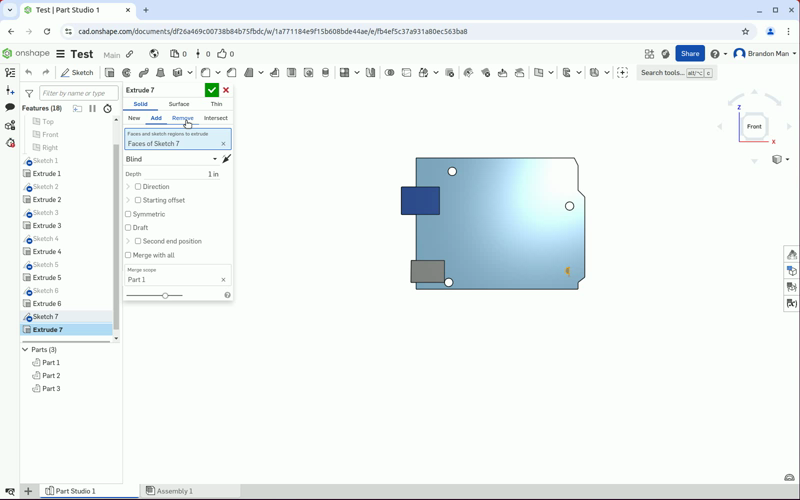
click(186, 120)
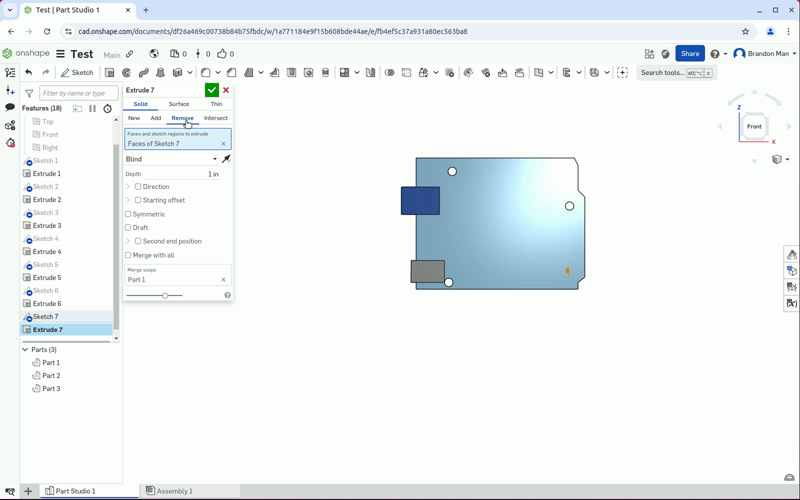
key(tab, 4)
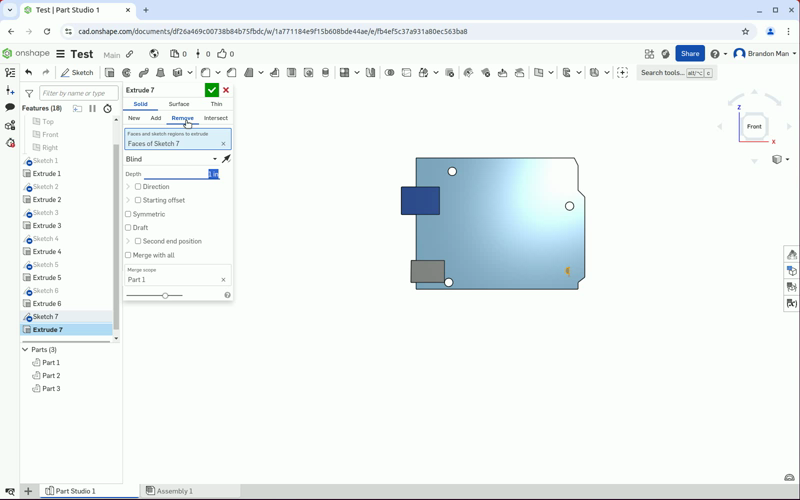
text(-8.666)
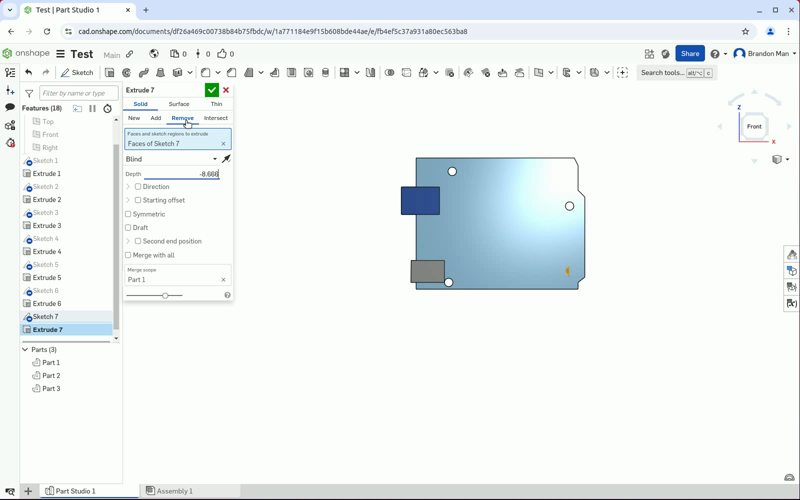
key(tab, 3)
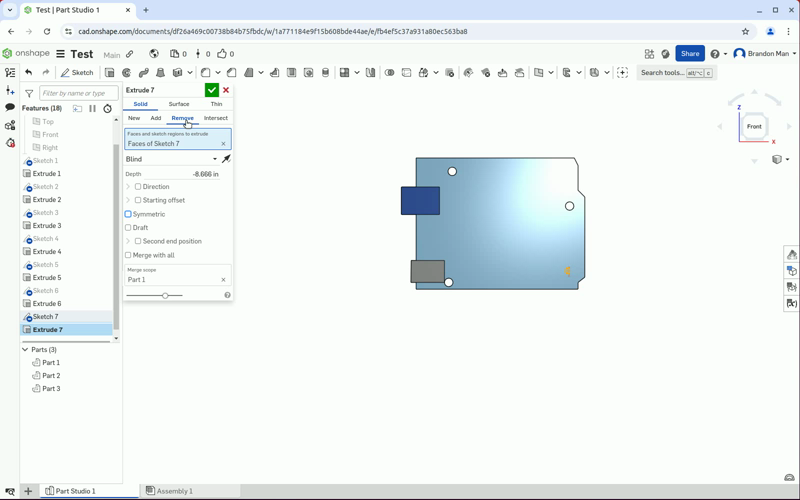
key(space)
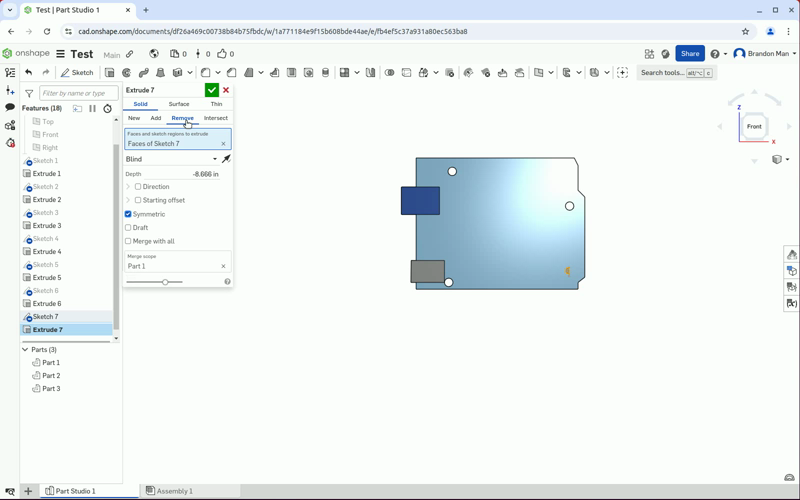
key(tab, 2)
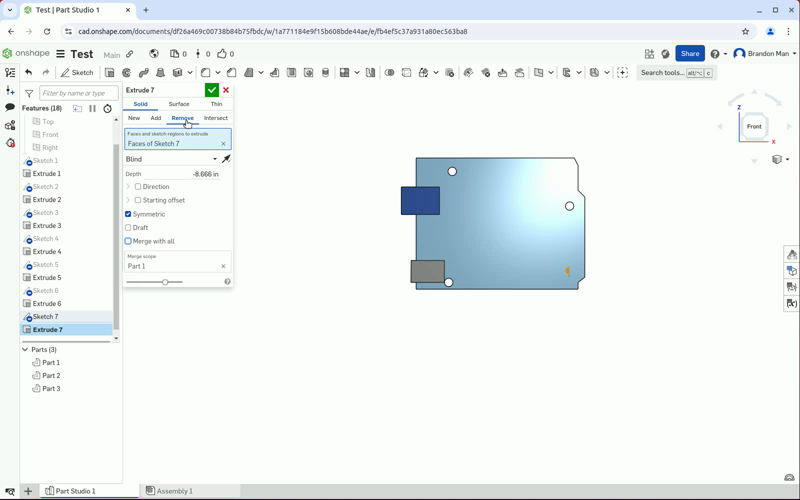
key(space)
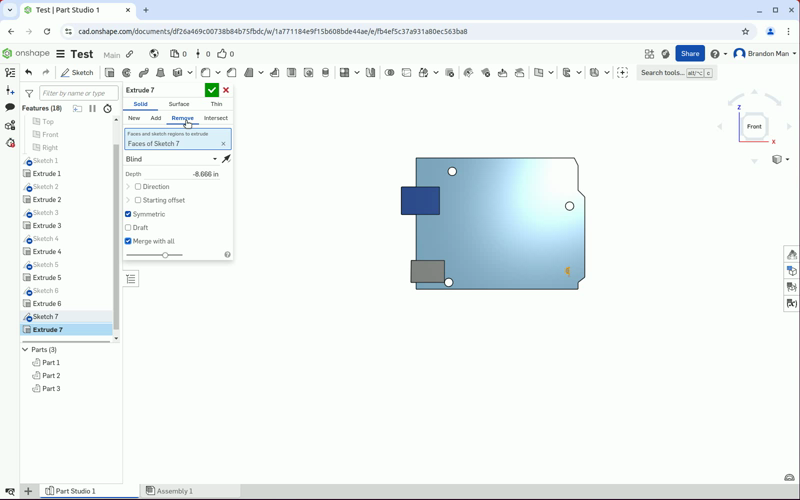
key(enter)
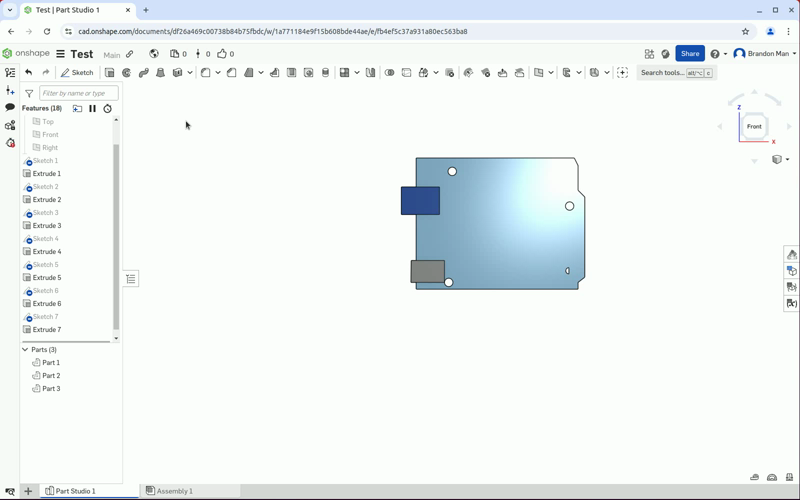
key(shift+h)
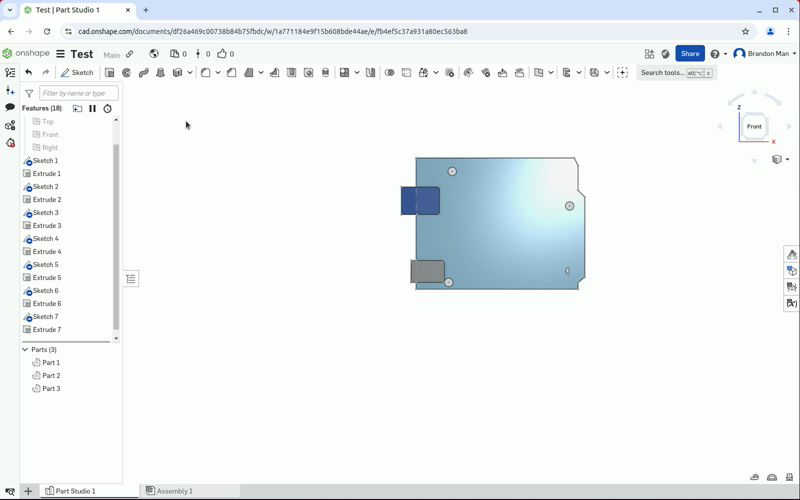
key(shift+h)
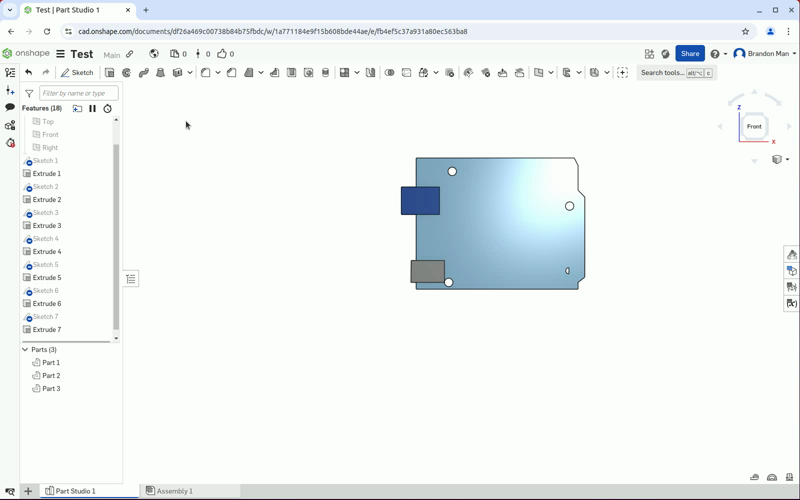
mouse_move(69, 163)
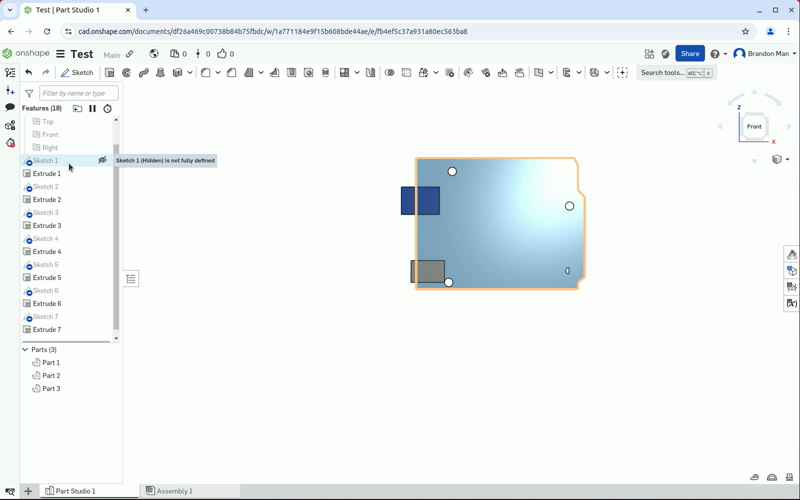
click(69, 163)
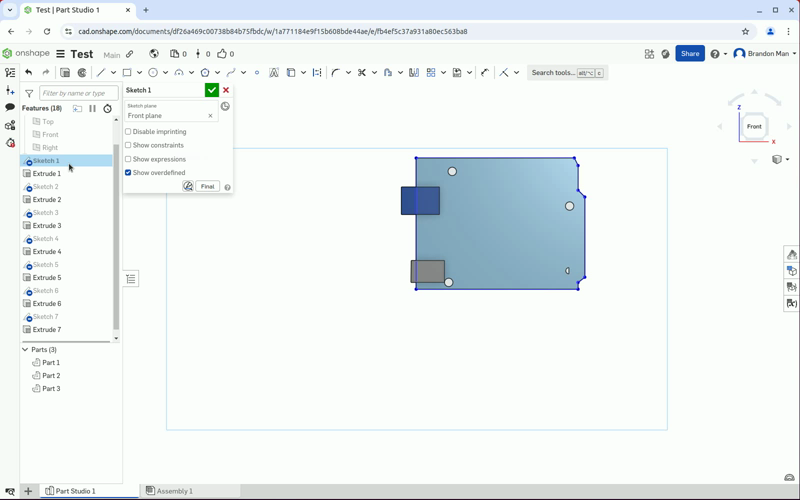
mouse_move(229, 92)
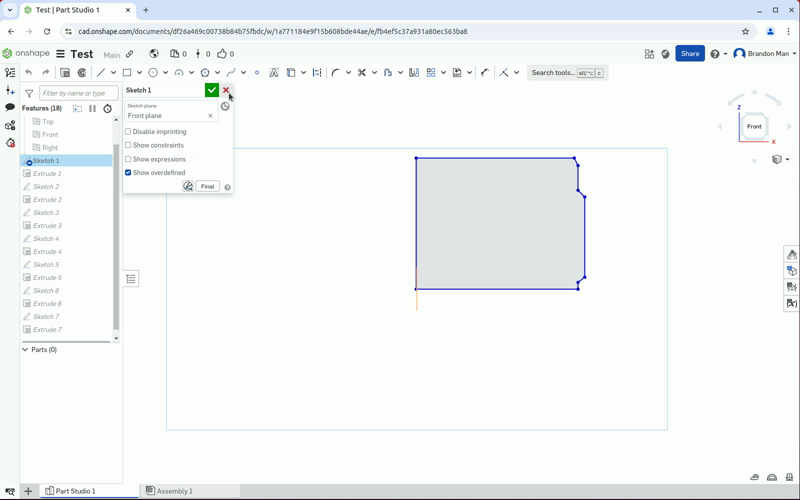
click(229, 92)
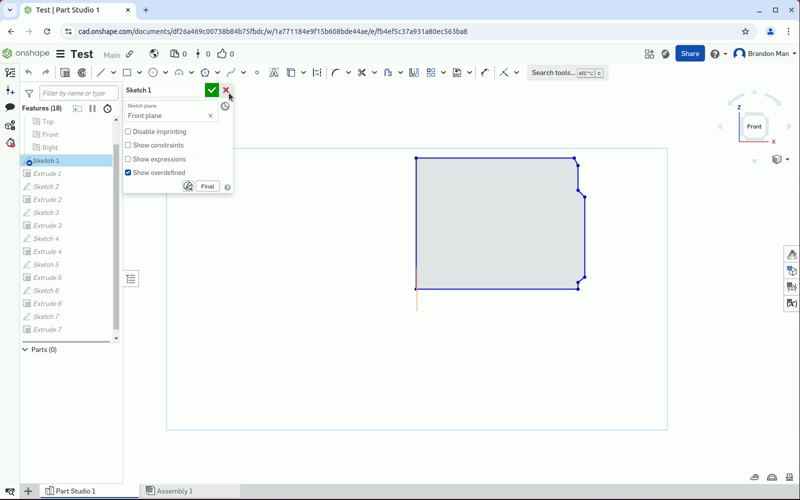
key(shift+s)
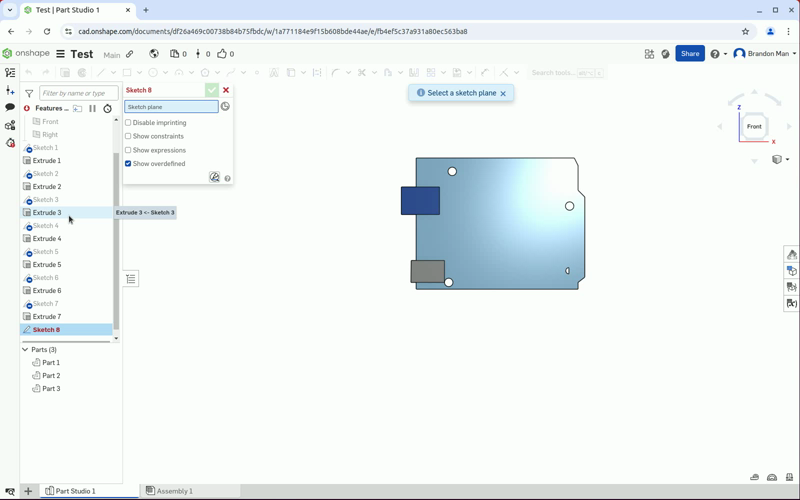
scroll(3)
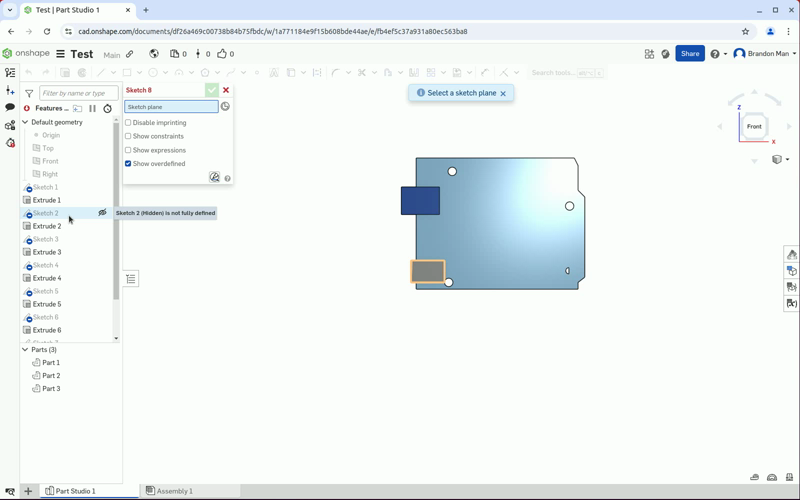
mouse_move(69, 163)
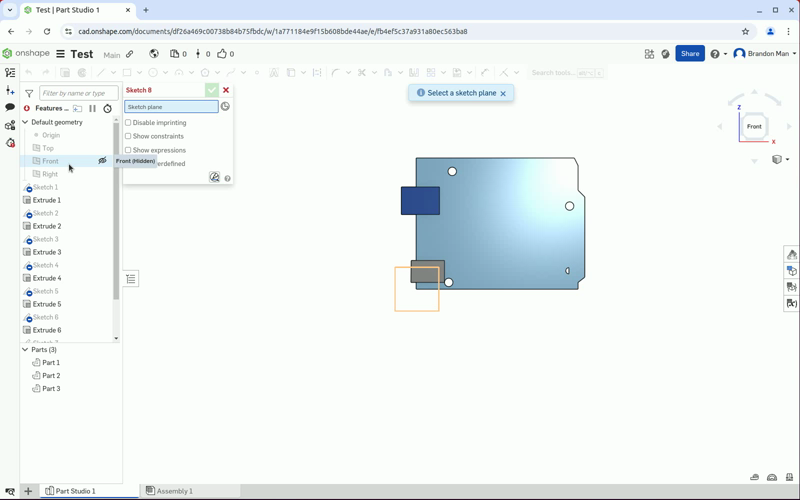
click(69, 163)
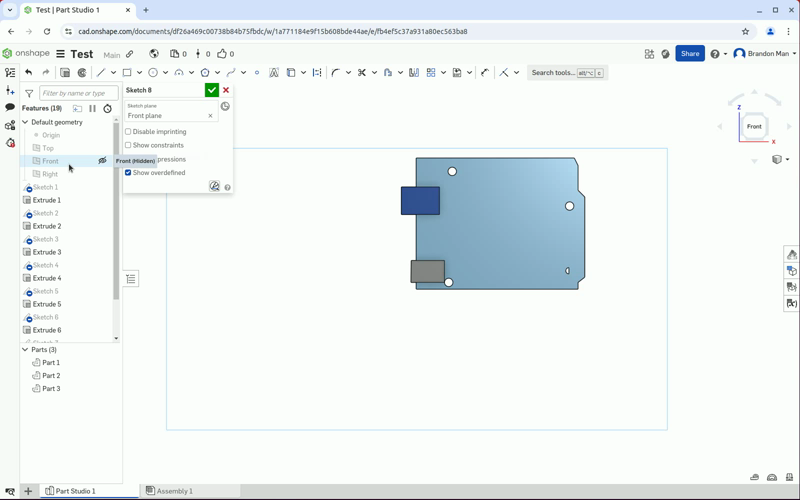
mouse_move(73, 352)
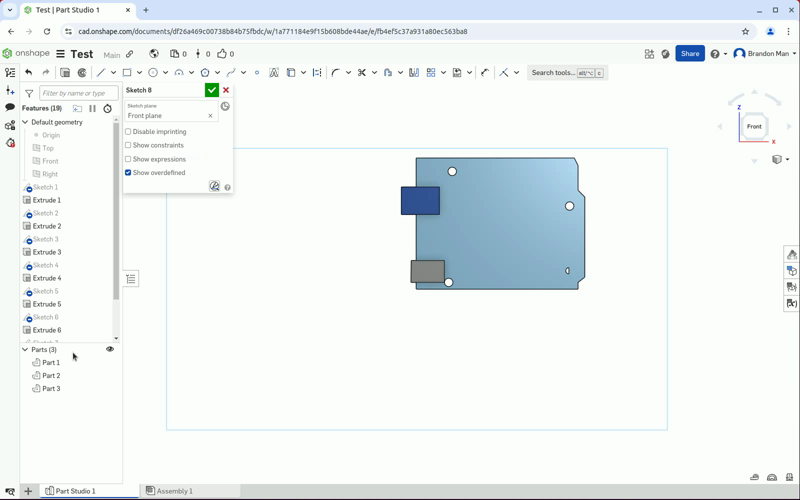
key(y)
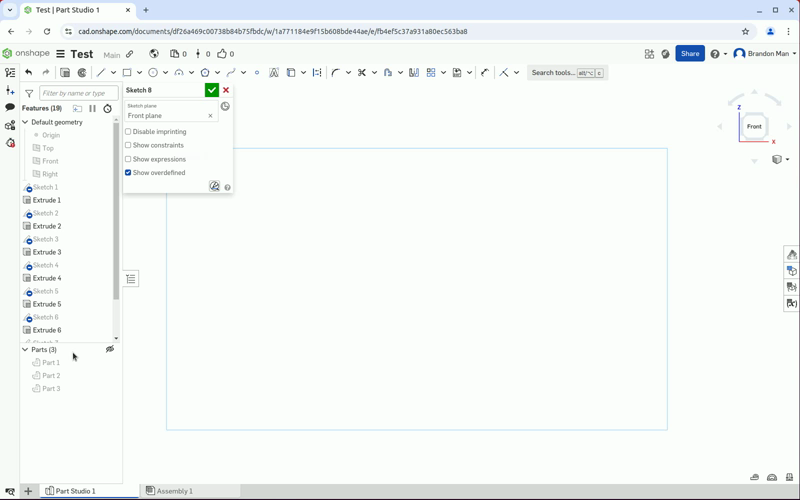
key(a)
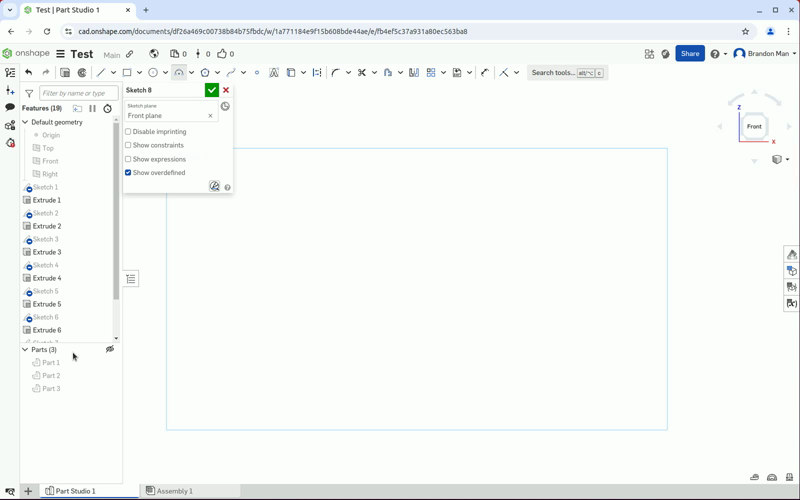
key_down(shift)
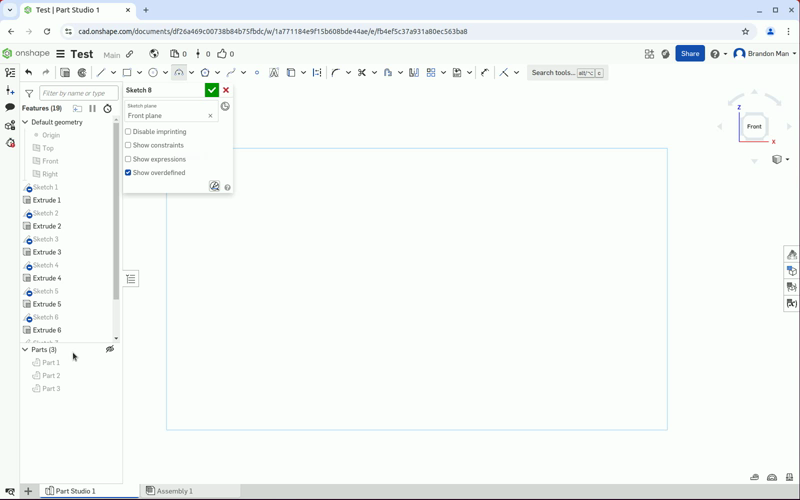
mouse_move(568, 273)
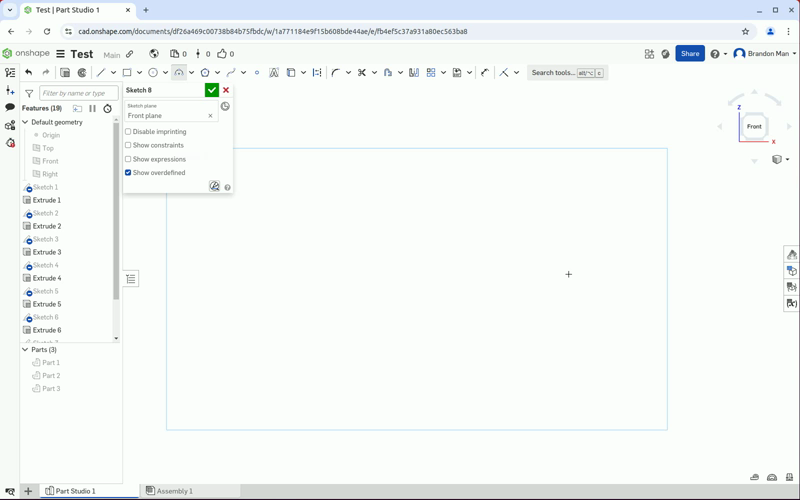
click(568, 273)
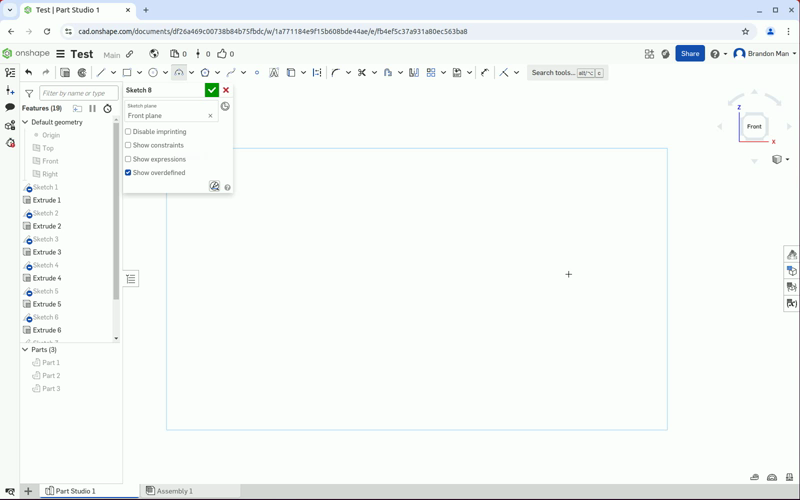
key_up(shift)
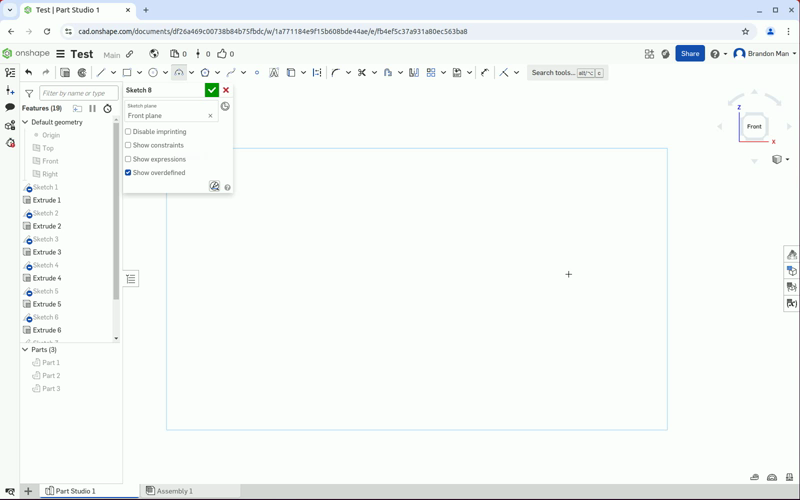
key_down(shift)
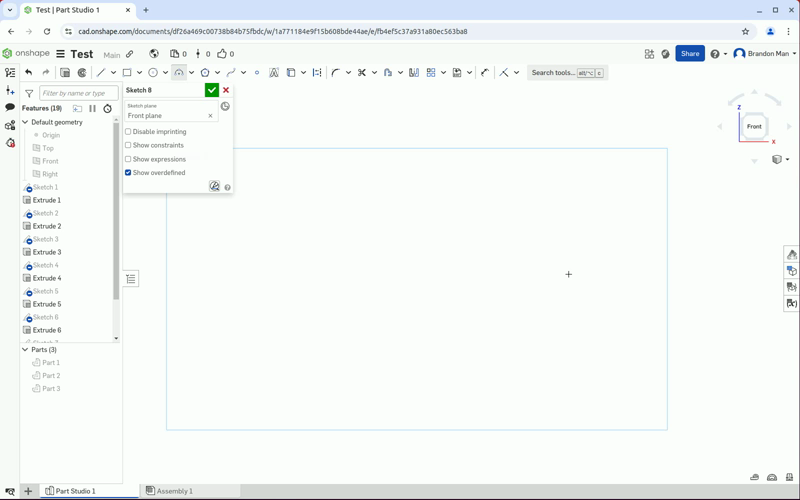
mouse_move(568, 267)
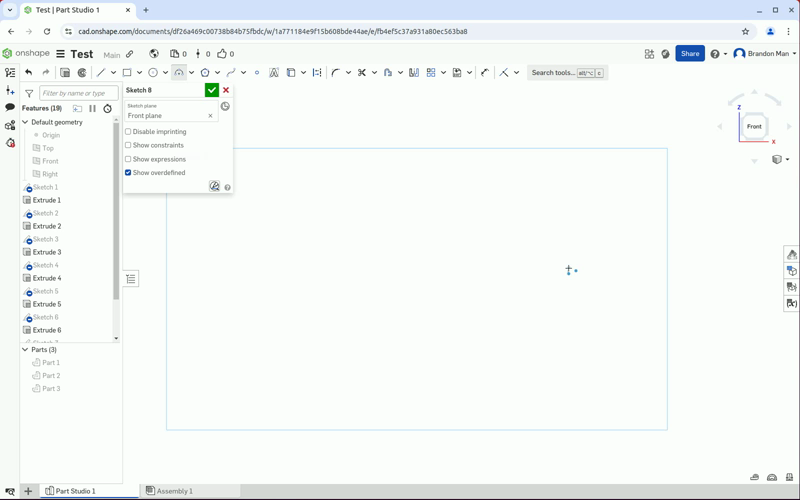
scroll(6)
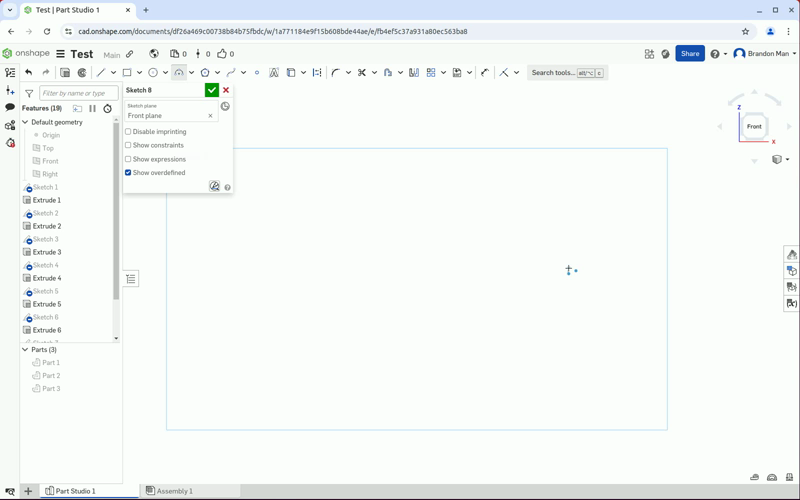
scroll(6)
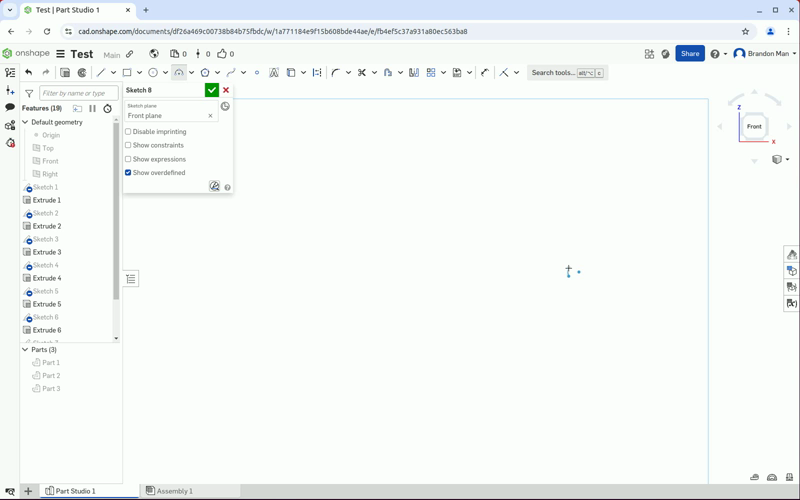
scroll(6)
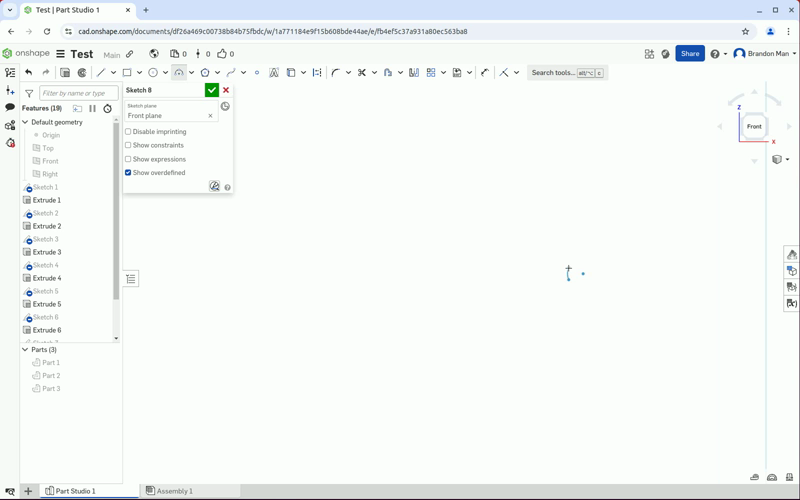
scroll(6)
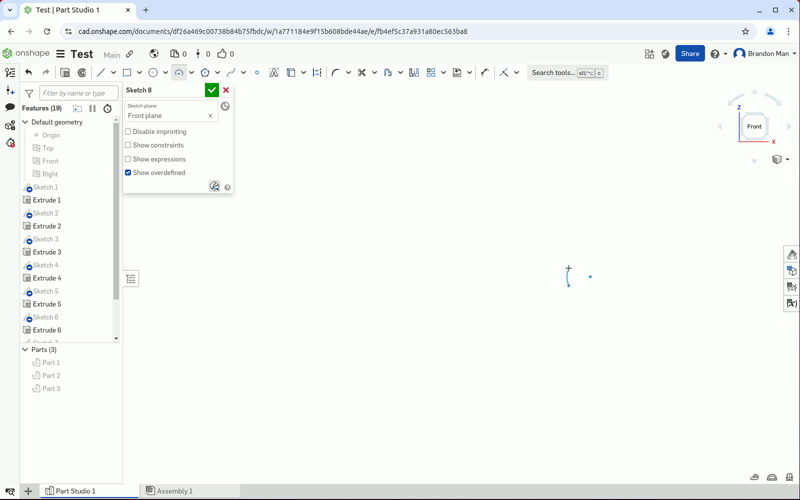
scroll(6)
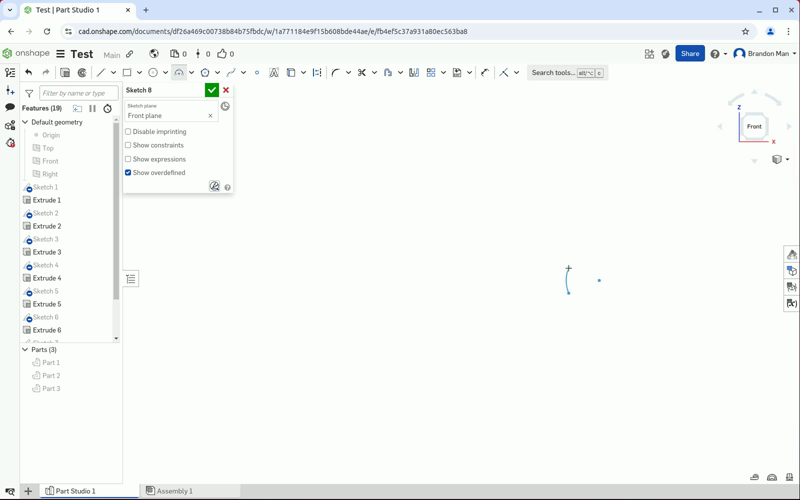
scroll(6)
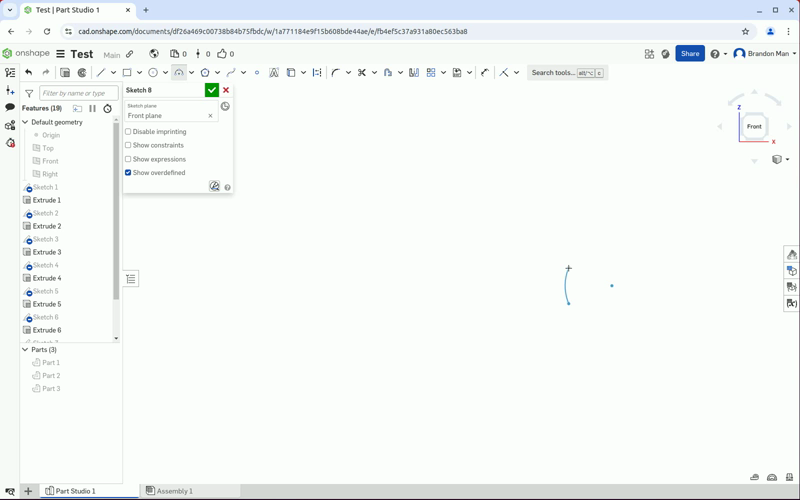
scroll(6)
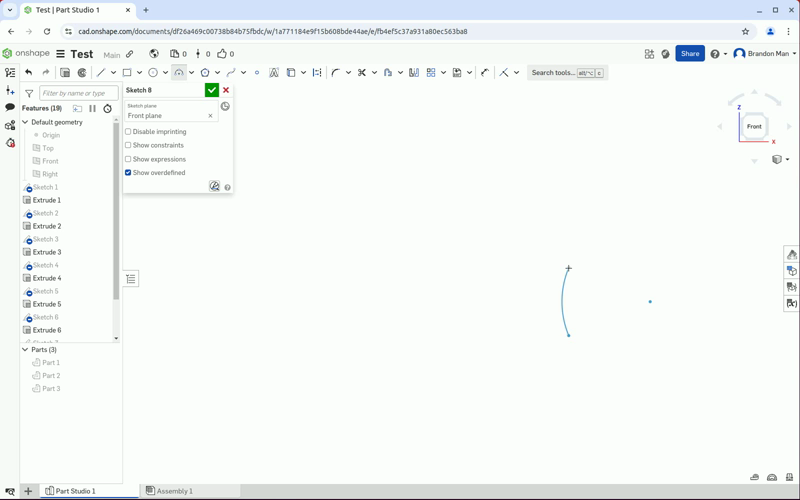
click(568, 267)
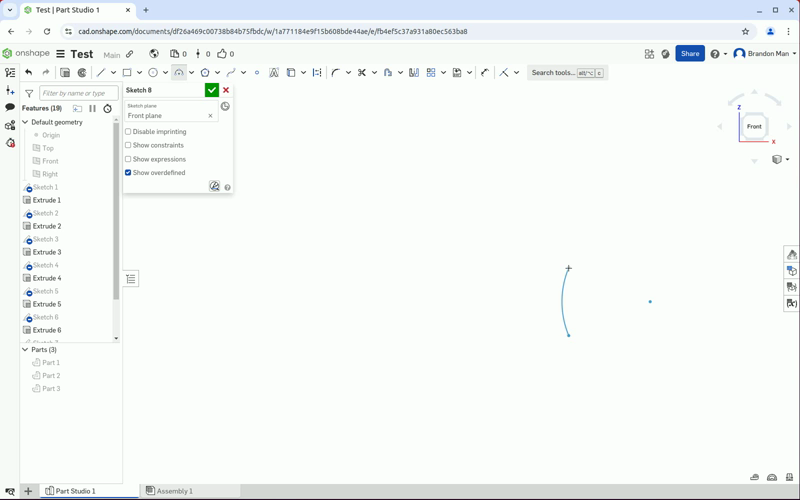
scroll(-6)
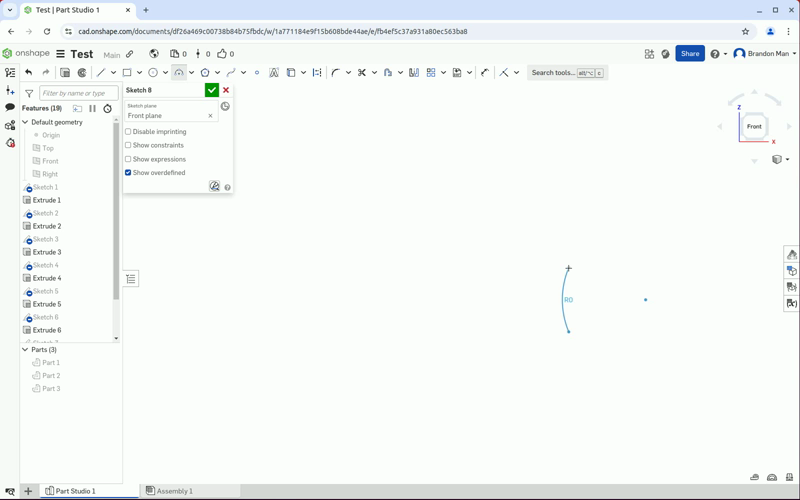
scroll(-6)
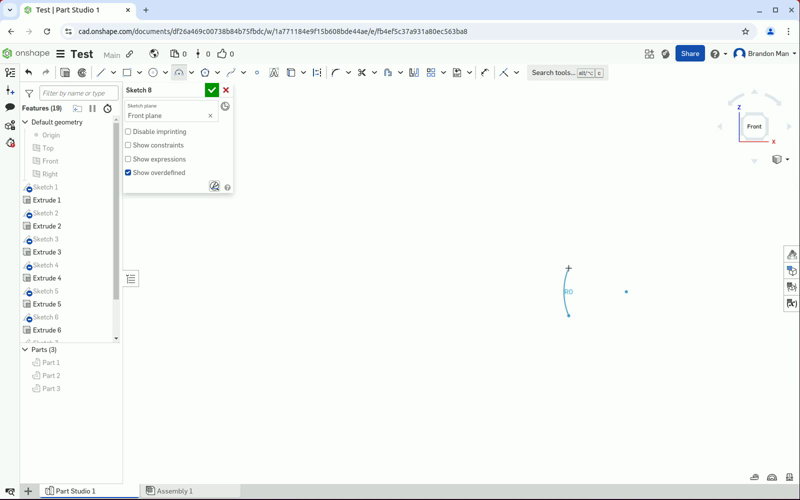
scroll(-6)
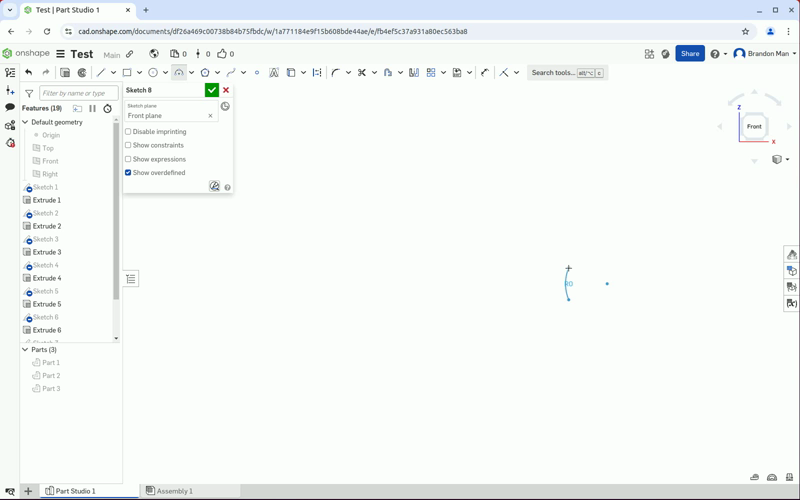
scroll(-6)
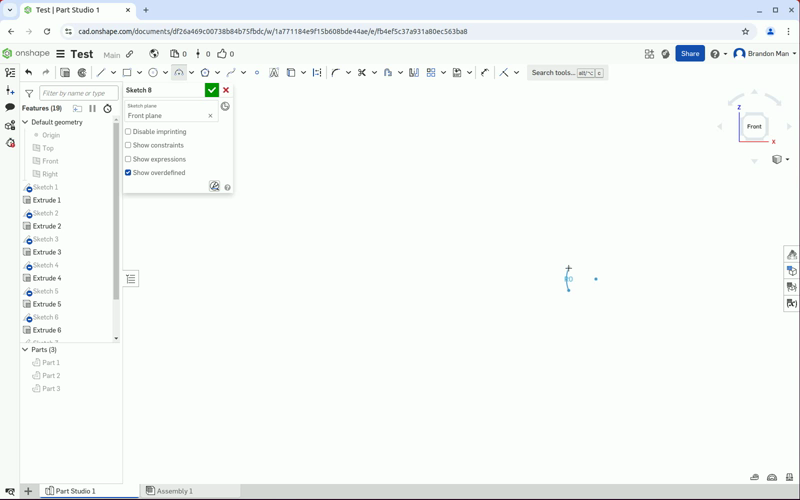
scroll(-6)
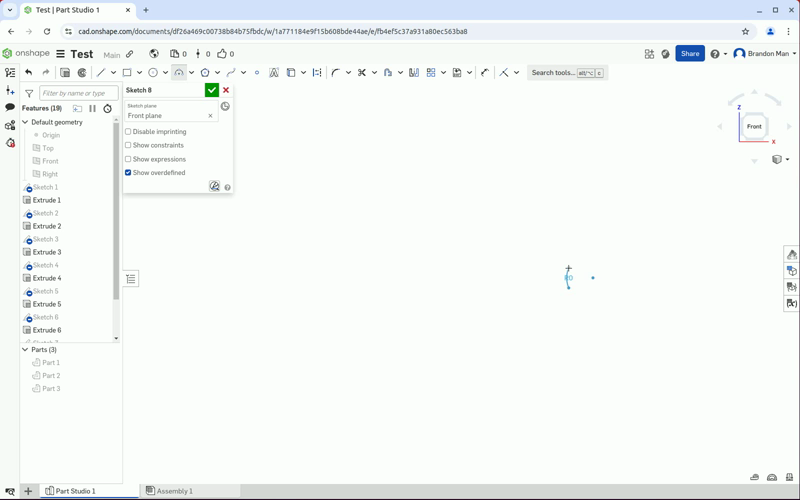
scroll(-6)
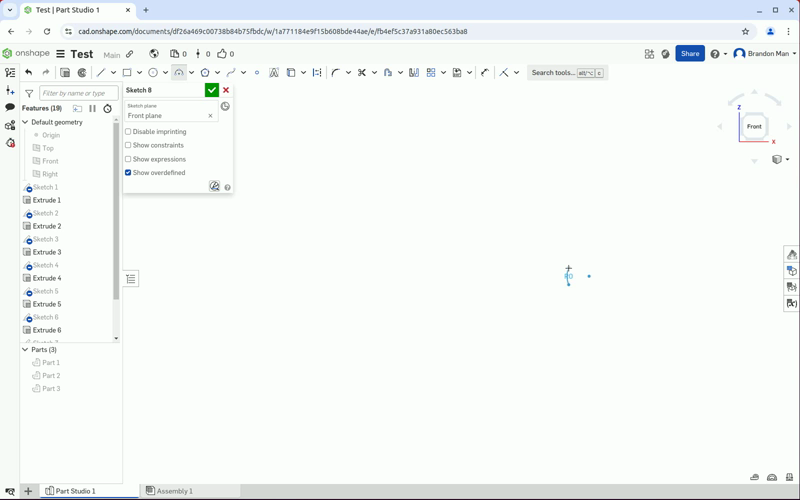
scroll(-6)
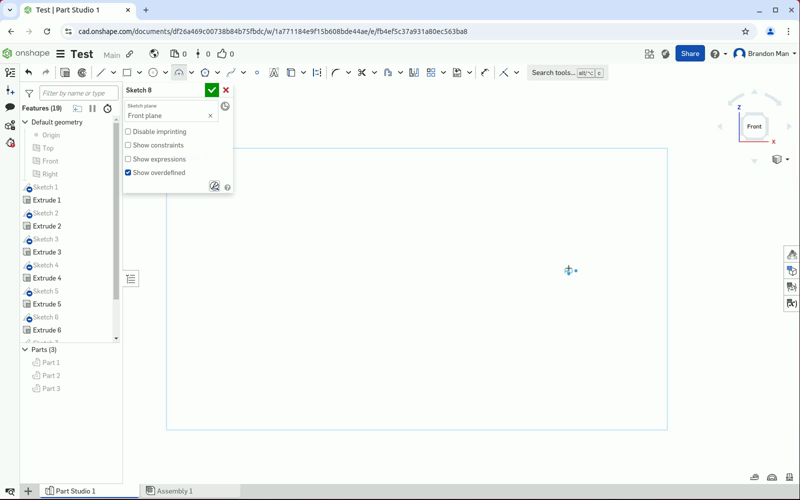
mouse_move(571, 270)
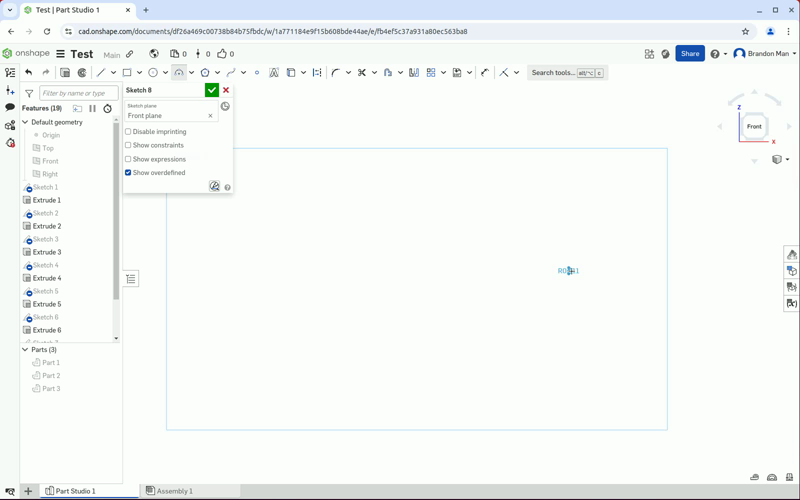
scroll(6)
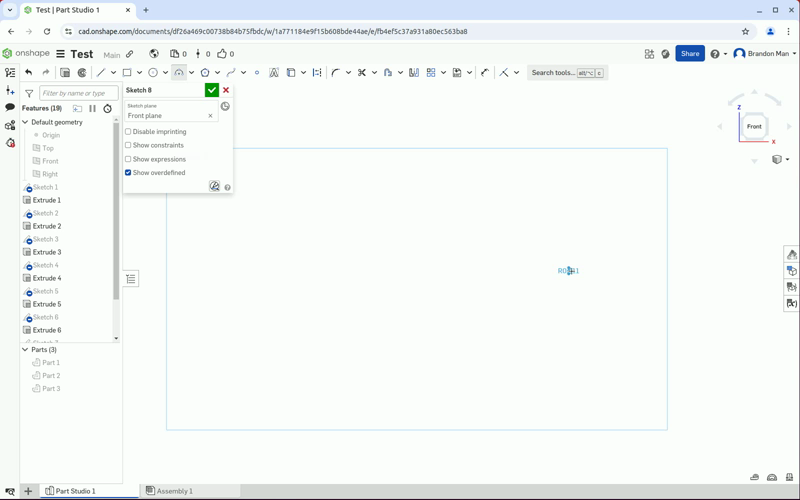
scroll(6)
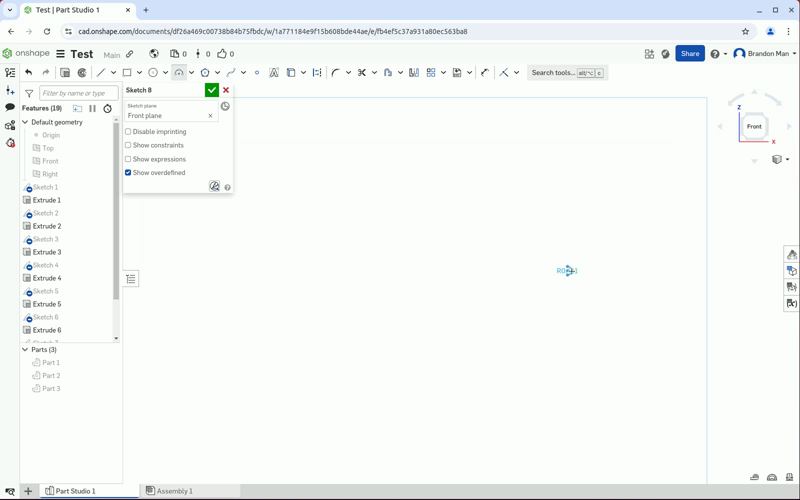
scroll(6)
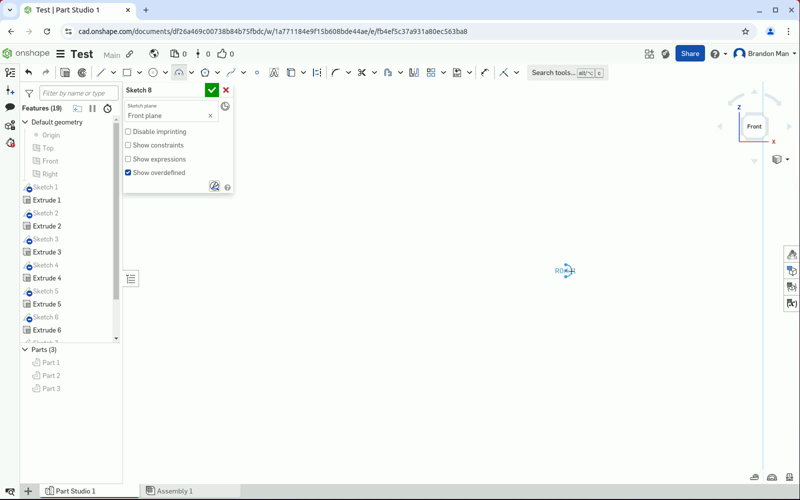
scroll(6)
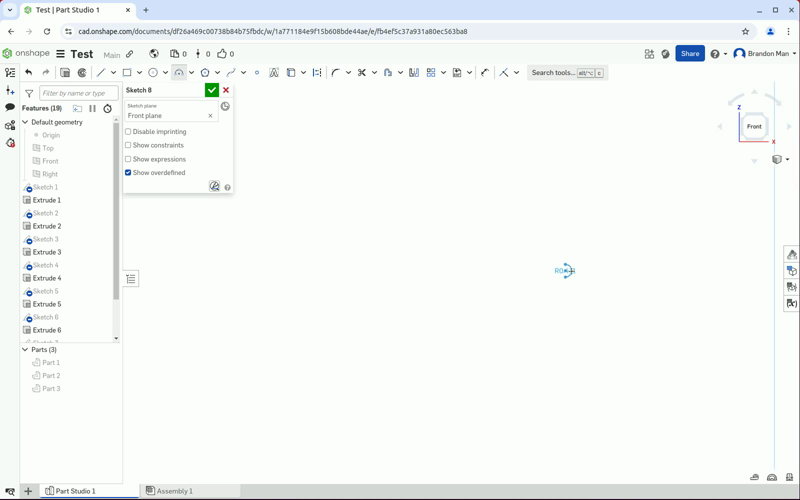
scroll(6)
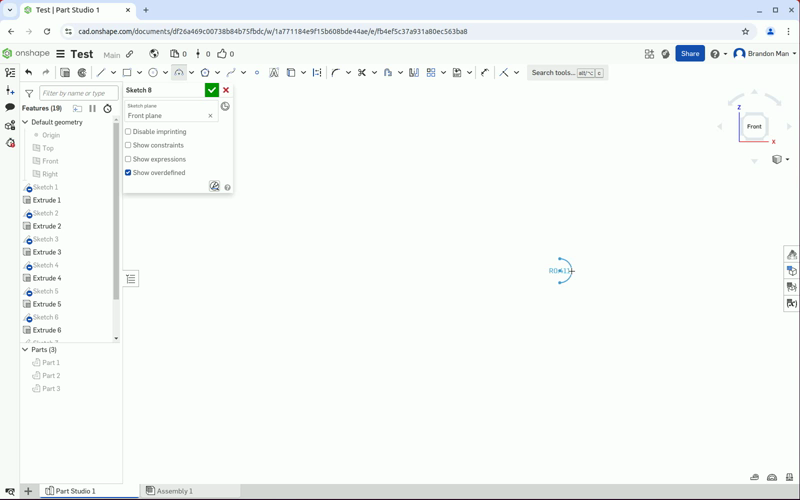
scroll(6)
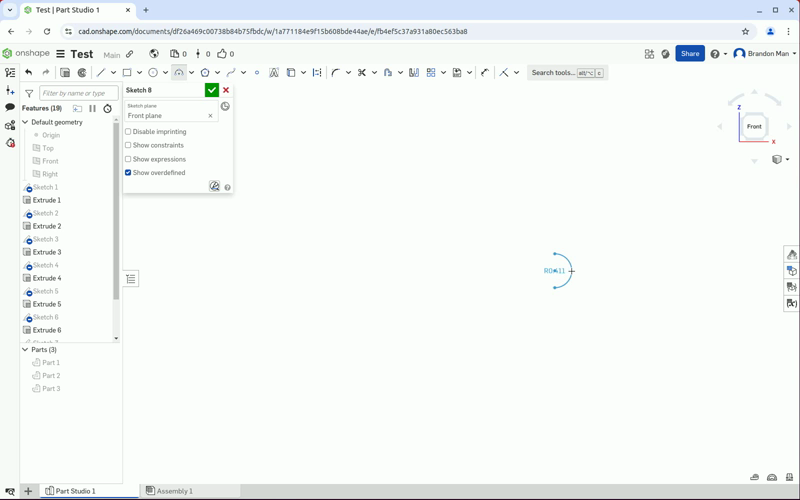
scroll(6)
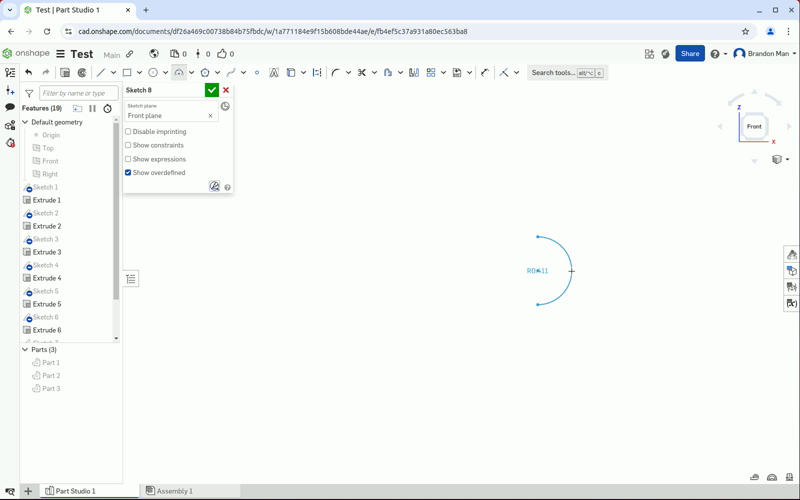
click(571, 270)
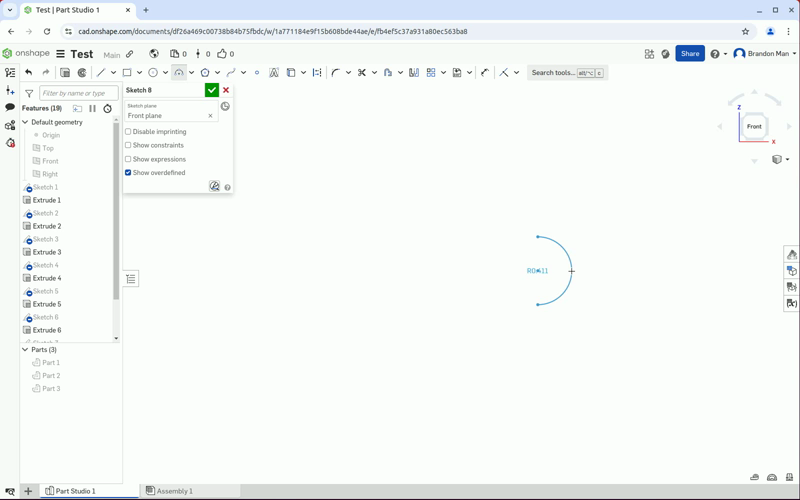
scroll(-6)
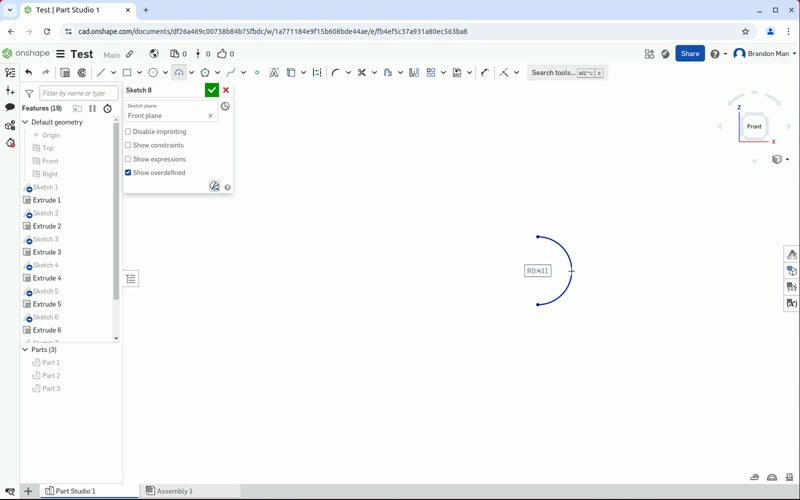
scroll(-6)
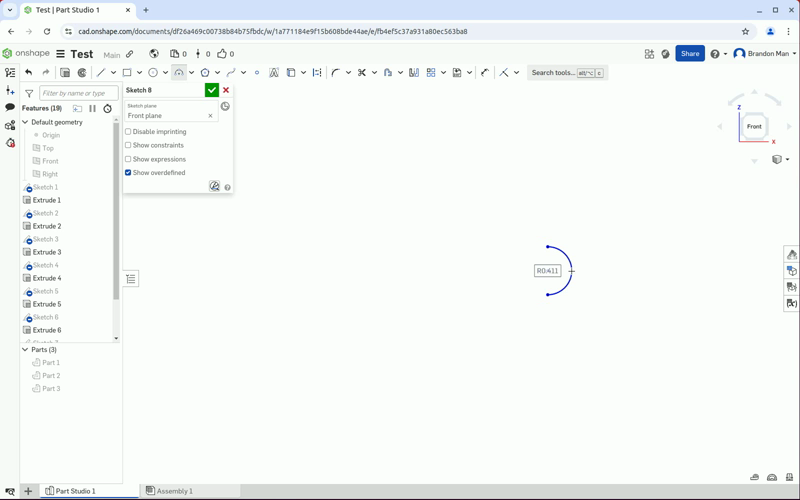
scroll(-6)
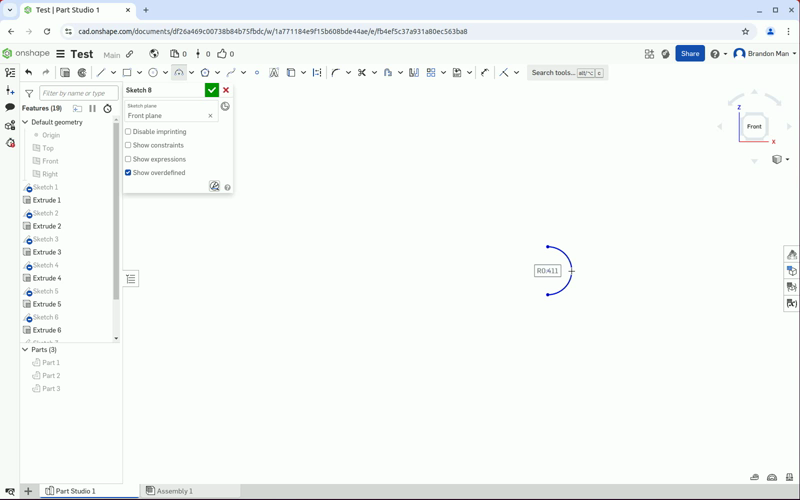
scroll(-6)
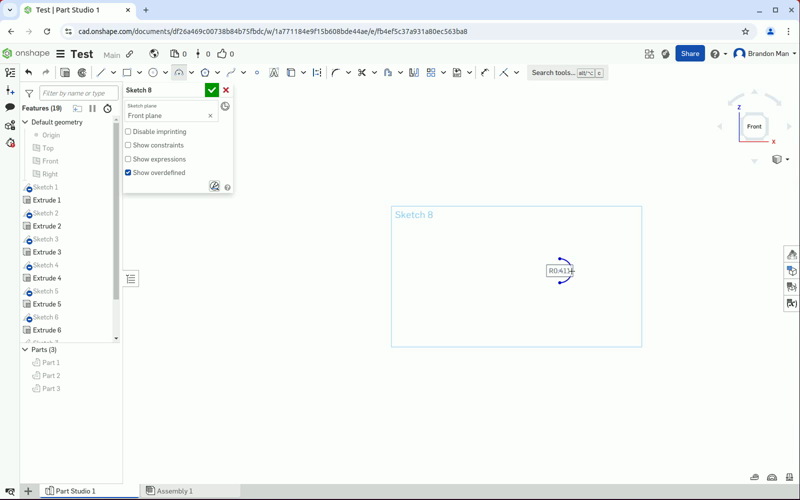
scroll(-6)
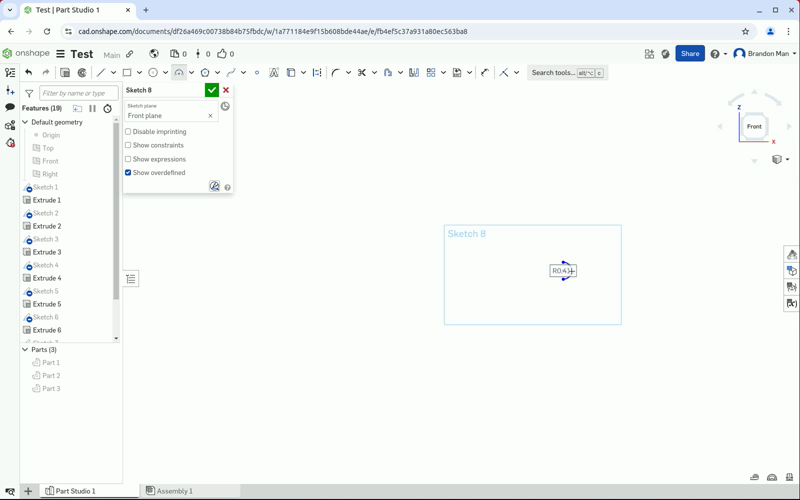
scroll(-6)
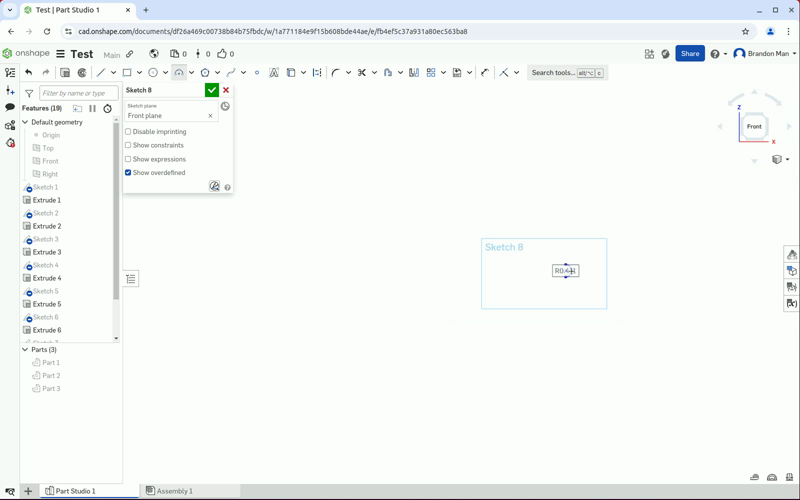
scroll(-6)
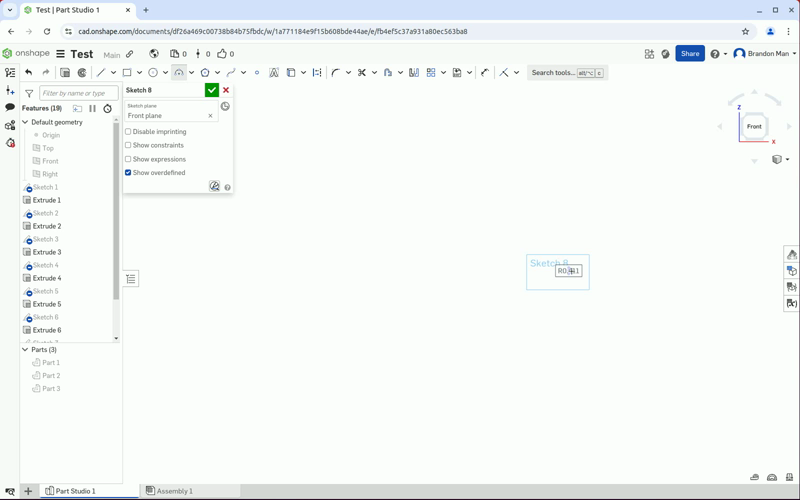
key_up(shift)
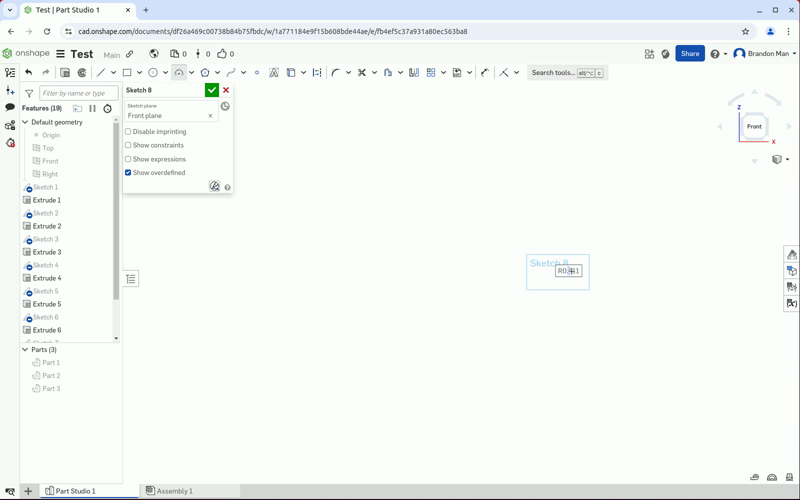
key(esc)
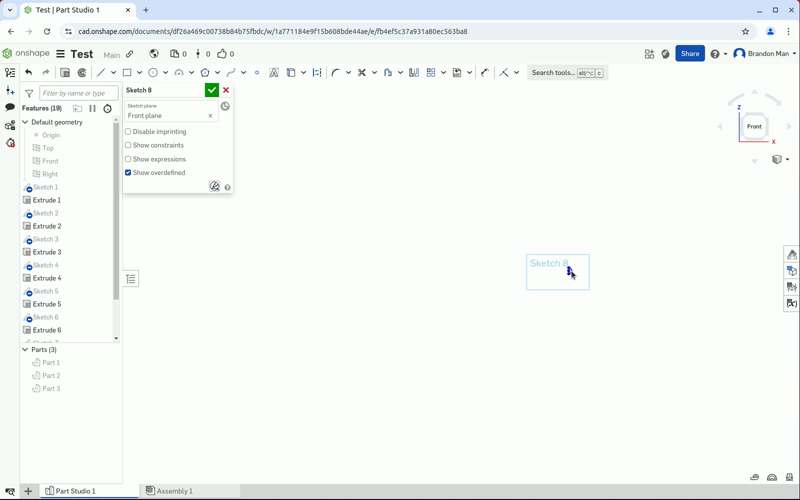
key(l)
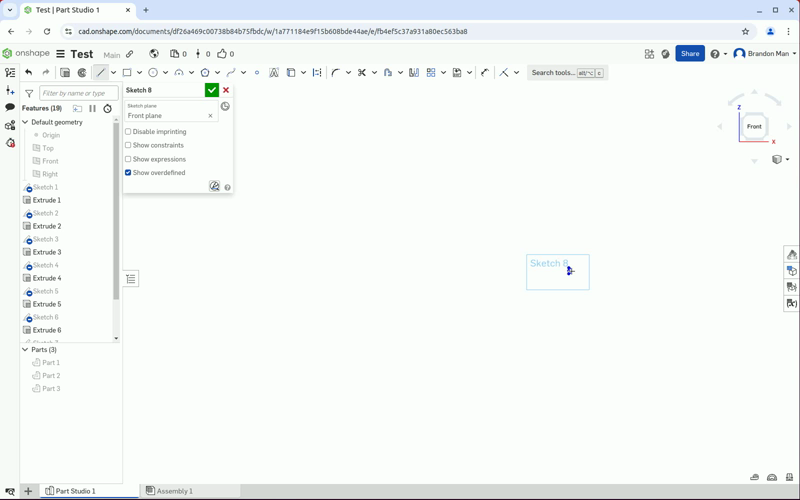
mouse_move(568, 267)
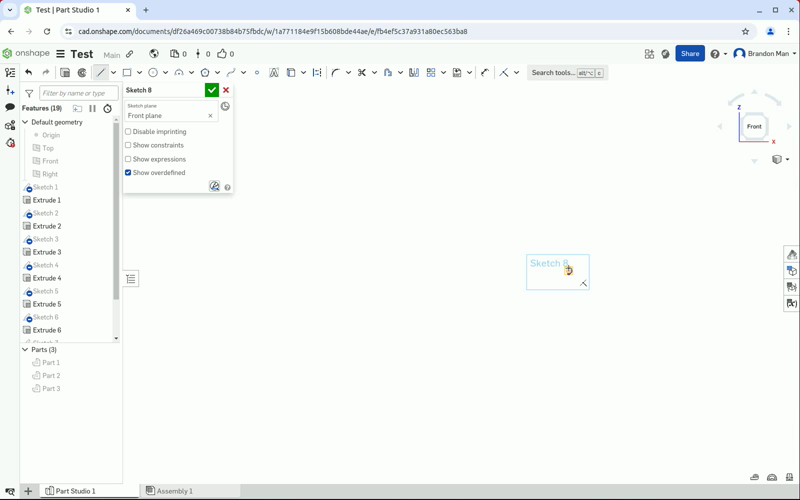
scroll(6)
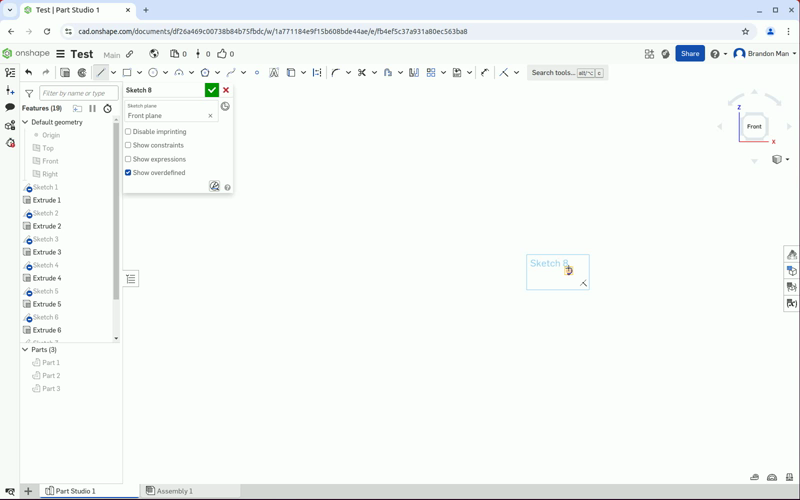
scroll(6)
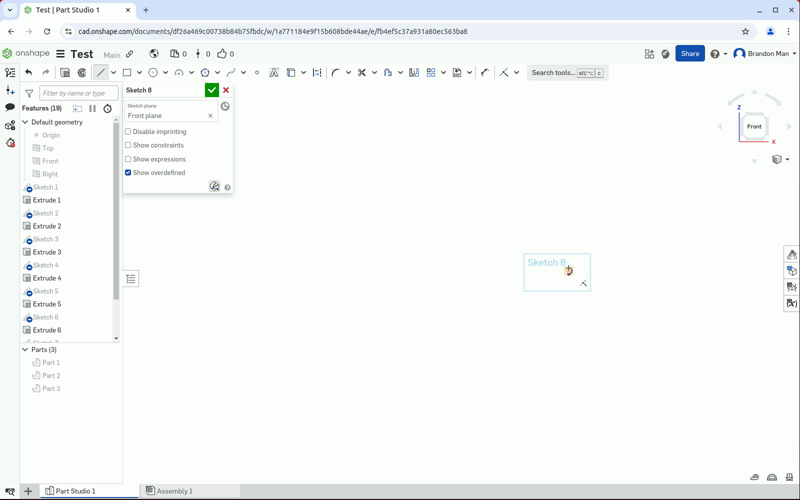
scroll(6)
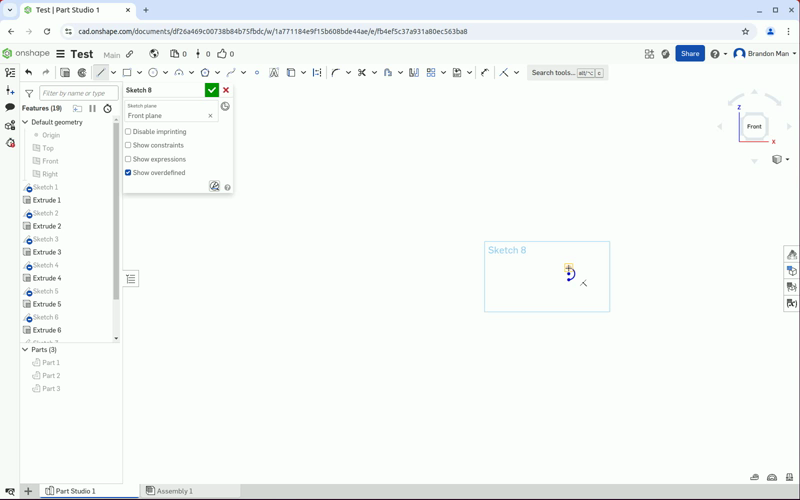
scroll(6)
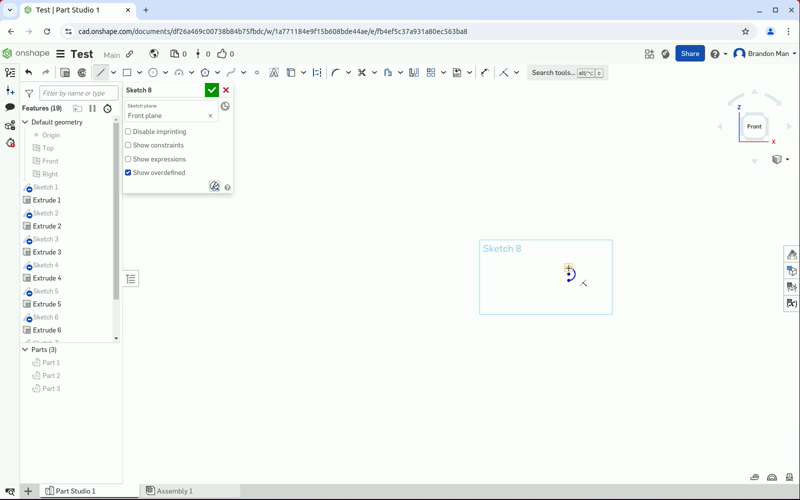
scroll(6)
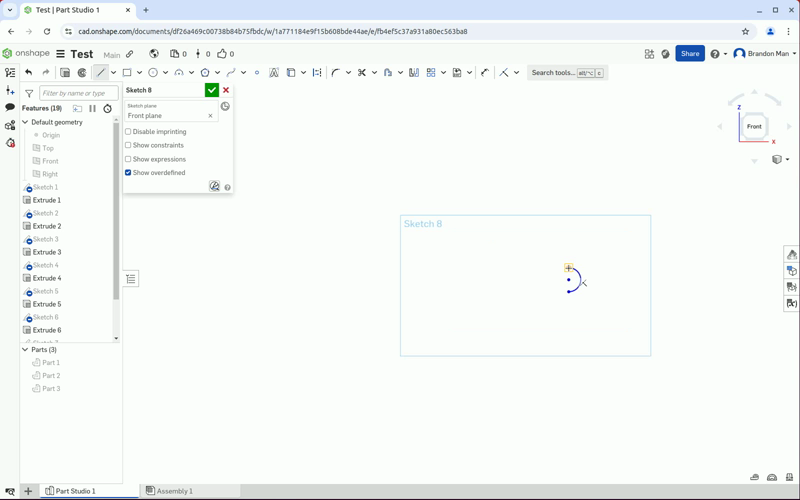
scroll(6)
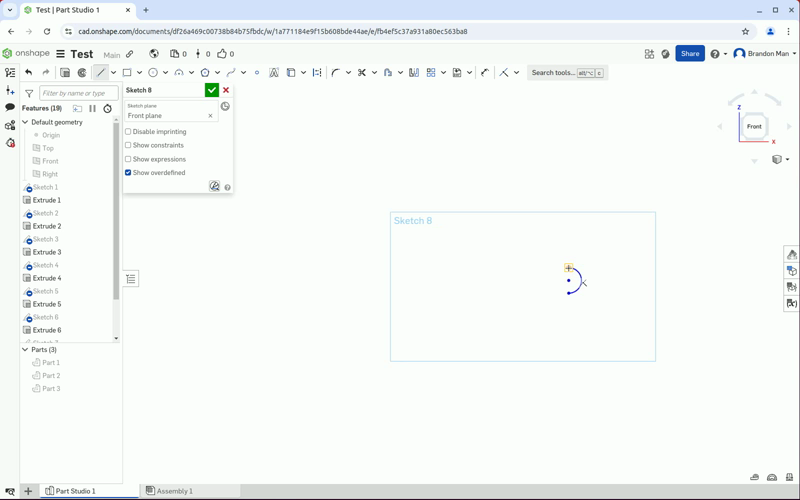
scroll(6)
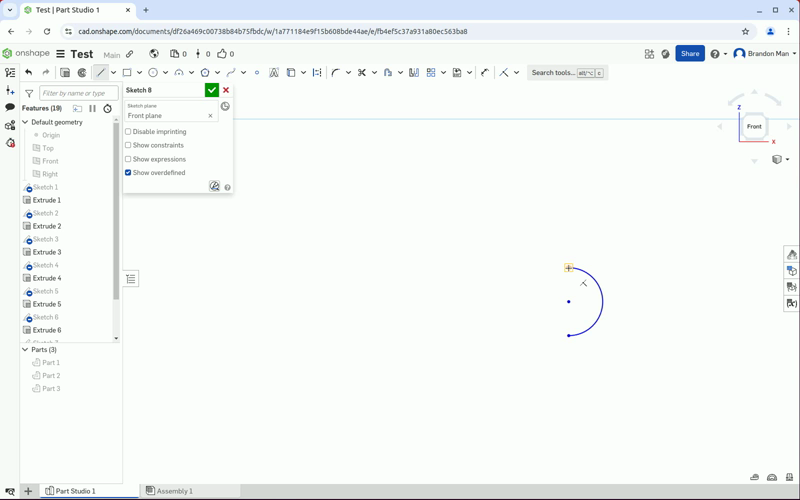
click(568, 267)
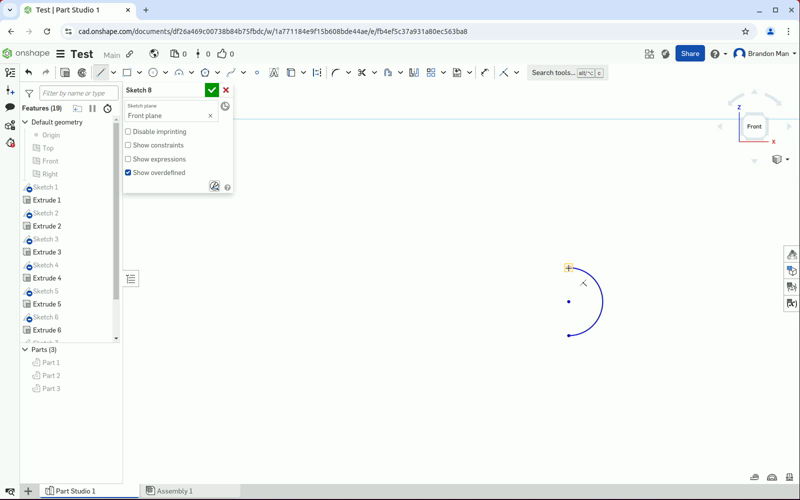
scroll(-6)
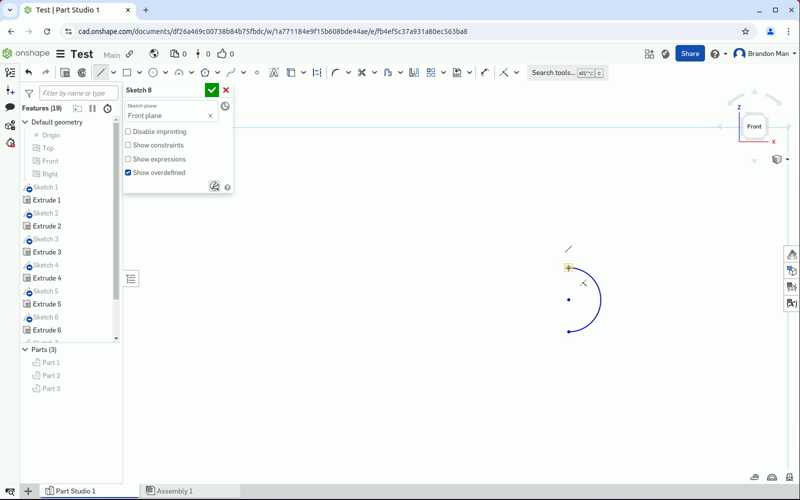
scroll(-6)
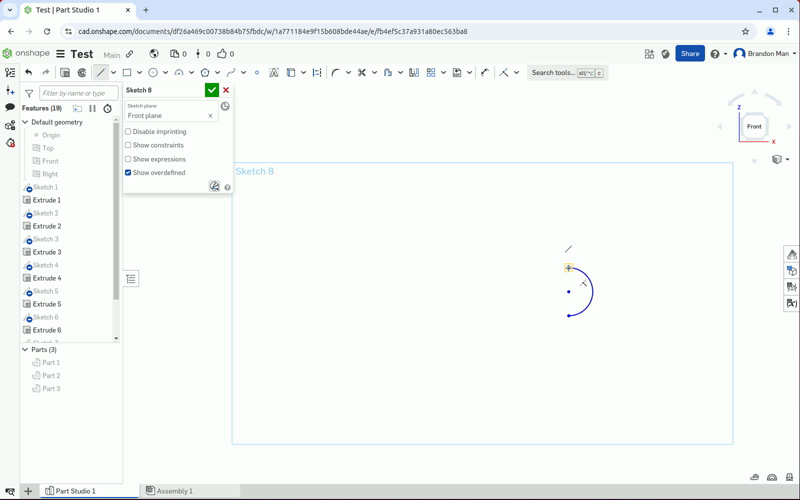
scroll(-6)
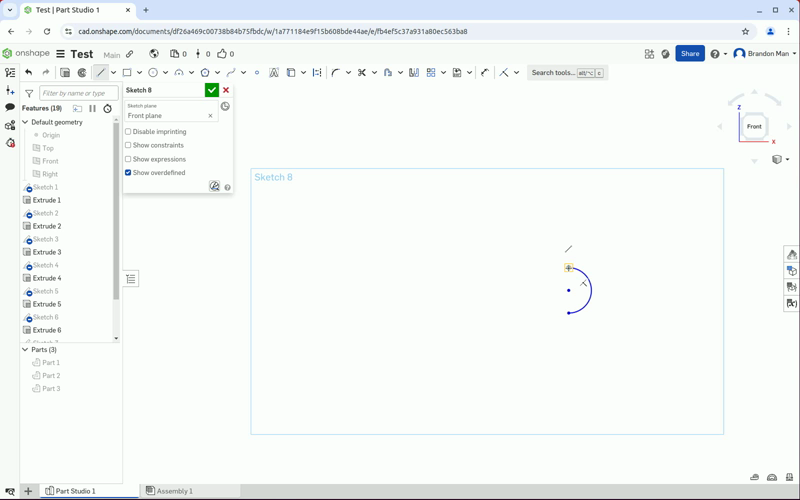
scroll(-6)
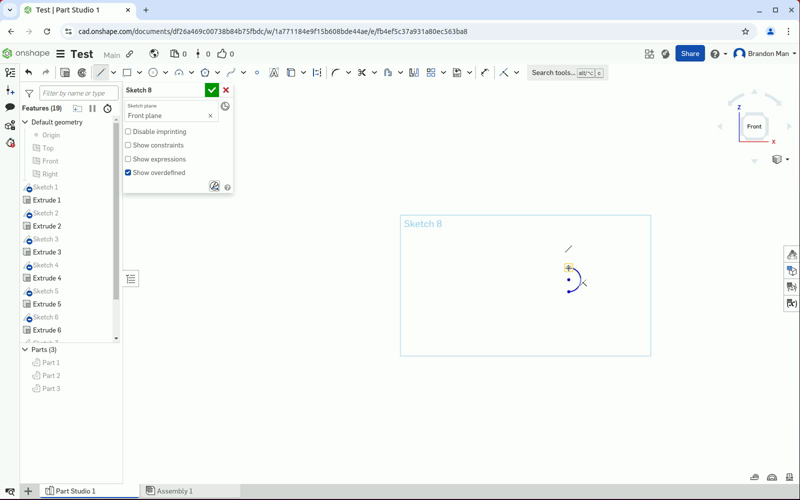
scroll(-6)
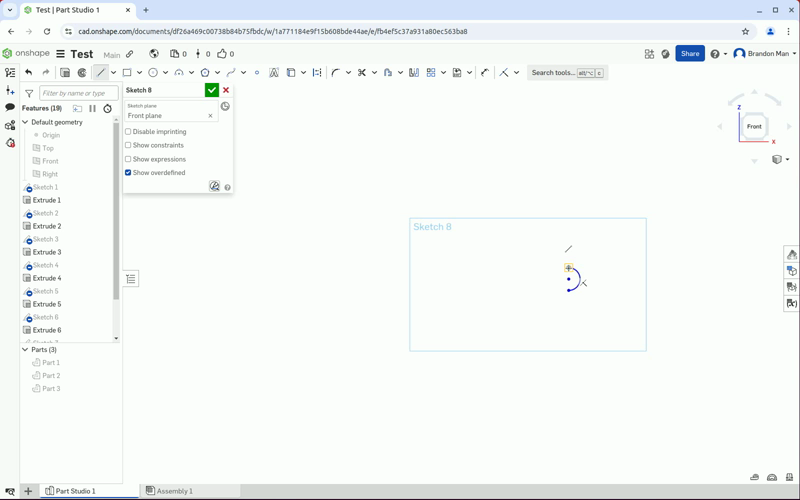
scroll(-6)
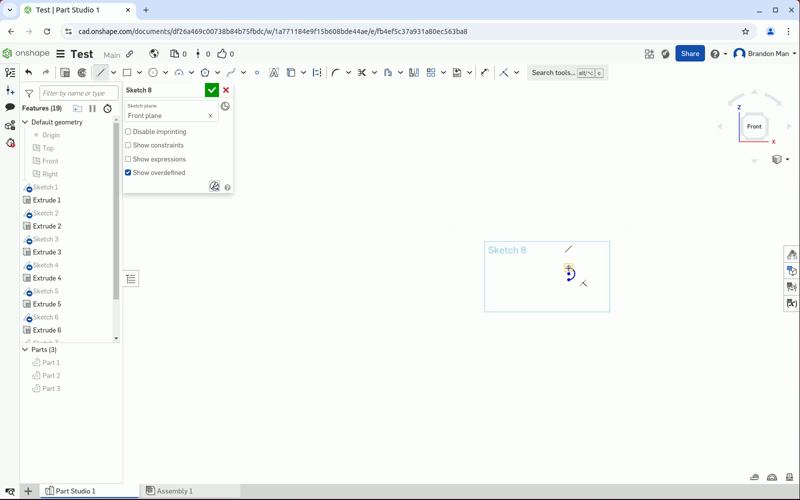
scroll(-6)
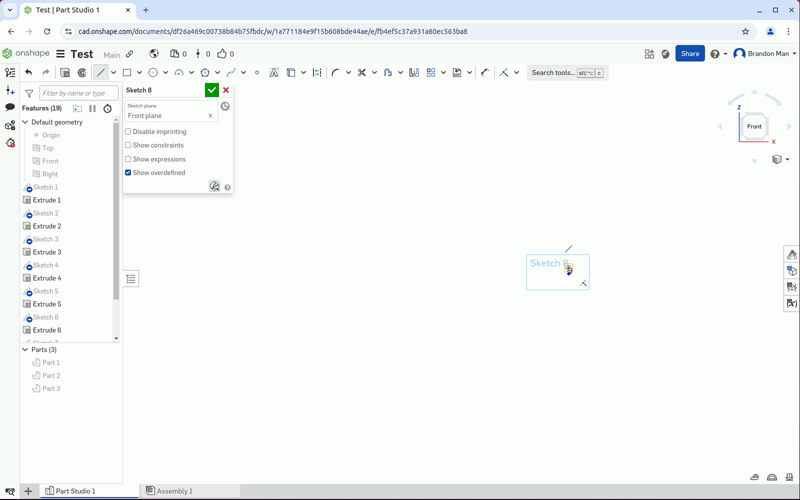
mouse_move(589, 267)
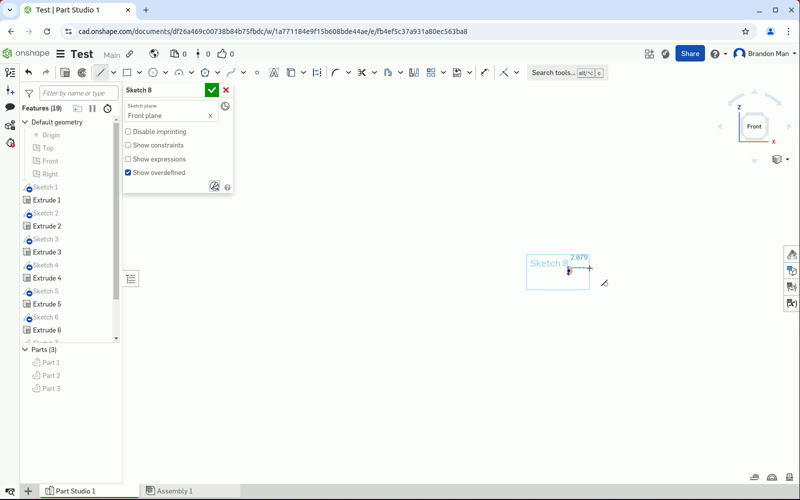
key_down(shift)
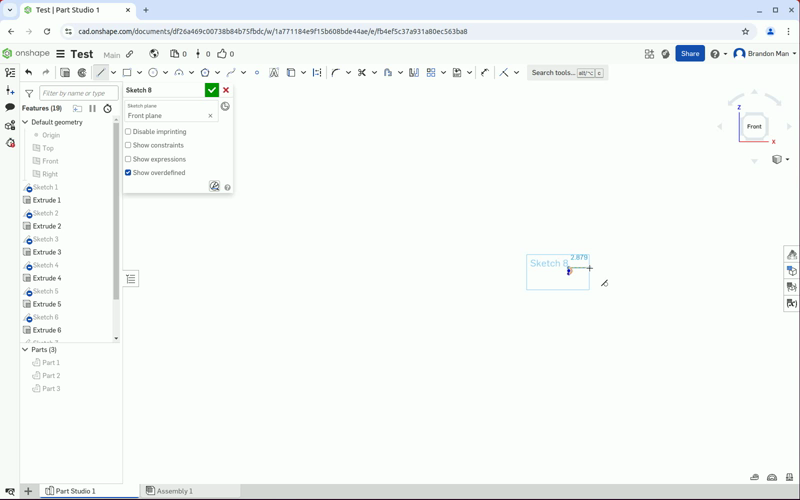
mouse_move(568, 273)
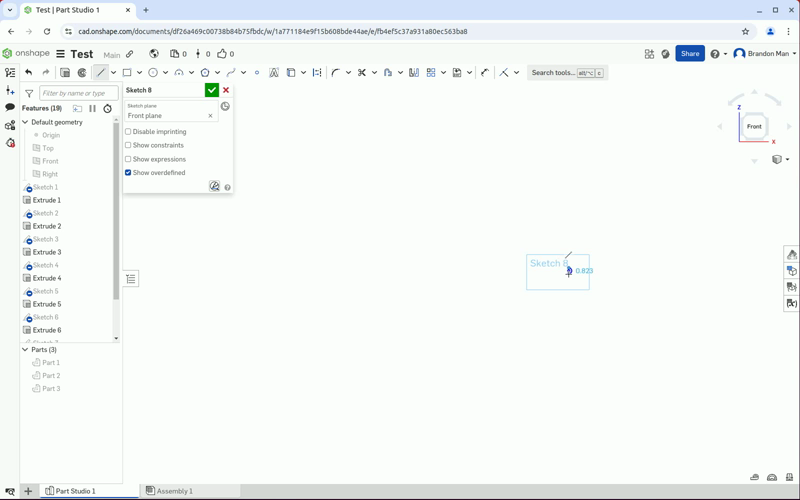
scroll(6)
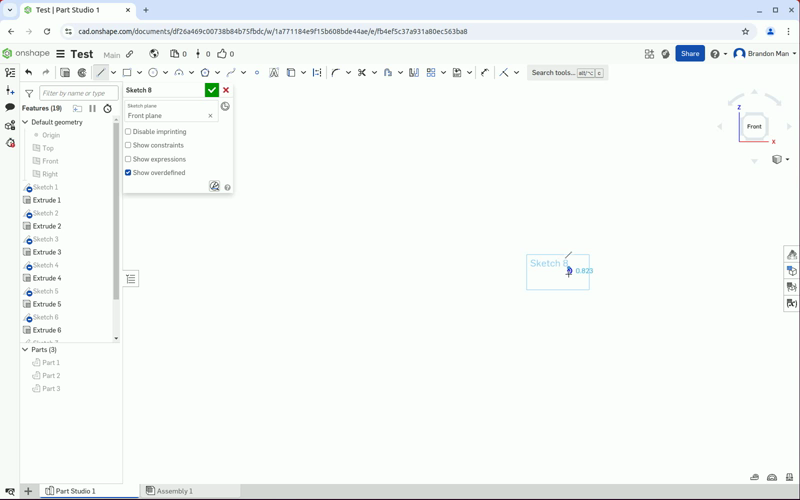
scroll(6)
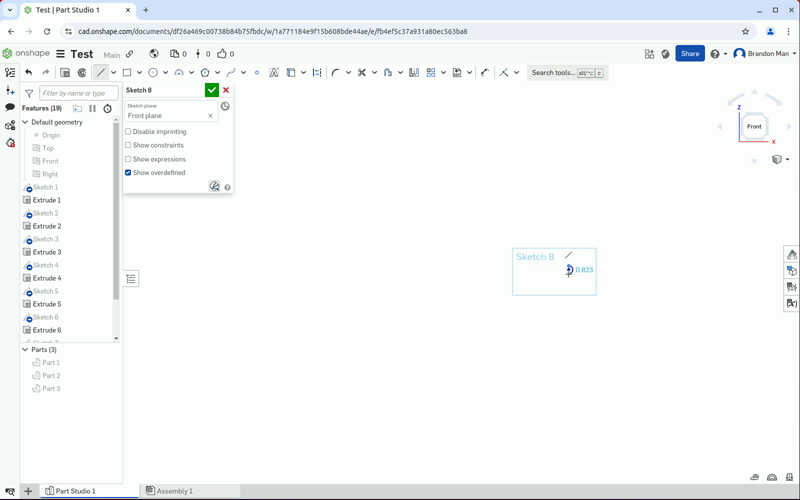
scroll(6)
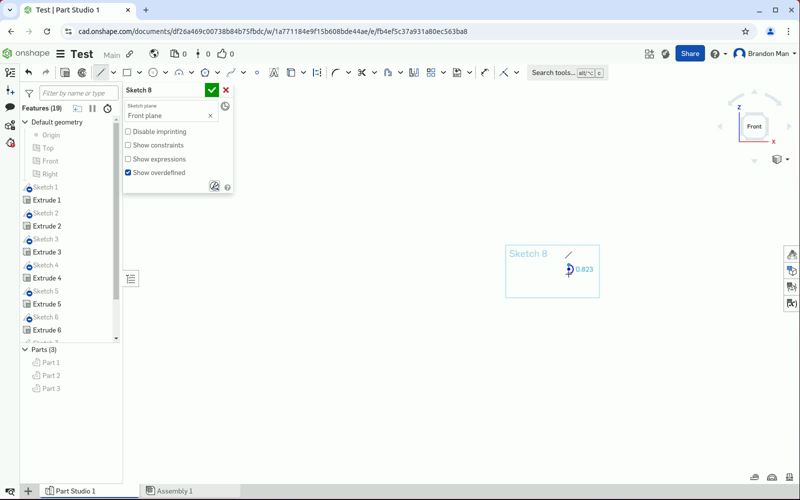
scroll(6)
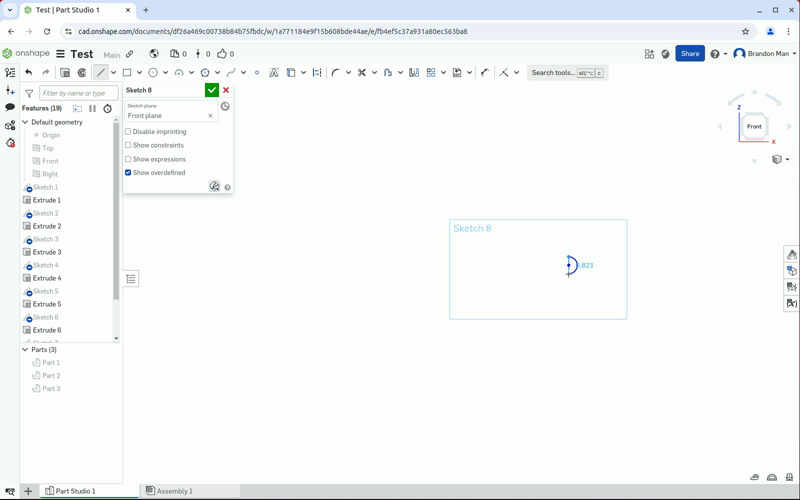
scroll(6)
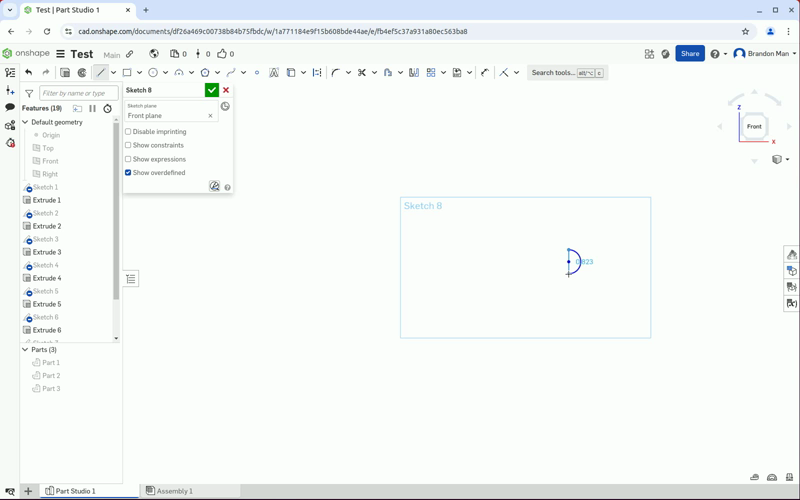
scroll(6)
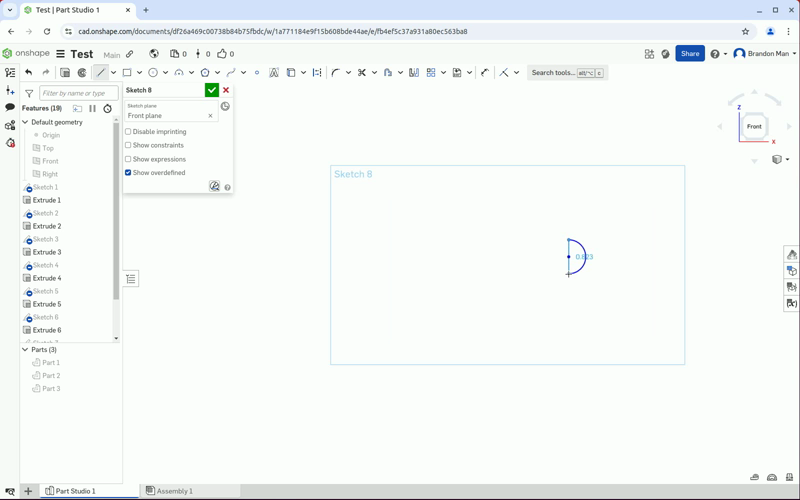
scroll(6)
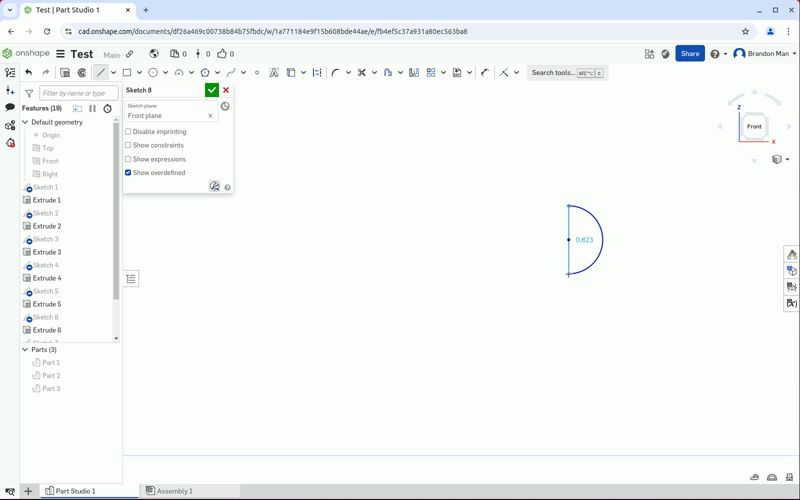
key_up(shift)
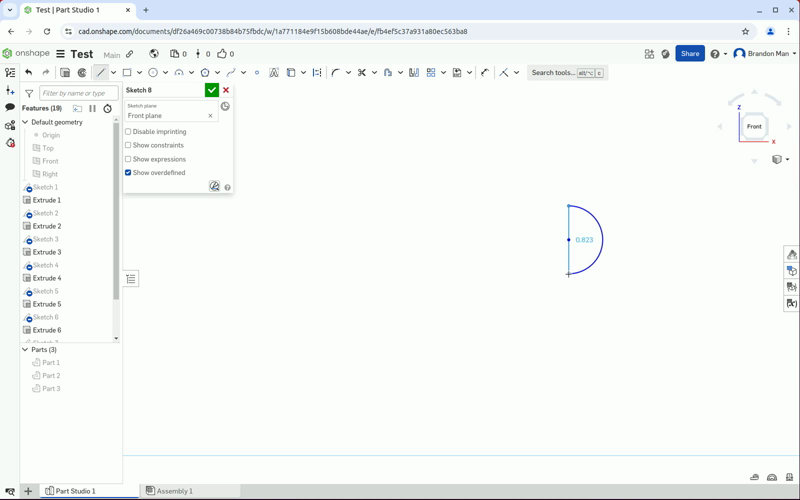
click(568, 273)
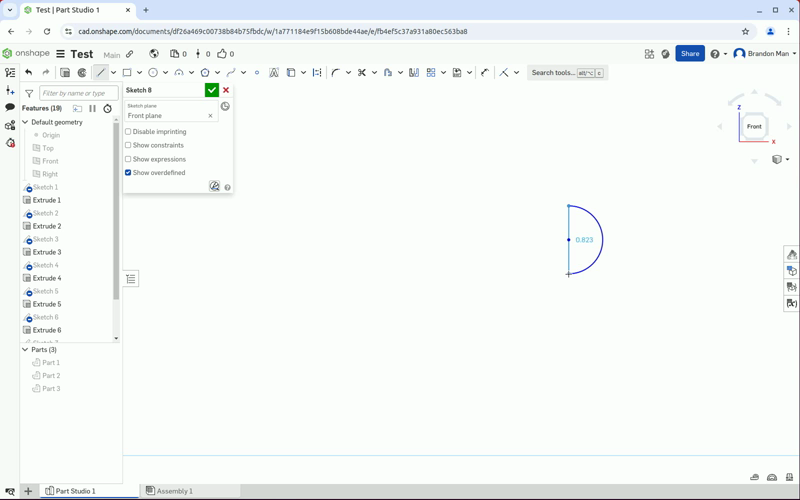
scroll(-6)
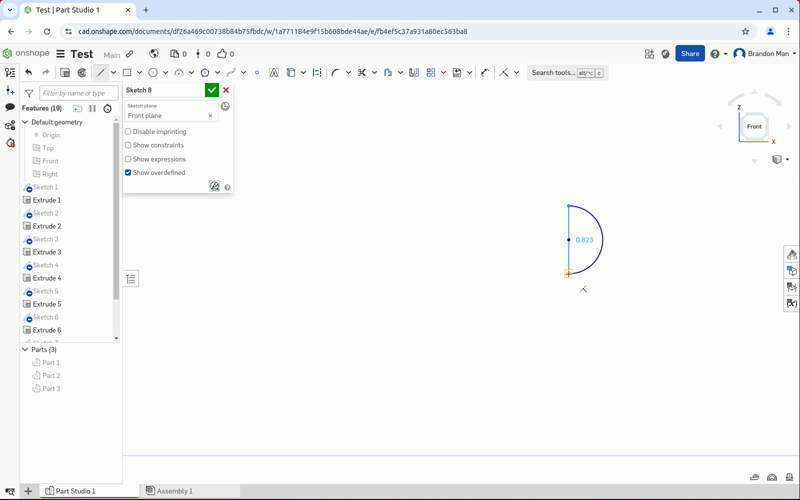
scroll(-6)
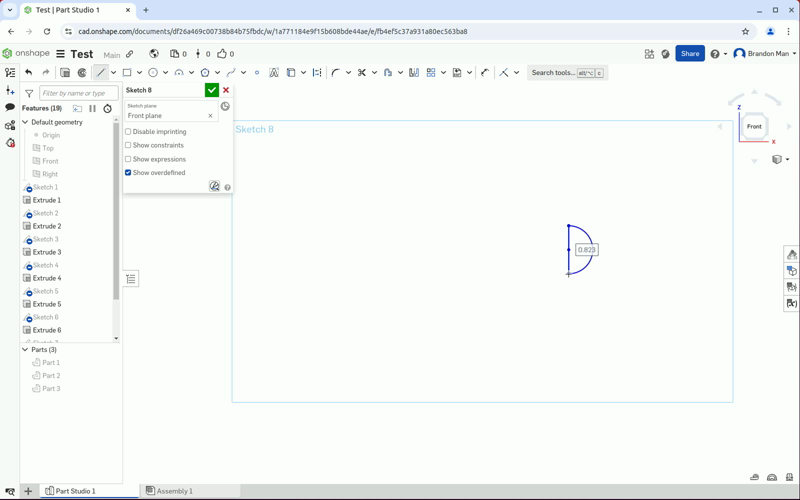
scroll(-6)
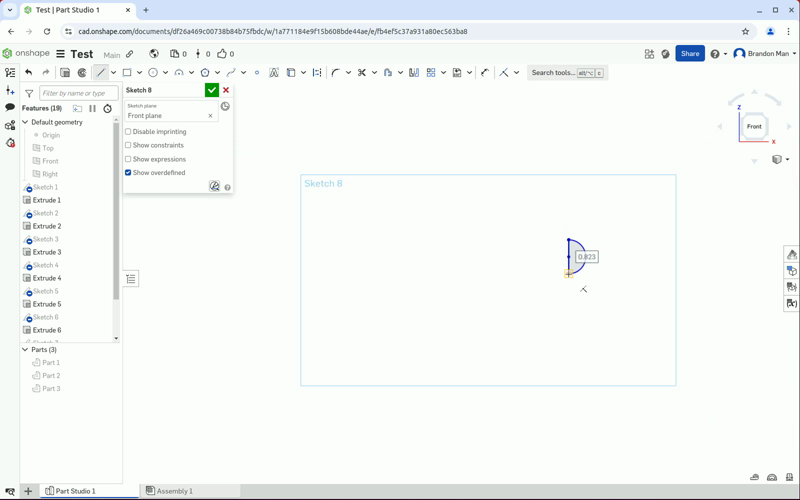
scroll(-6)
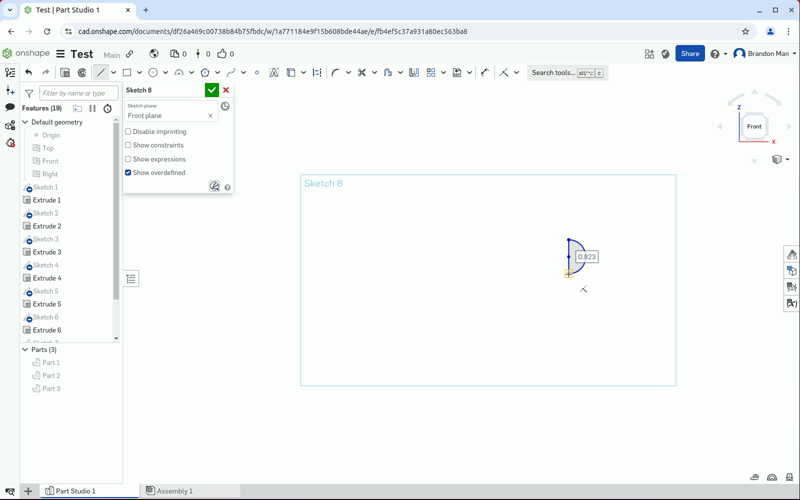
scroll(-6)
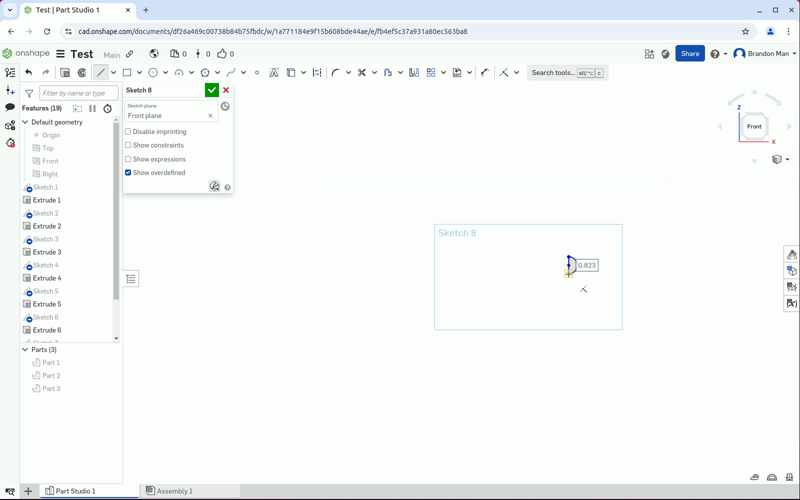
scroll(-6)
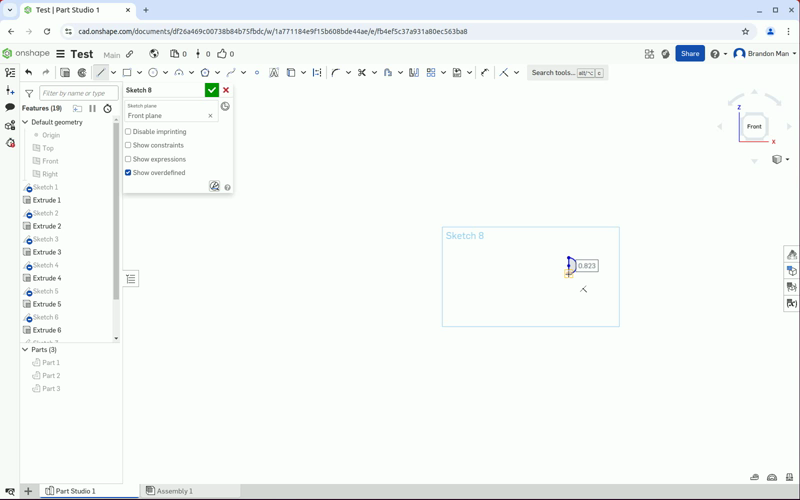
scroll(-6)
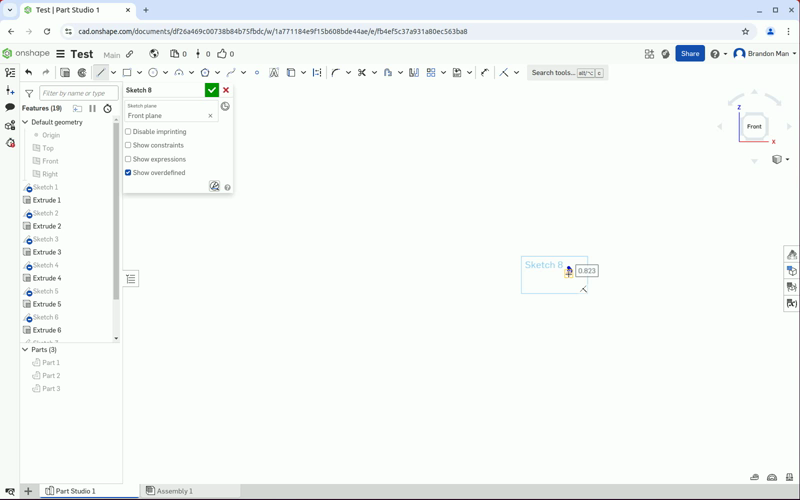
key(esc)
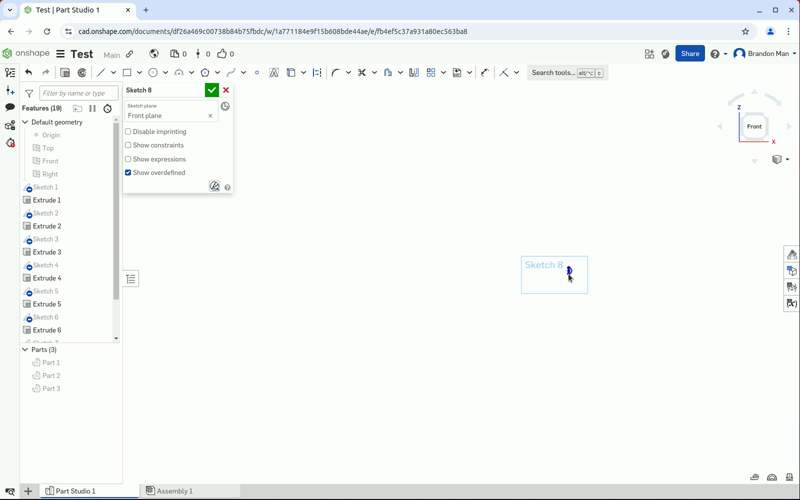
mouse_move(570, 271)
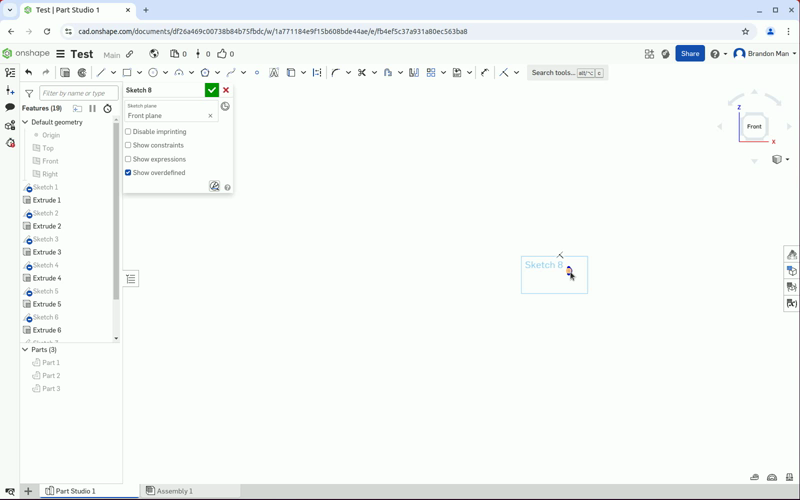
scroll(6)
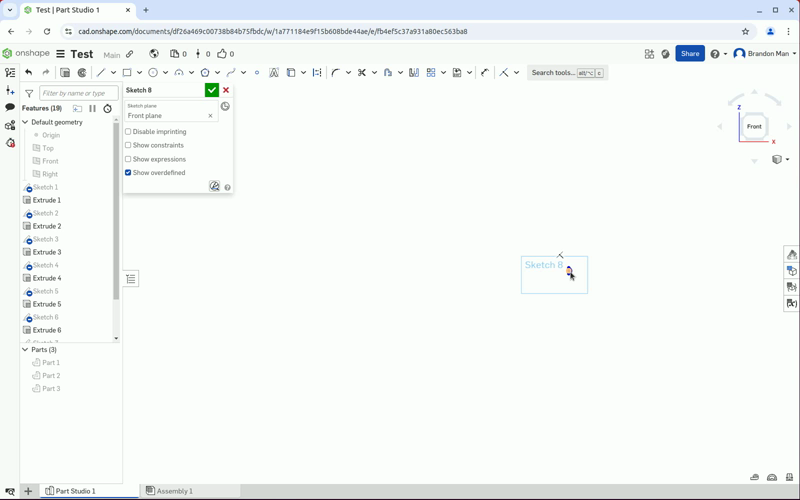
scroll(6)
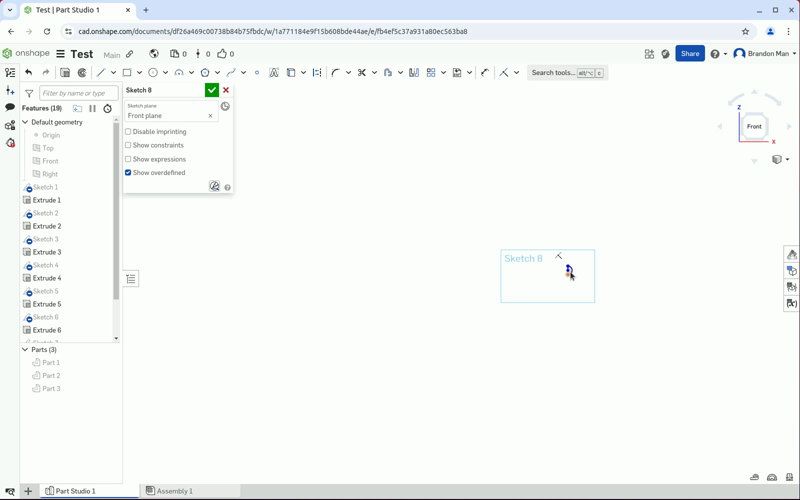
scroll(6)
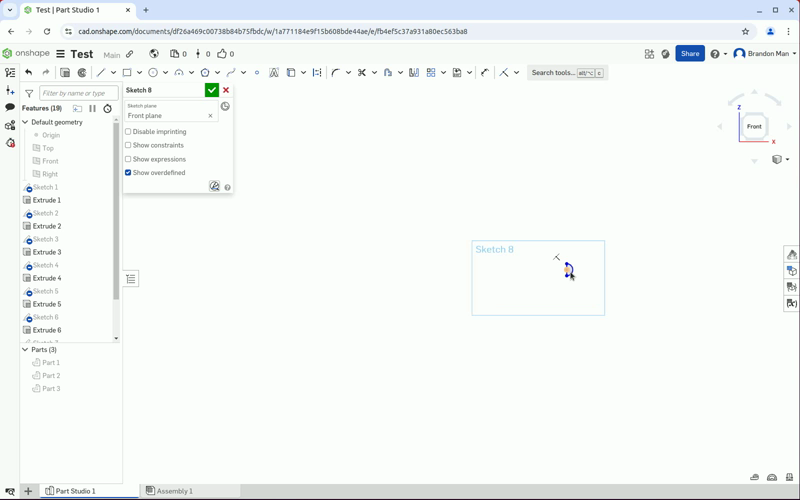
scroll(6)
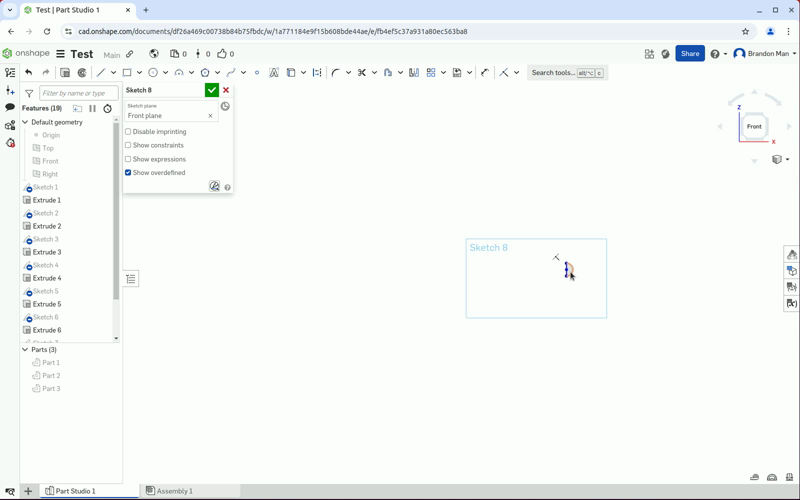
scroll(6)
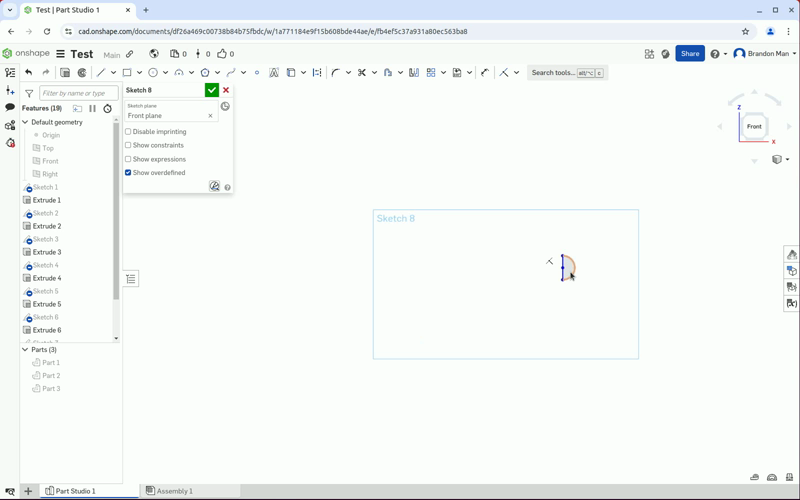
scroll(6)
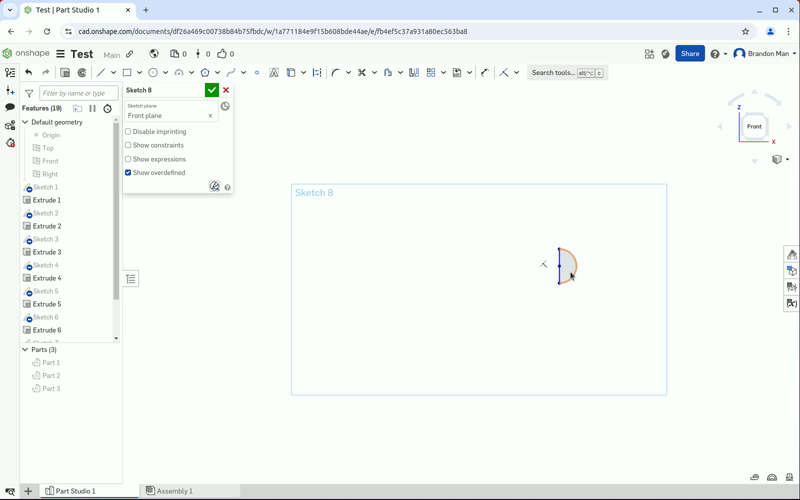
scroll(6)
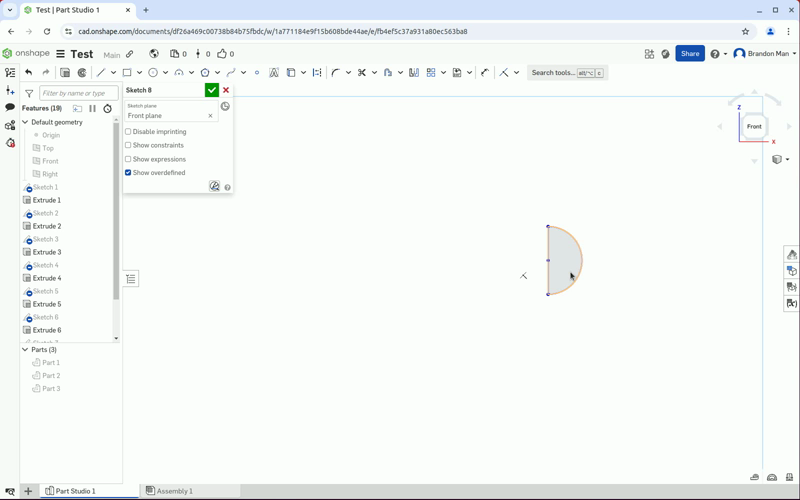
click(570, 271)
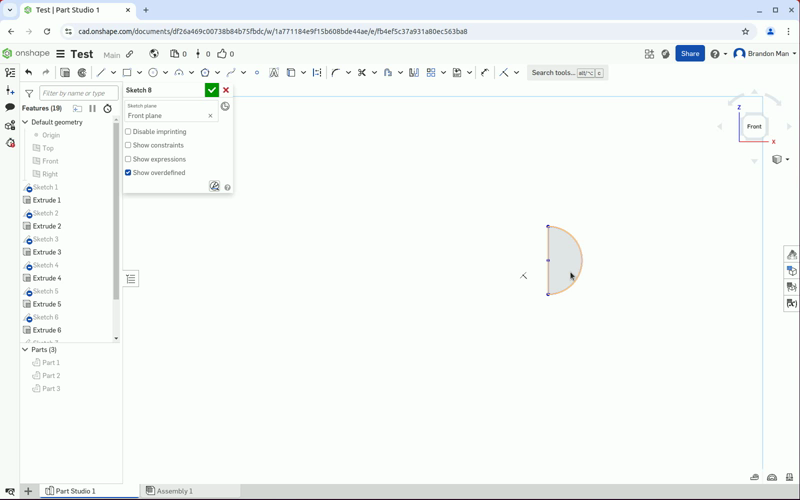
scroll(-6)
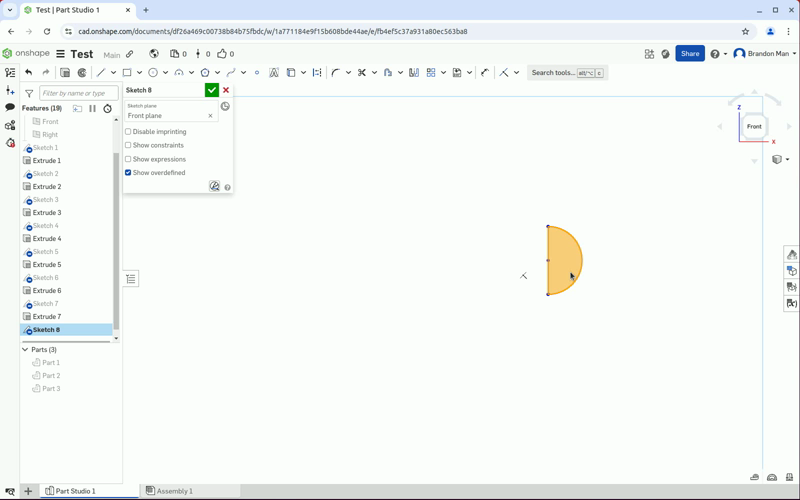
scroll(-6)
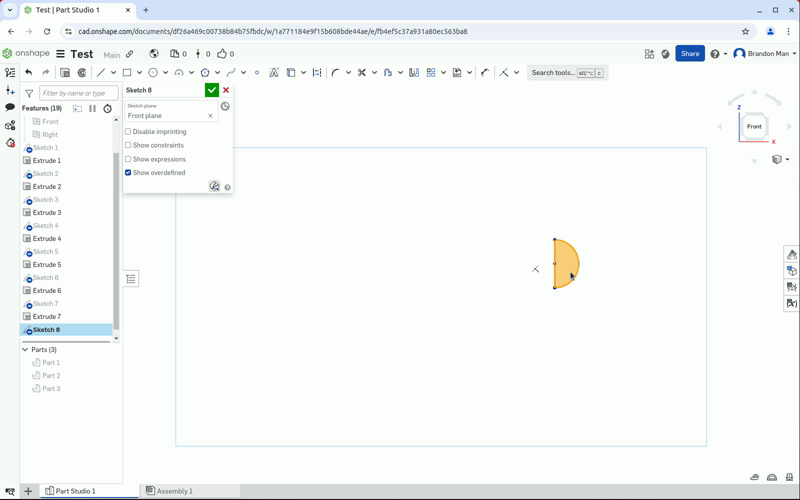
scroll(-6)
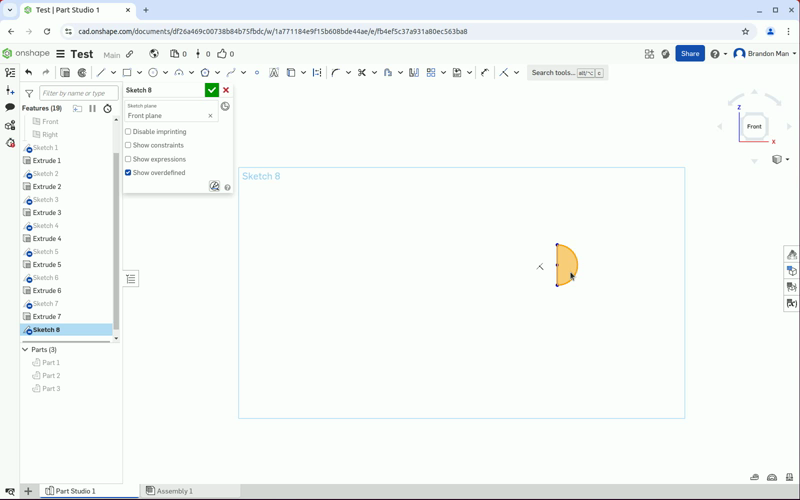
scroll(-6)
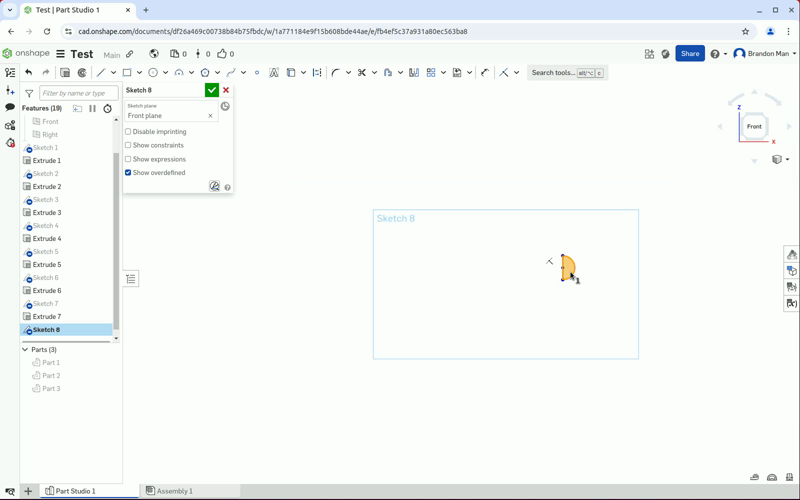
scroll(-6)
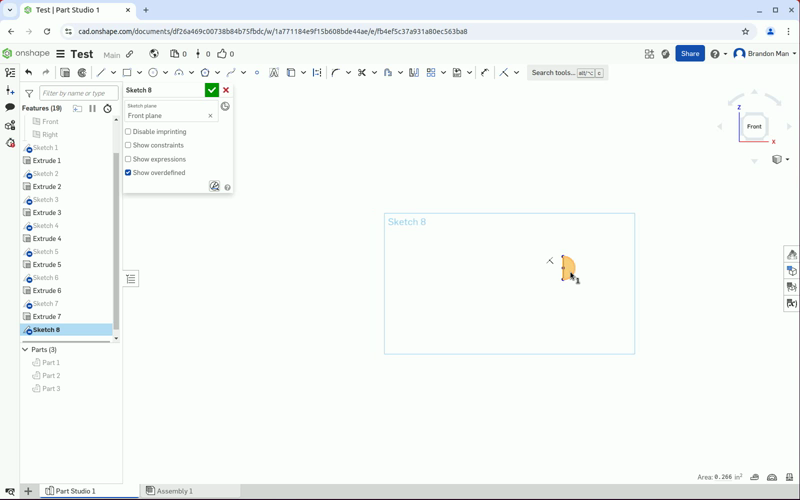
scroll(-6)
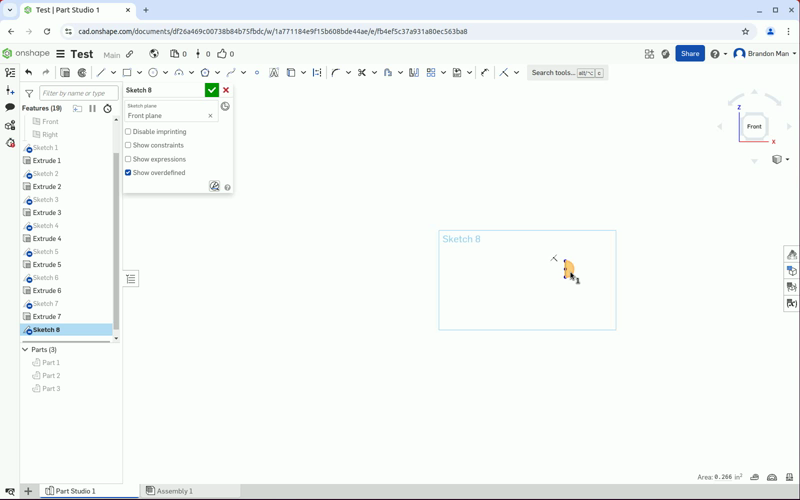
scroll(-6)
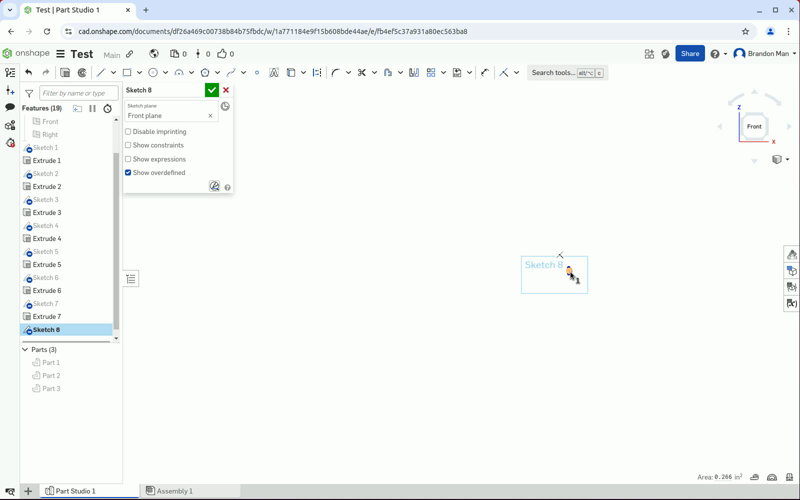
mouse_move(73, 352)
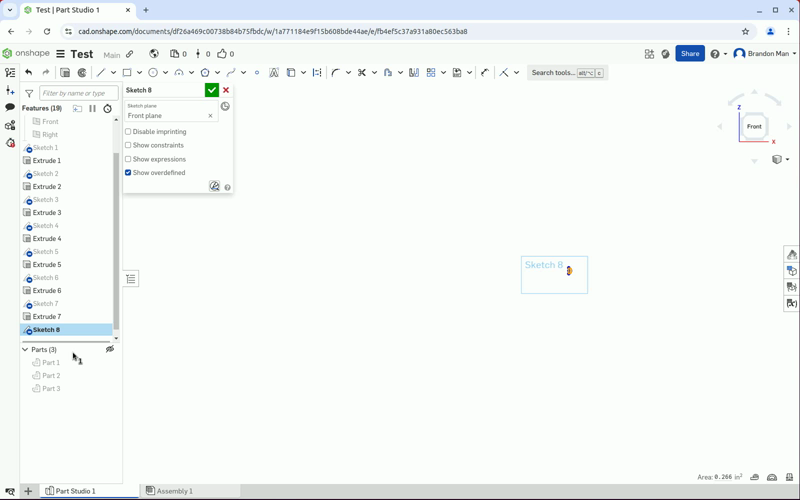
key(shift+y)
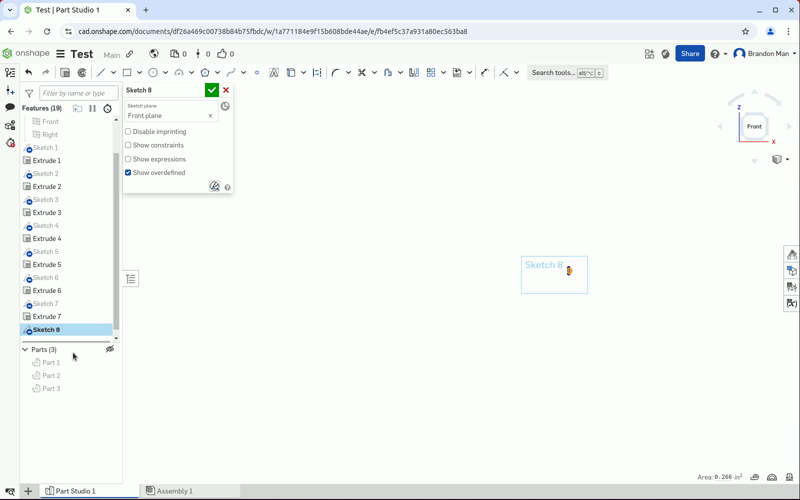
key(shift+e)
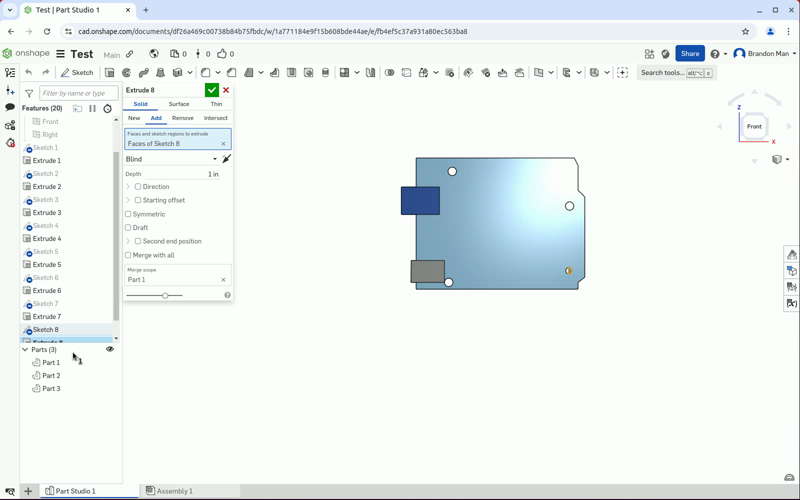
mouse_move(143, 106)
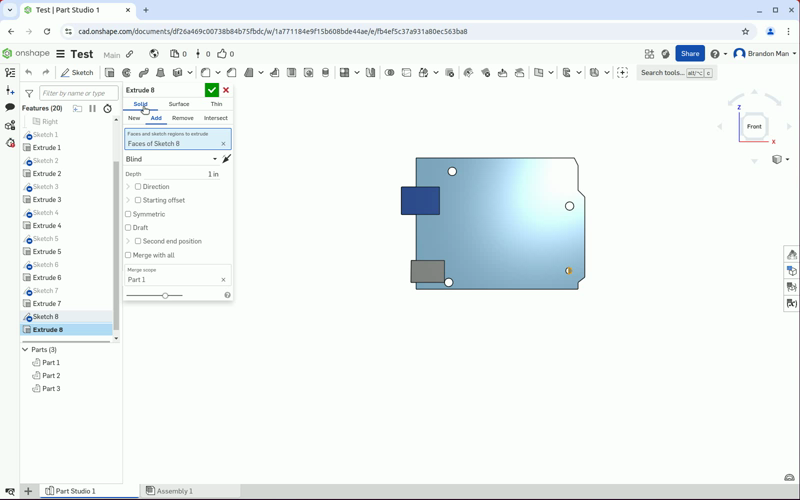
click(143, 106)
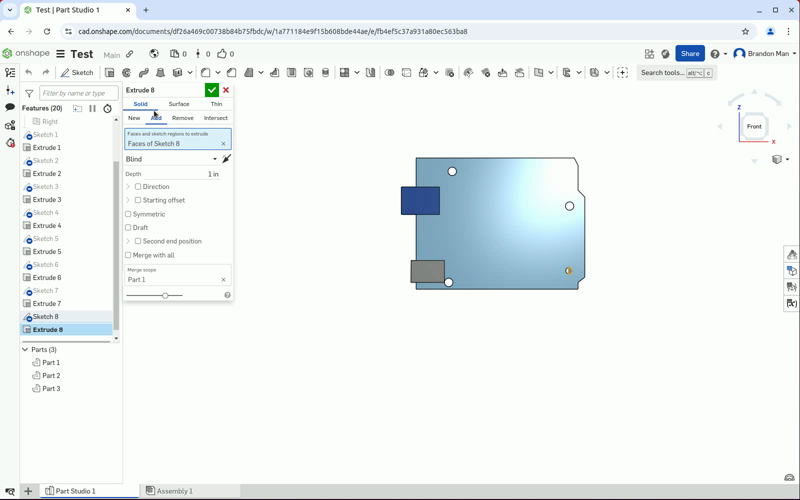
mouse_move(186, 120)
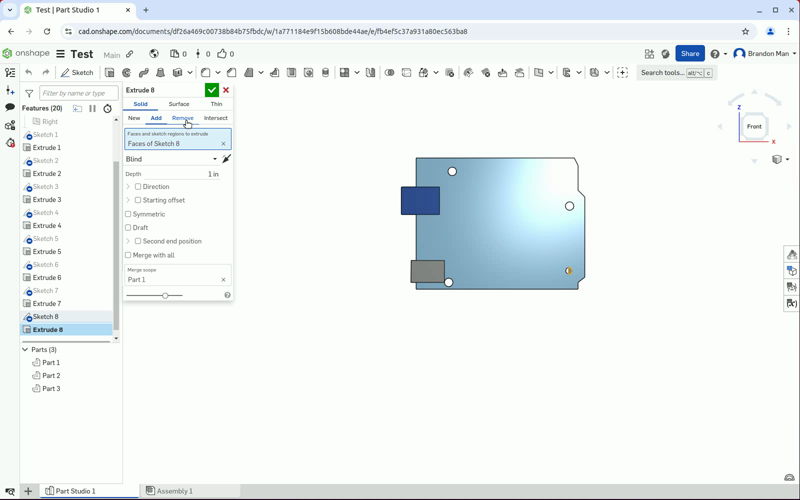
click(186, 120)
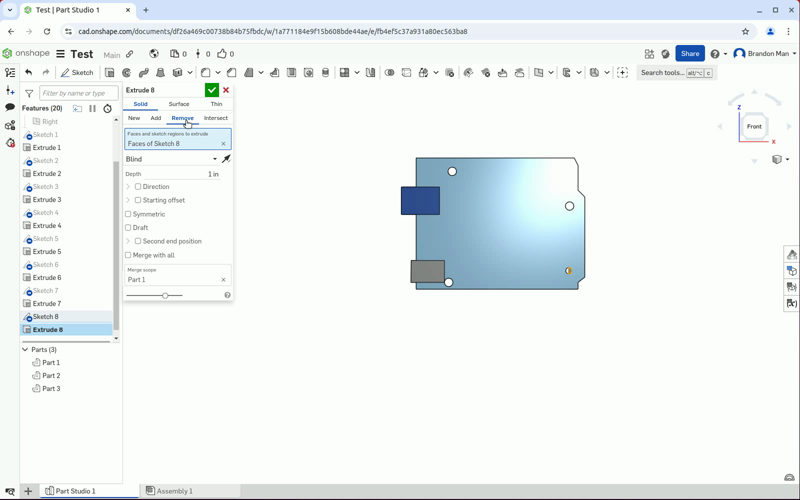
key(tab, 4)
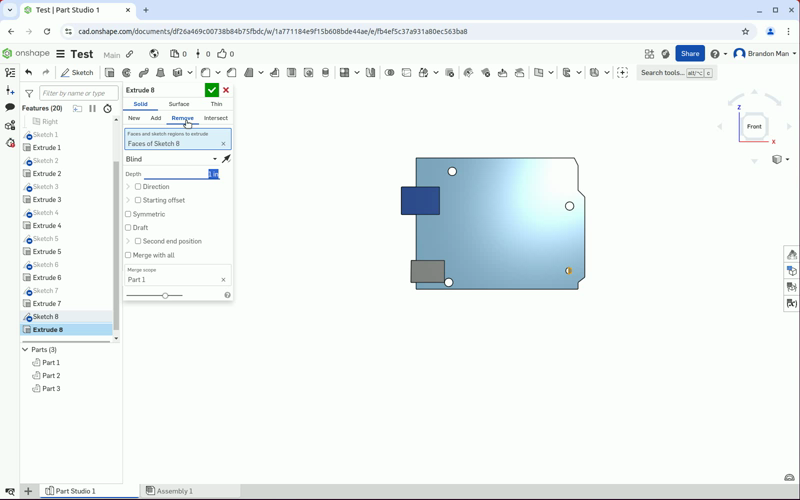
text(-8.666)
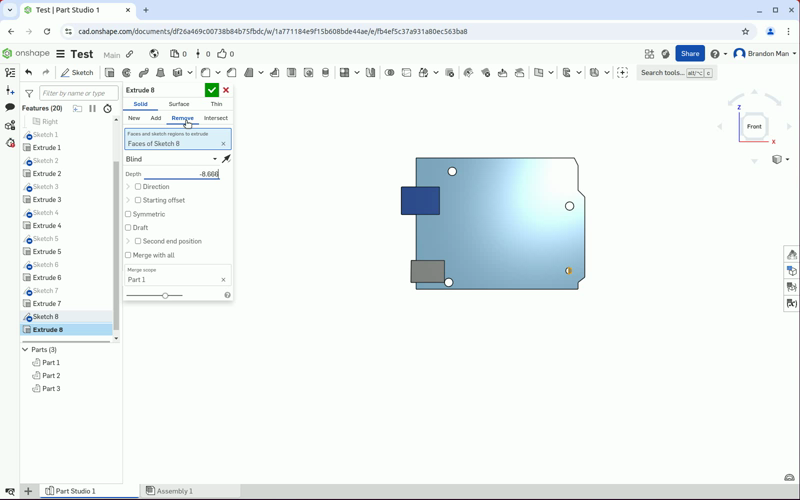
key(tab, 3)
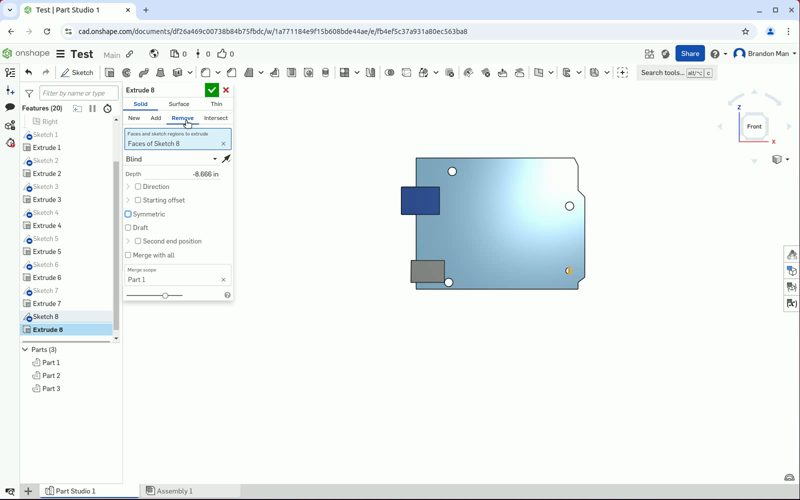
key(space)
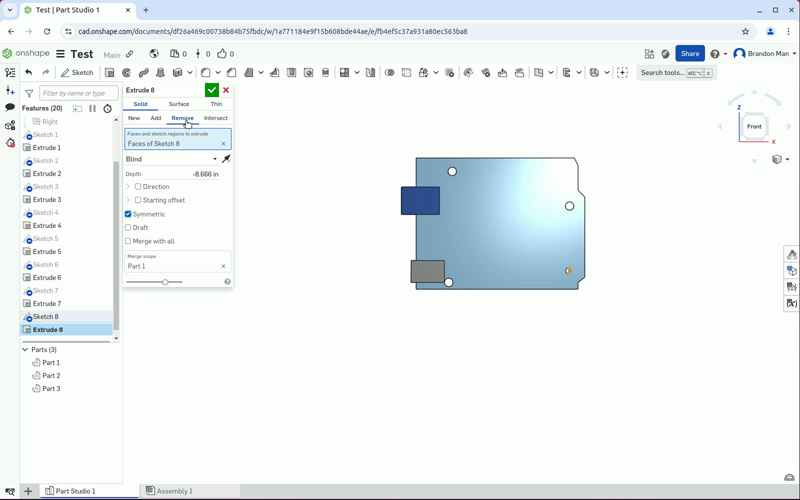
key(tab, 2)
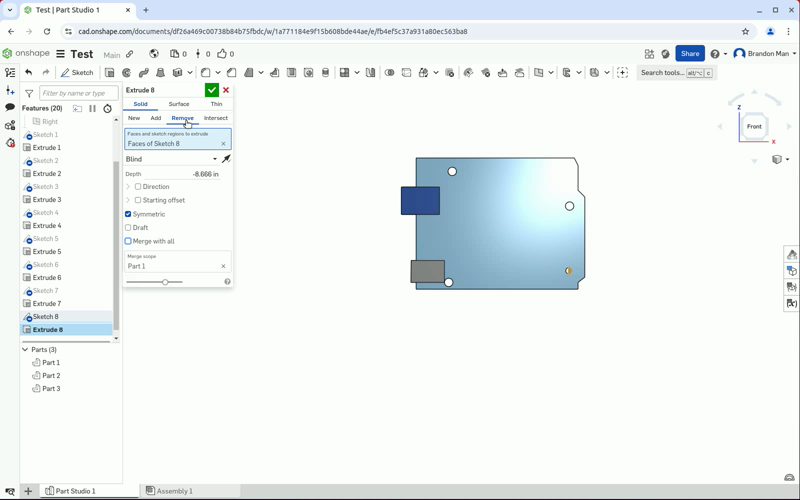
key(space)
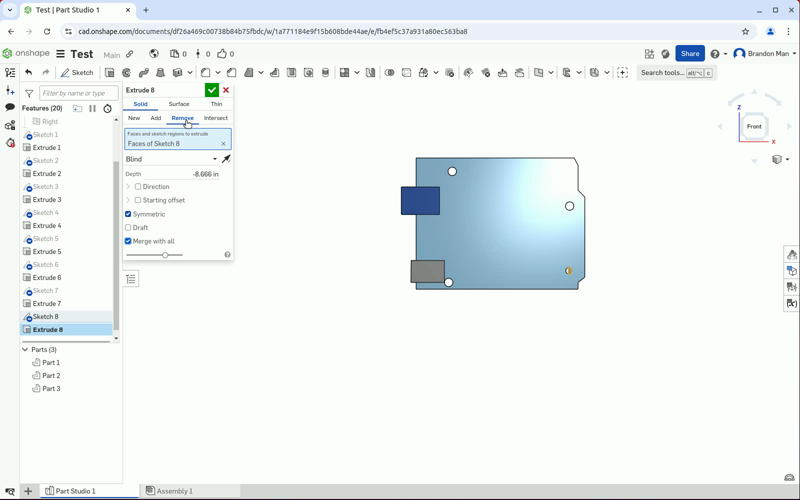
key(enter)
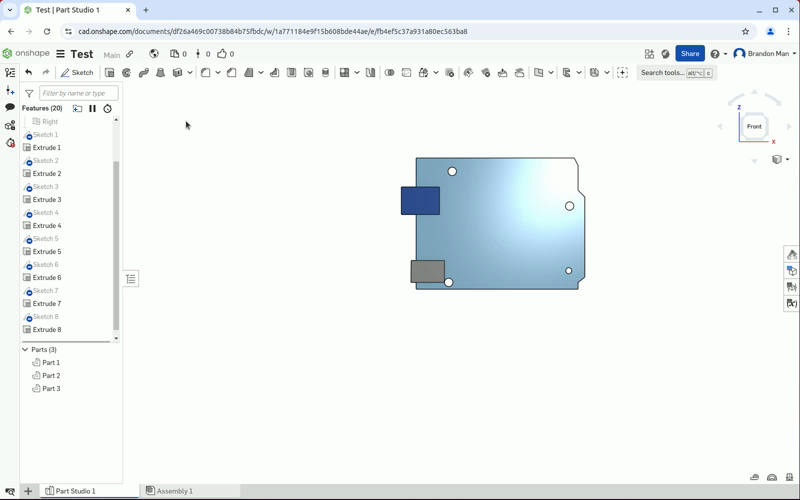
key(shift+h)
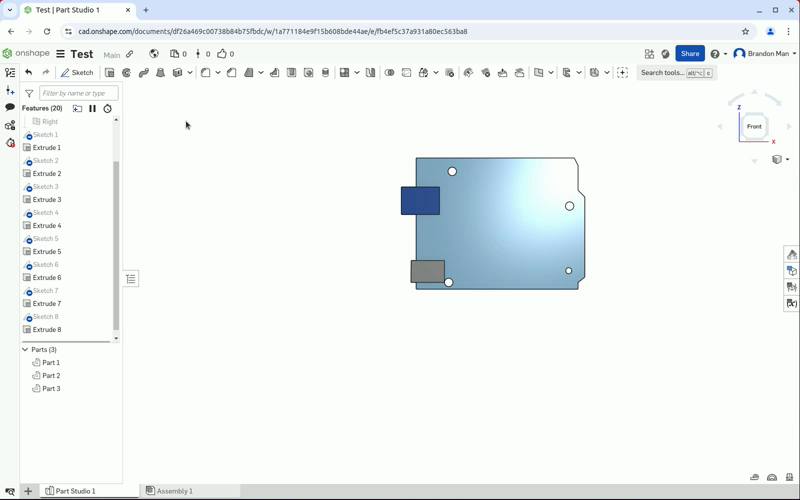
key(shift+h)
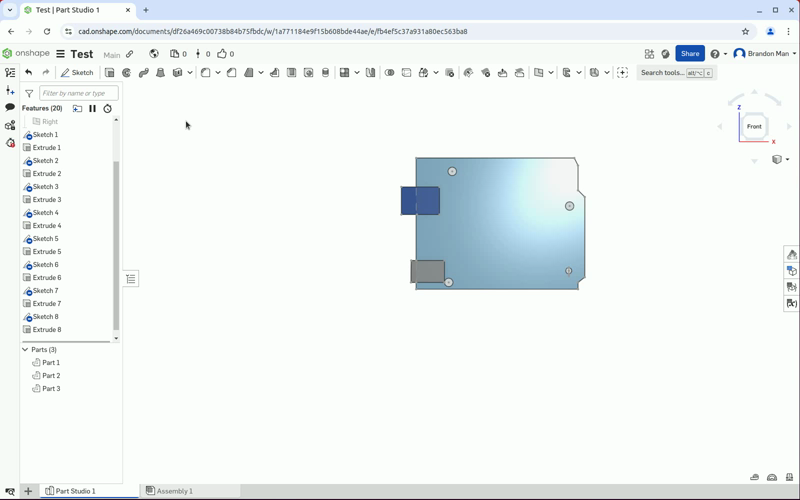
key(shift+7)
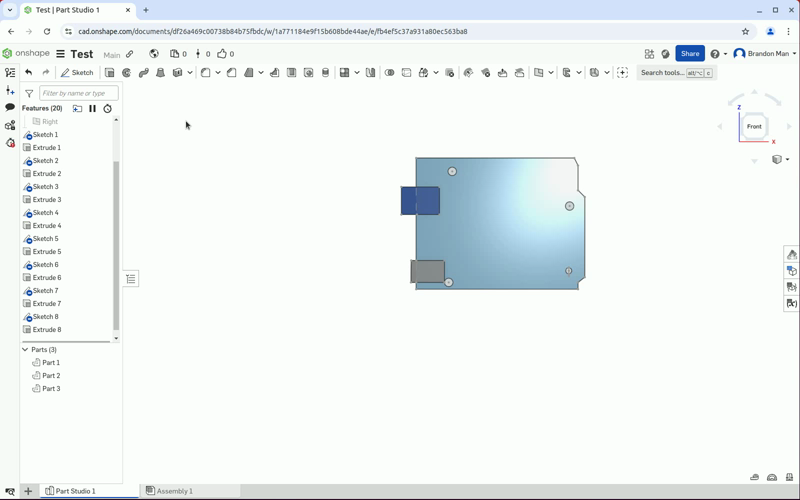
key(left, 2)
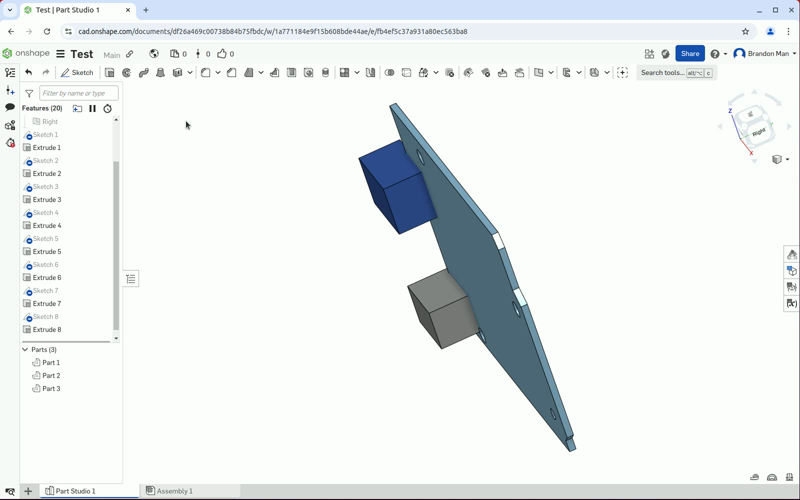
key(down, 2)
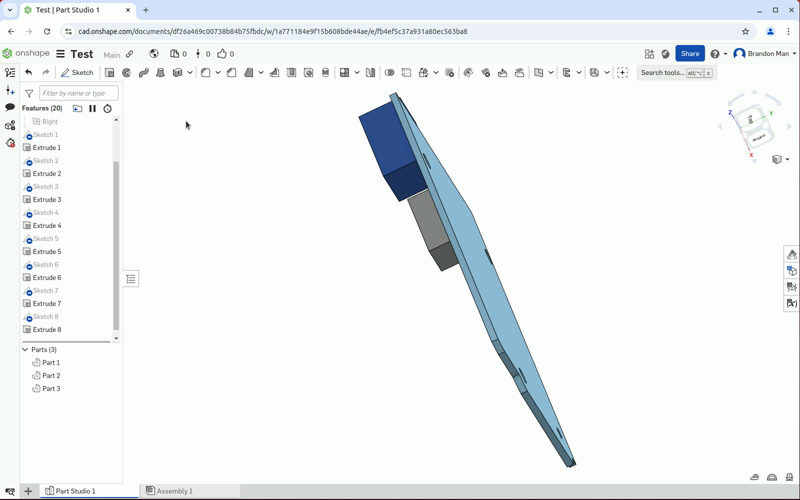
key(up, 2)
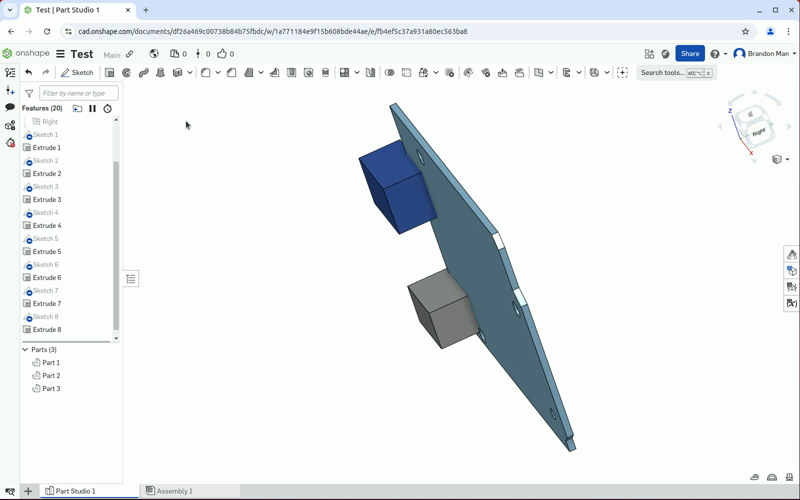
key(right, 2)
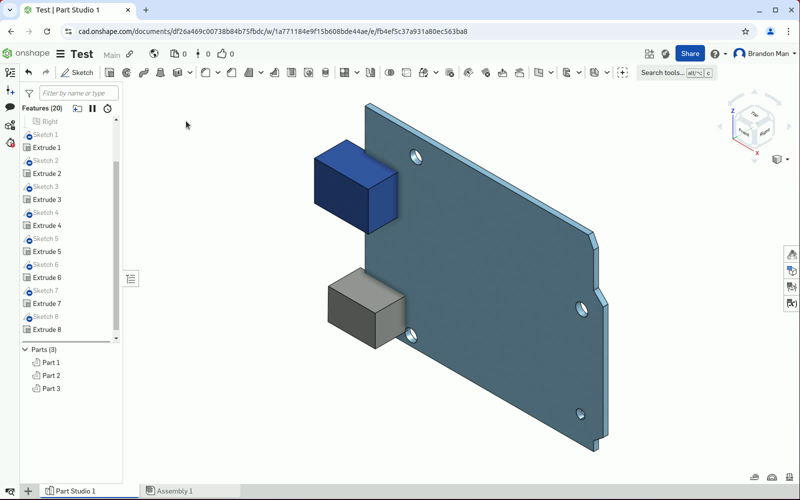
mouse_move(69, 137)
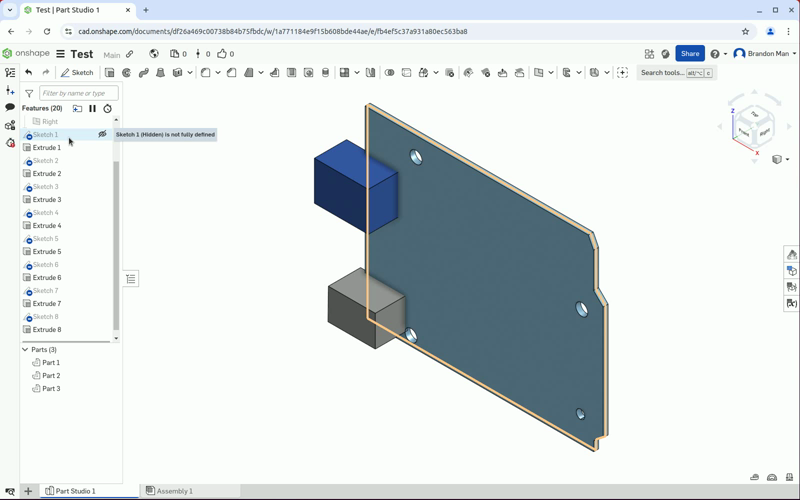
click(69, 137)